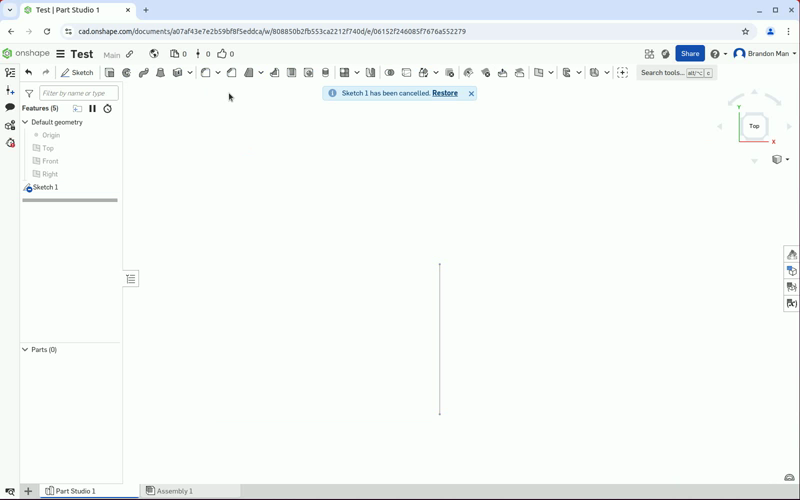
key(shift+h)
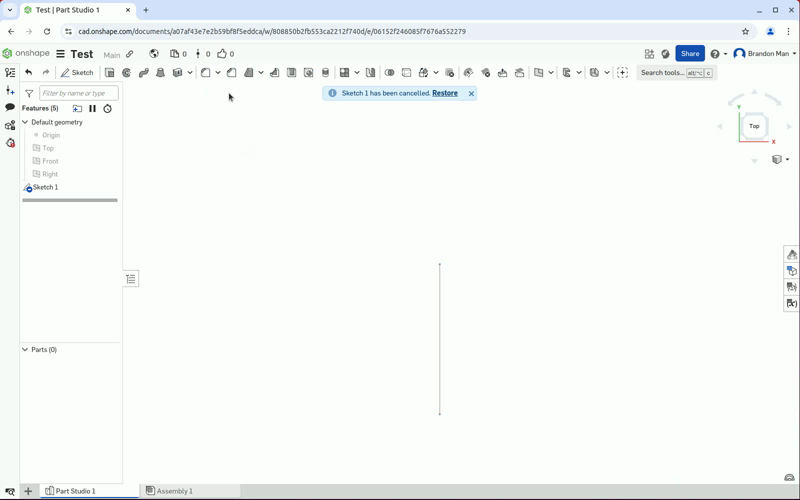
key(shift+s)
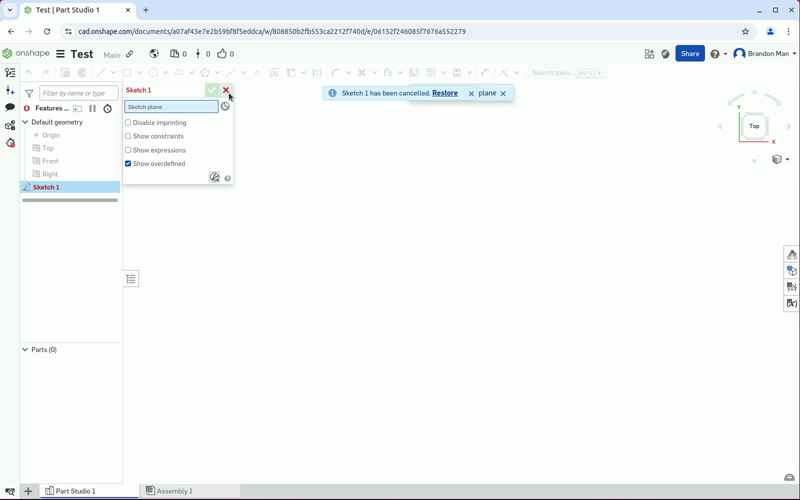
mouse_move(73, 150)
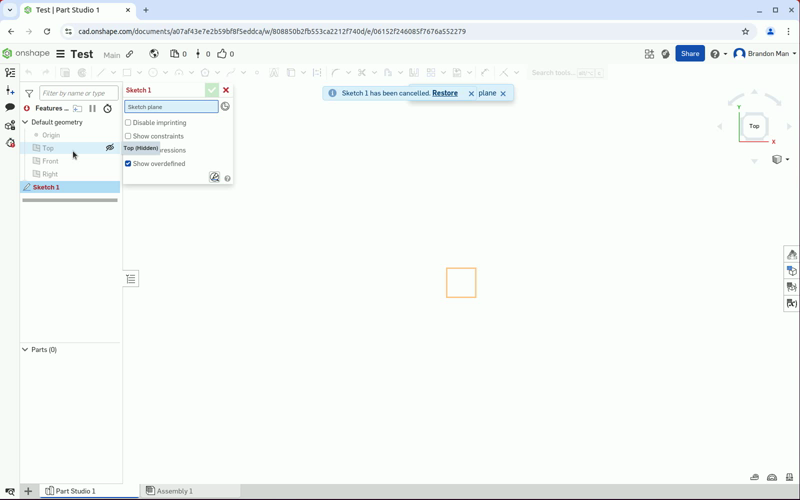
click(73, 150)
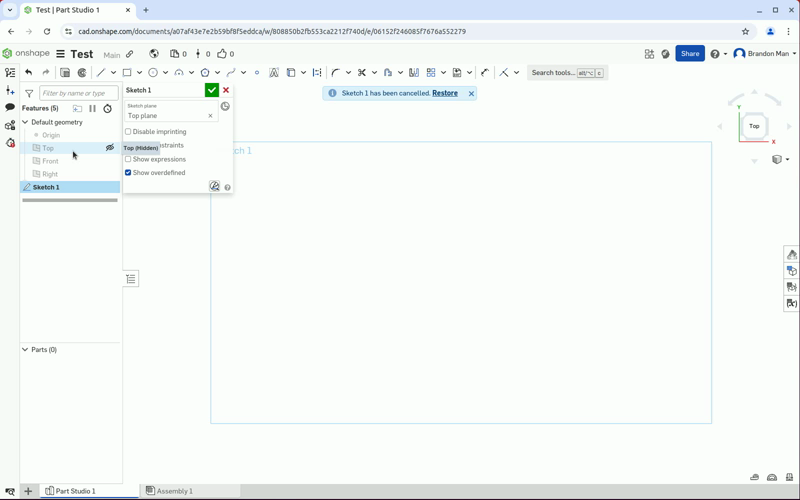
mouse_move(73, 352)
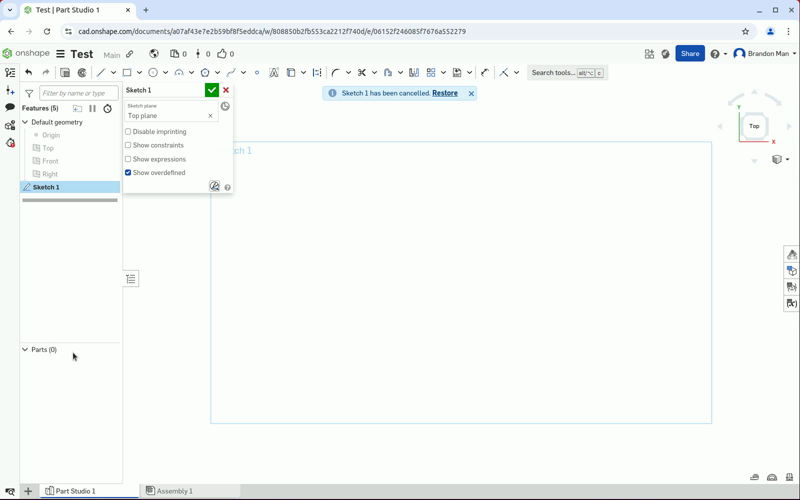
key(y)
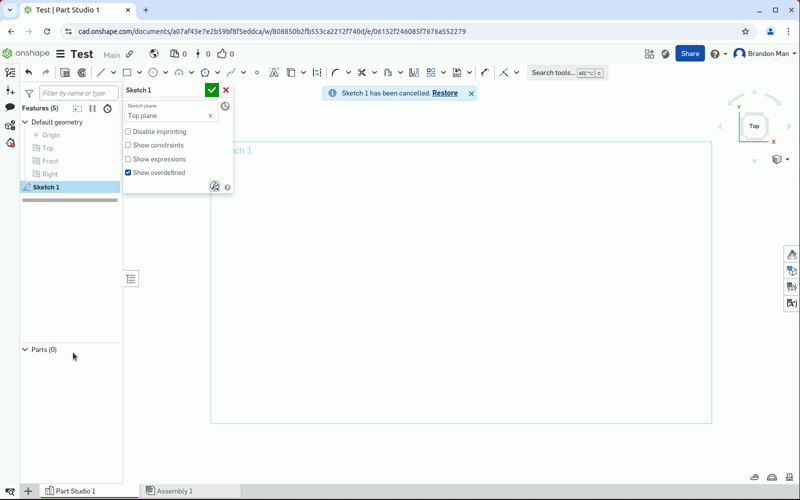
key(l)
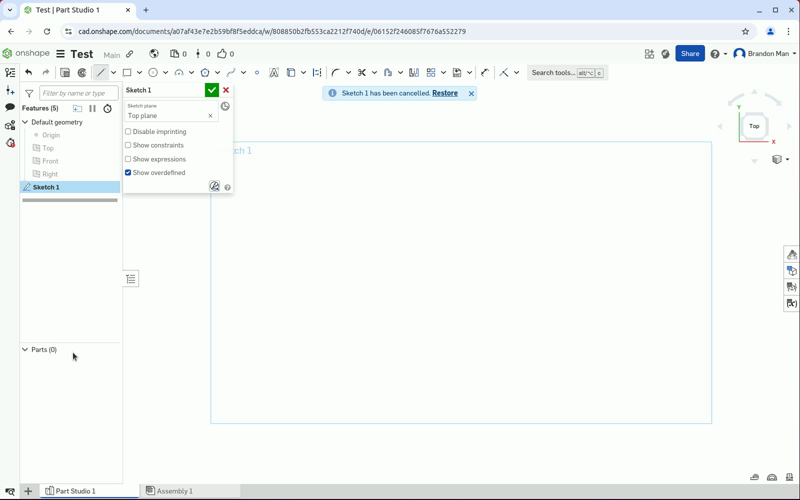
key_down(shift)
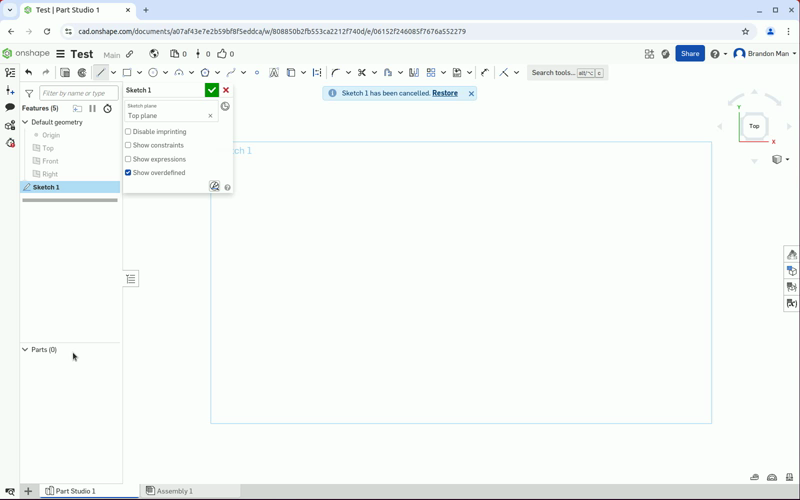
mouse_move(460, 378)
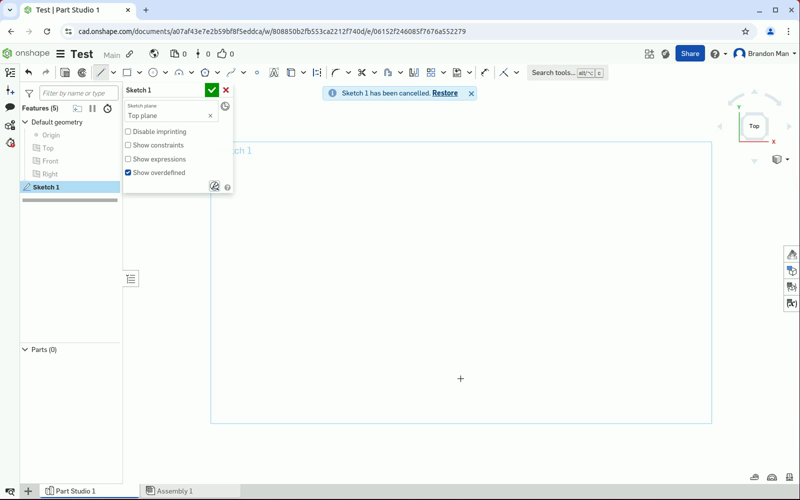
click(460, 378)
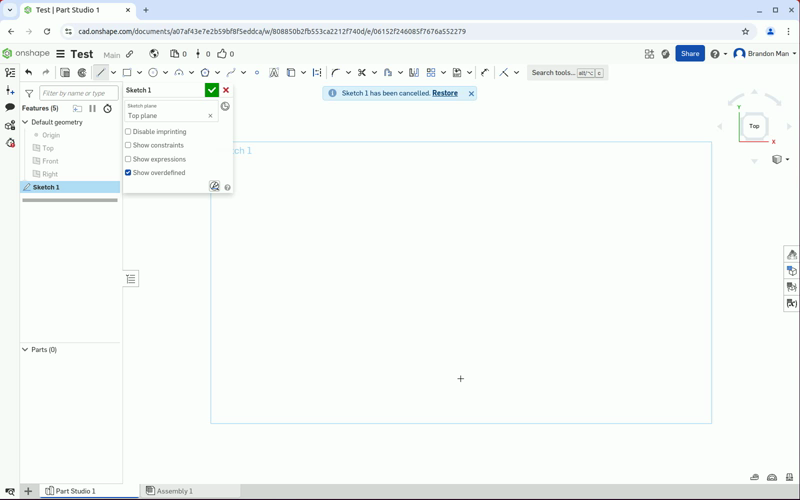
key_up(shift)
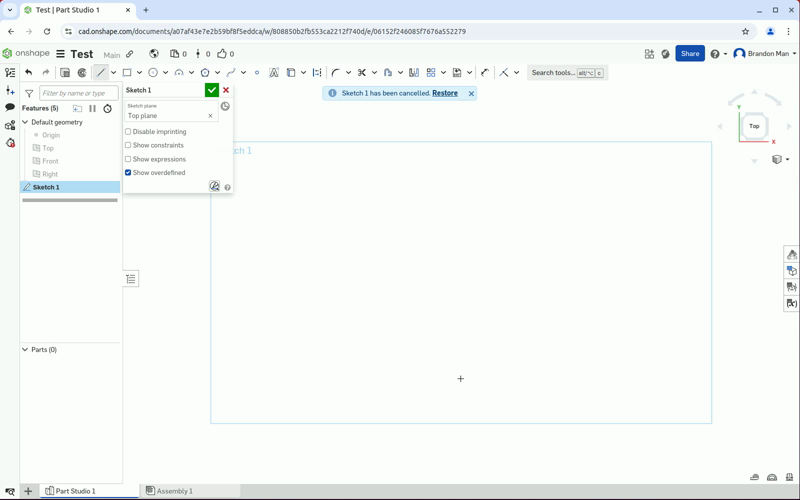
key_down(shift)
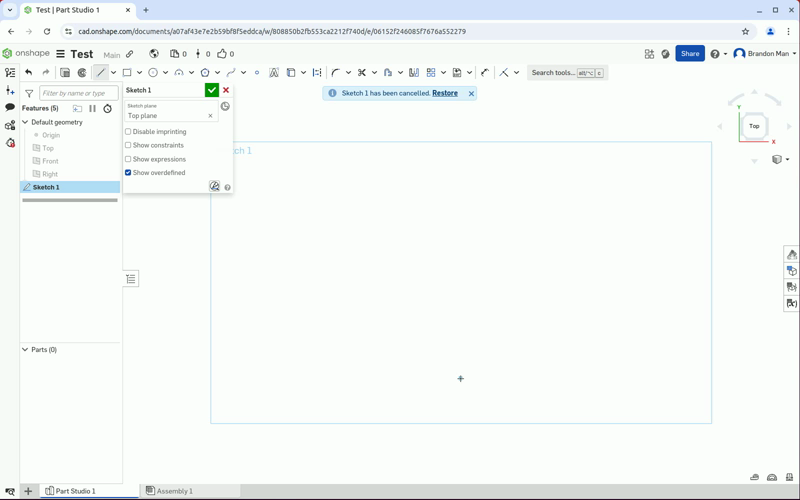
mouse_move(460, 295)
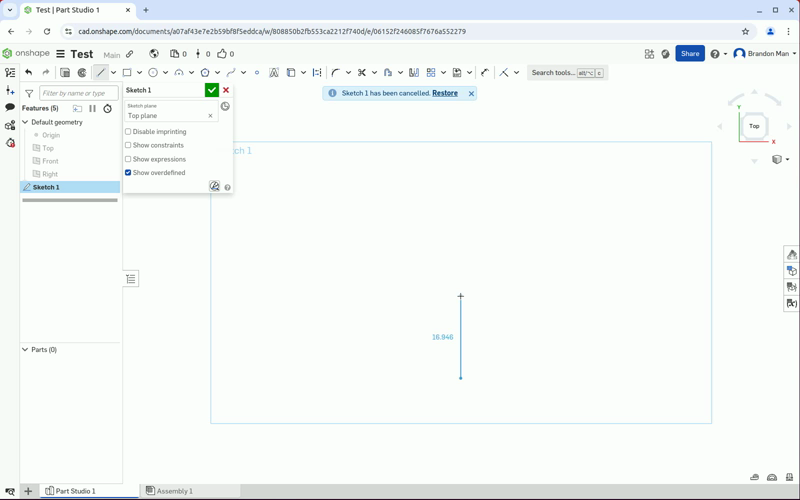
click(460, 295)
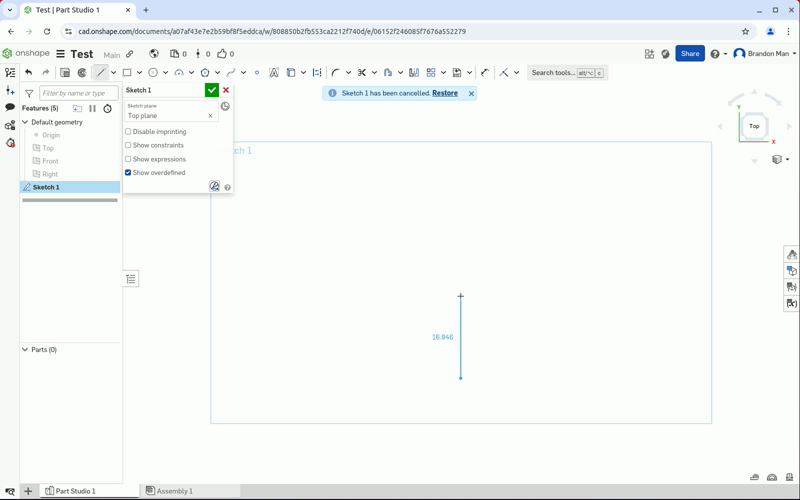
key_up(shift)
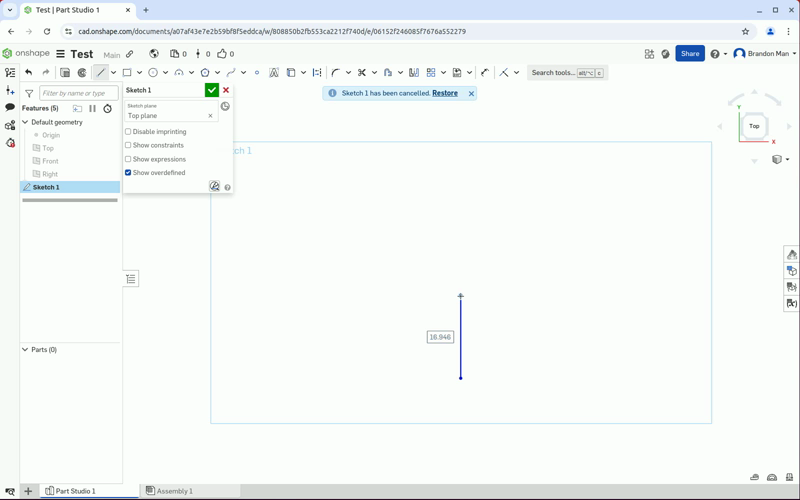
key(esc)
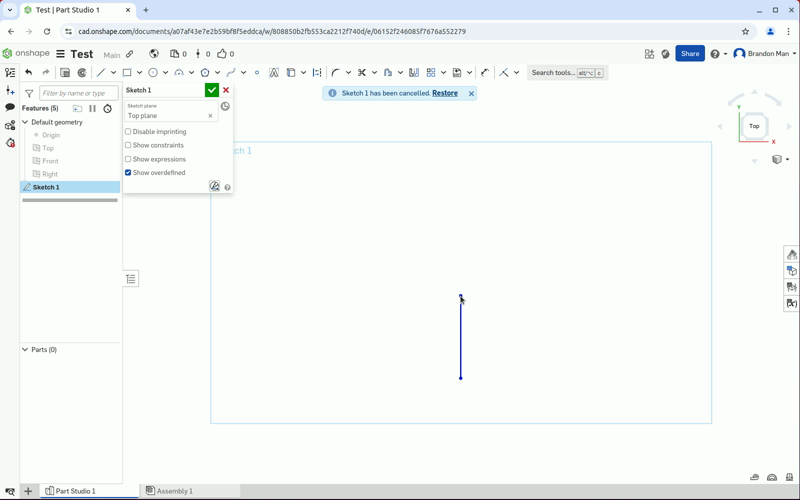
key(a)
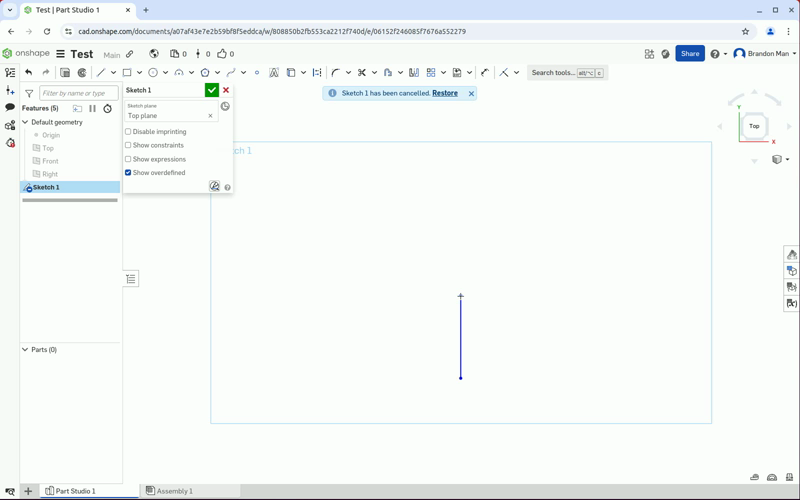
mouse_move(460, 295)
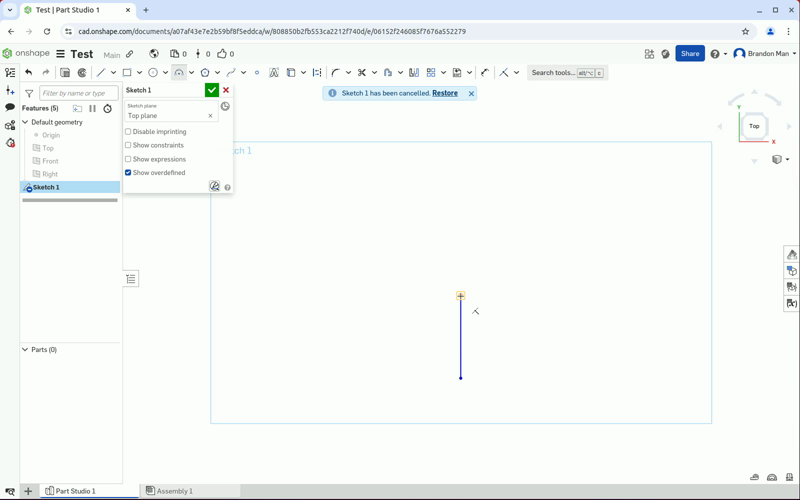
click(460, 295)
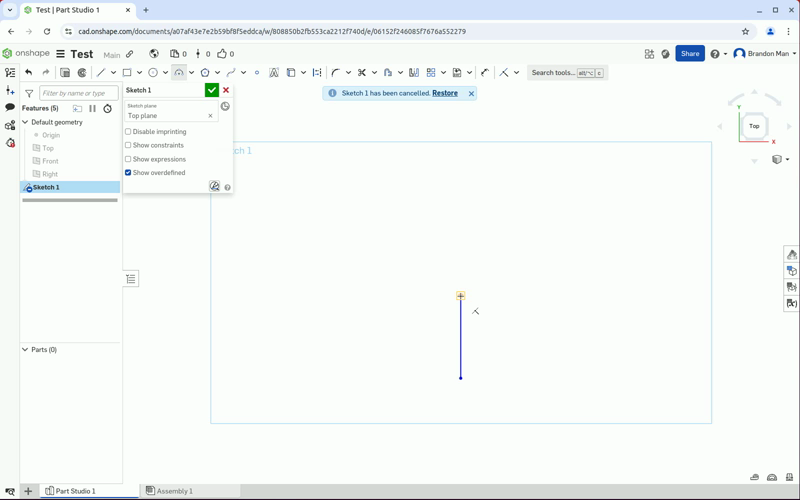
key_down(shift)
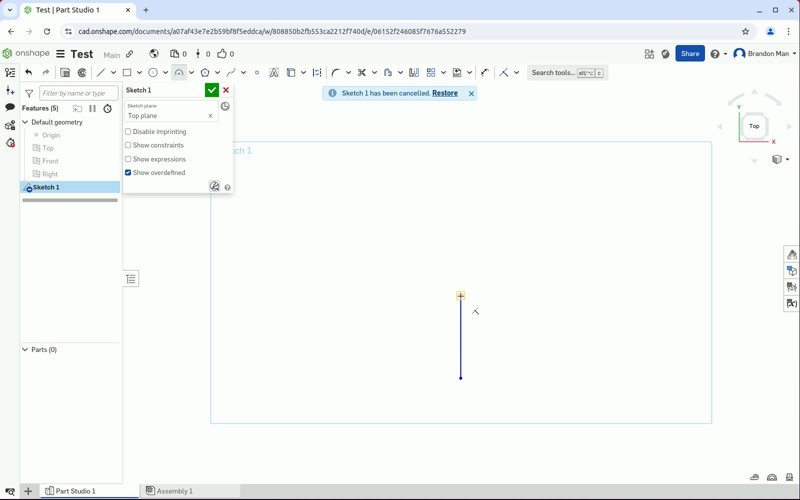
mouse_move(460, 269)
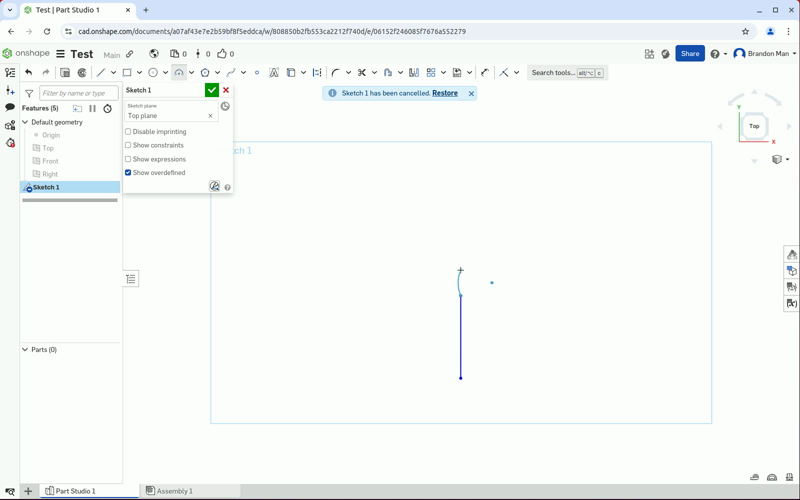
click(460, 269)
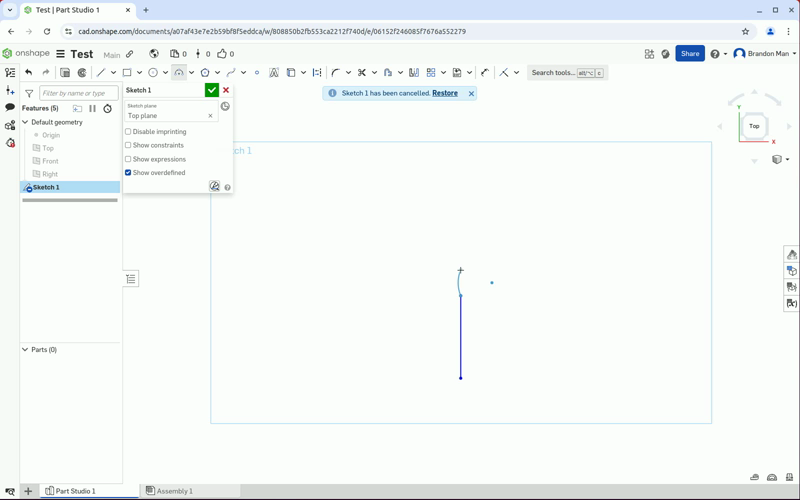
mouse_move(447, 282)
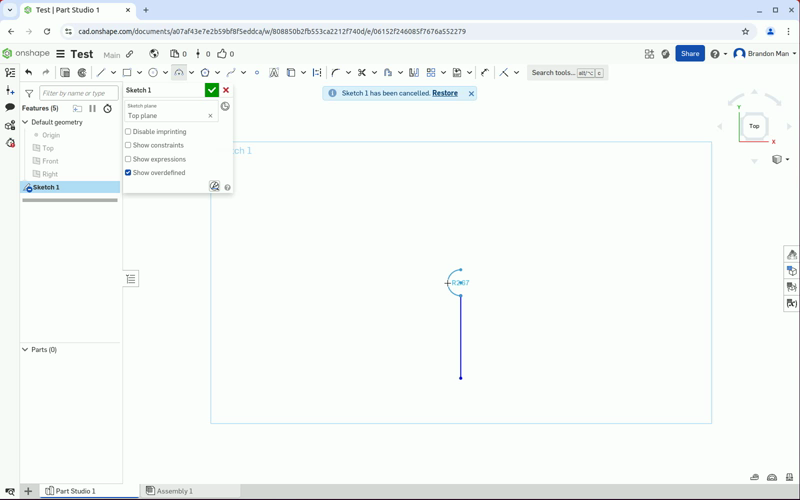
click(447, 282)
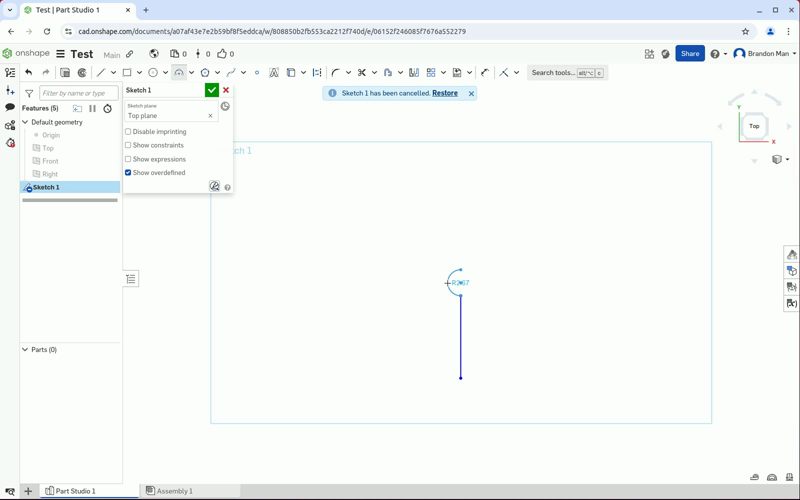
key_up(shift)
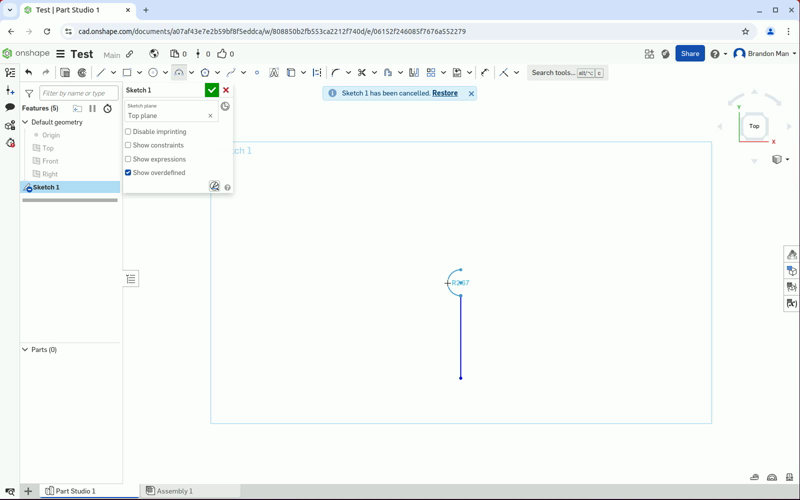
key(esc)
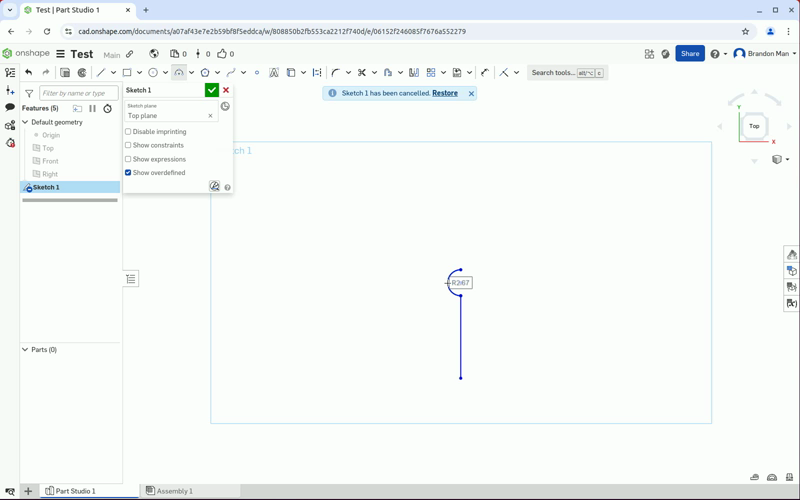
key(l)
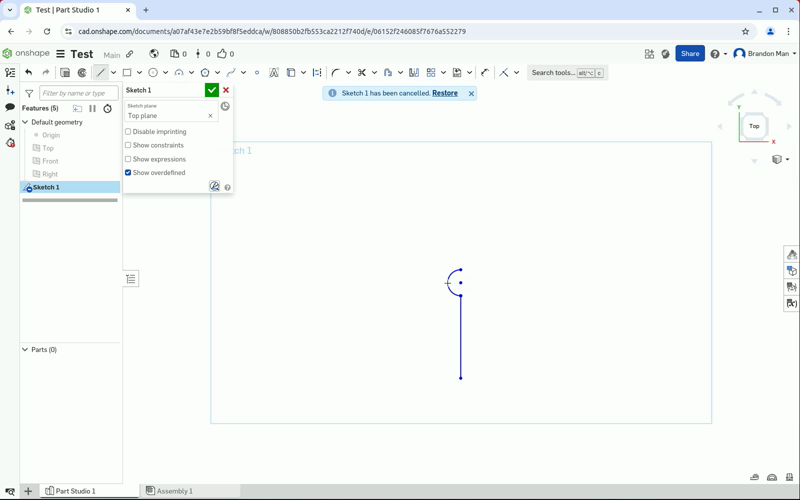
mouse_move(460, 269)
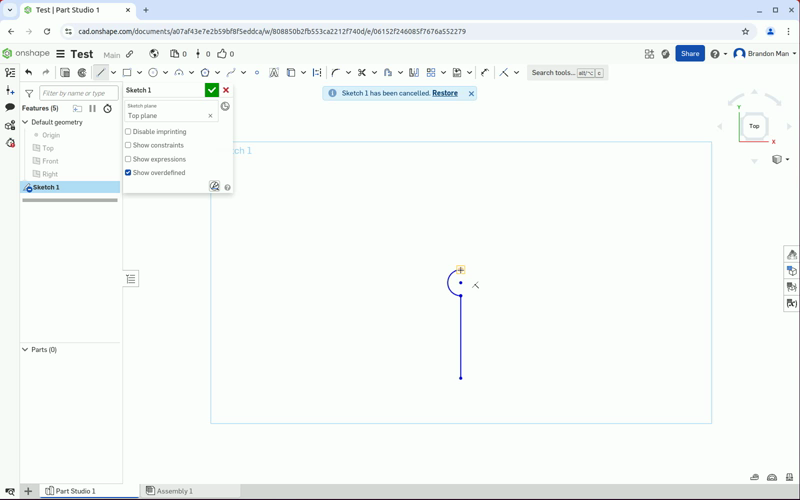
click(460, 269)
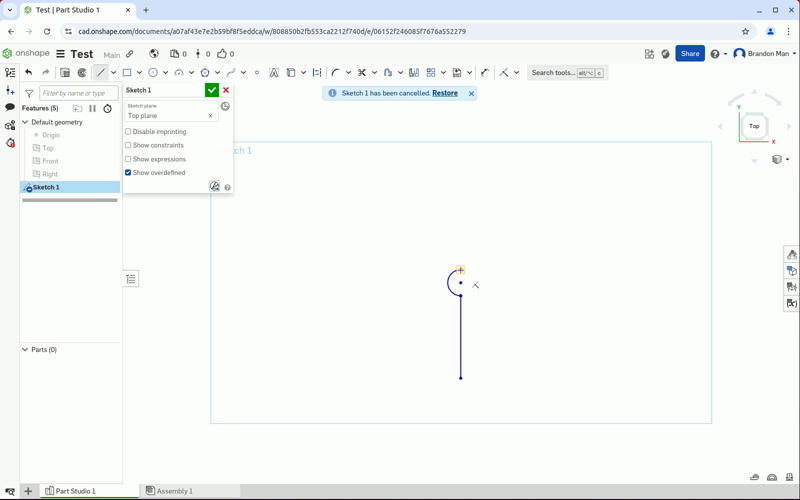
key_down(shift)
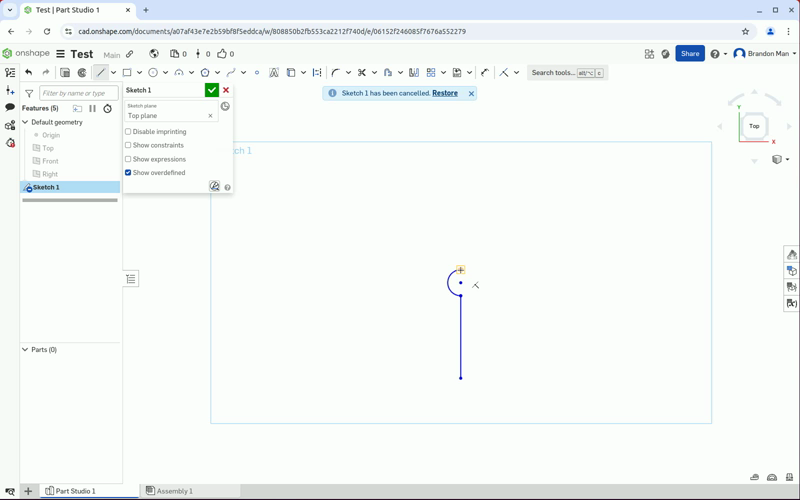
mouse_move(460, 187)
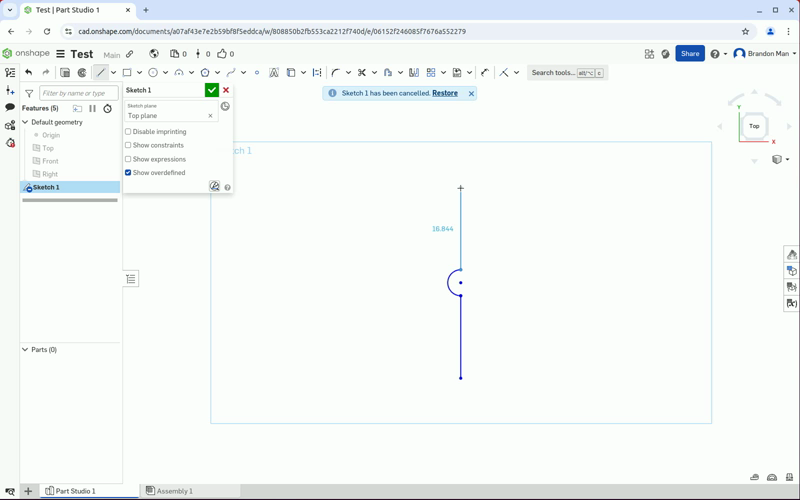
click(460, 187)
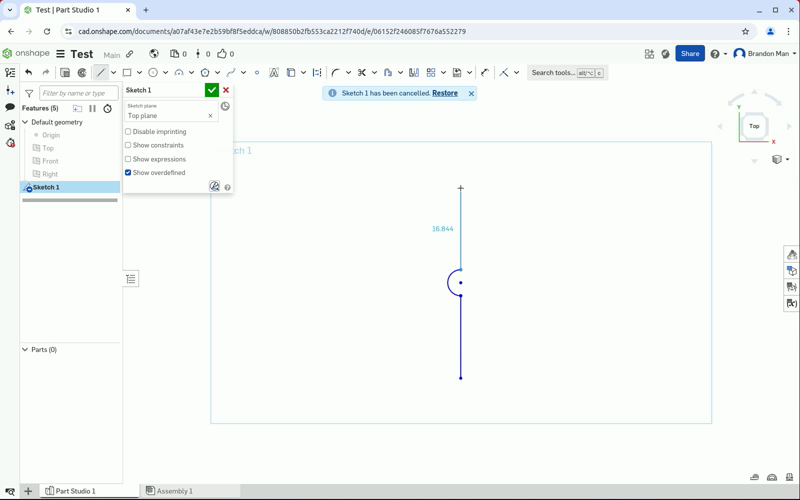
key_up(shift)
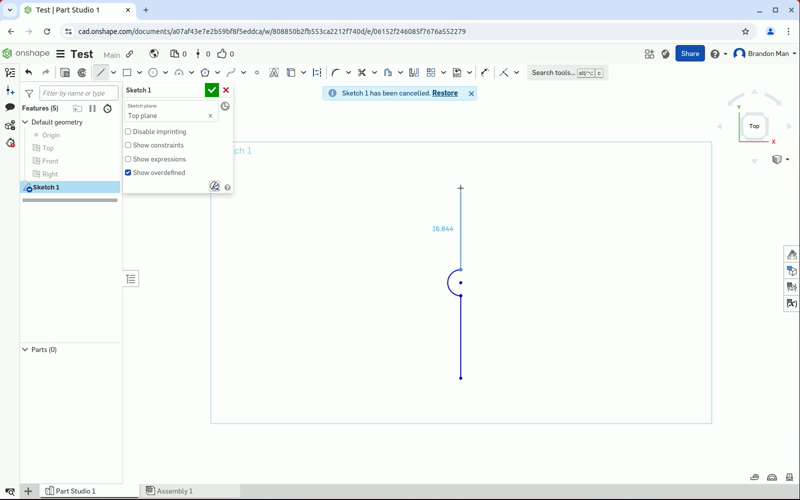
key(esc)
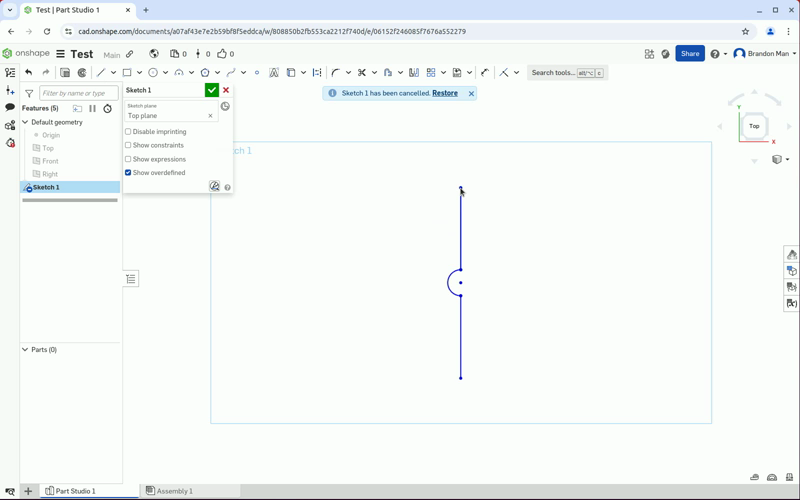
key(a)
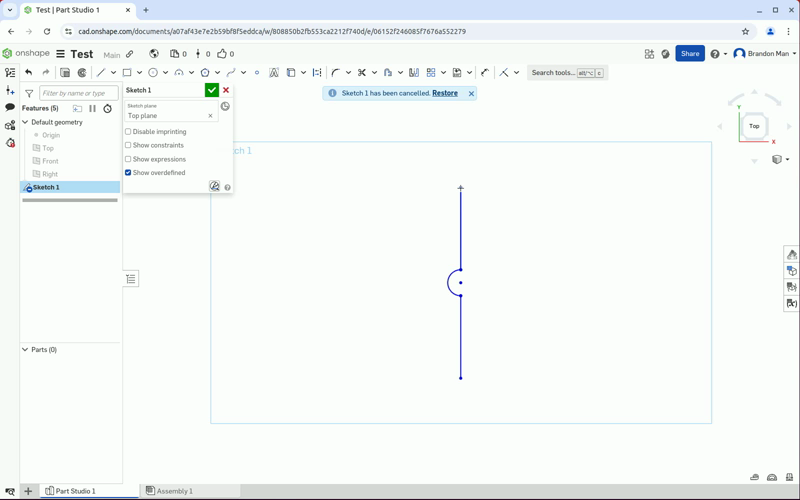
mouse_move(460, 187)
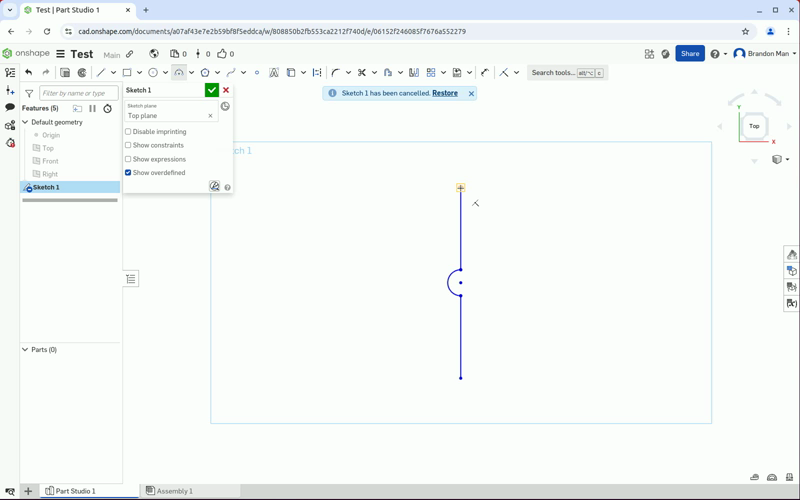
click(460, 187)
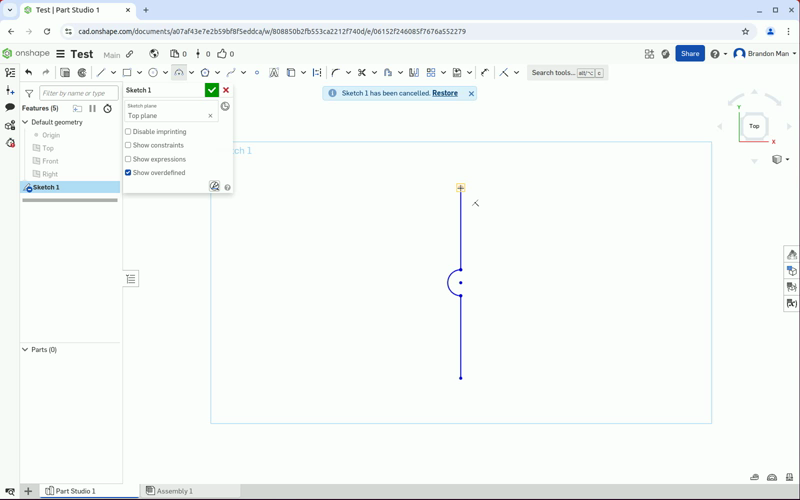
mouse_move(460, 378)
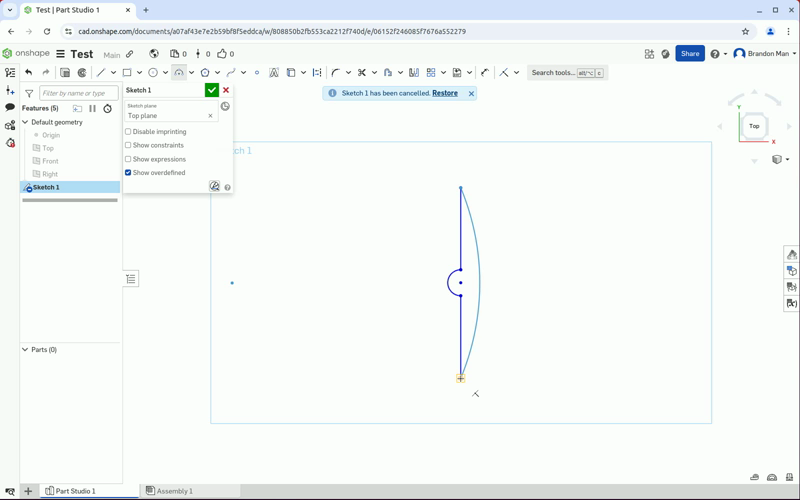
click(460, 378)
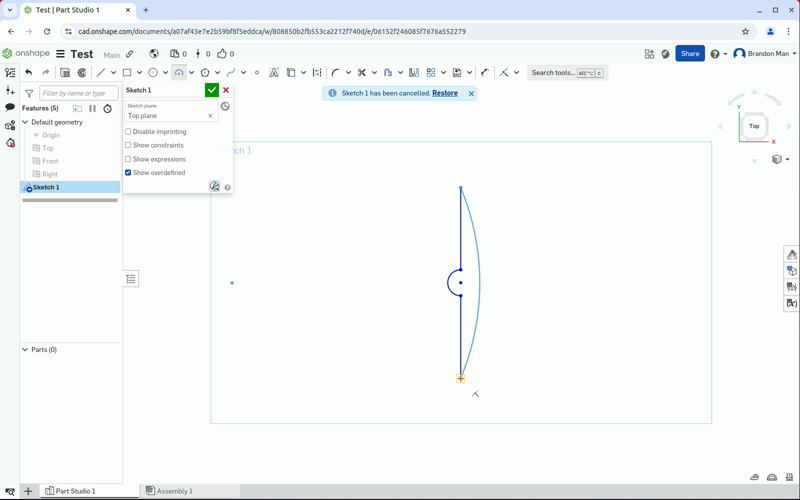
key_down(shift)
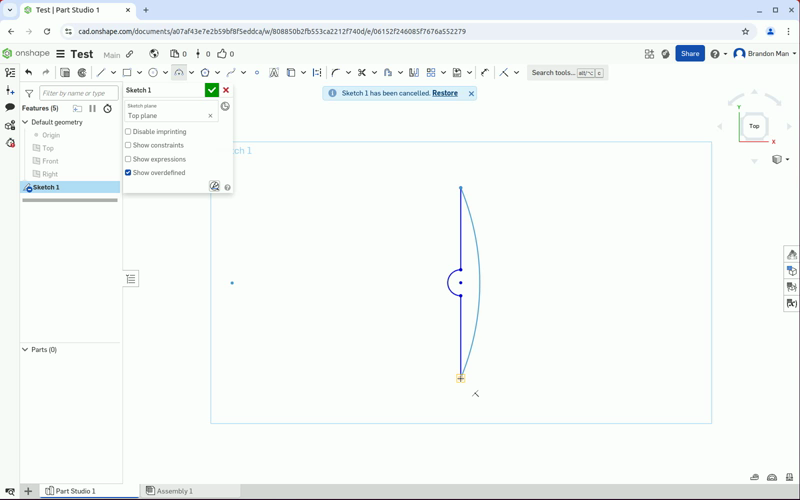
mouse_move(365, 282)
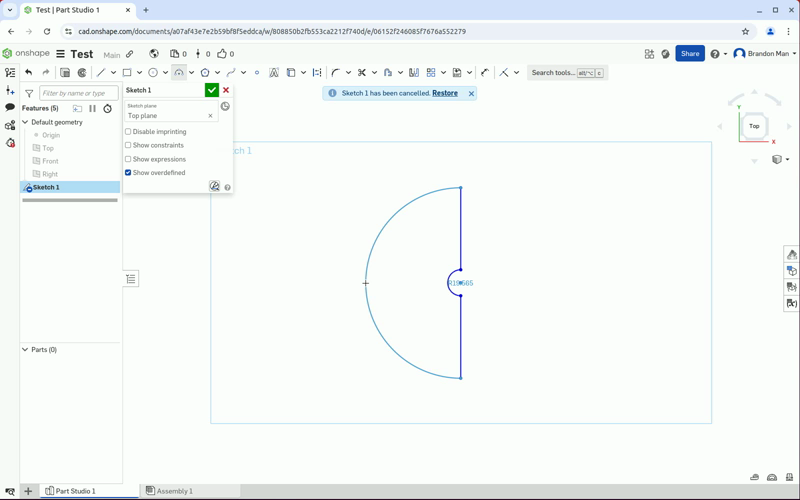
click(365, 282)
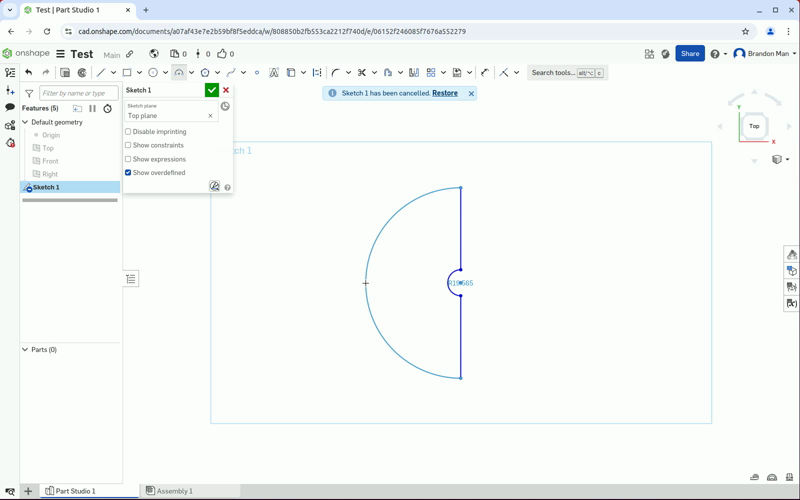
key_up(shift)
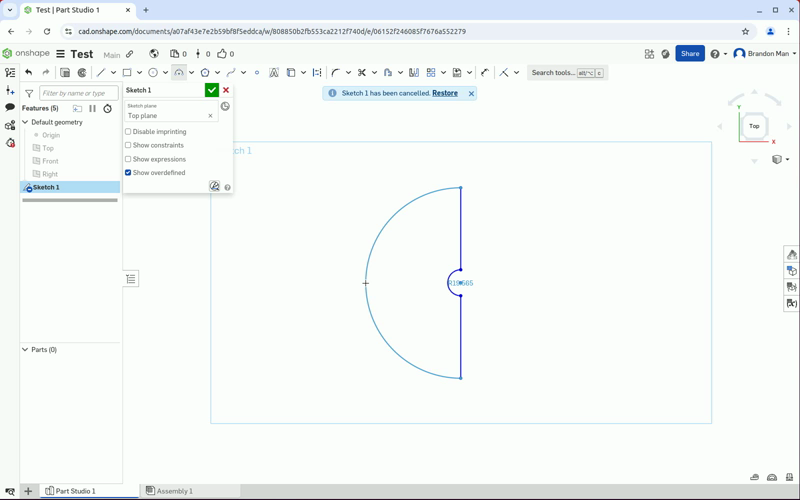
key(esc)
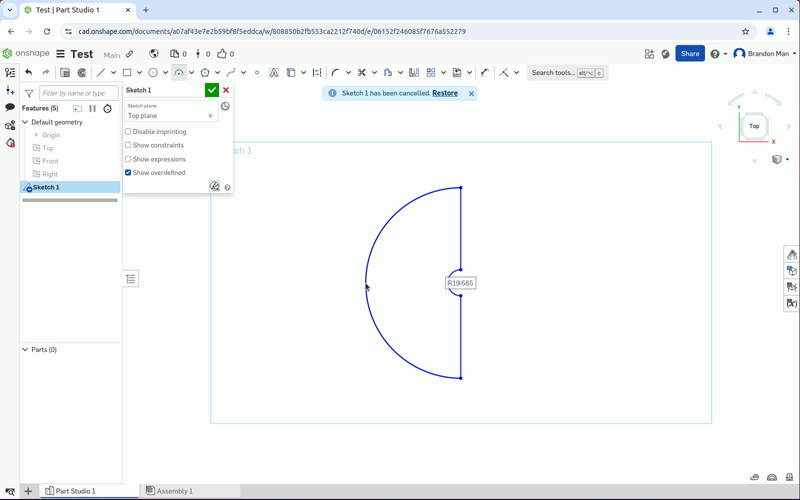
mouse_move(404, 345)
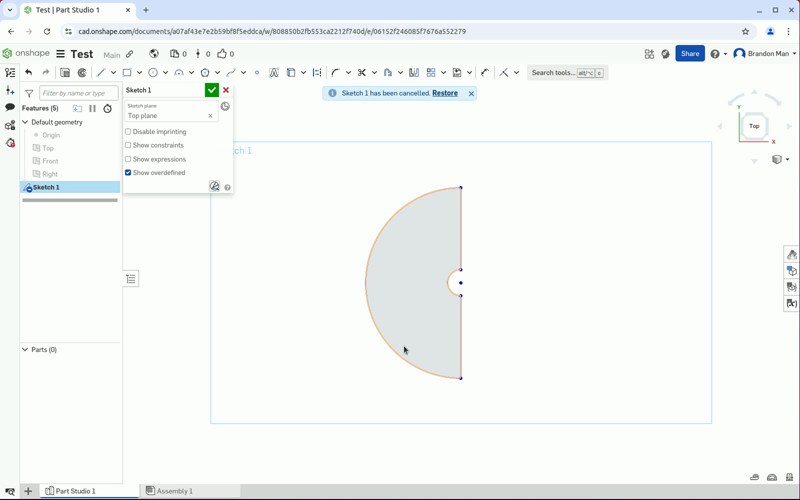
scroll(6)
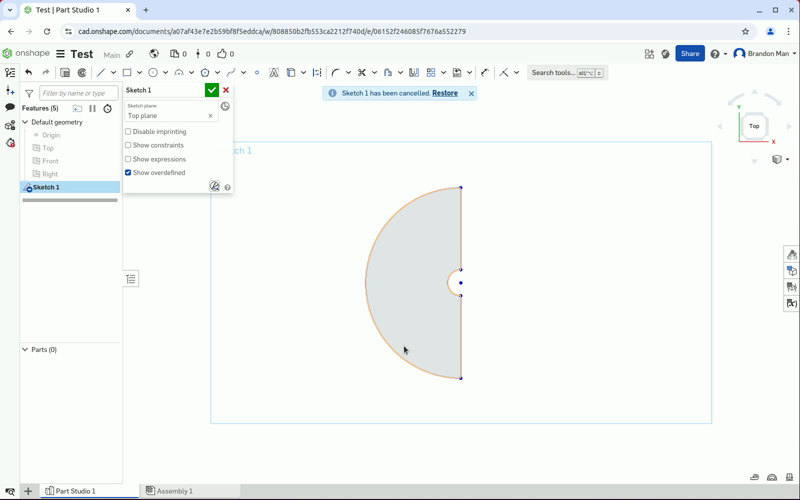
scroll(6)
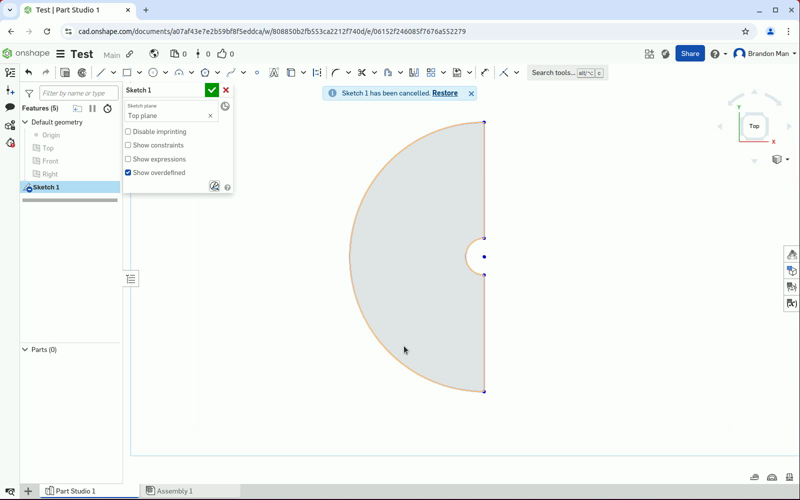
scroll(6)
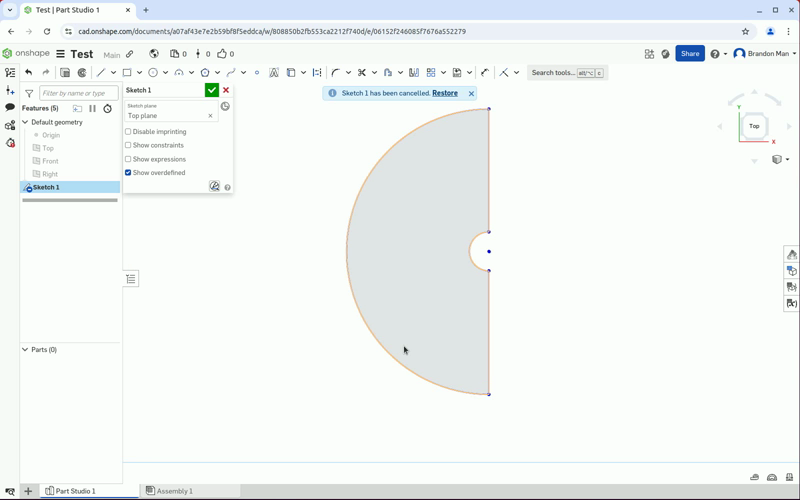
scroll(6)
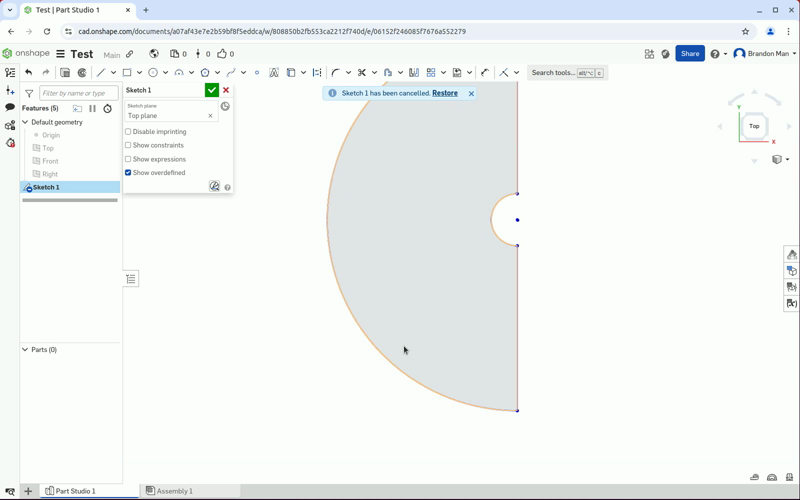
scroll(6)
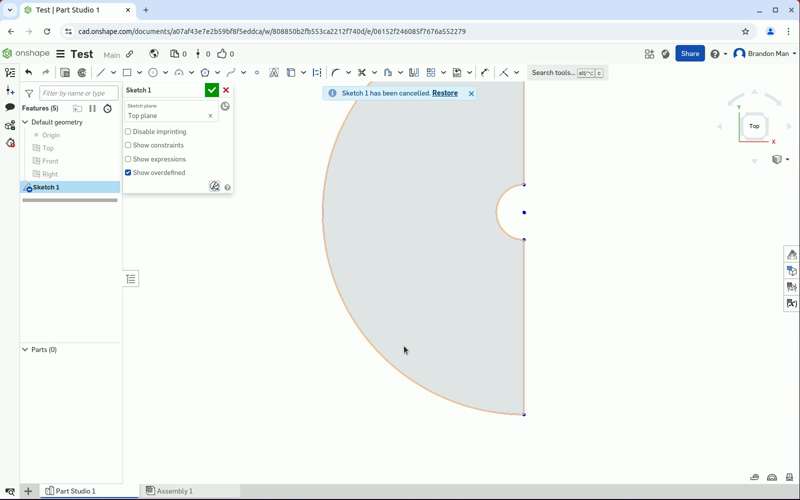
scroll(6)
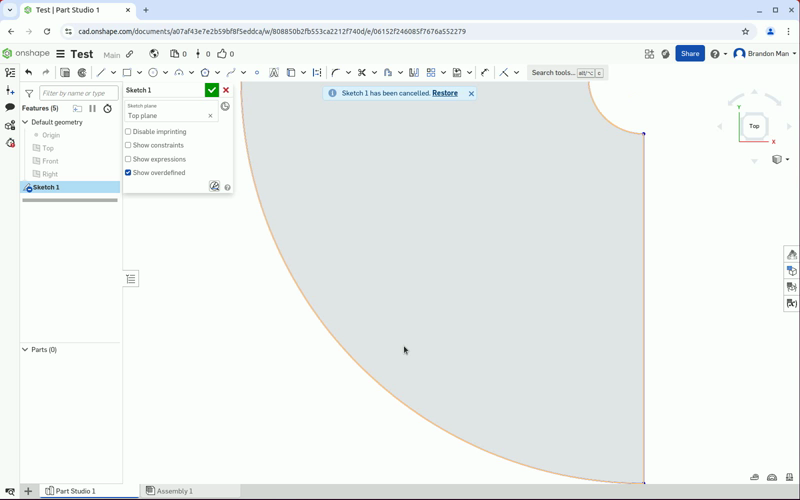
scroll(6)
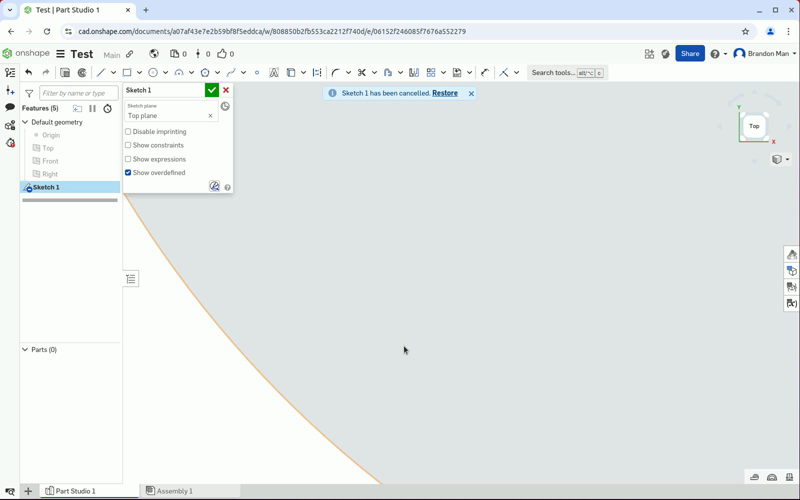
click(404, 345)
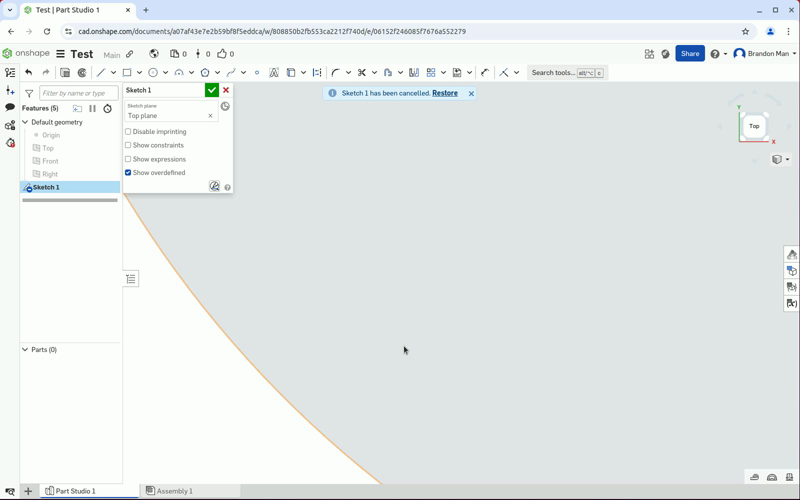
scroll(-6)
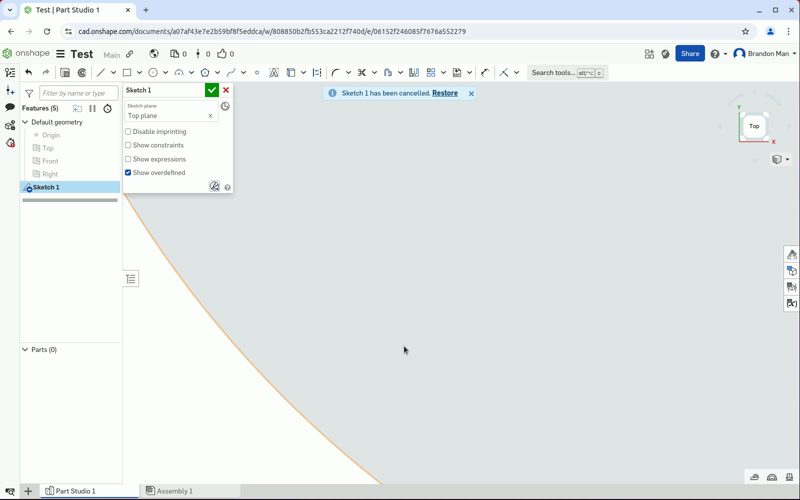
scroll(-6)
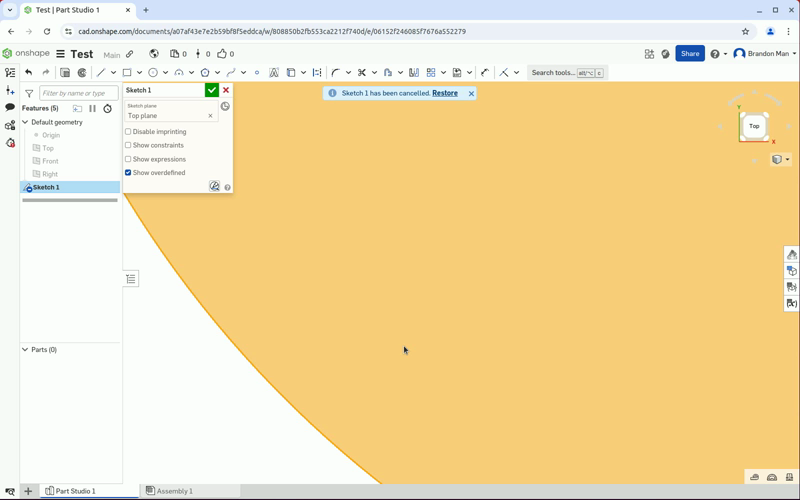
scroll(-6)
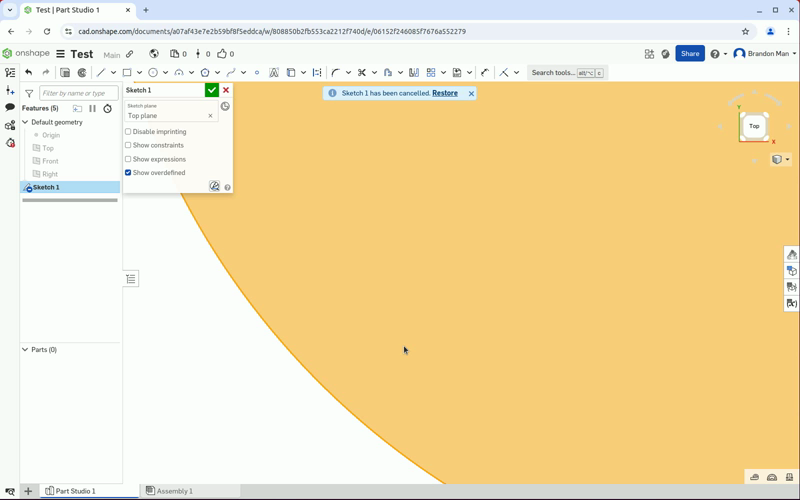
scroll(-6)
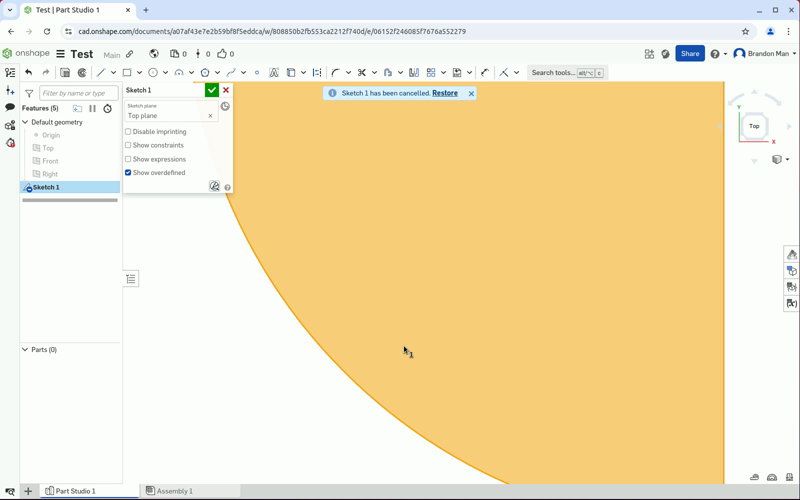
scroll(-6)
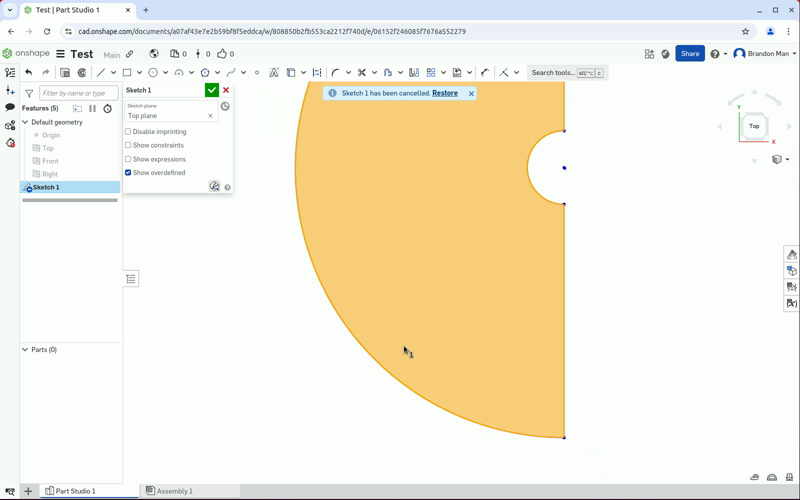
scroll(-6)
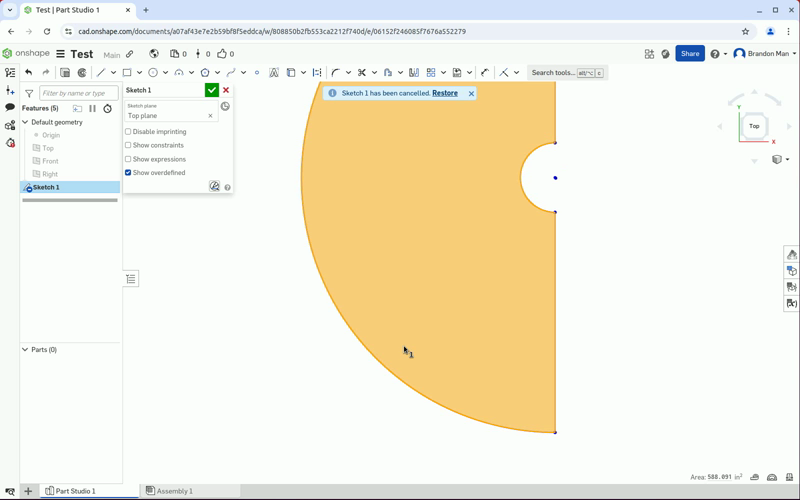
scroll(-6)
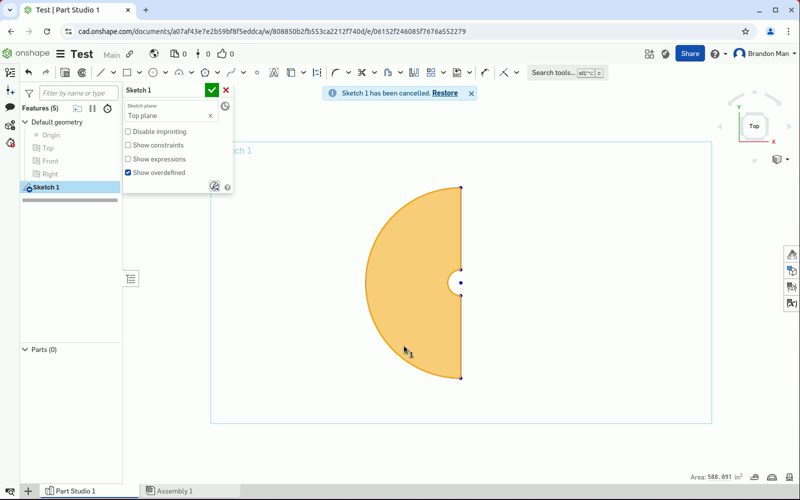
mouse_move(73, 352)
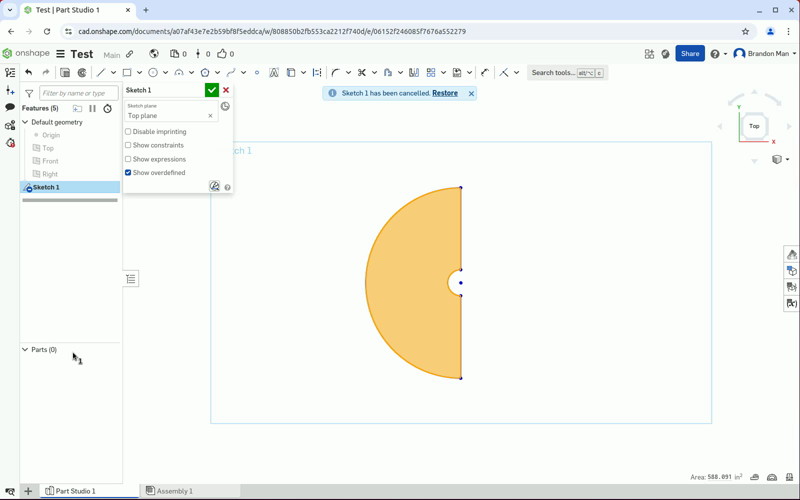
key(shift+y)
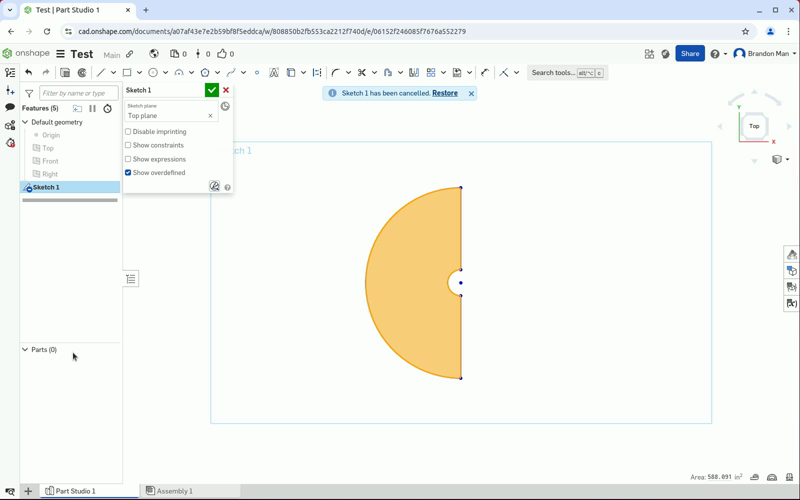
key(shift+e)
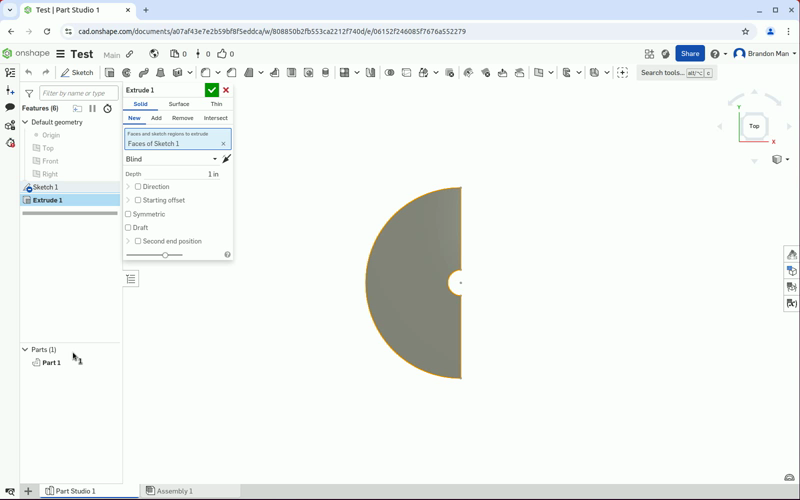
mouse_move(143, 106)
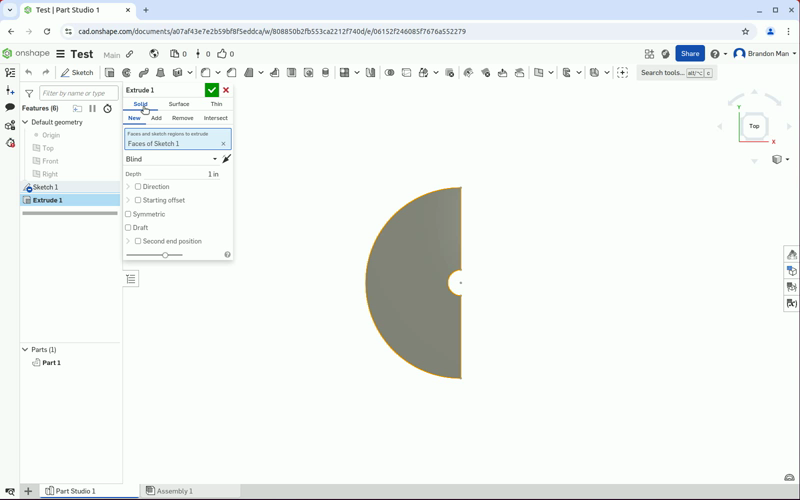
click(143, 106)
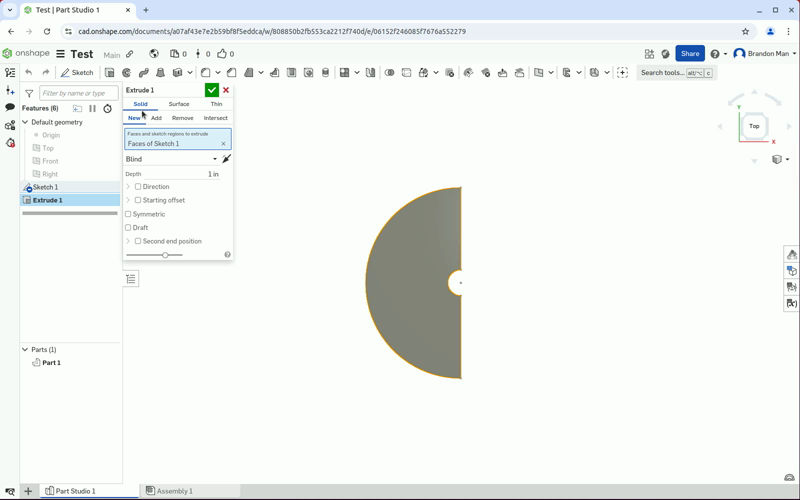
mouse_move(137, 120)
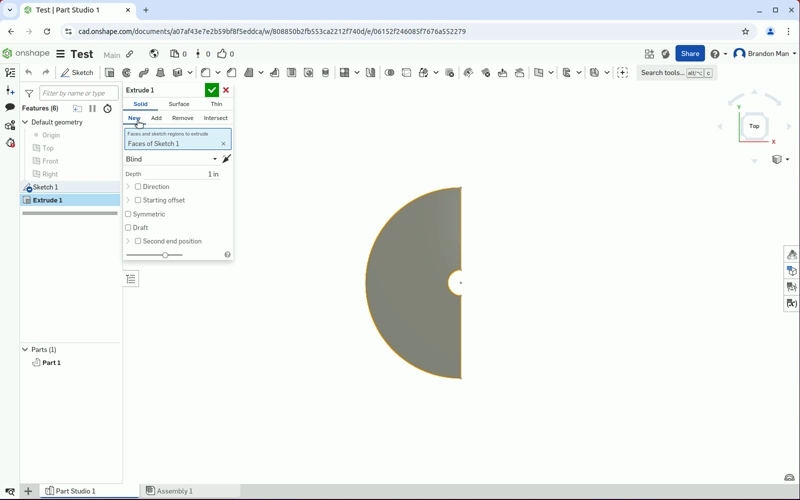
click(137, 120)
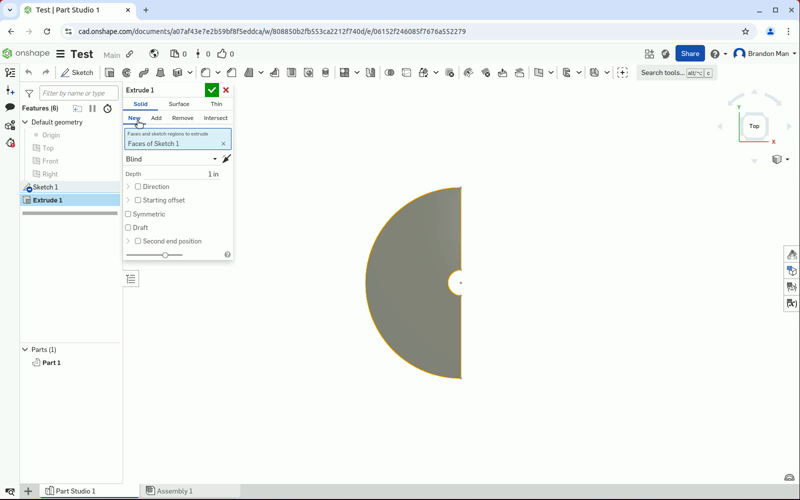
key(tab, 4)
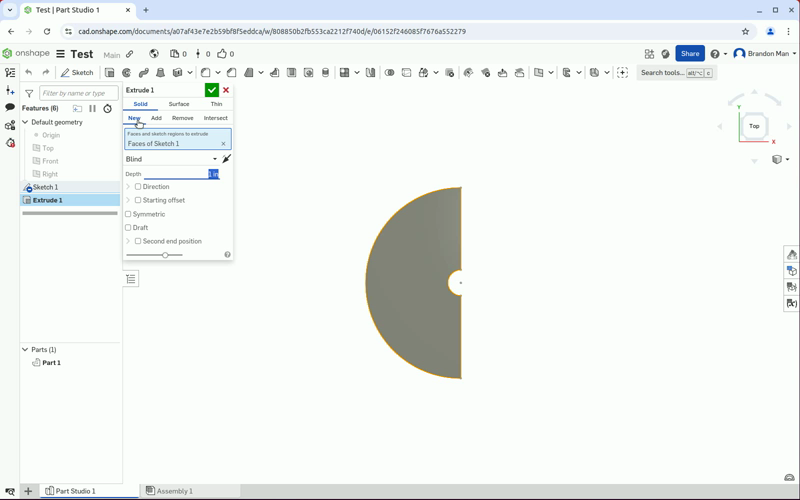
text(0.722)
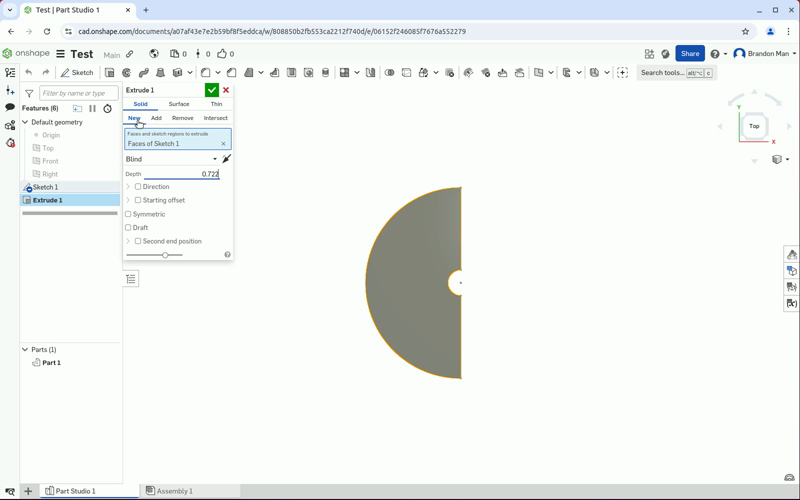
key(enter)
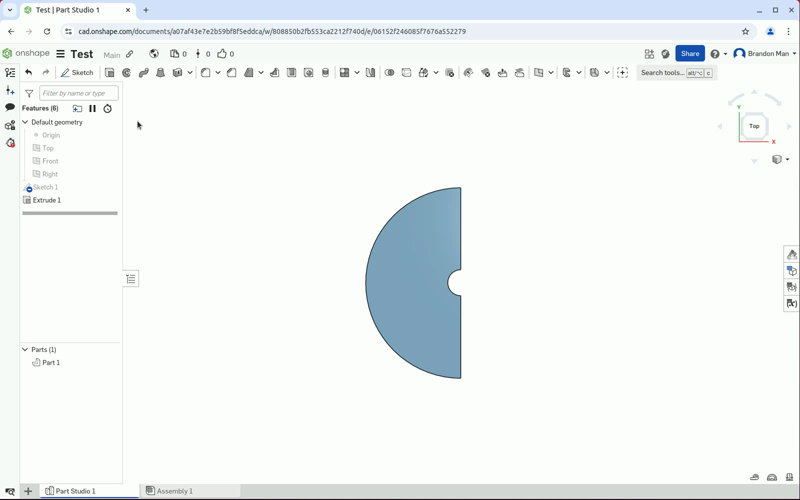
key(shift+h)
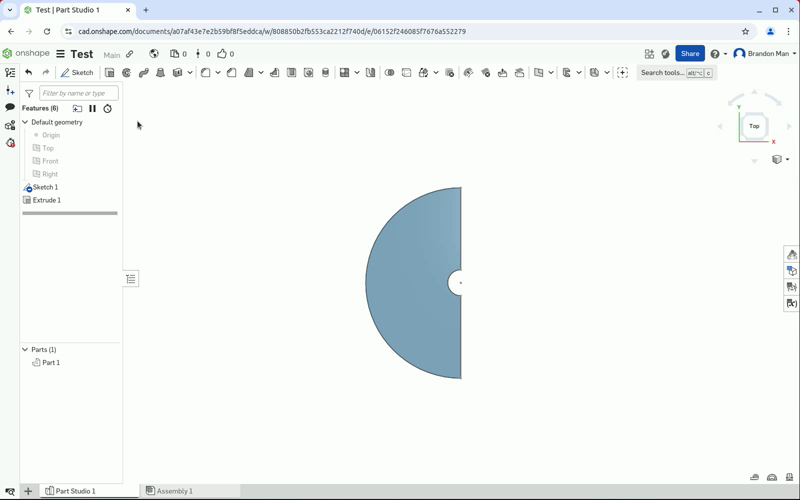
key(shift+h)
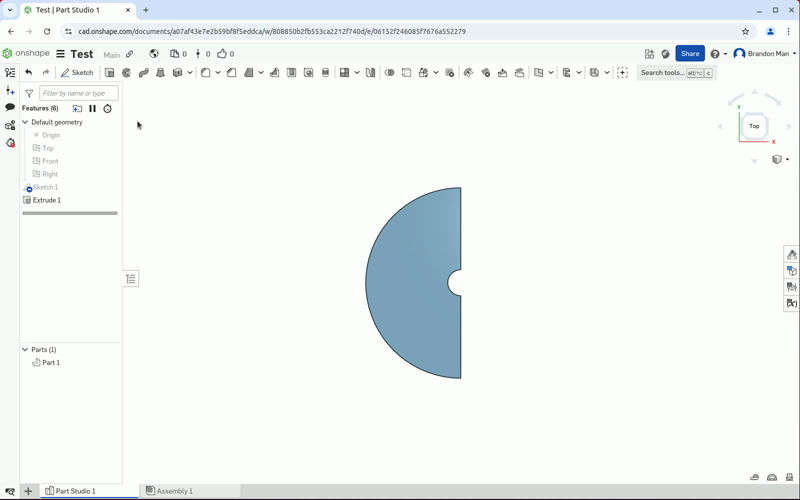
mouse_move(73, 189)
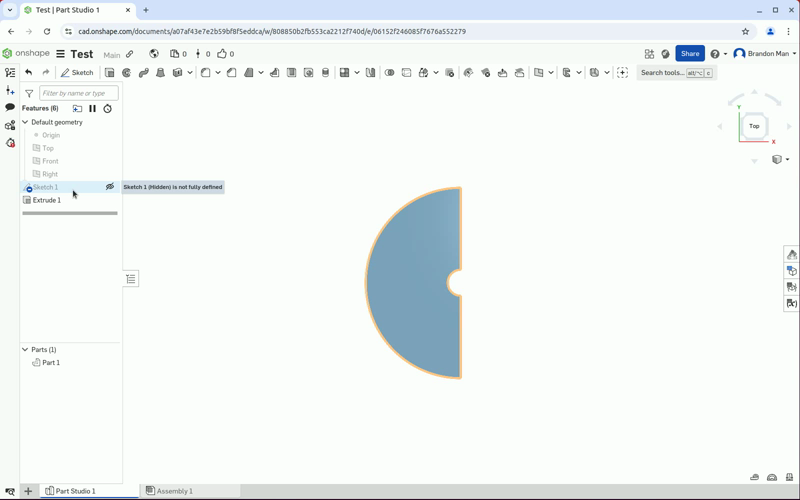
click(73, 189)
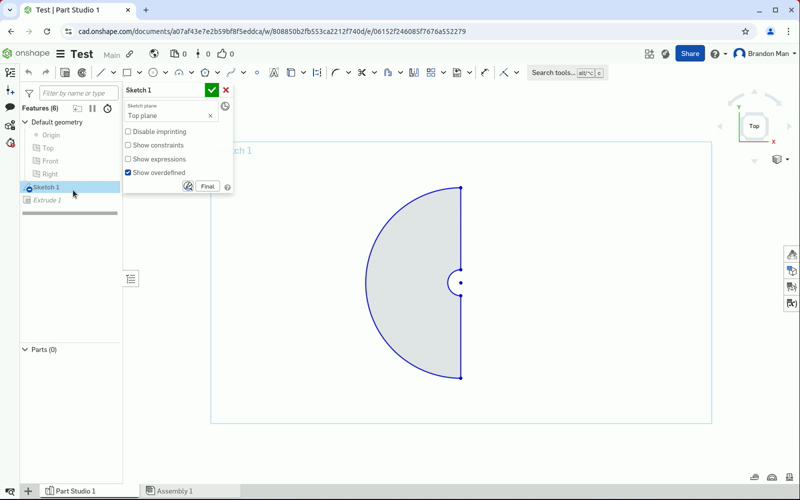
mouse_move(229, 92)
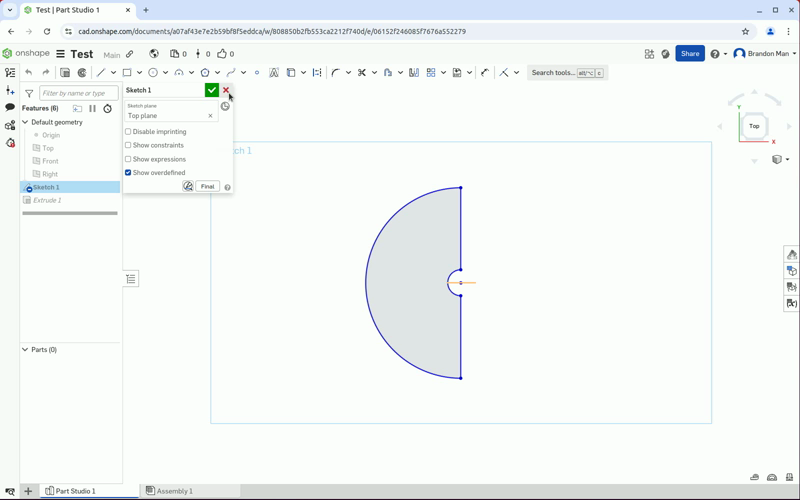
click(229, 92)
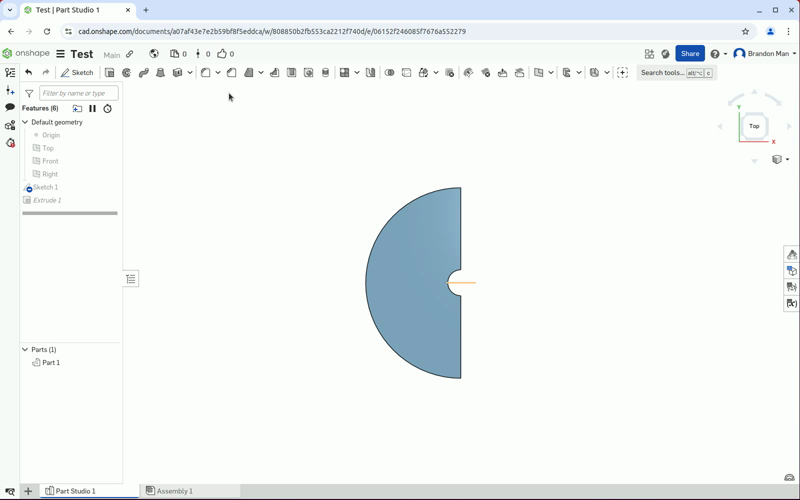
mouse_move(541, 75)
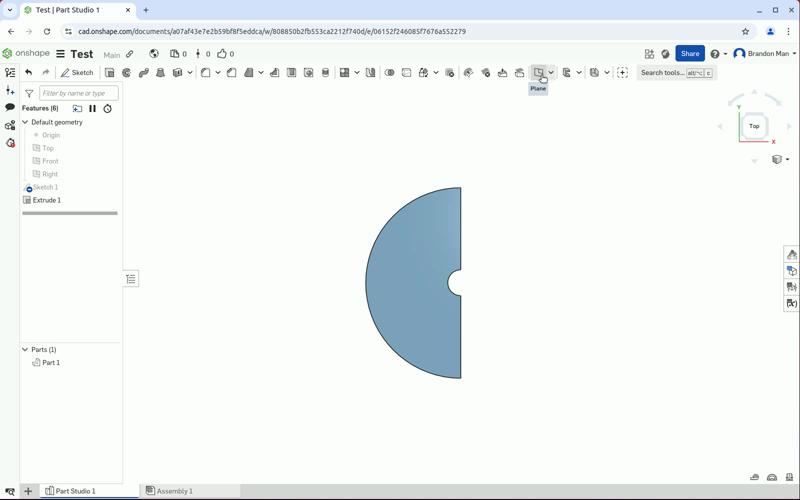
click(541, 75)
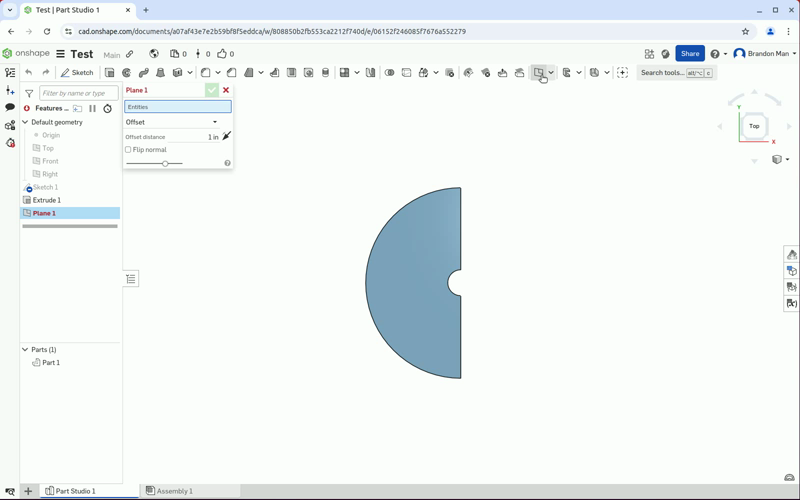
mouse_move(73, 150)
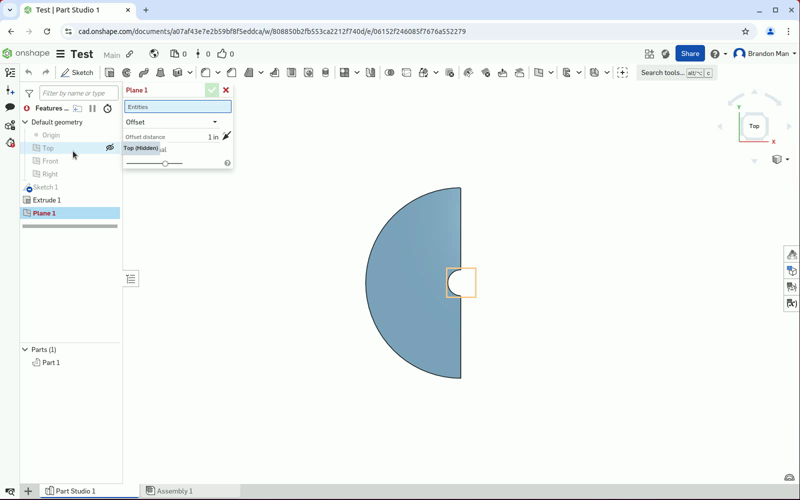
click(73, 150)
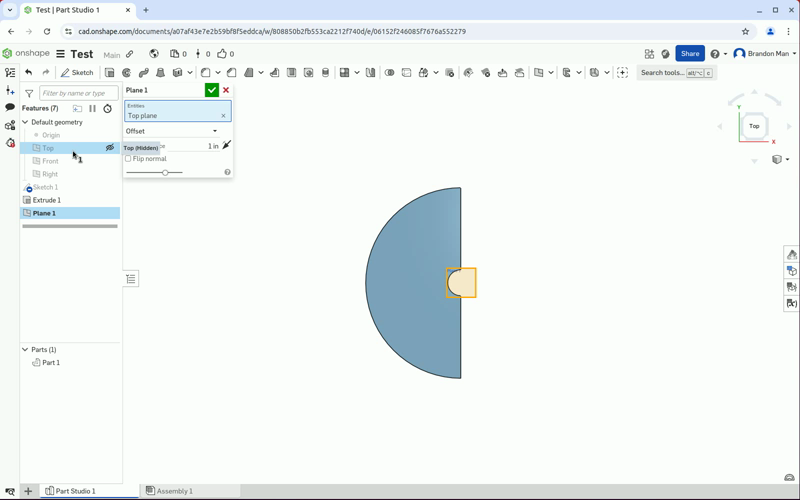
key(tab, 2)
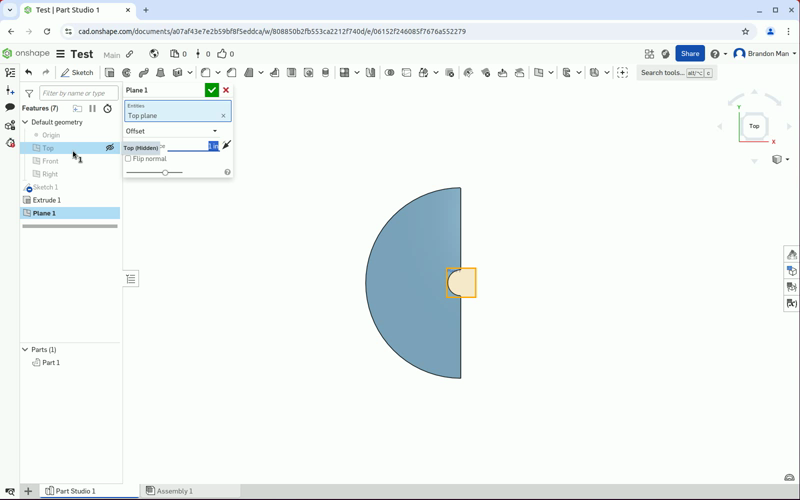
text(0.709)
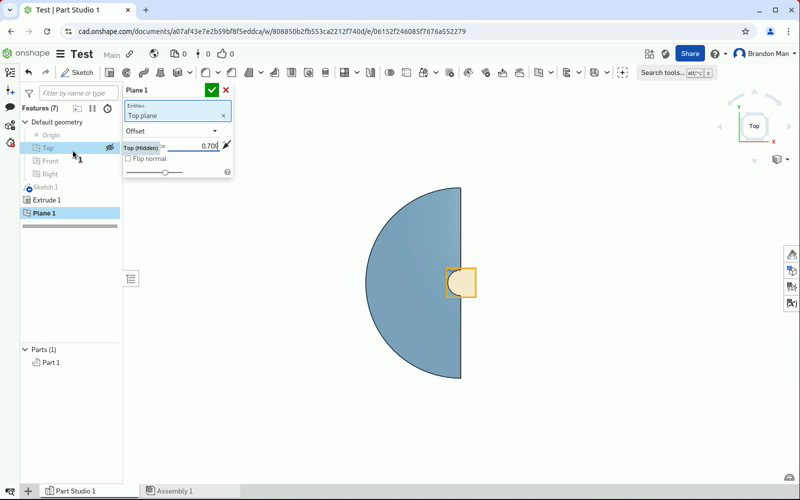
key(enter, 2)
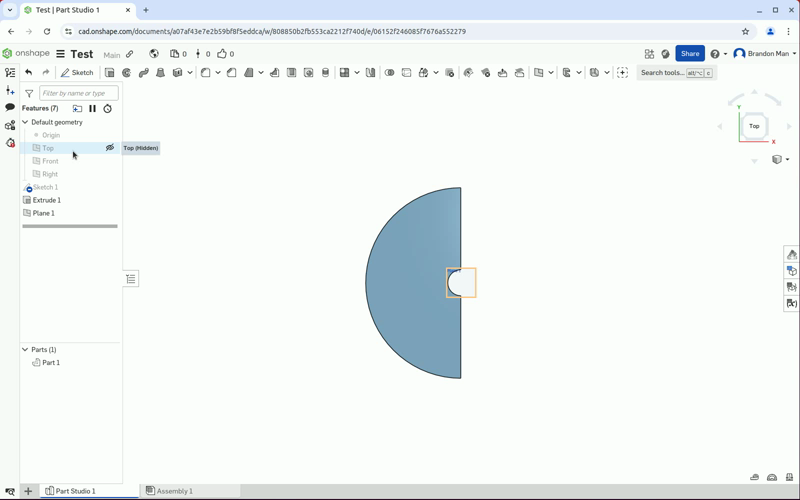
key(shift+s)
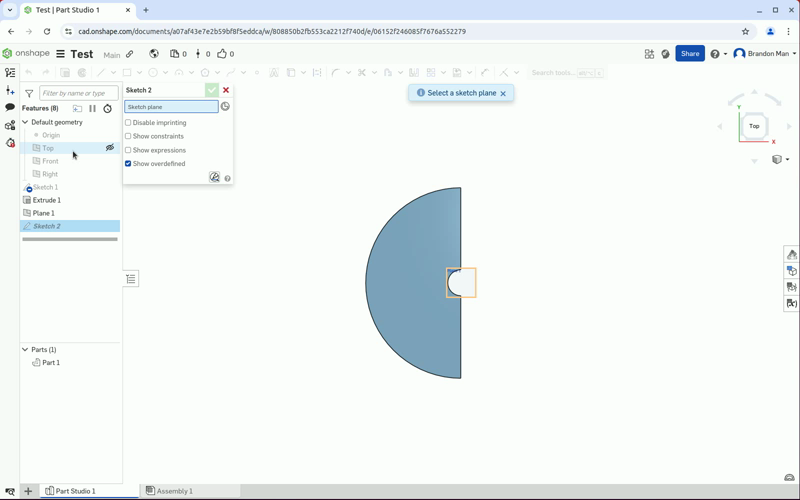
mouse_move(73, 215)
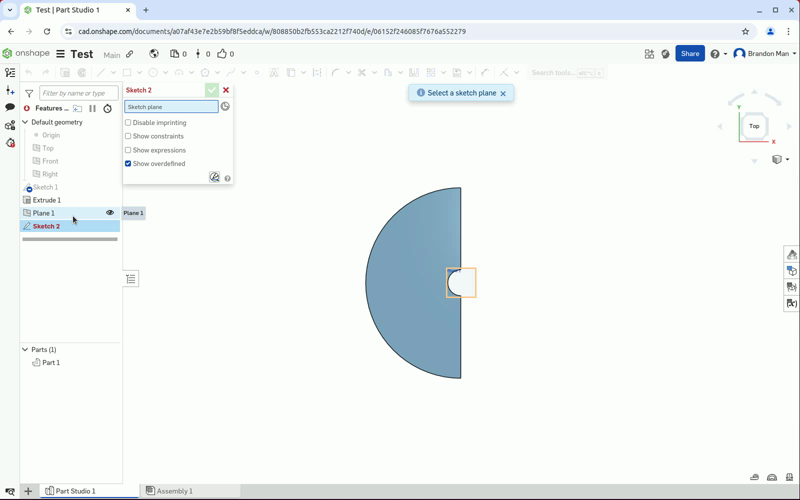
click(73, 215)
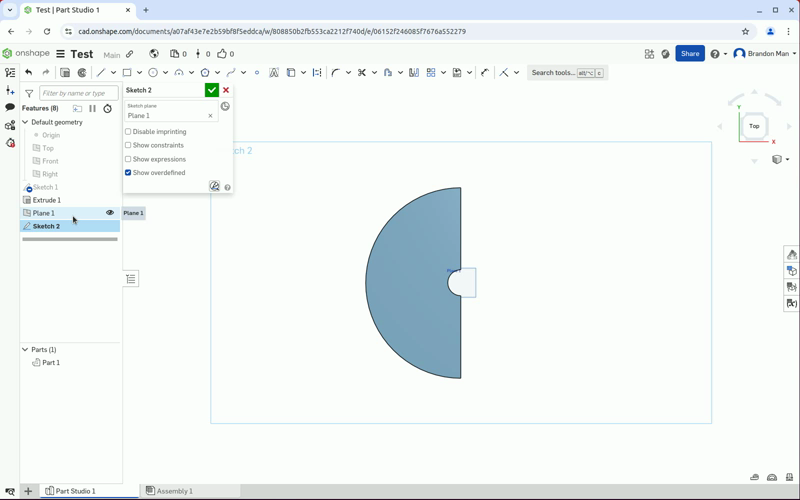
mouse_move(73, 352)
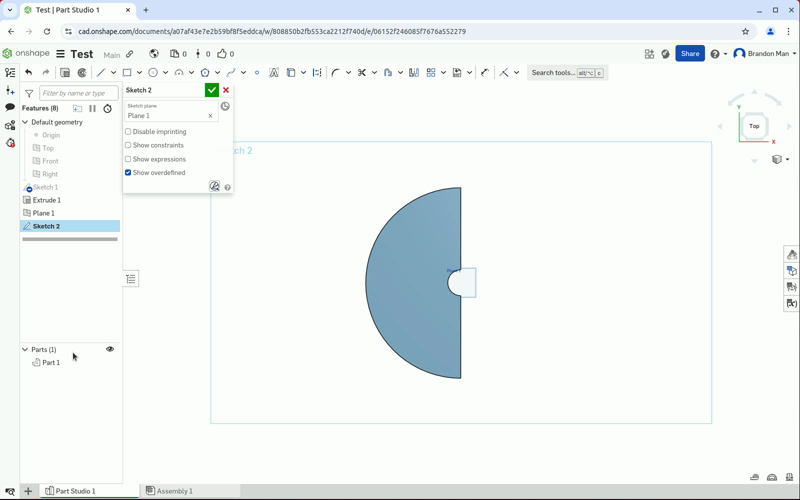
key(y)
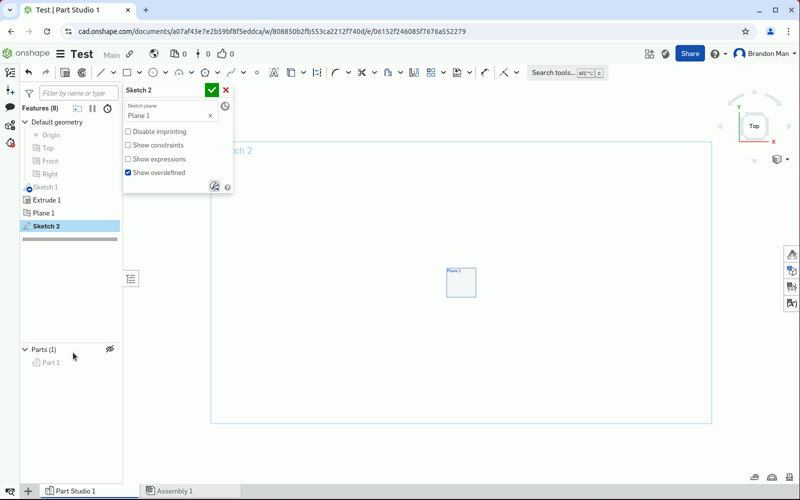
key(l)
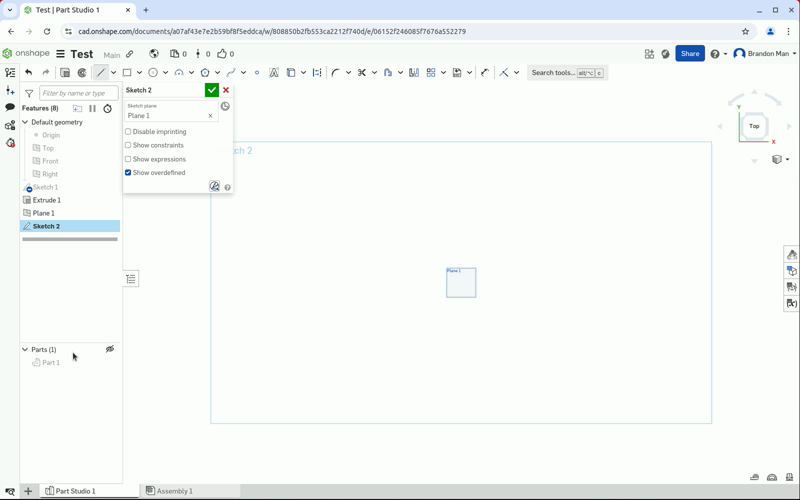
key_down(shift)
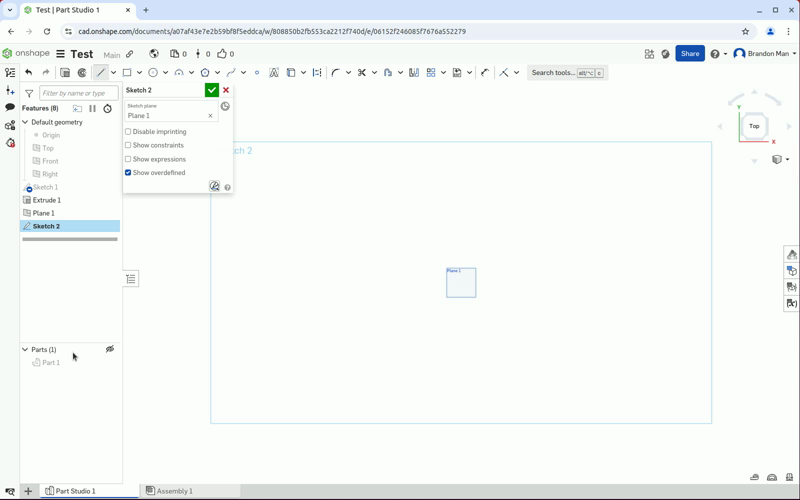
mouse_move(460, 378)
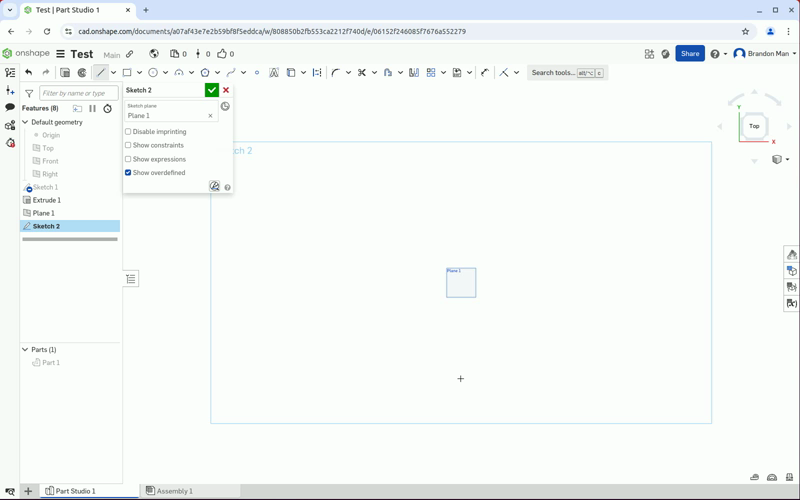
click(460, 378)
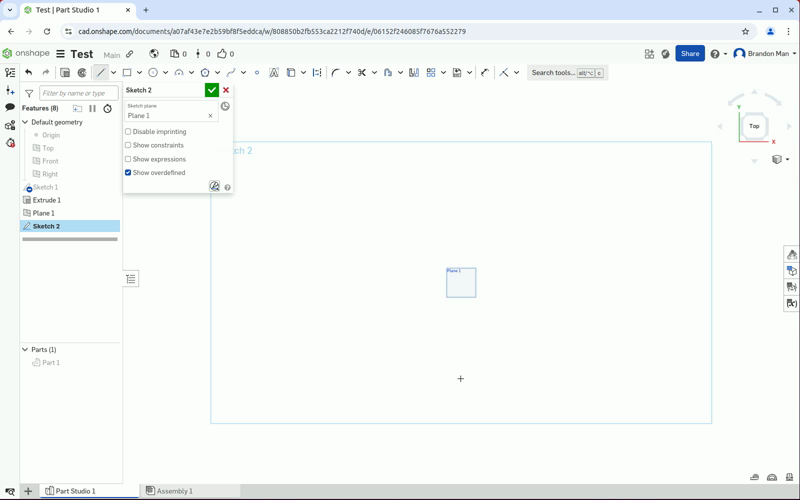
key_up(shift)
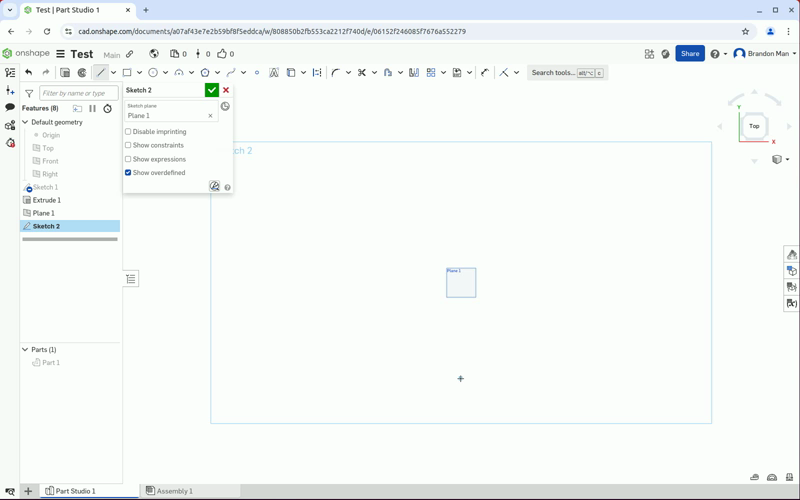
key_down(shift)
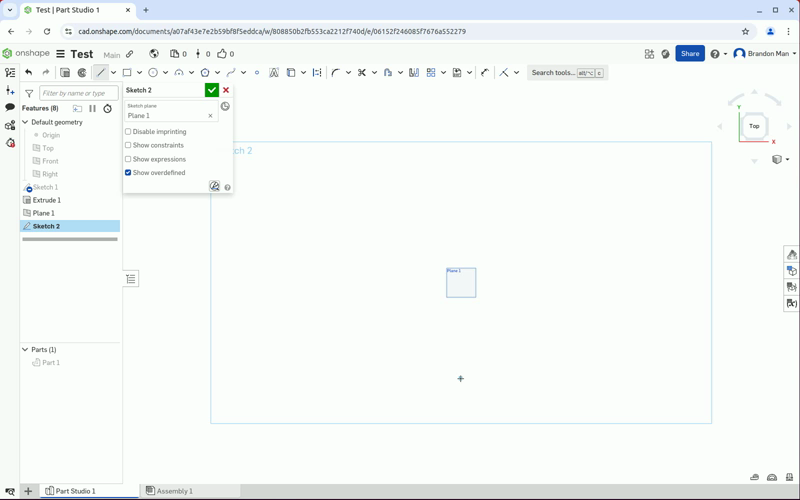
mouse_move(460, 295)
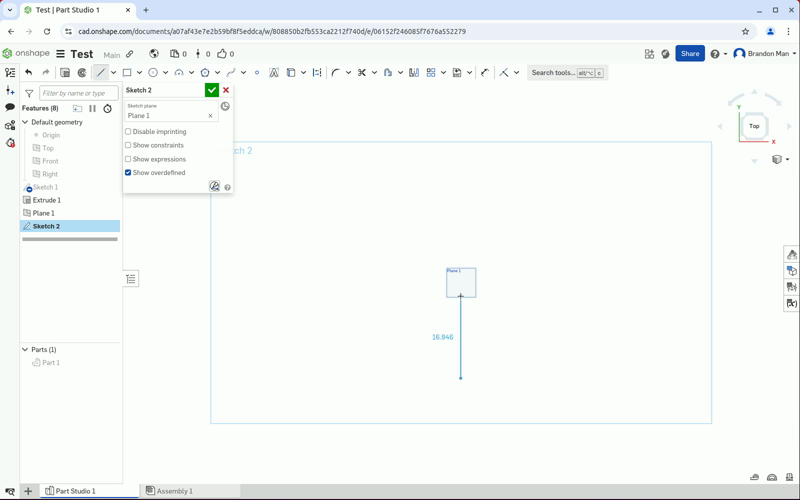
click(460, 295)
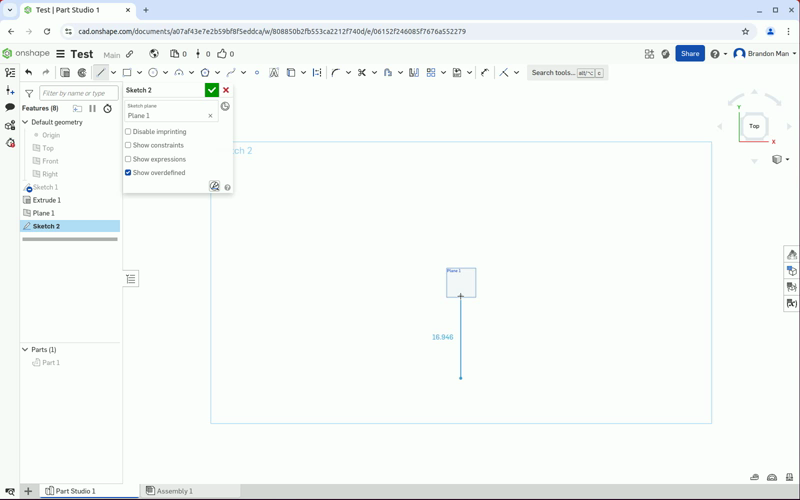
key_up(shift)
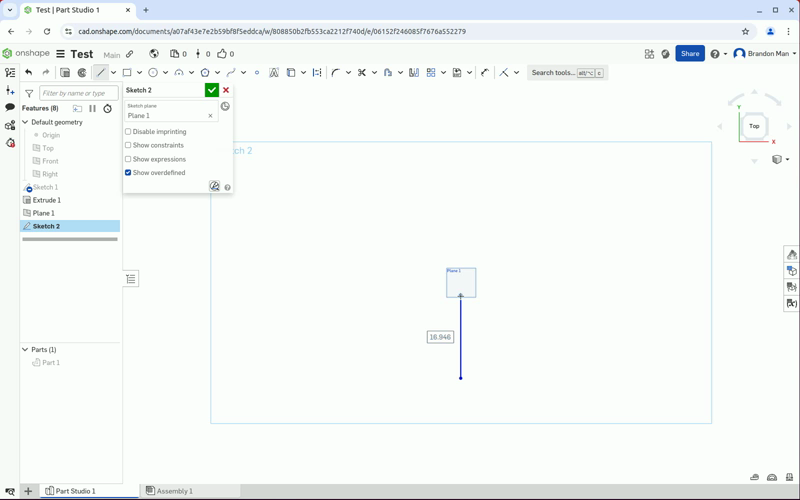
key(esc)
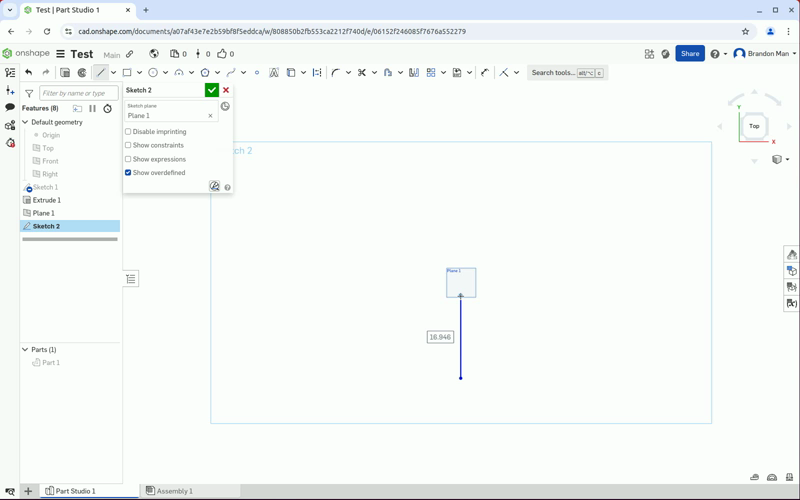
key(a)
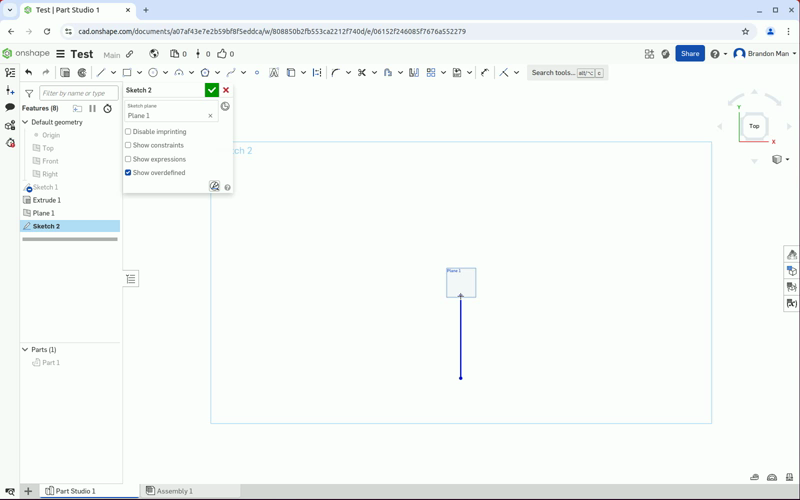
mouse_move(460, 295)
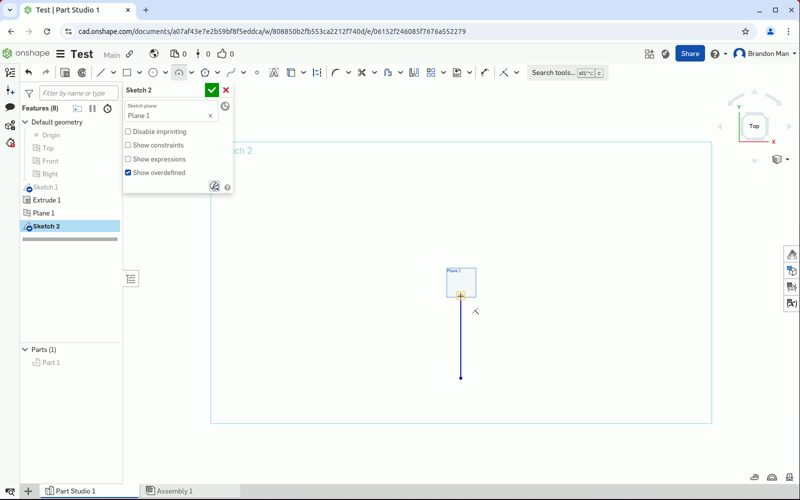
click(460, 295)
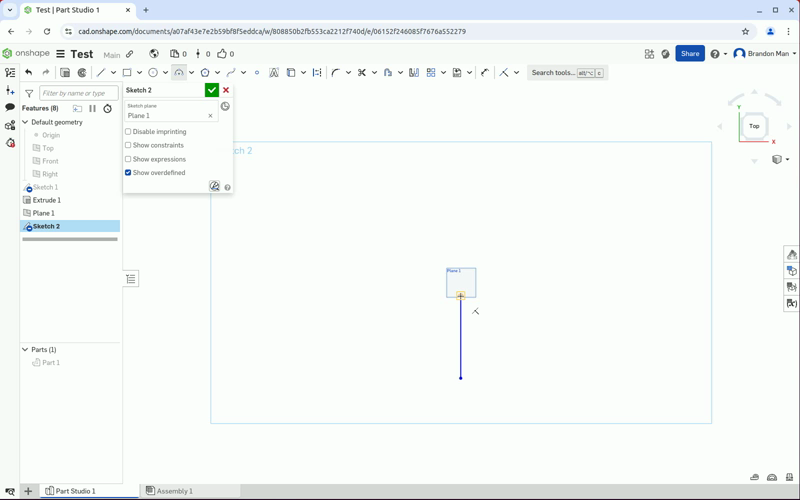
key_down(shift)
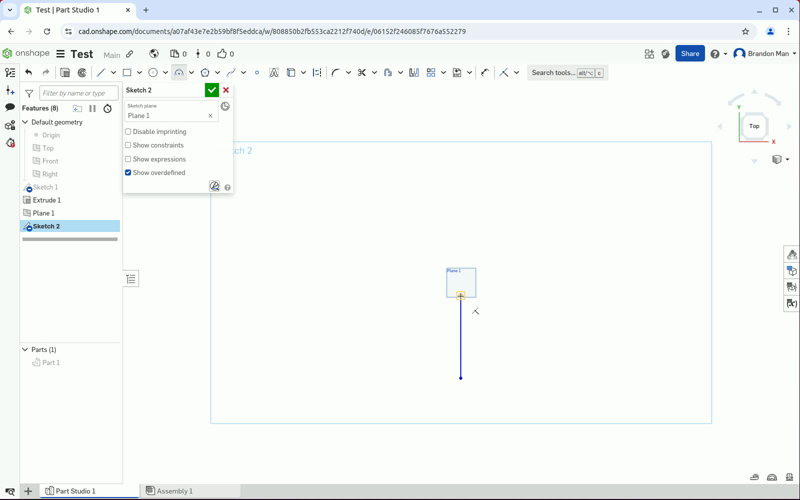
mouse_move(460, 269)
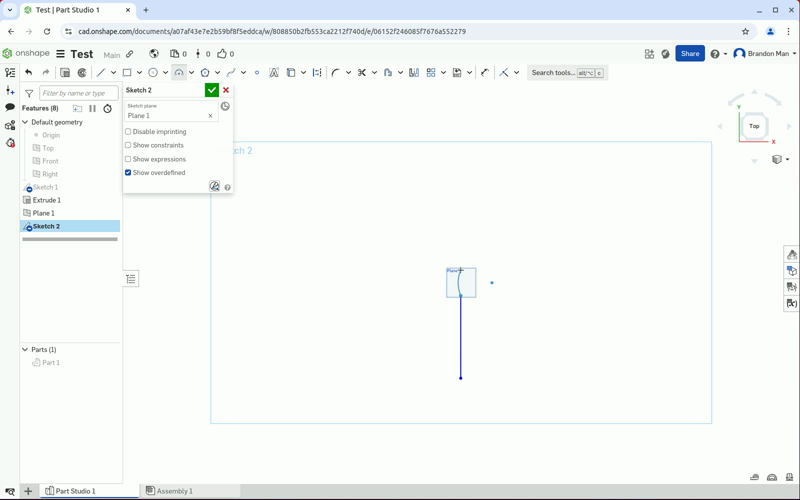
click(460, 269)
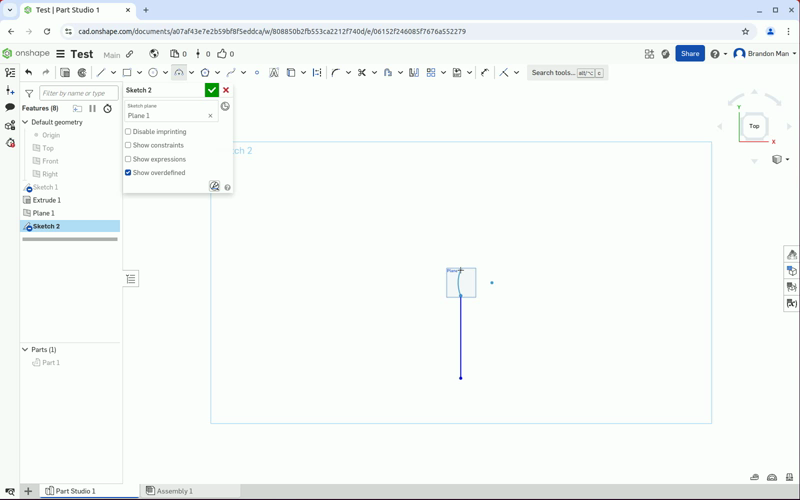
mouse_move(447, 282)
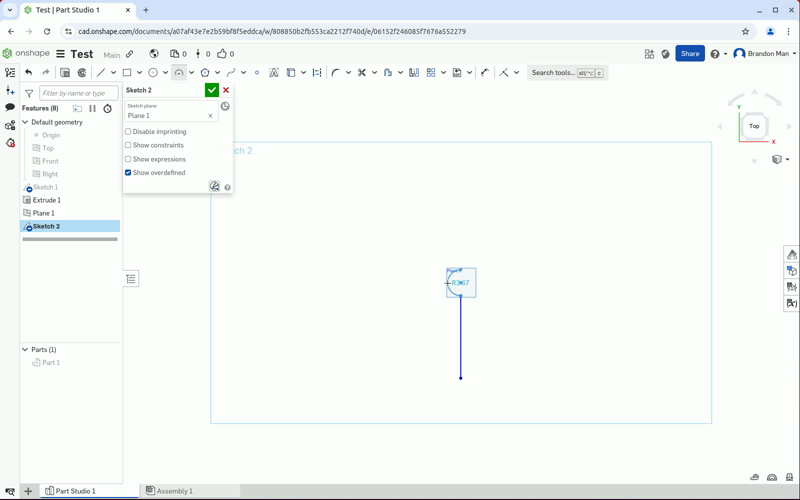
click(447, 282)
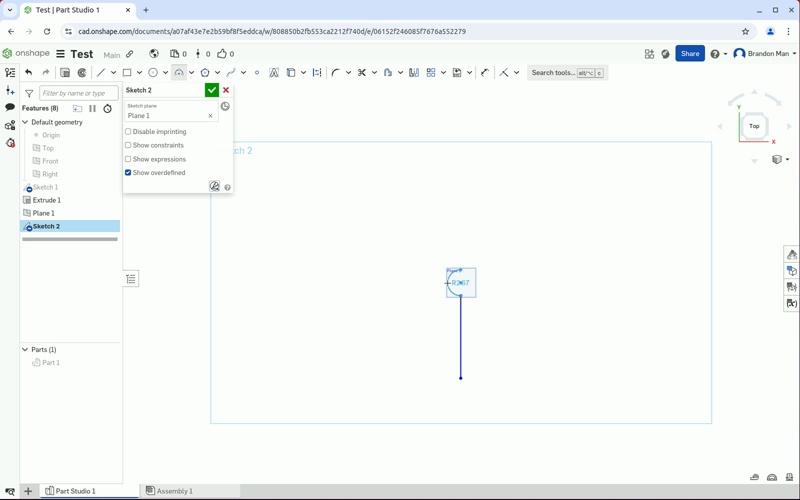
key_up(shift)
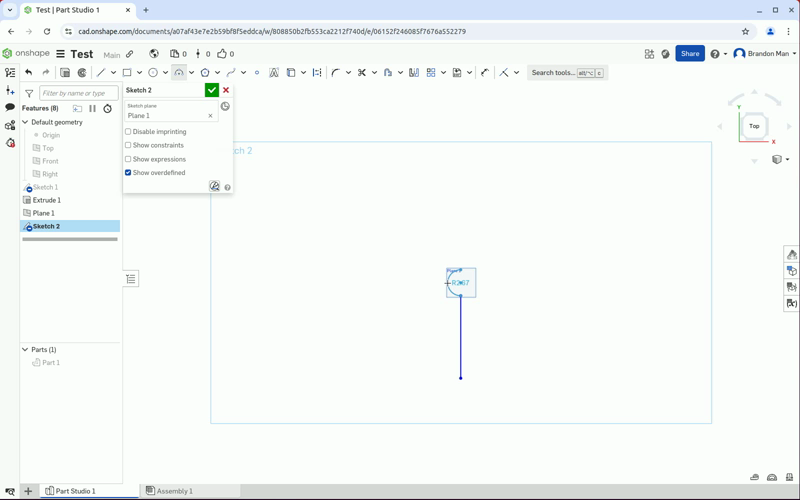
key(esc)
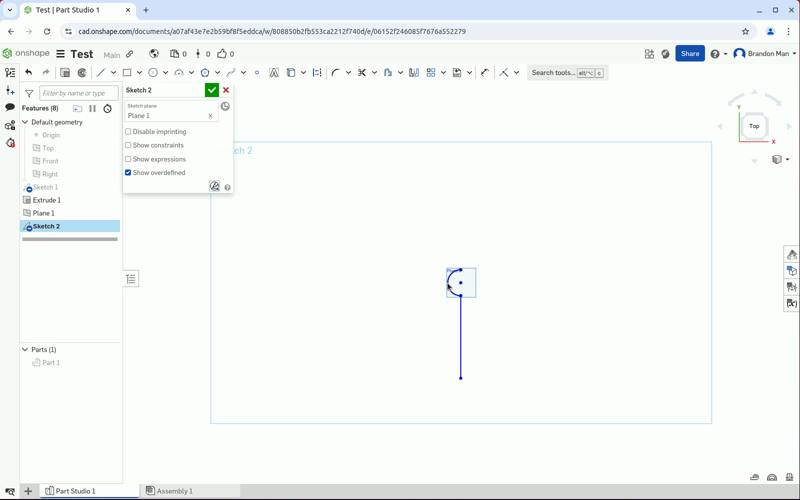
key(l)
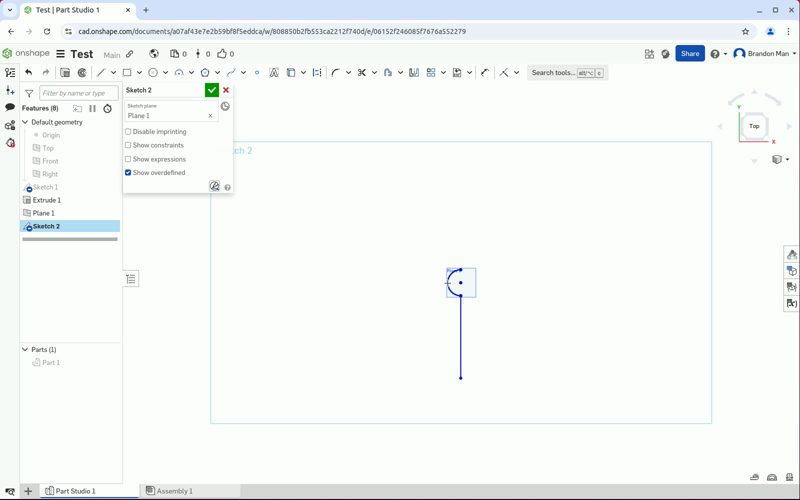
mouse_move(460, 269)
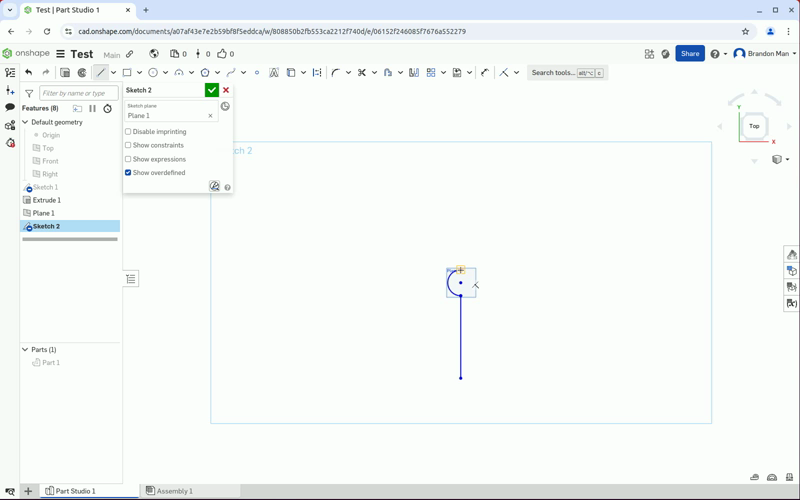
click(460, 269)
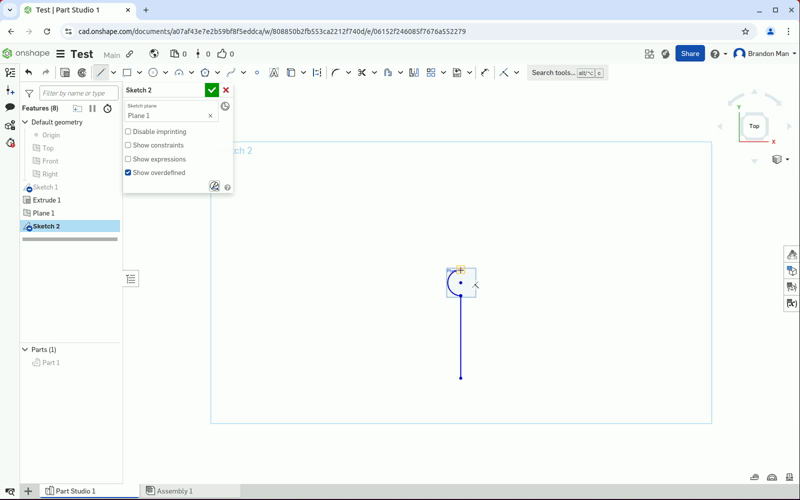
key_down(shift)
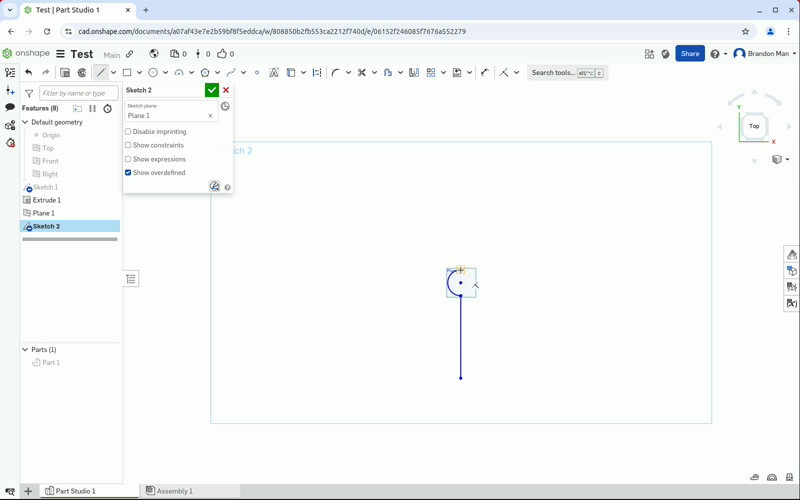
mouse_move(460, 187)
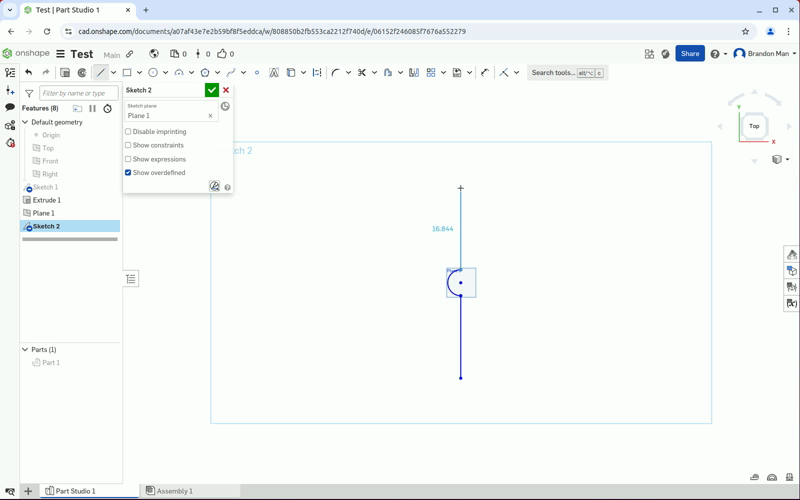
click(460, 187)
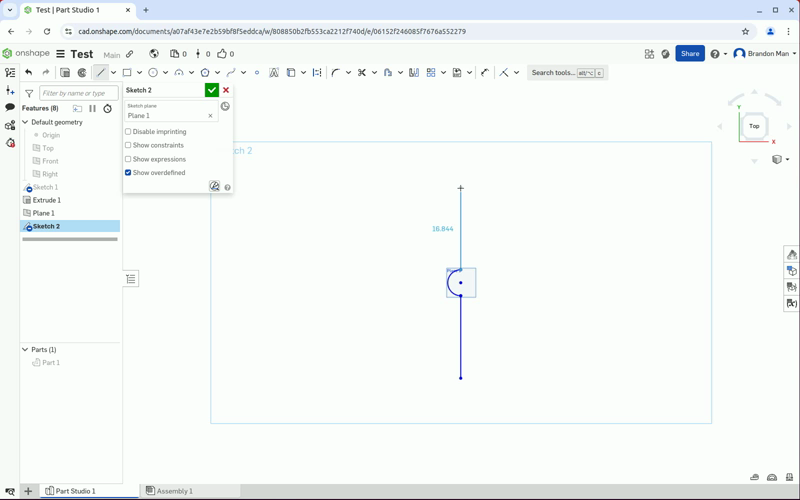
key_up(shift)
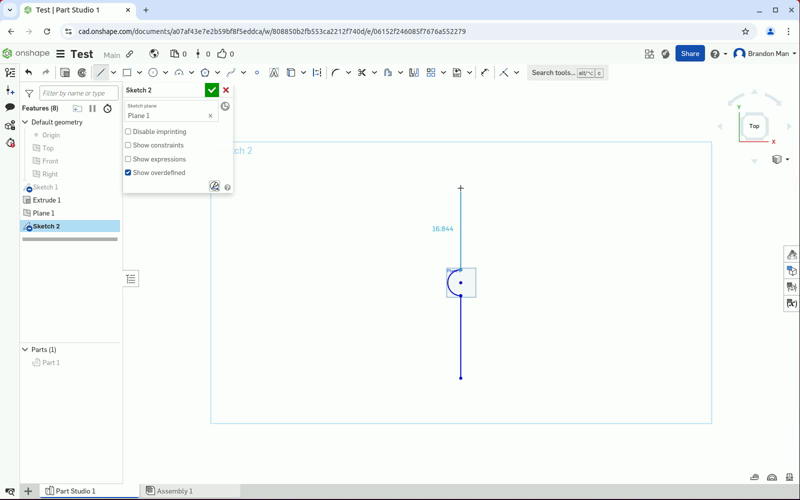
key(esc)
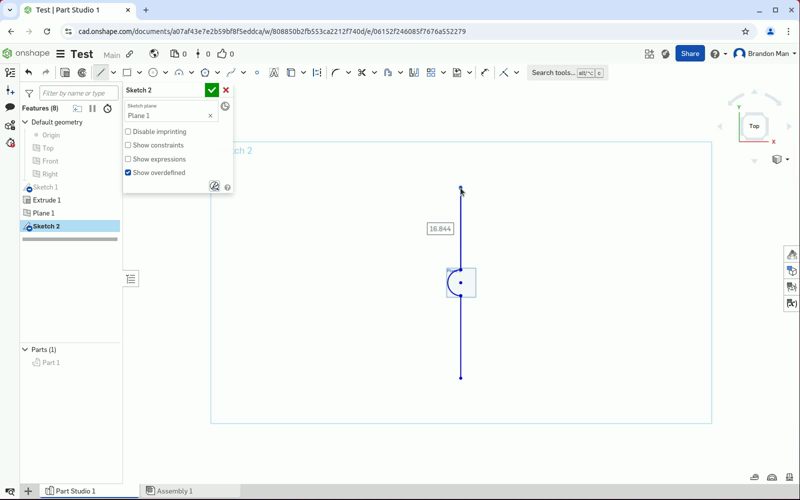
key(a)
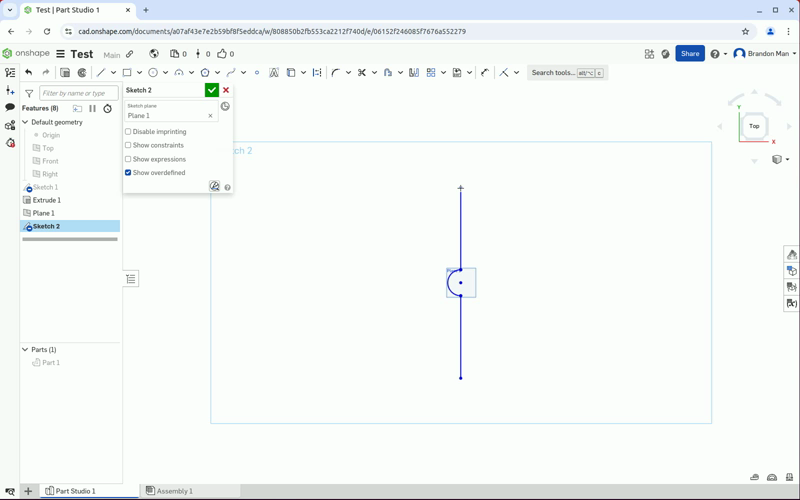
mouse_move(460, 187)
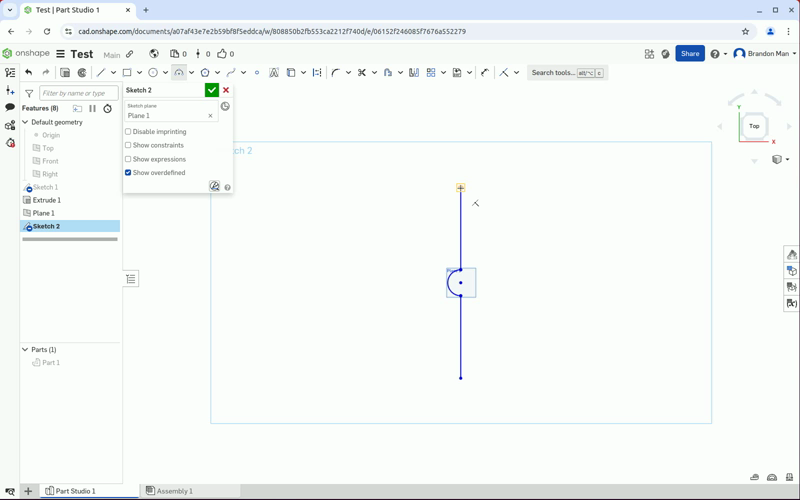
click(460, 187)
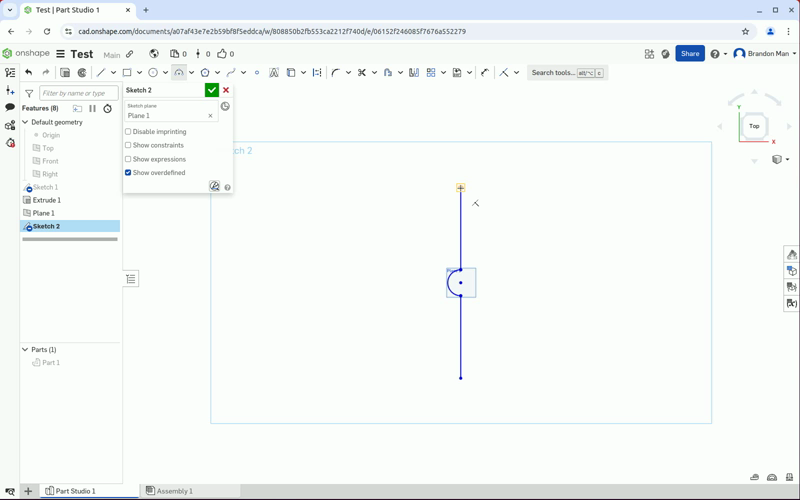
mouse_move(460, 378)
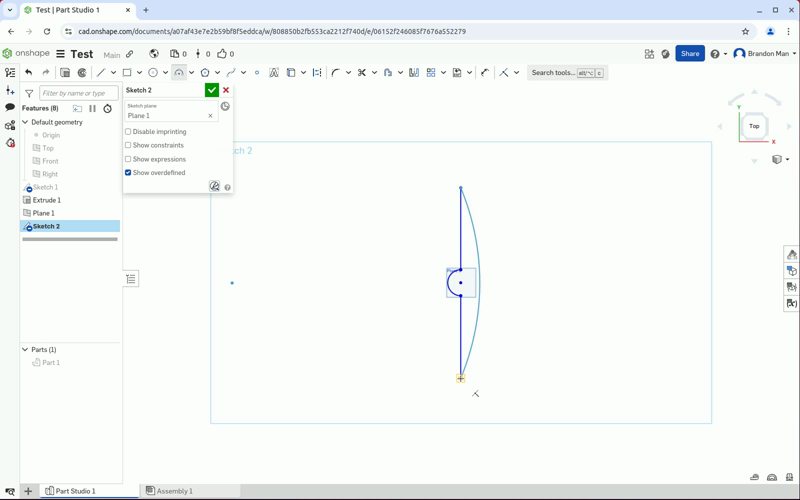
click(460, 378)
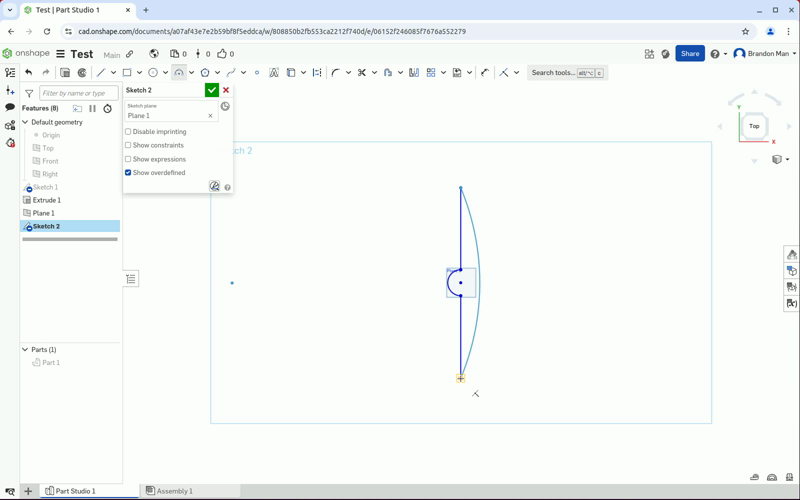
key_down(shift)
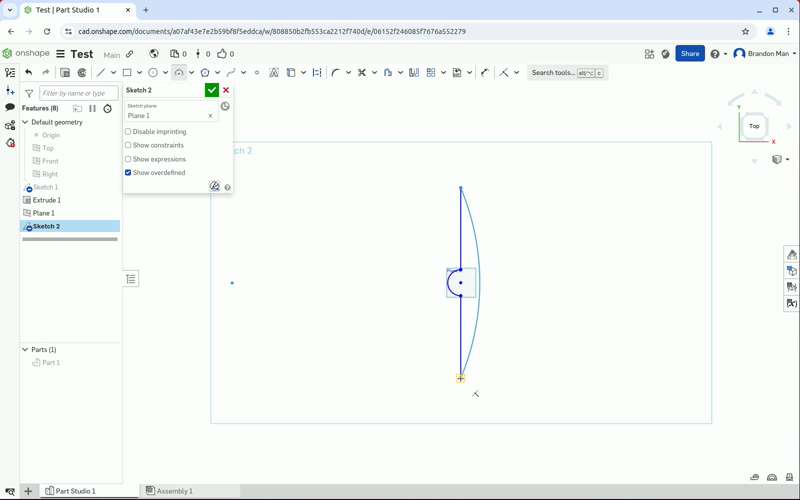
mouse_move(365, 282)
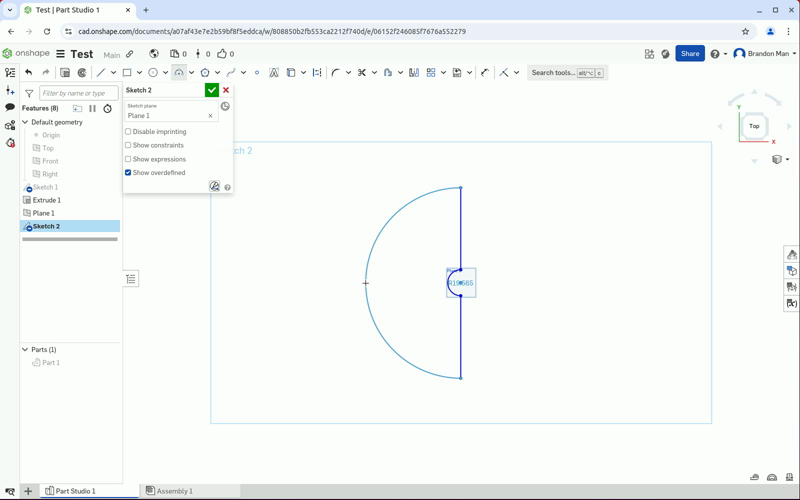
click(365, 282)
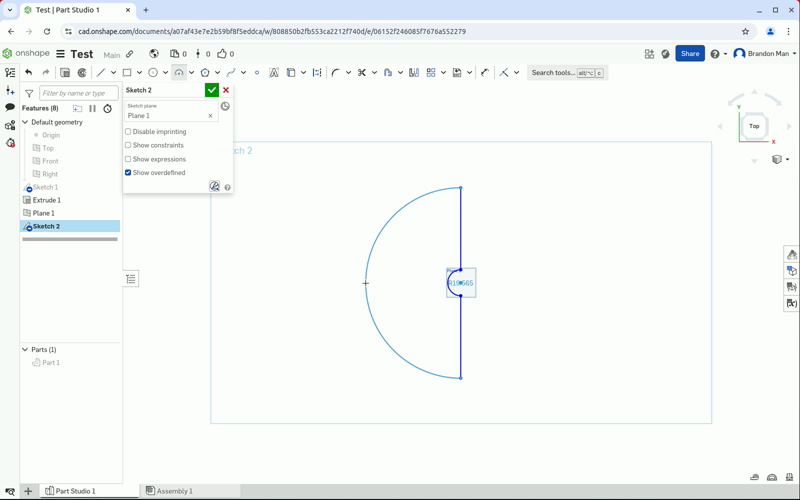
key_up(shift)
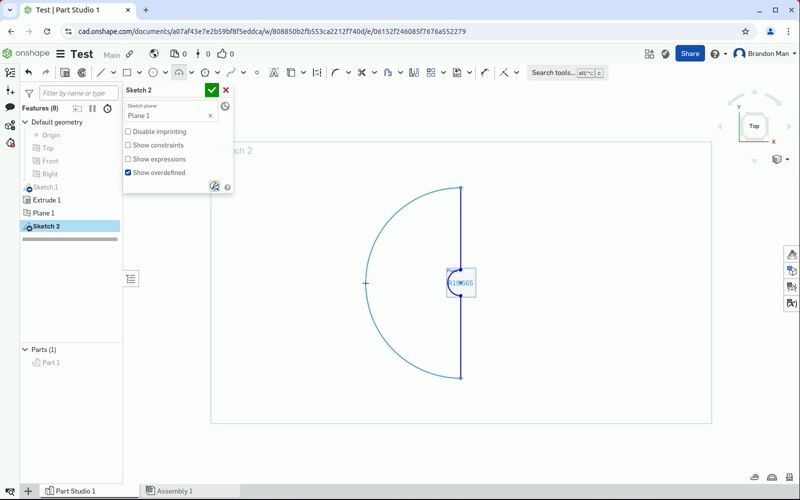
key(esc)
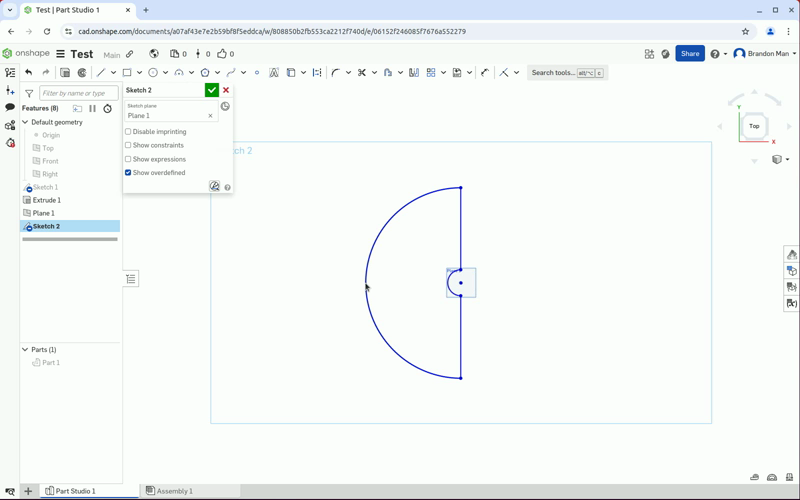
key(a)
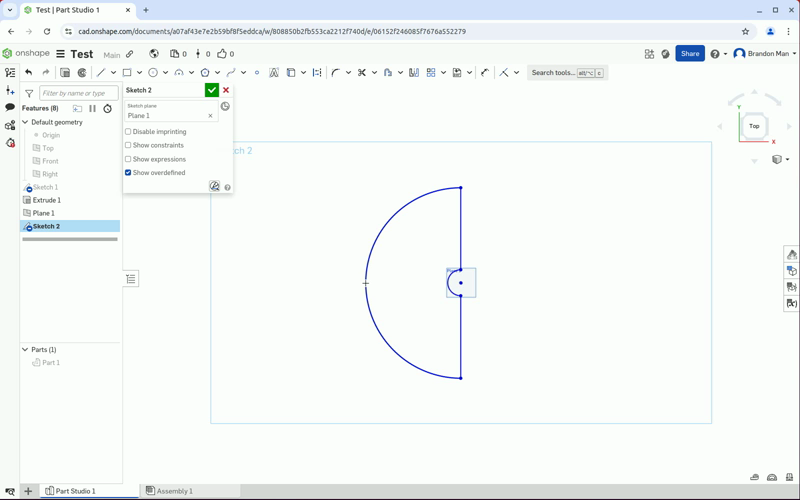
key_down(shift)
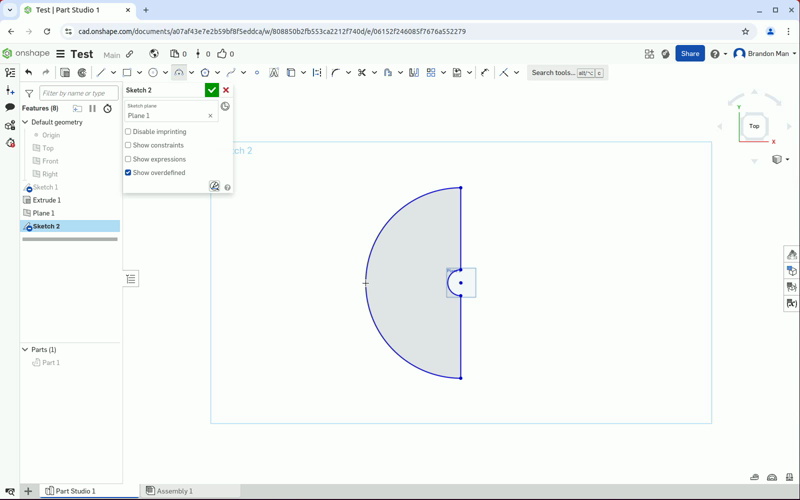
mouse_move(392, 219)
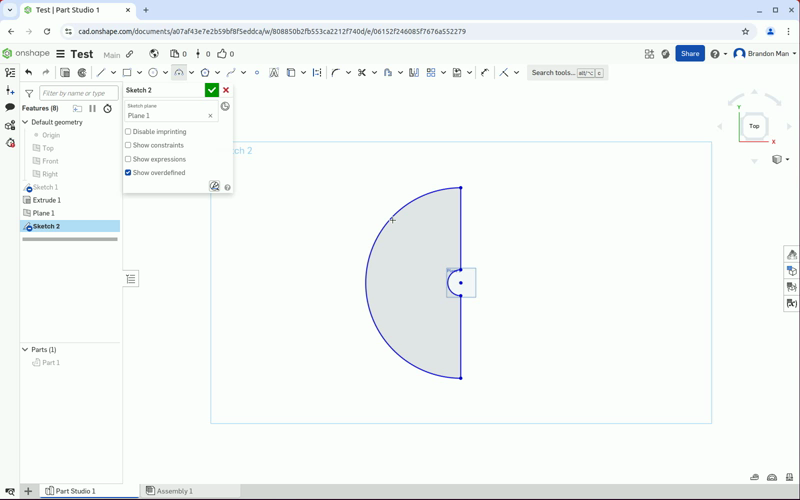
click(392, 219)
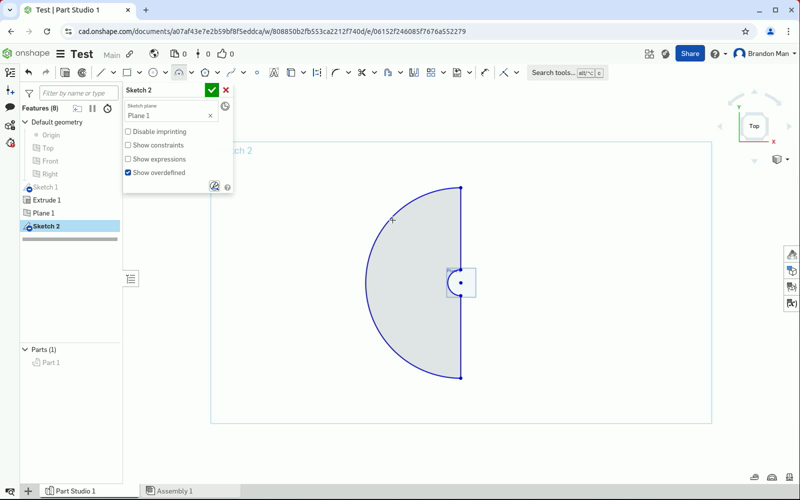
key_up(shift)
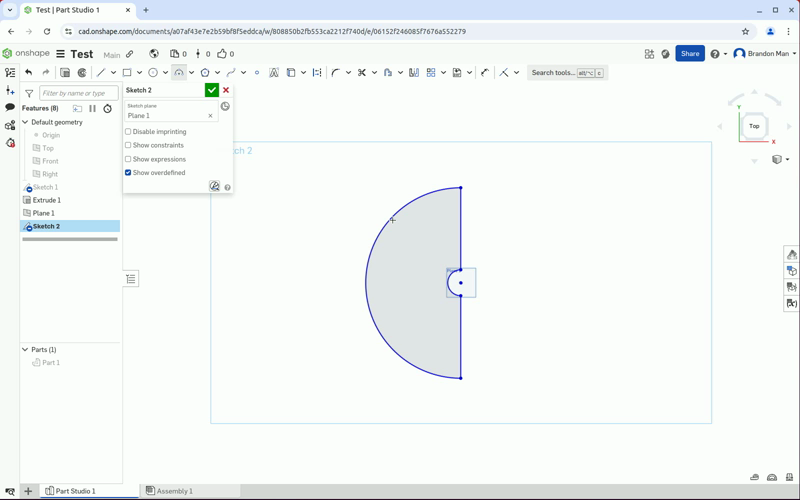
key_down(shift)
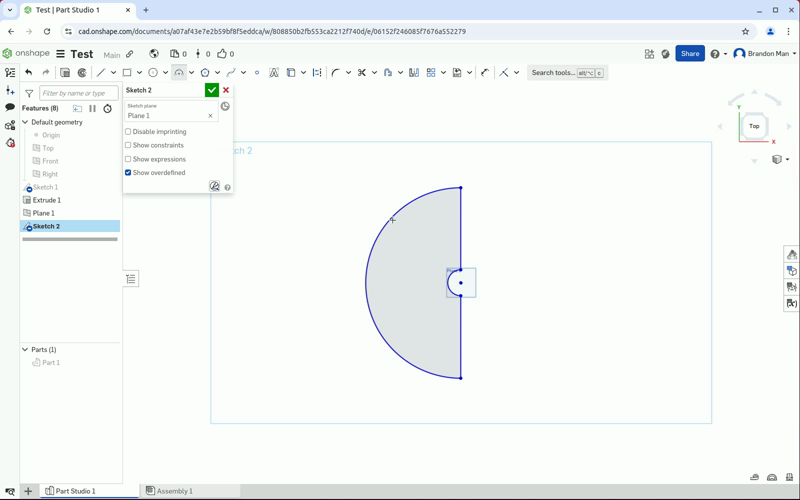
mouse_move(456, 373)
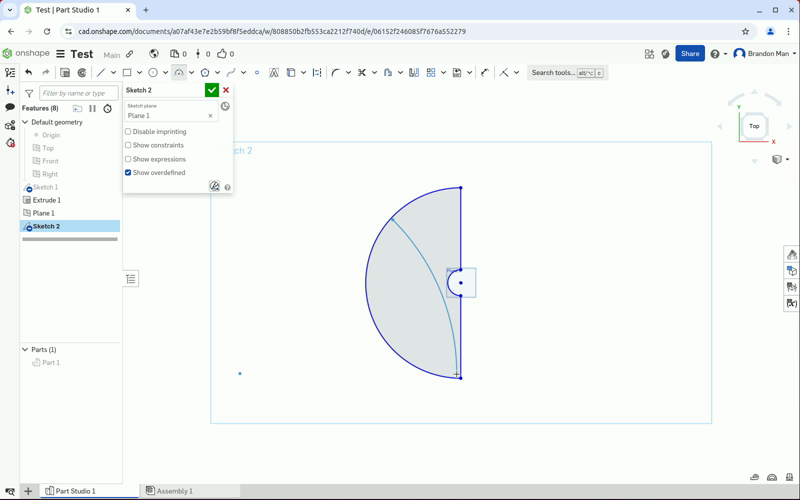
click(456, 373)
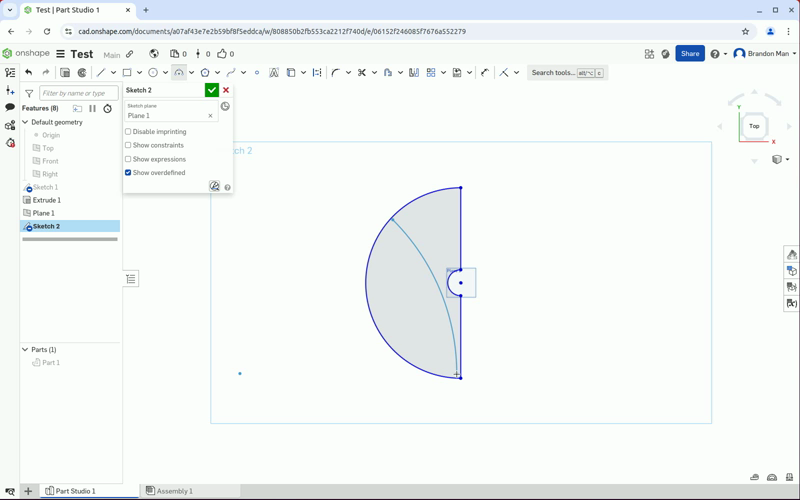
mouse_move(375, 317)
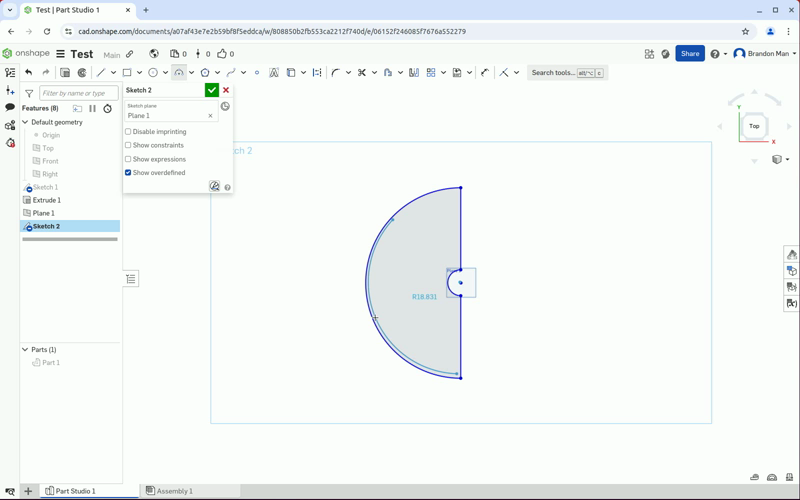
click(375, 317)
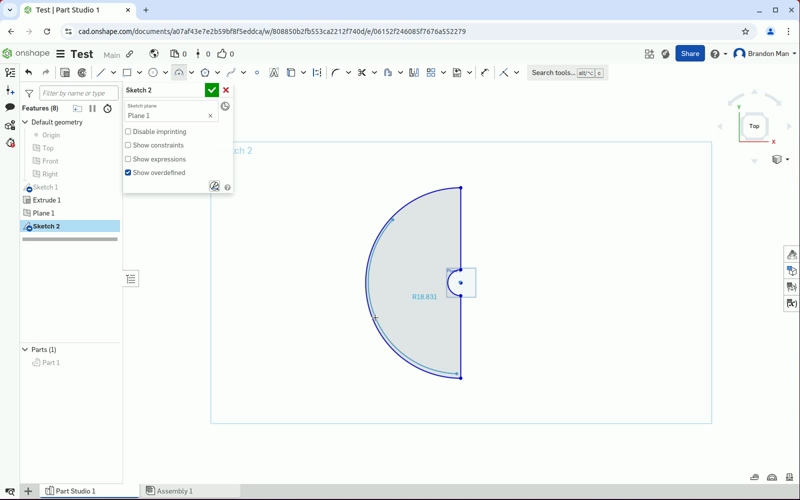
key_up(shift)
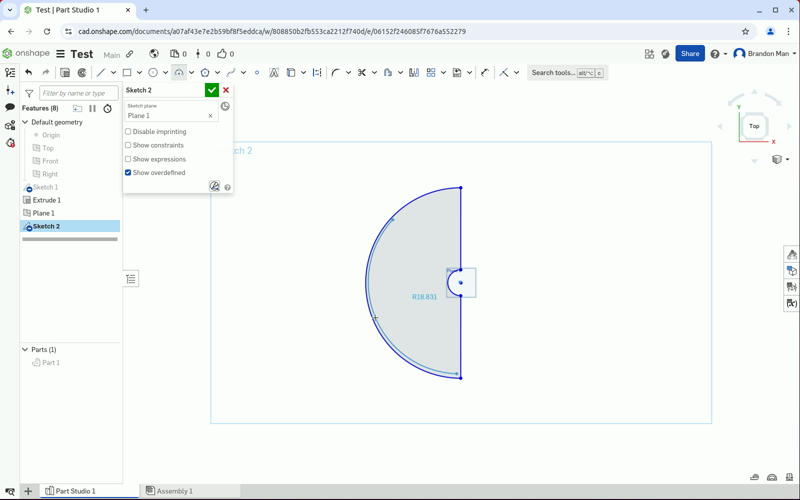
key(esc)
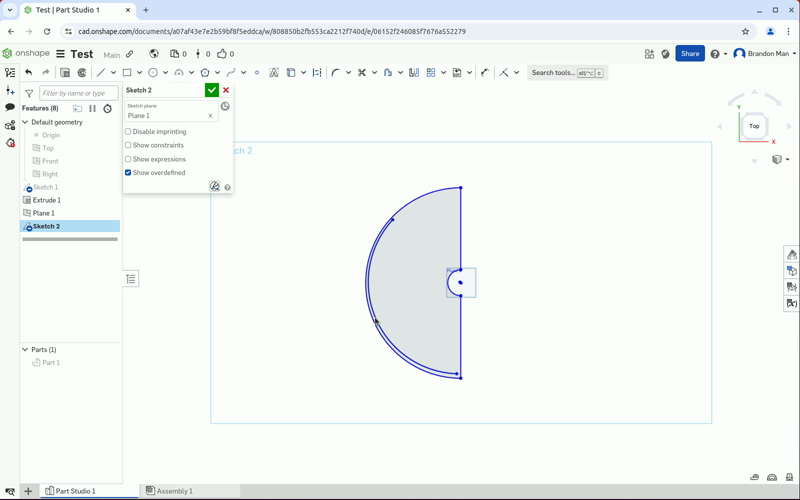
key(l)
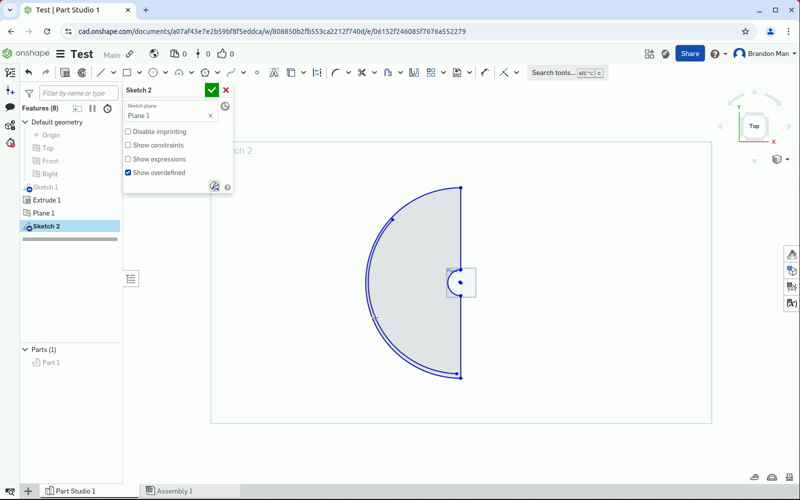
mouse_move(456, 373)
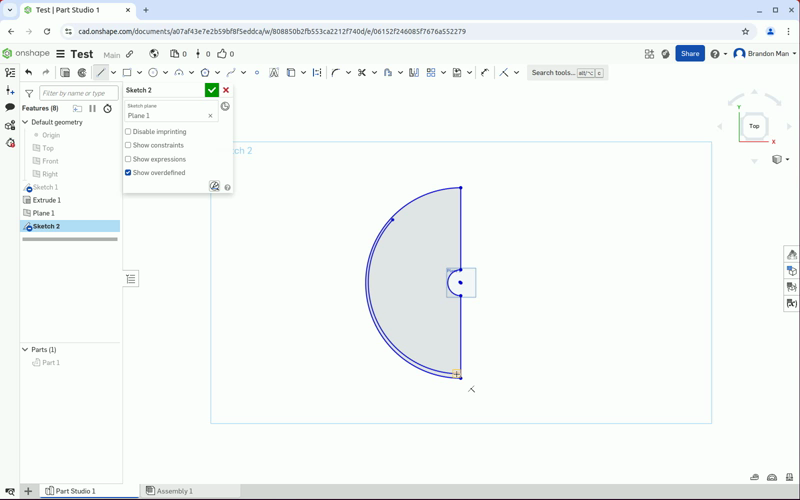
click(456, 373)
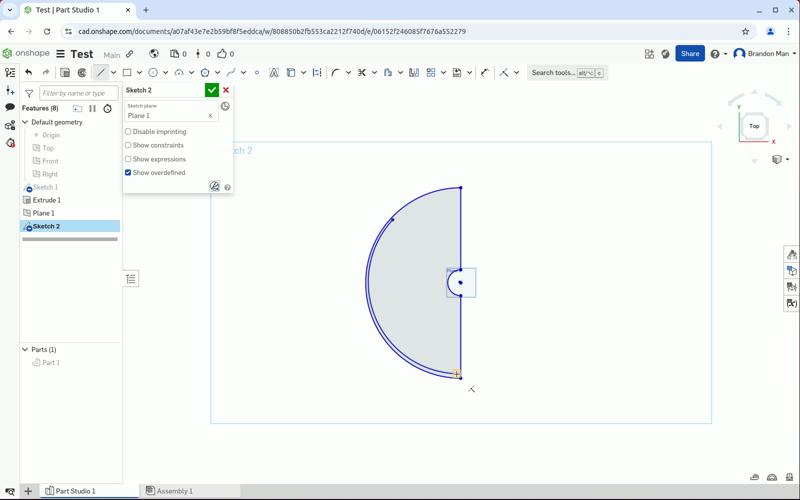
key_down(shift)
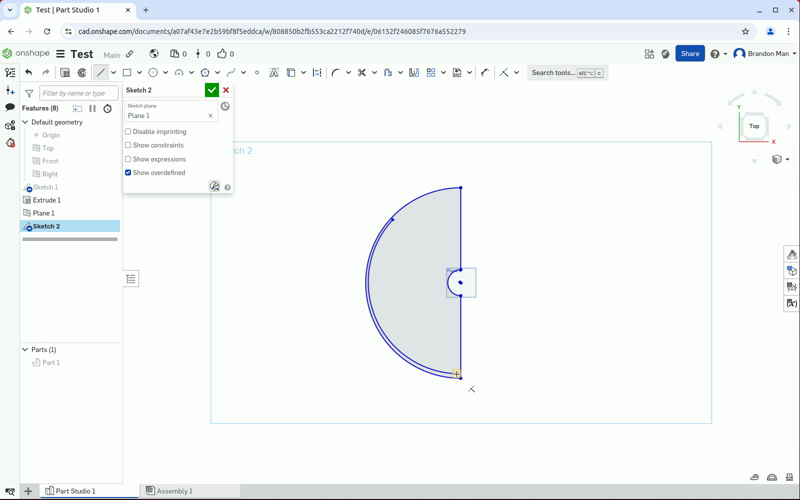
mouse_move(456, 299)
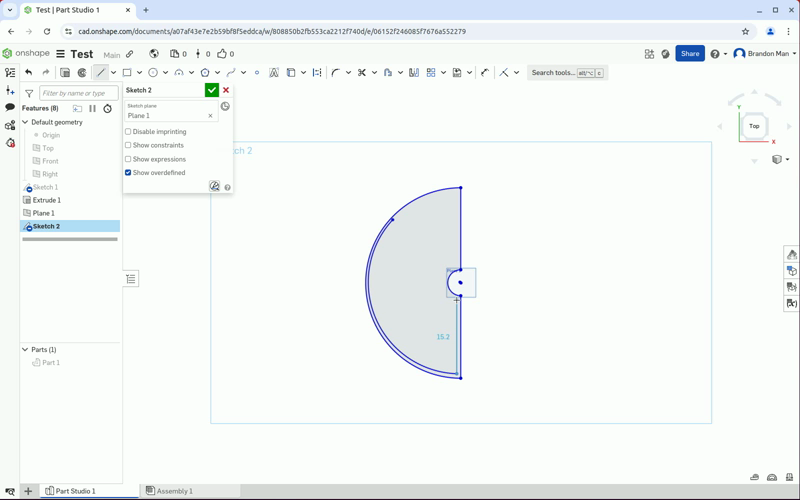
click(456, 299)
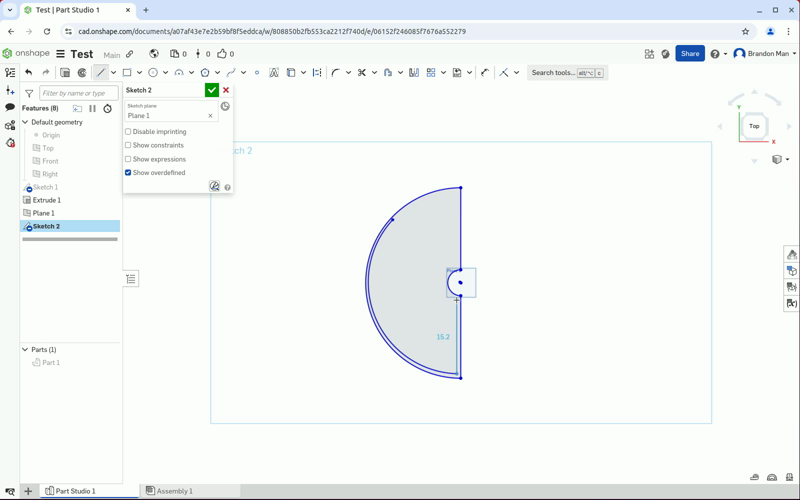
key_up(shift)
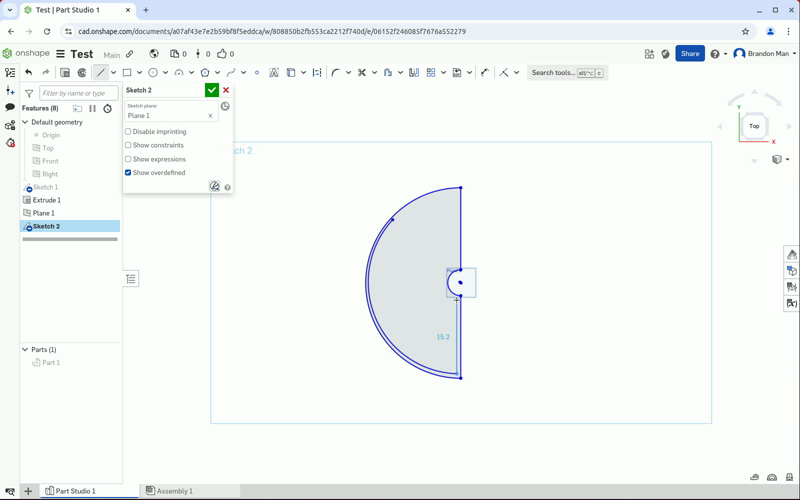
key(esc)
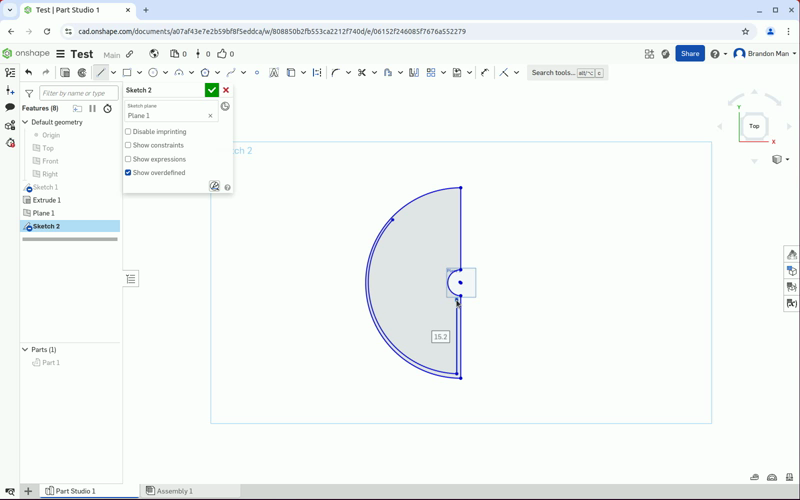
key(a)
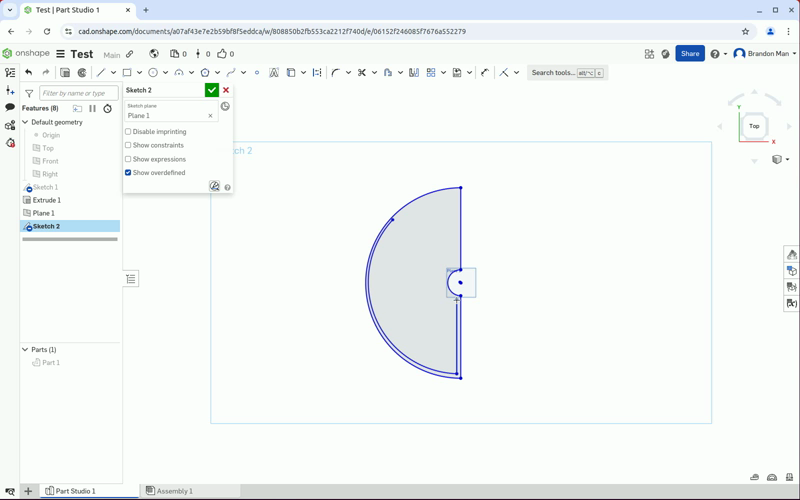
mouse_move(456, 299)
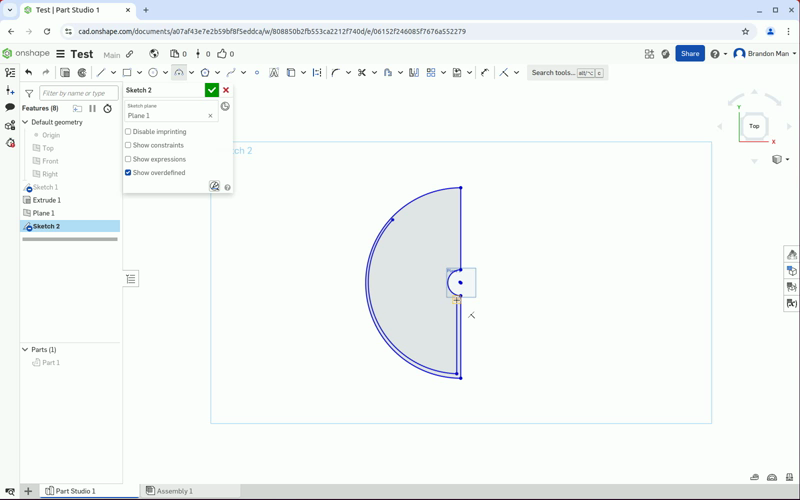
click(456, 299)
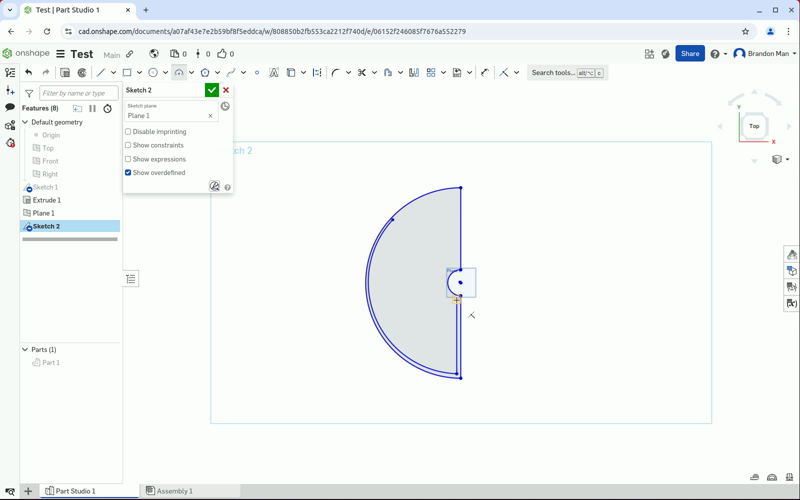
key_down(shift)
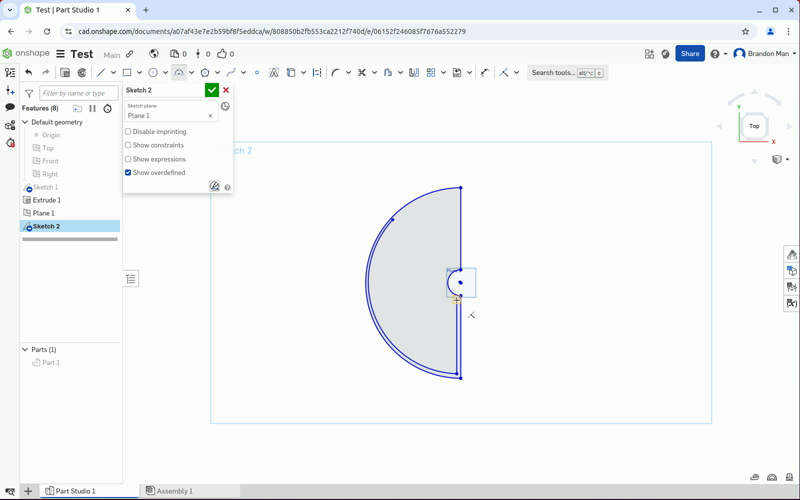
mouse_move(446, 273)
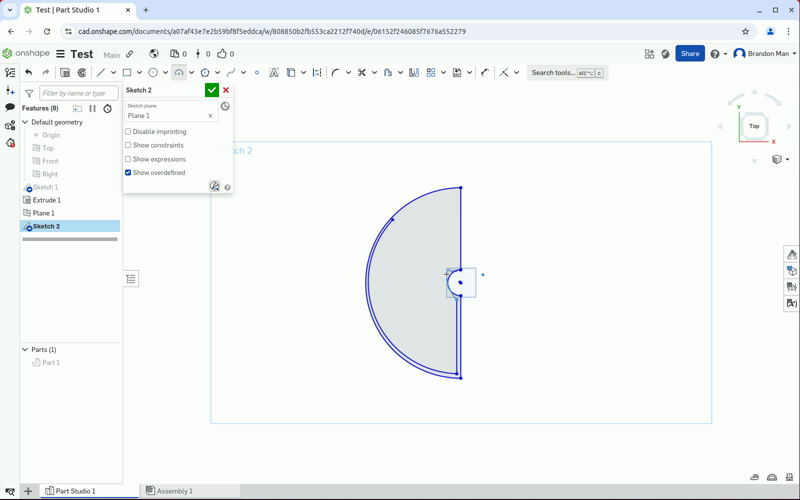
click(446, 273)
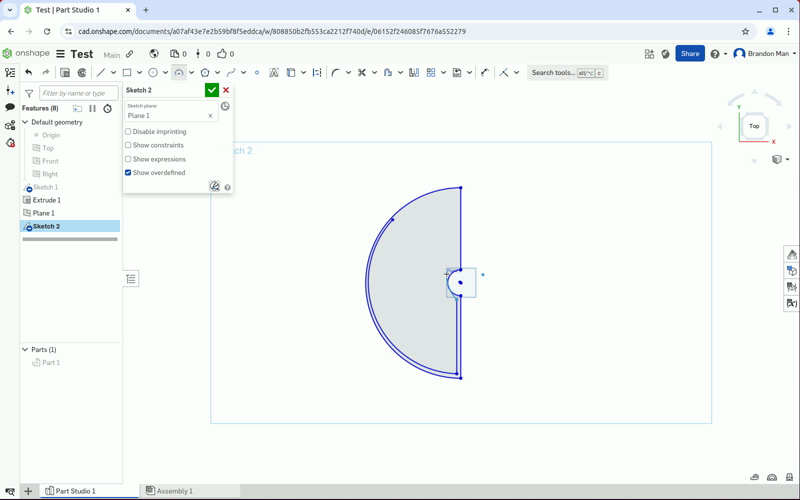
mouse_move(444, 289)
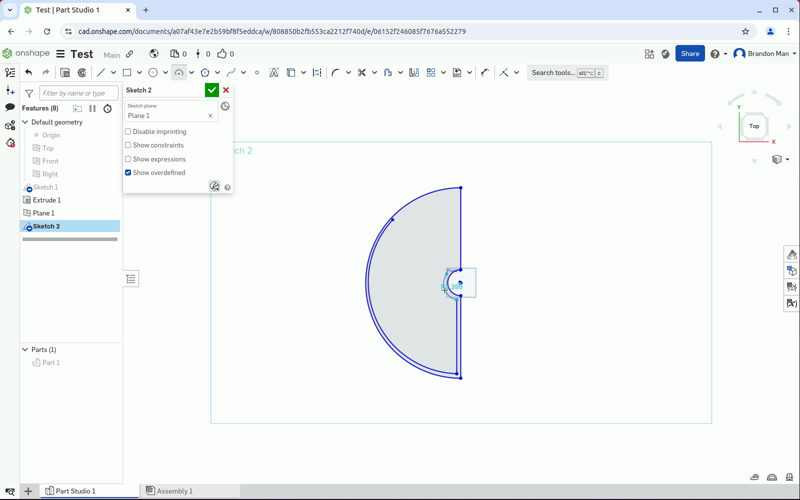
click(444, 289)
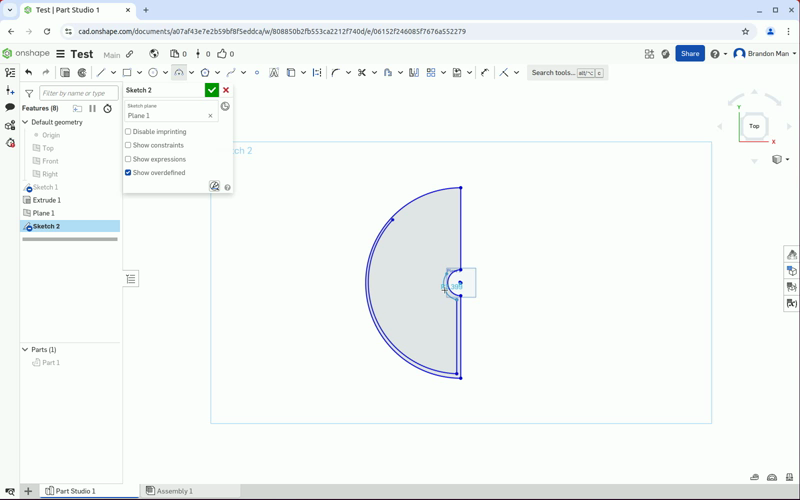
key_up(shift)
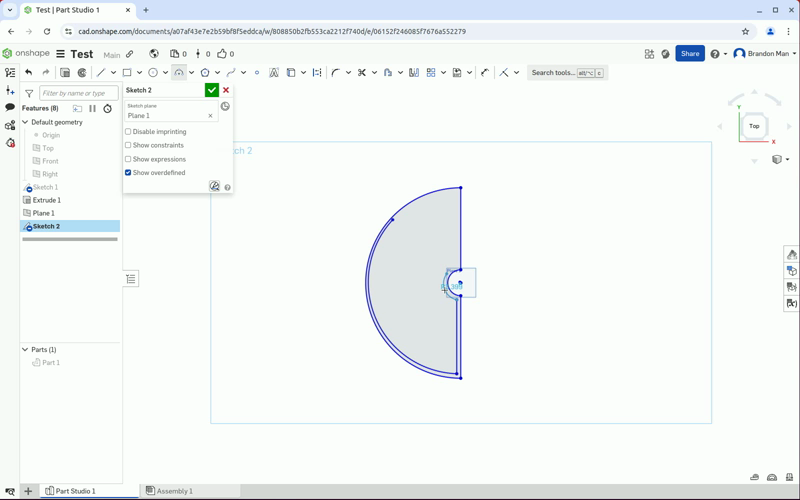
key(esc)
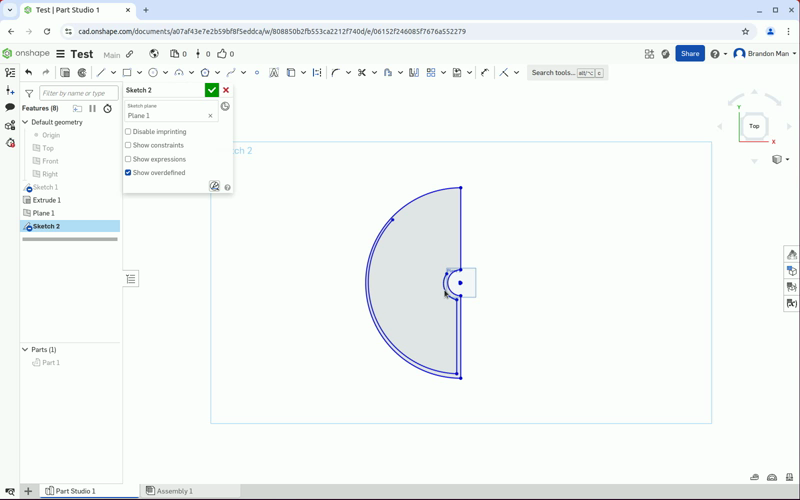
key(l)
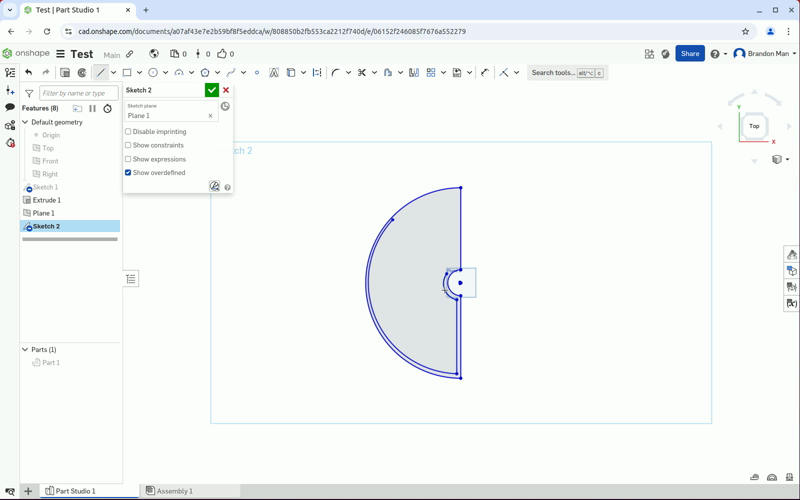
mouse_move(446, 273)
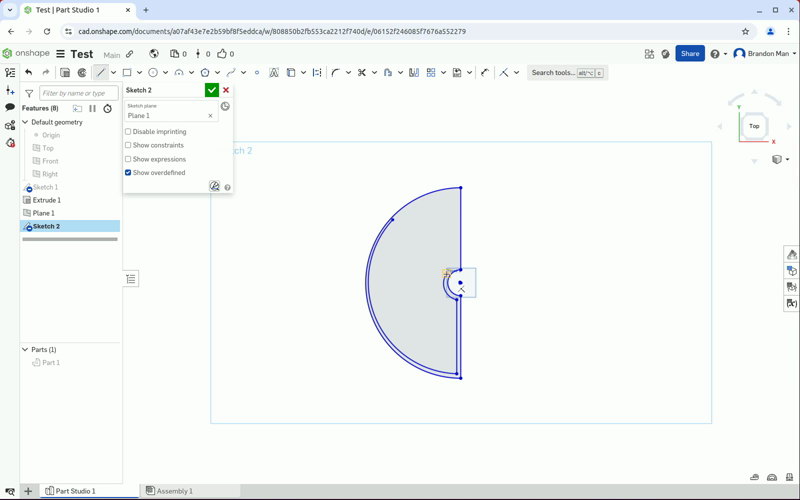
click(446, 273)
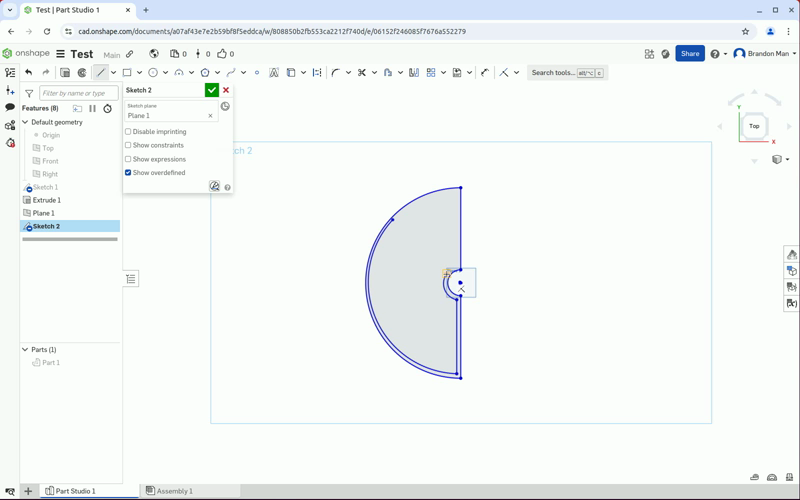
key_down(shift)
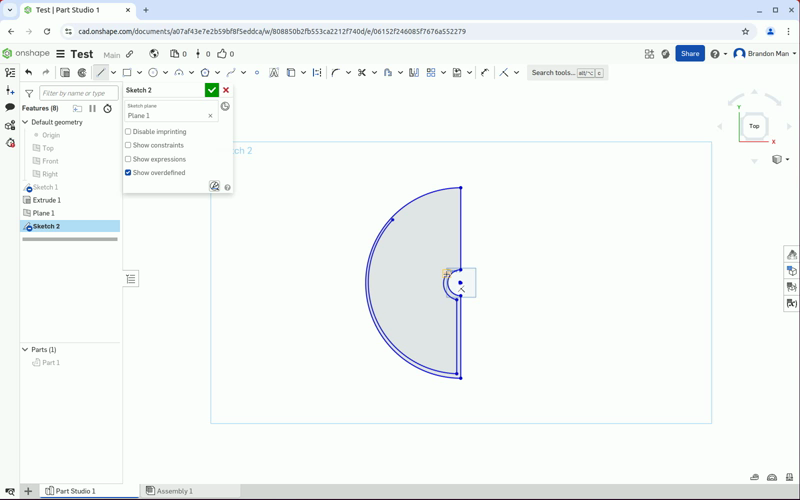
mouse_move(392, 219)
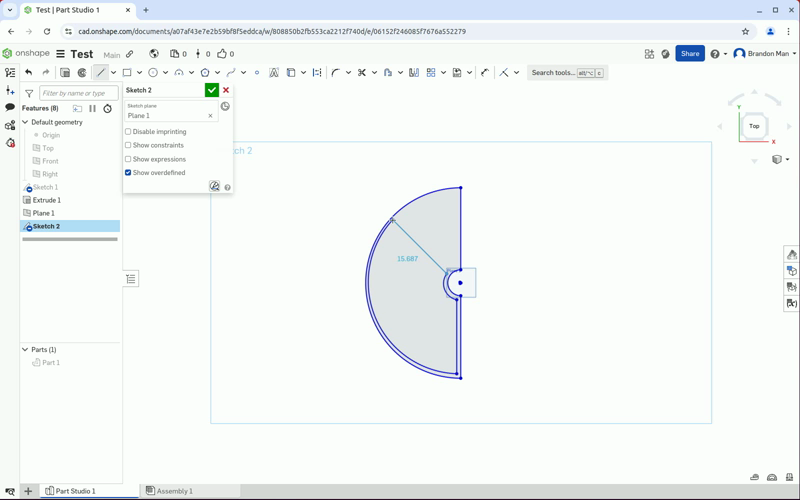
key_up(shift)
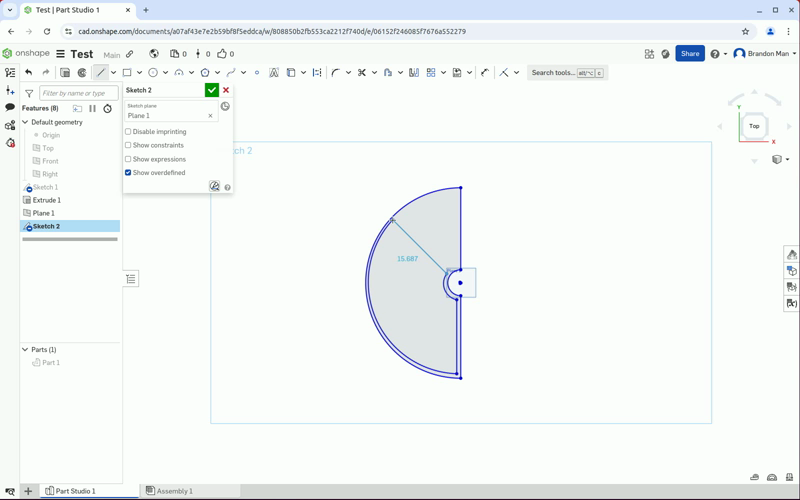
click(392, 219)
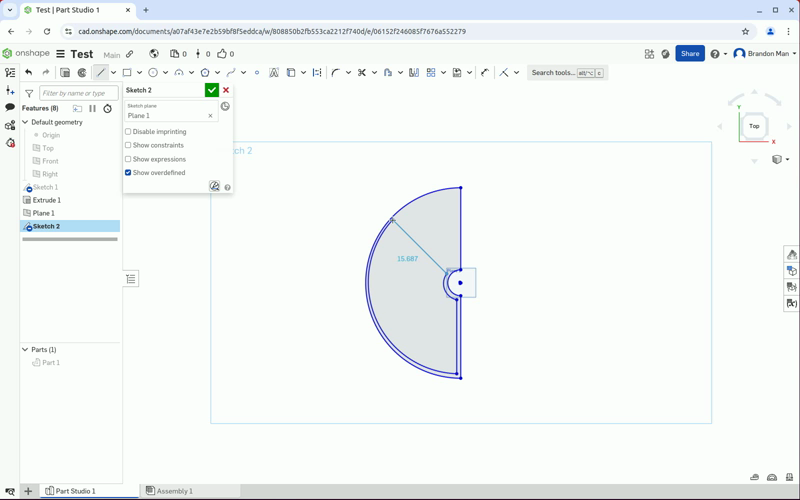
key(esc)
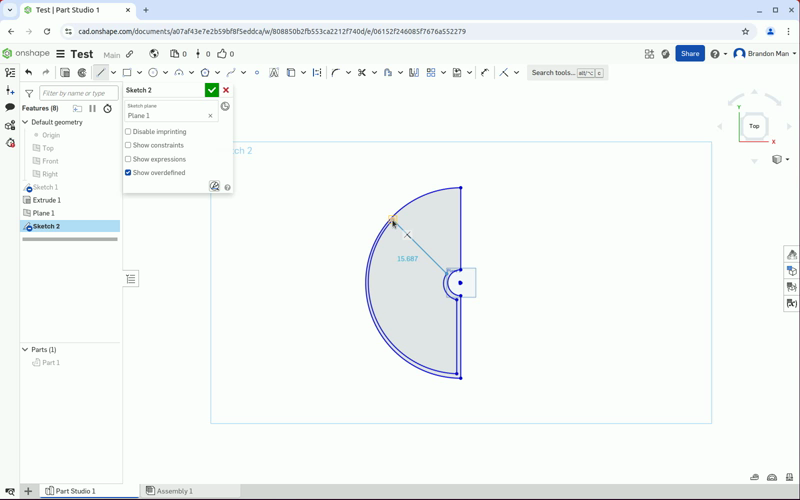
key(l)
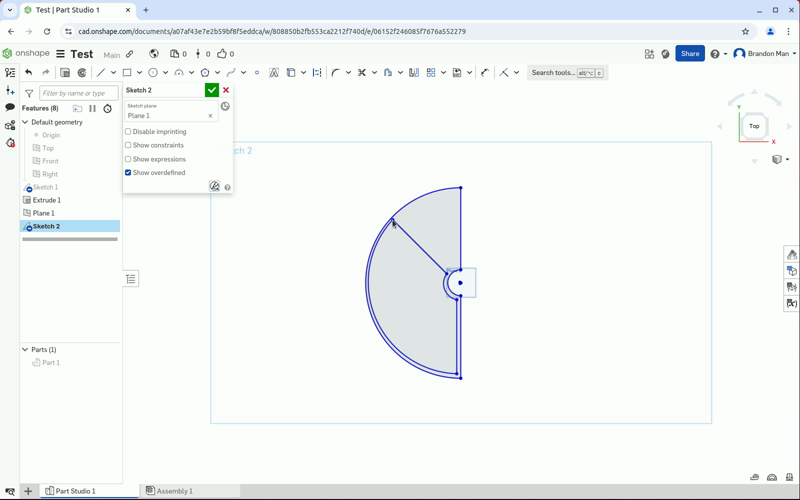
key_down(shift)
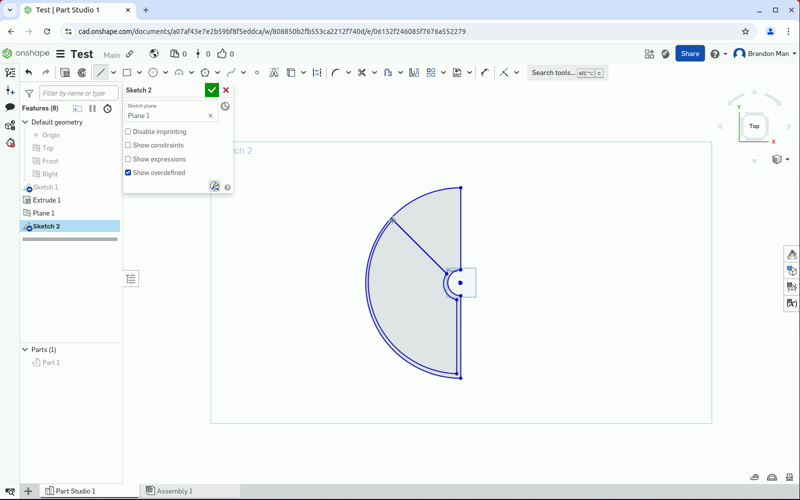
mouse_move(396, 217)
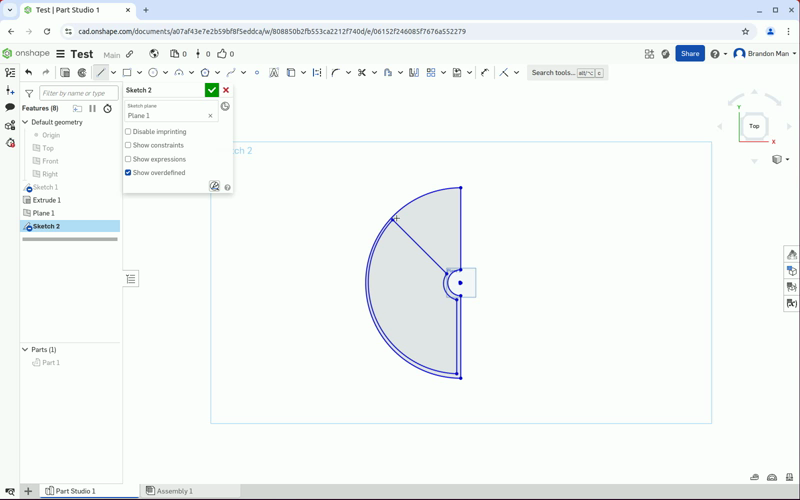
scroll(6)
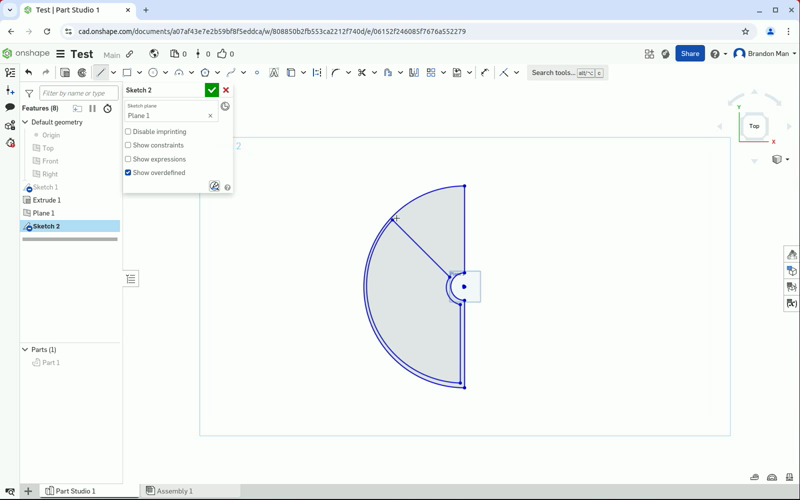
scroll(6)
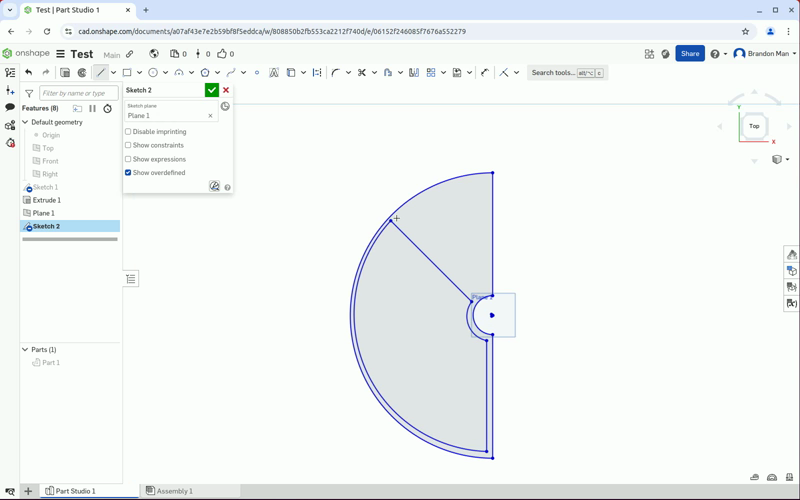
scroll(6)
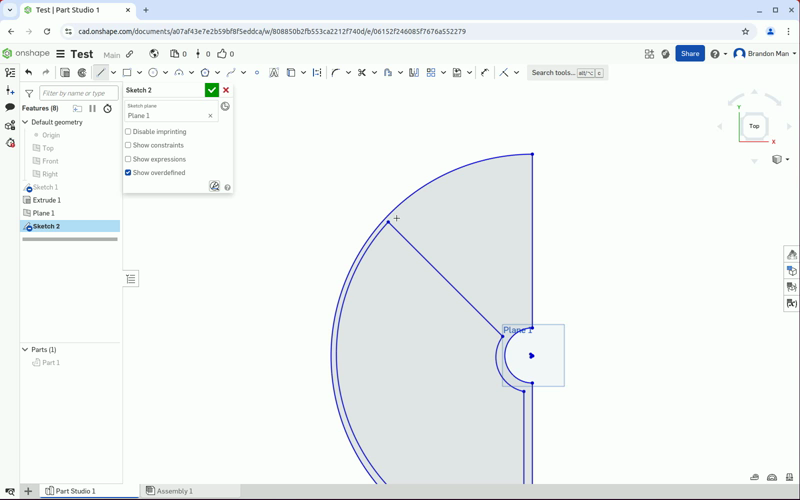
scroll(6)
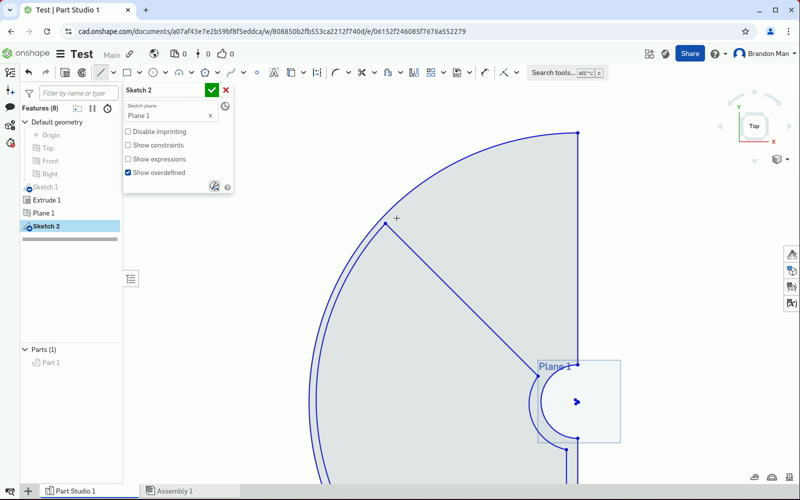
scroll(6)
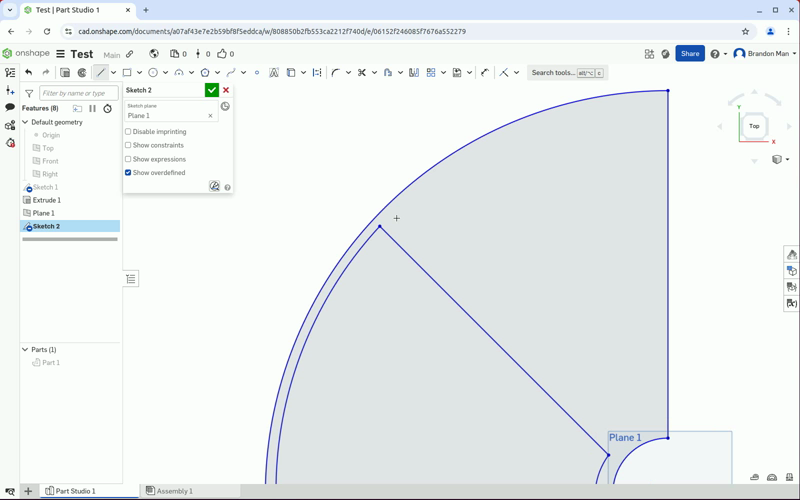
scroll(6)
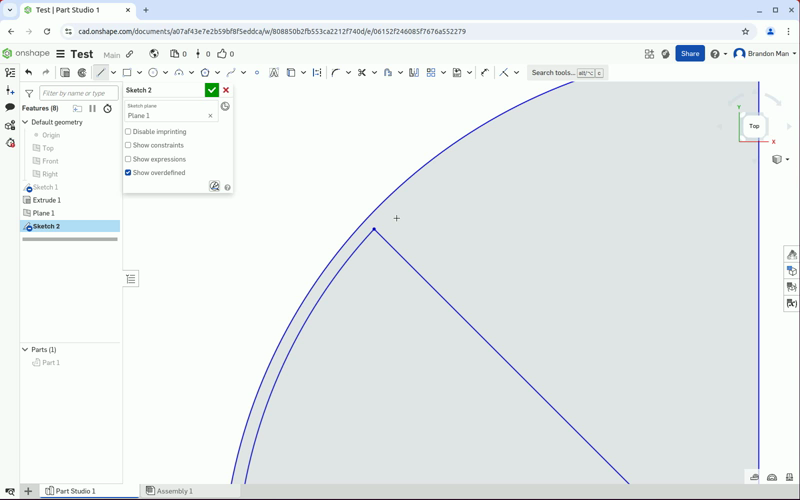
scroll(6)
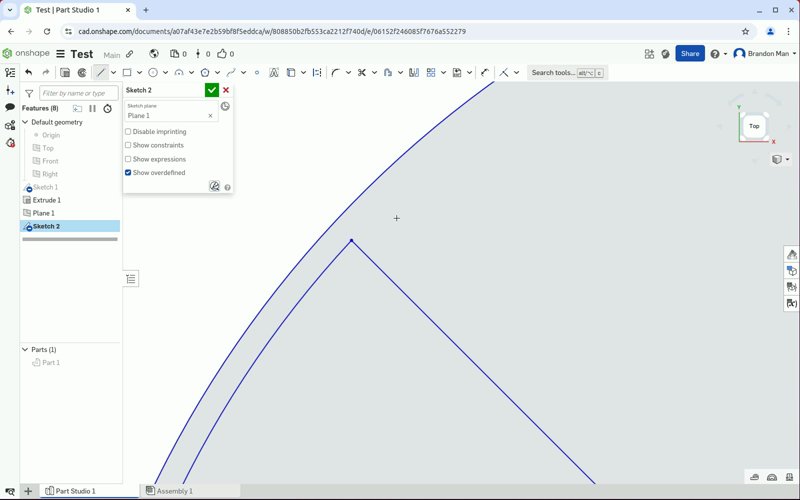
click(396, 217)
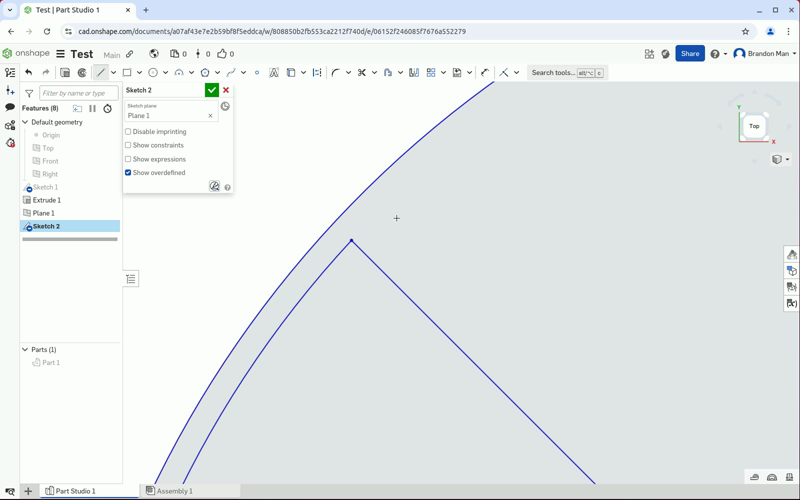
scroll(-6)
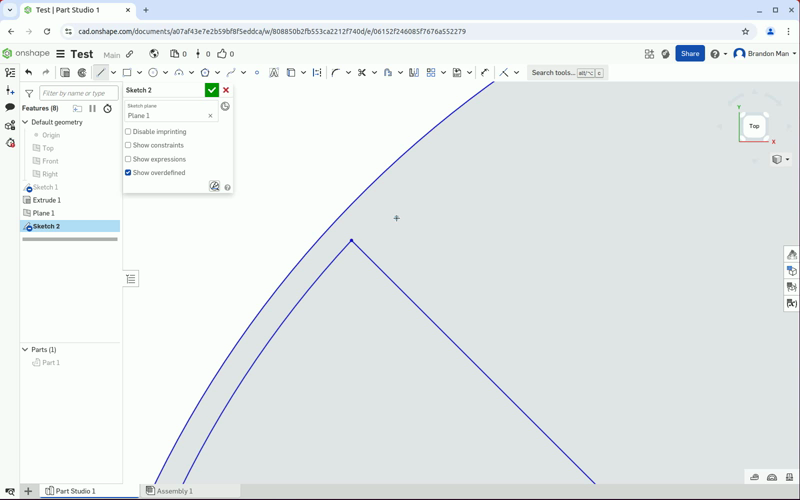
scroll(-6)
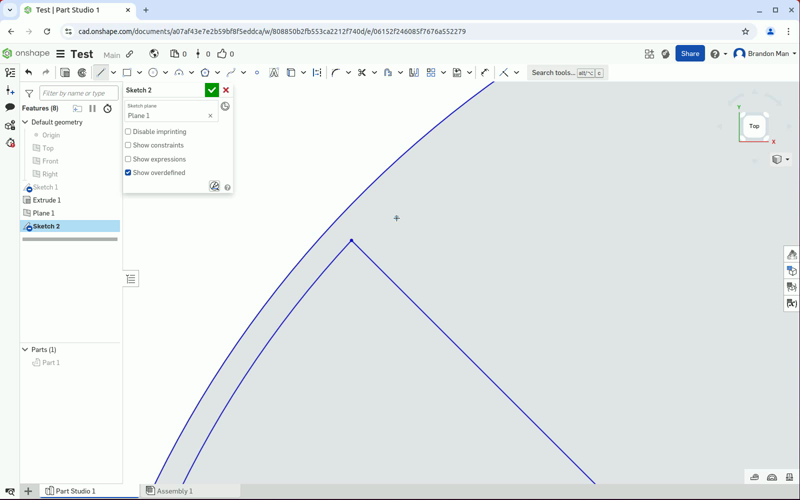
scroll(-6)
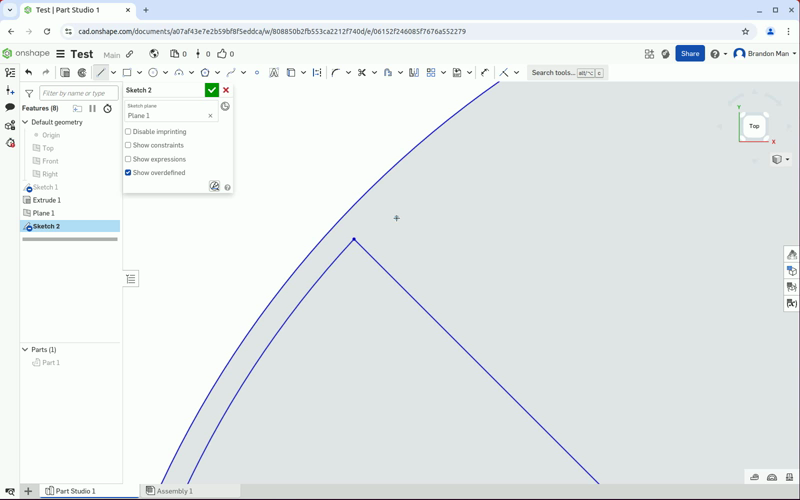
scroll(-6)
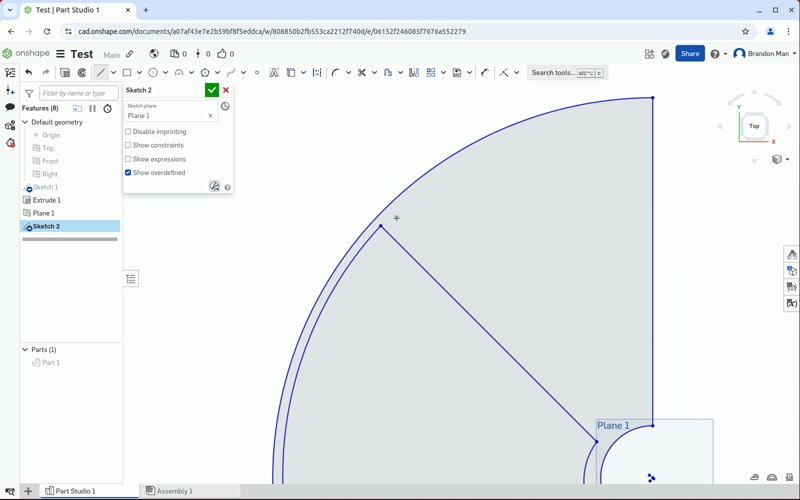
scroll(-6)
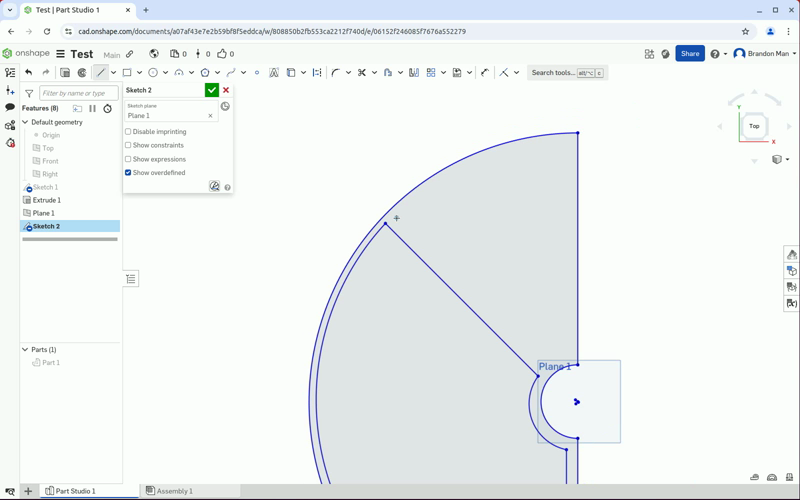
scroll(-6)
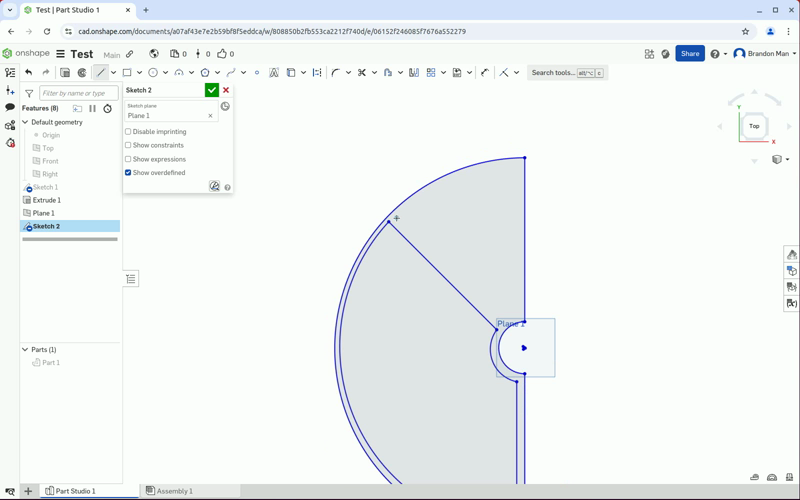
scroll(-6)
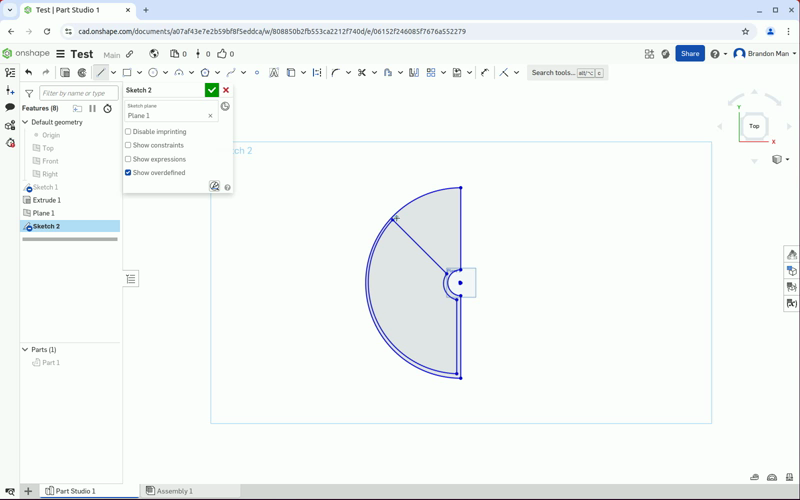
key_up(shift)
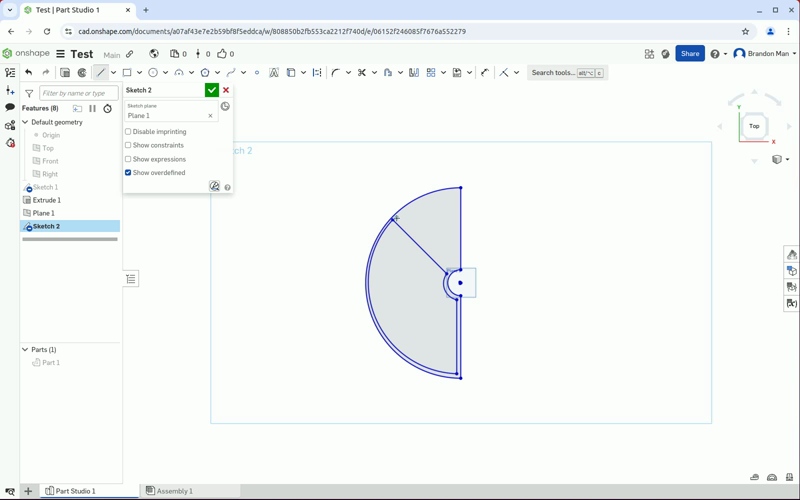
key_down(shift)
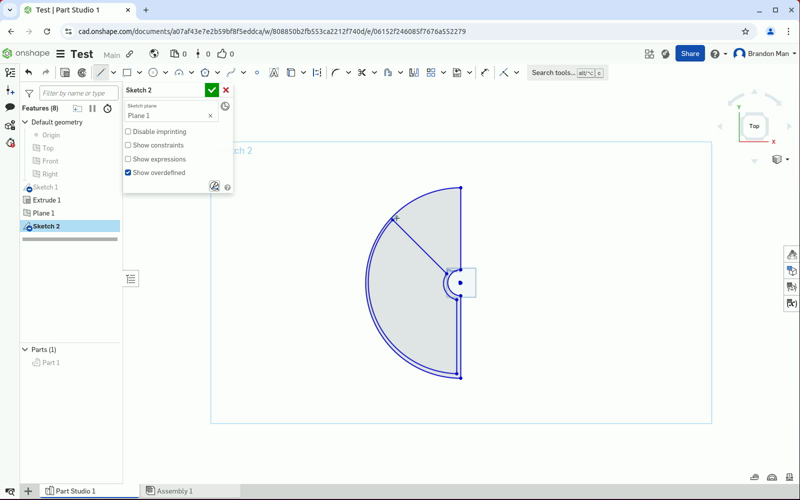
mouse_move(448, 271)
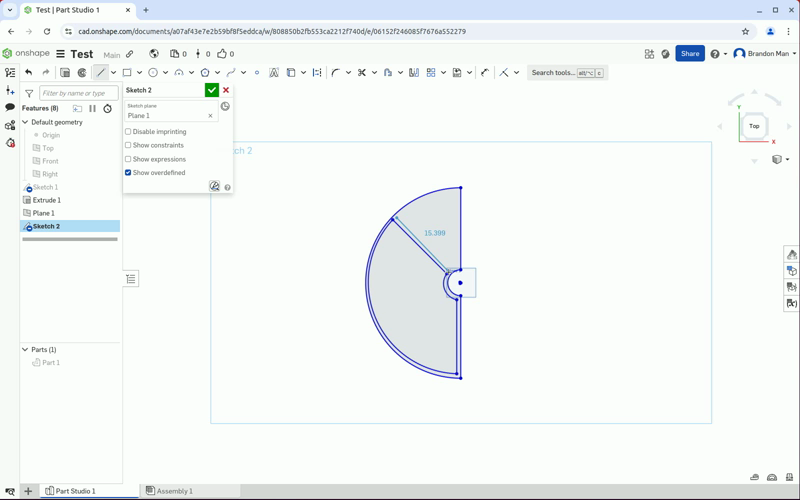
scroll(6)
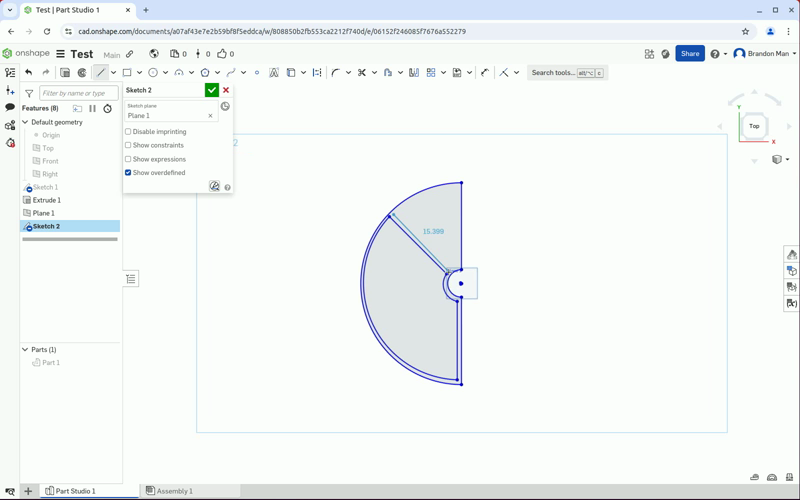
scroll(6)
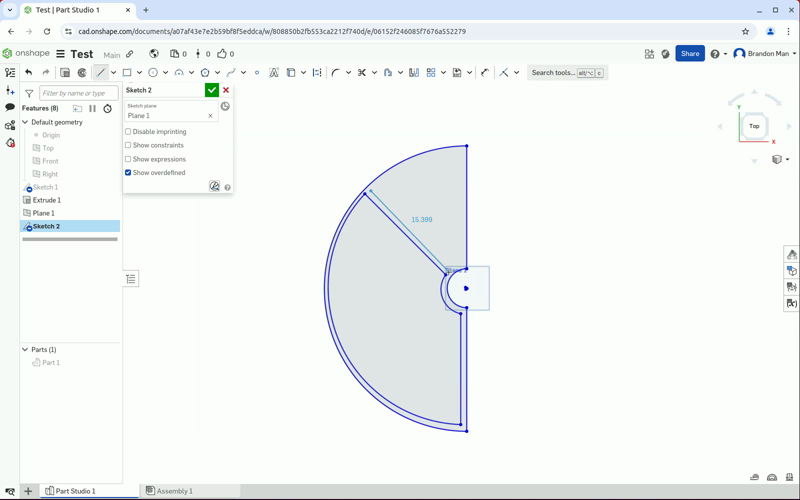
scroll(6)
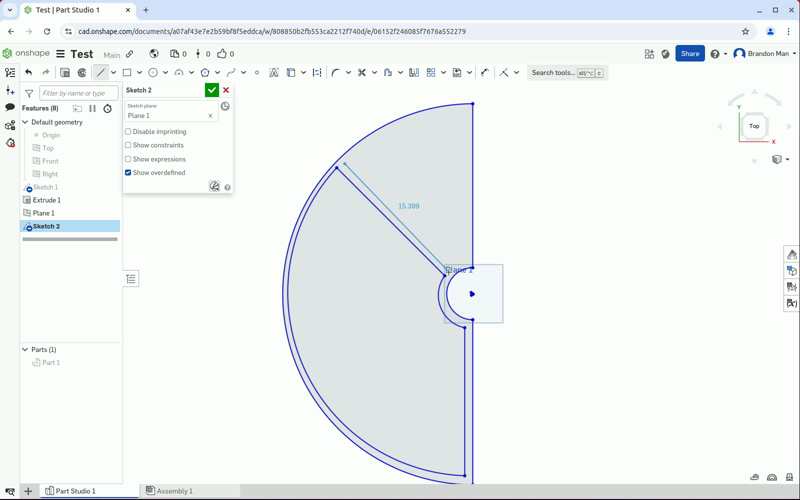
scroll(6)
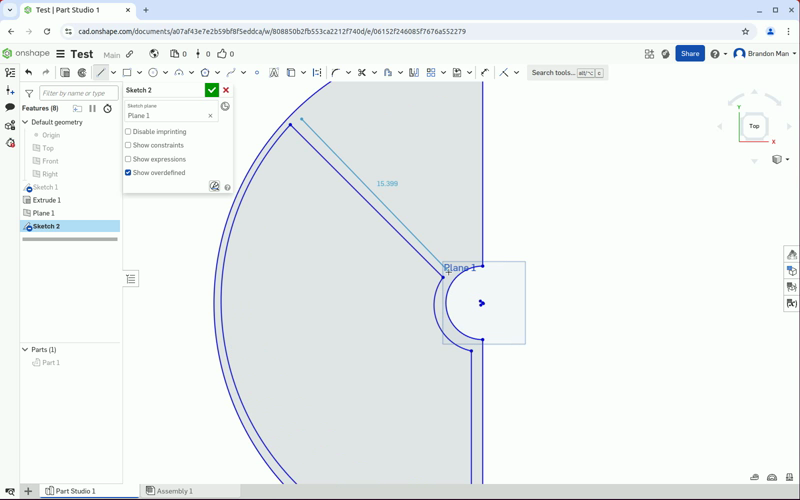
scroll(6)
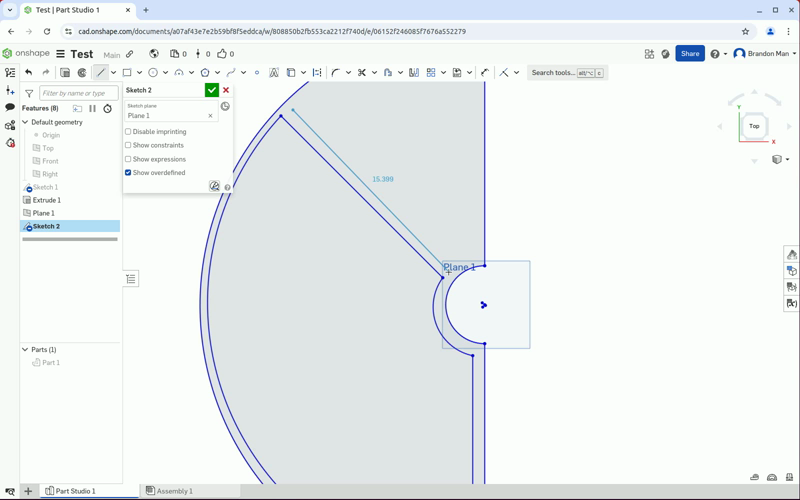
scroll(6)
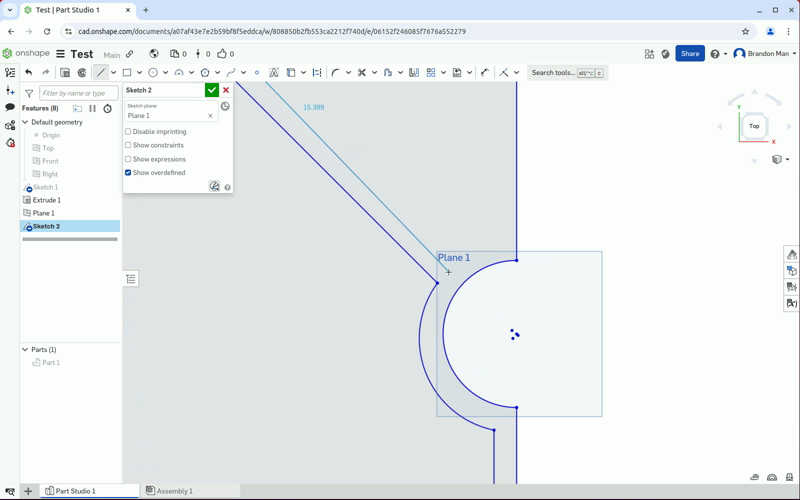
scroll(6)
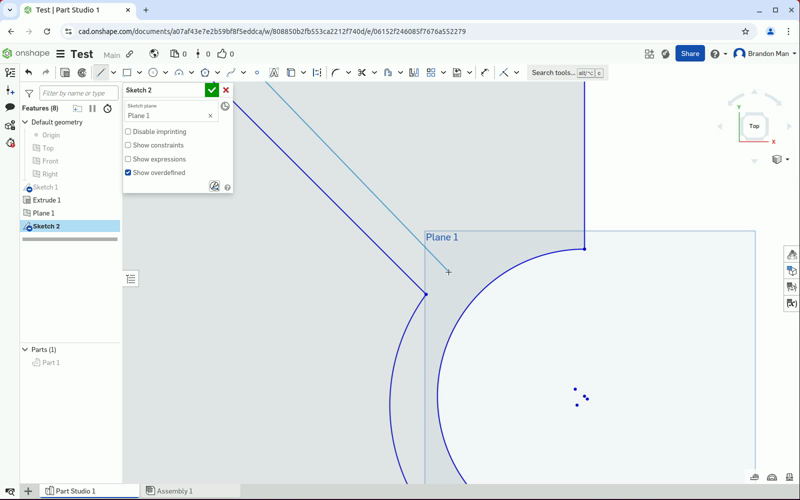
click(448, 271)
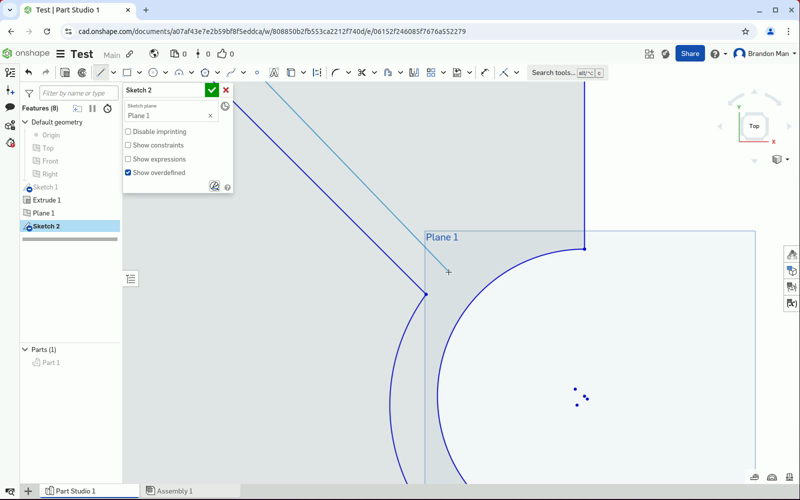
scroll(-6)
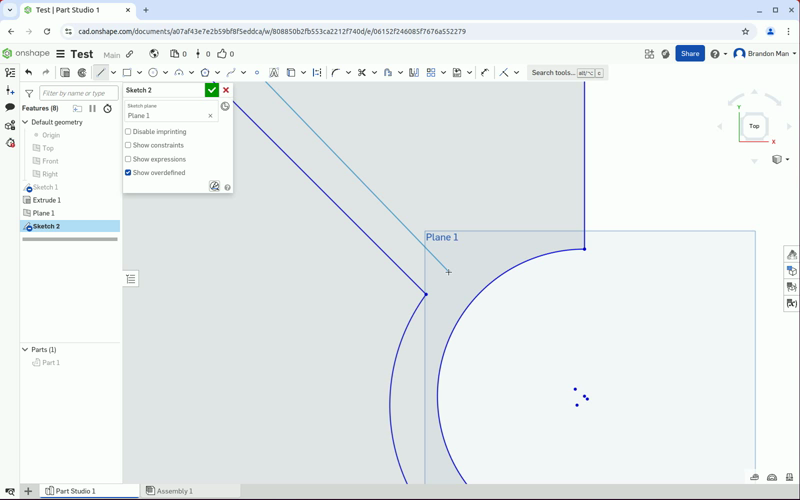
scroll(-6)
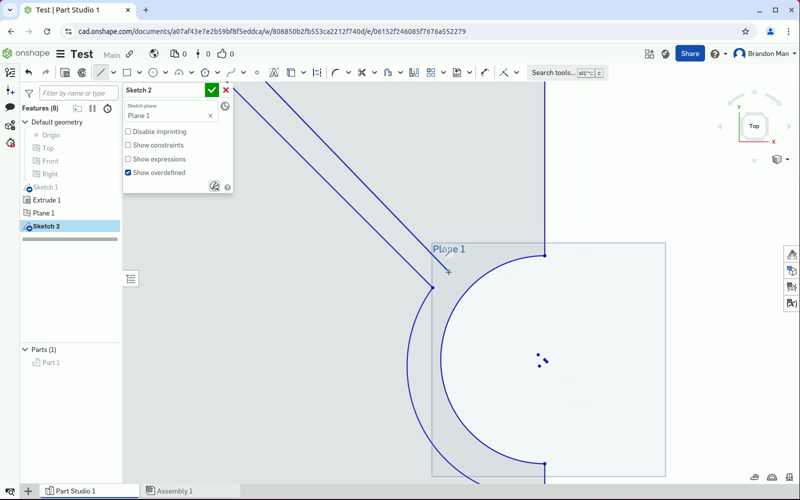
scroll(-6)
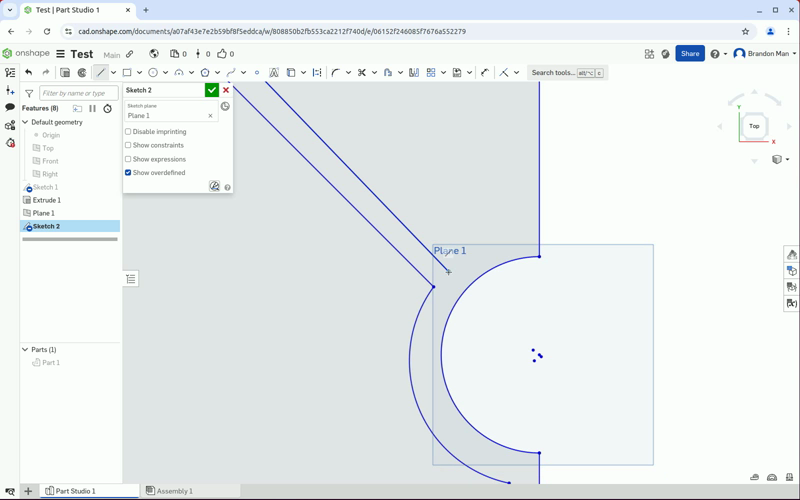
scroll(-6)
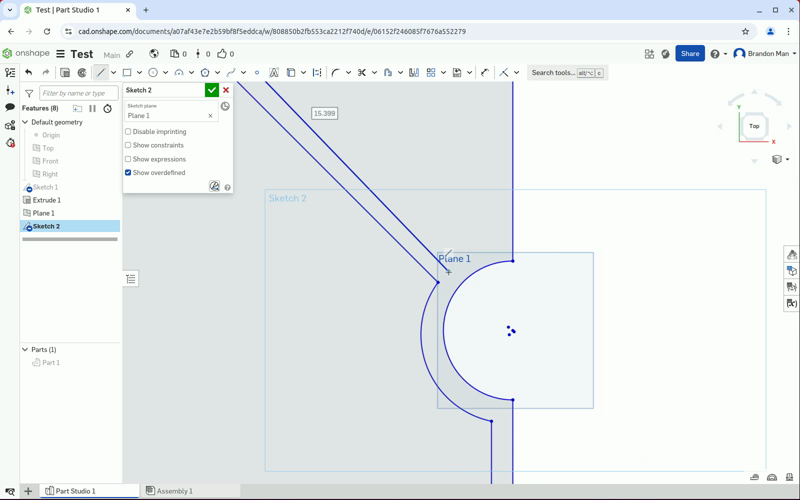
scroll(-6)
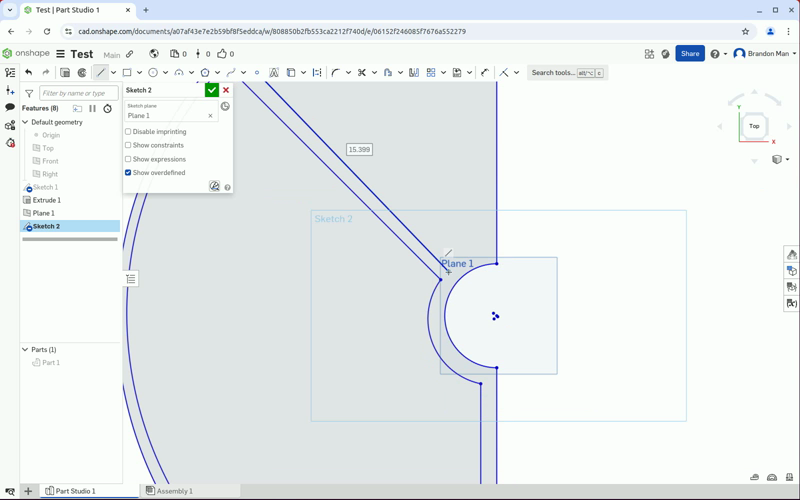
scroll(-6)
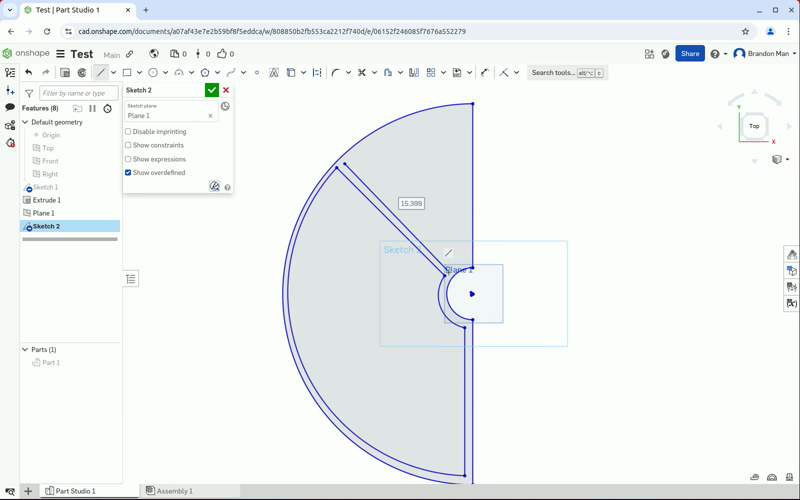
scroll(-6)
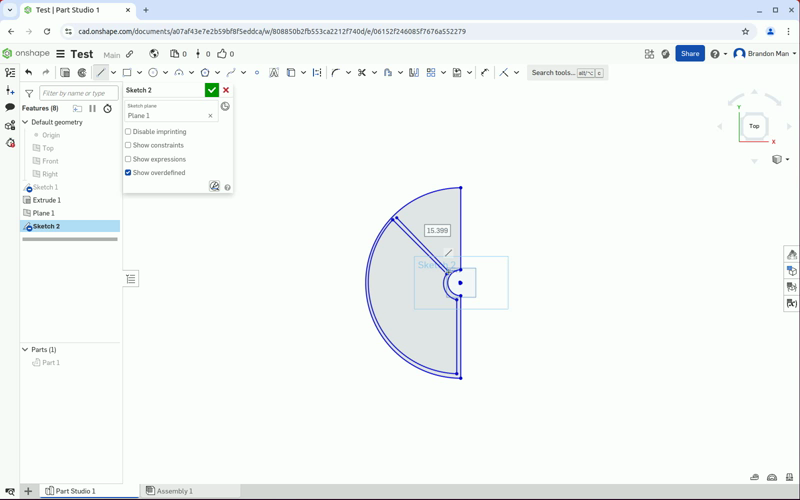
key_up(shift)
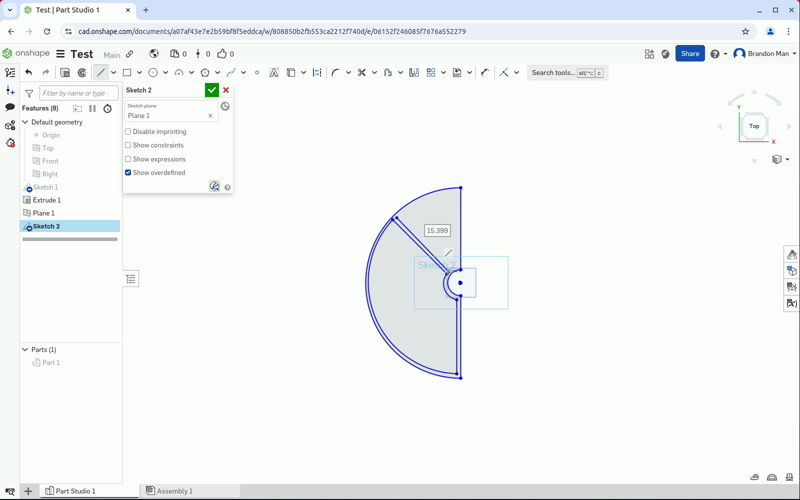
key(esc)
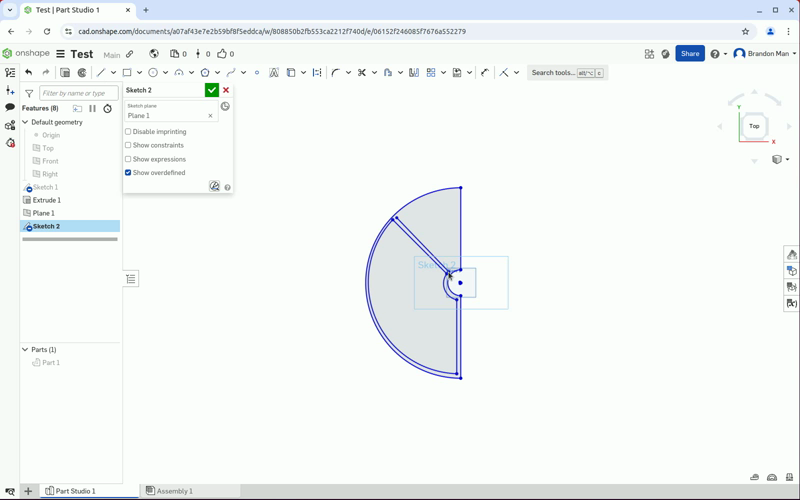
key(a)
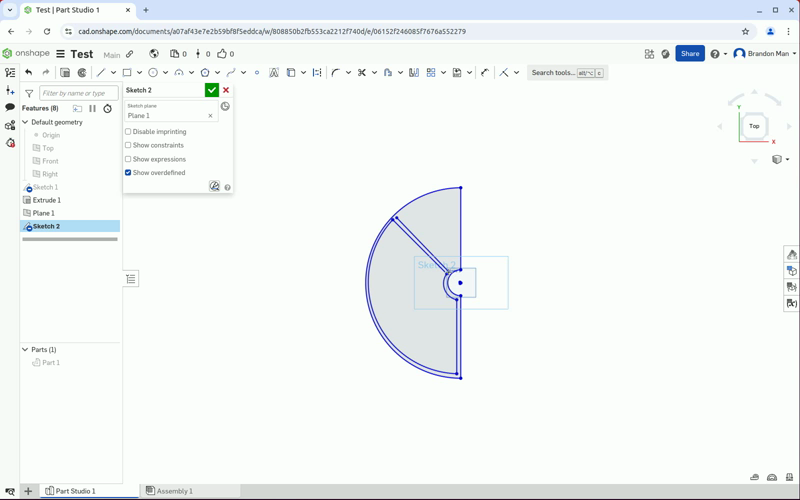
mouse_move(448, 271)
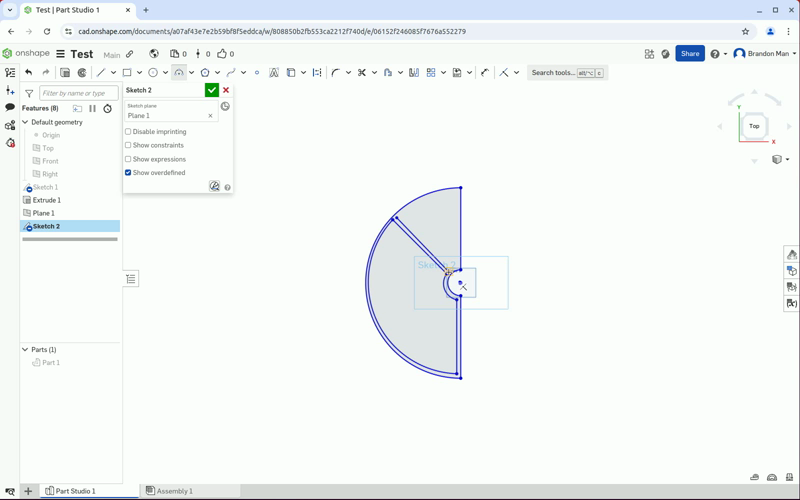
scroll(6)
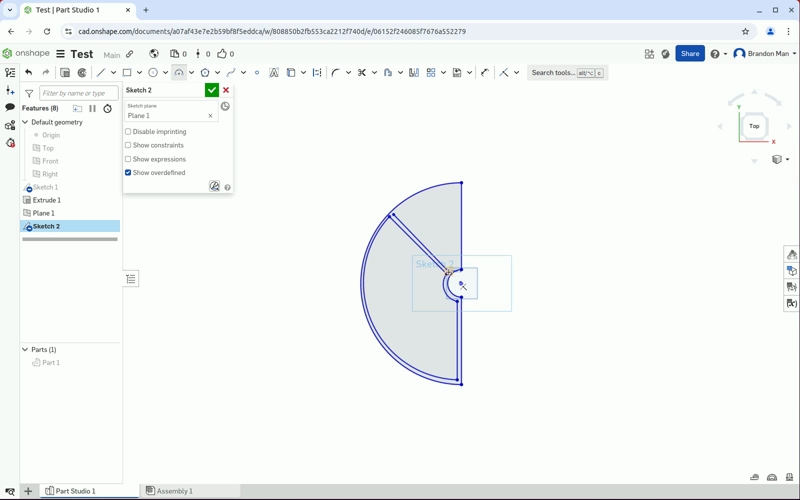
scroll(6)
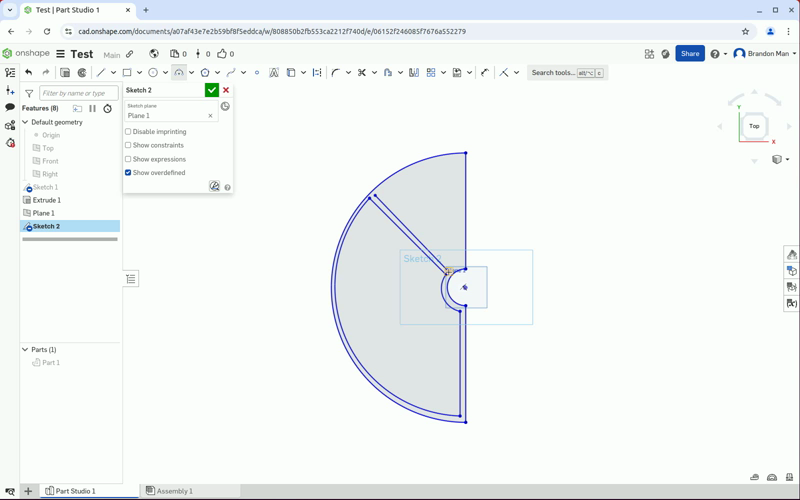
scroll(6)
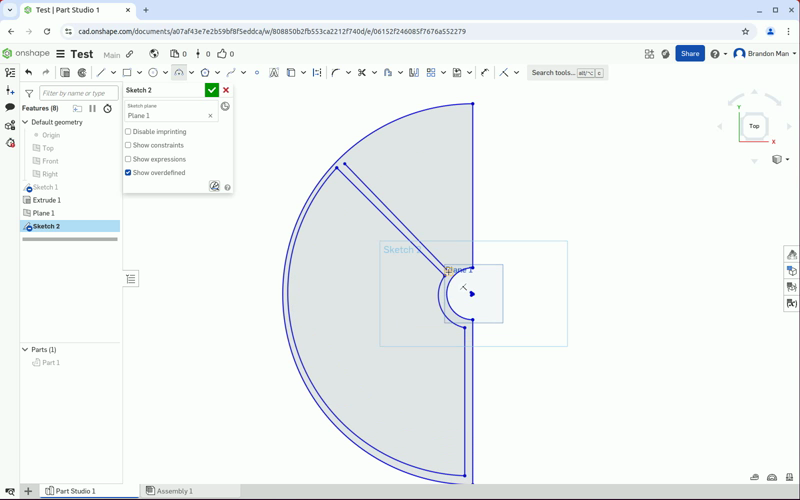
scroll(6)
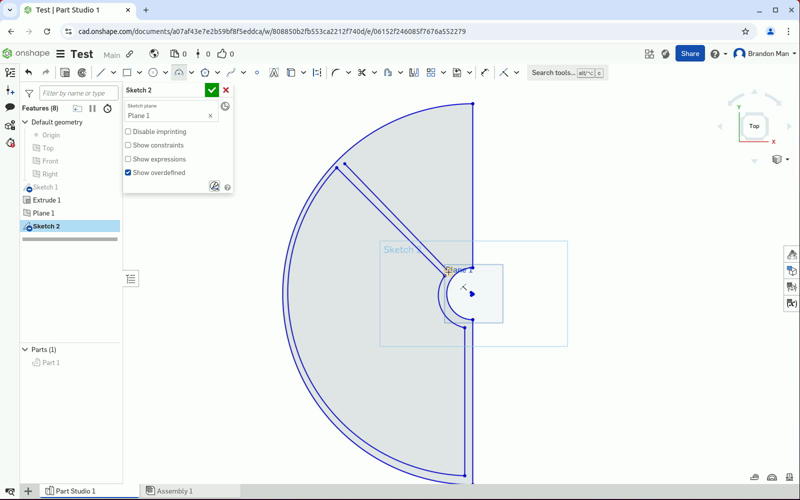
scroll(6)
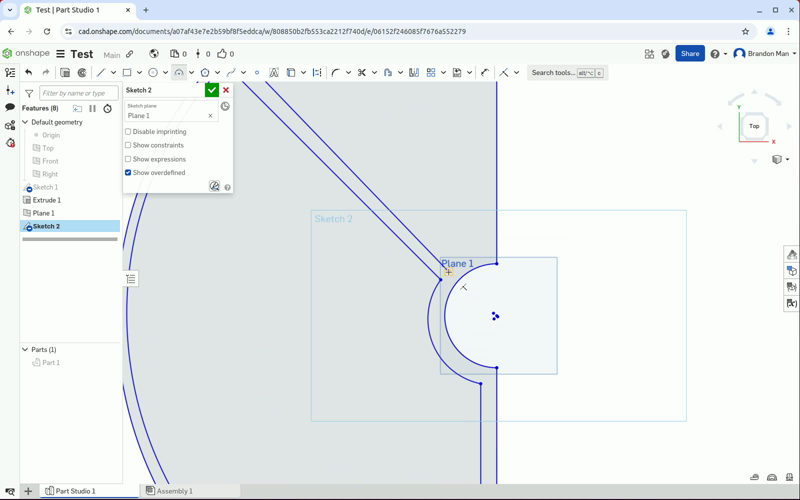
scroll(6)
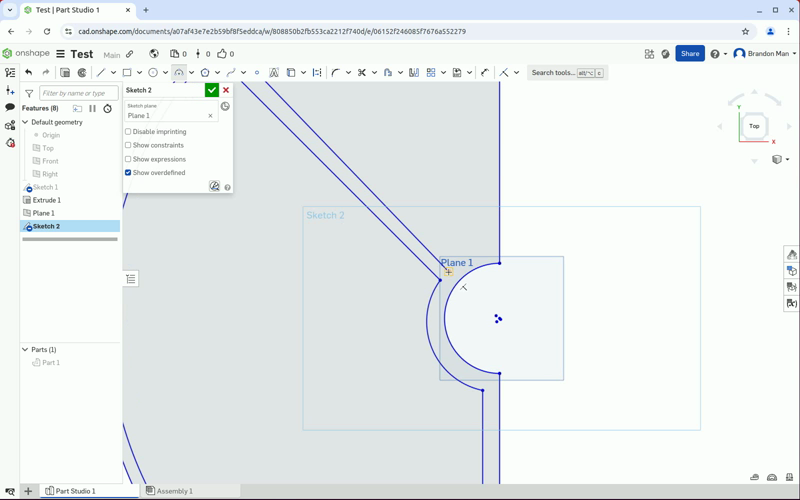
scroll(6)
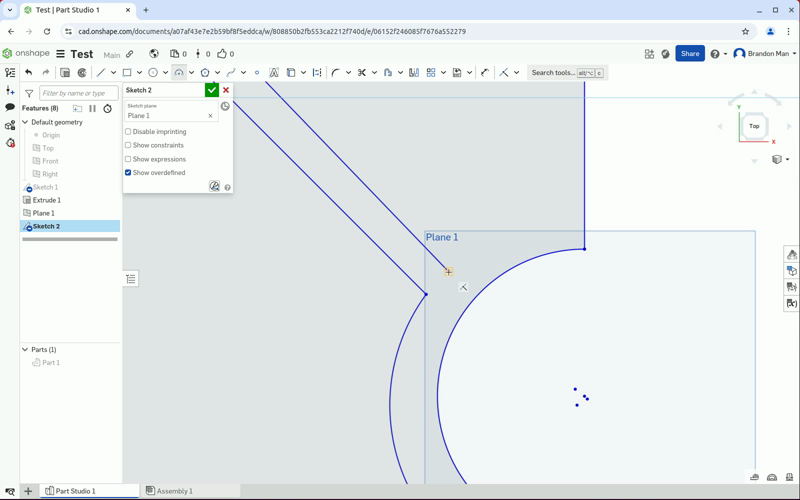
click(448, 271)
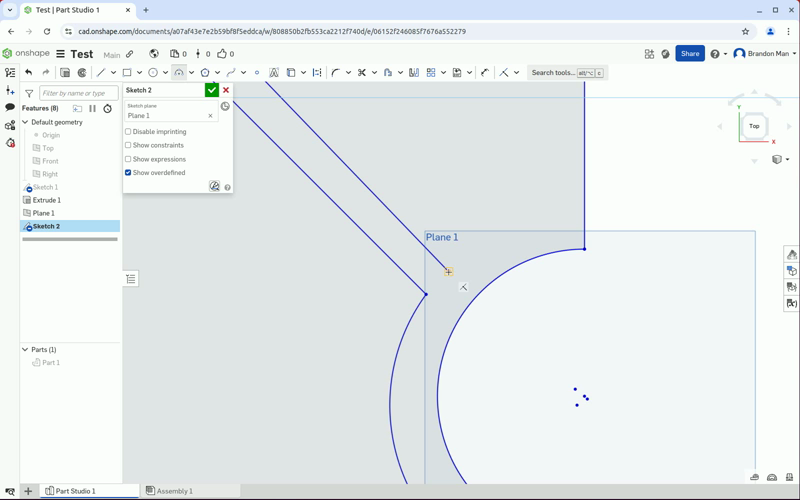
scroll(-6)
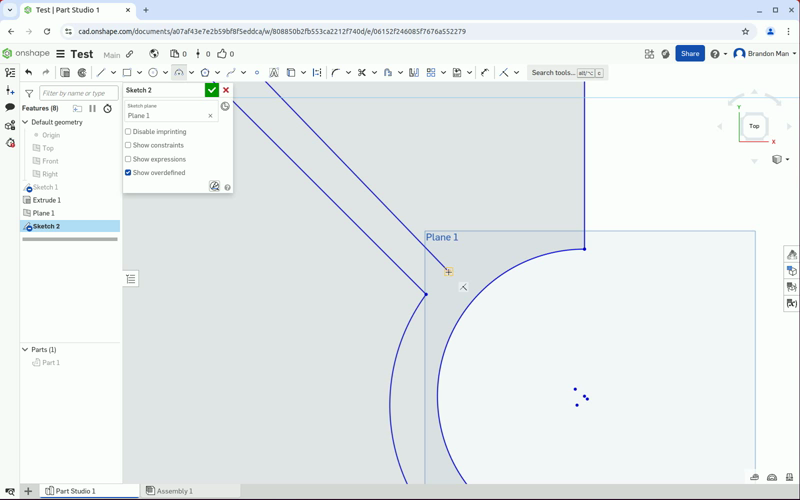
scroll(-6)
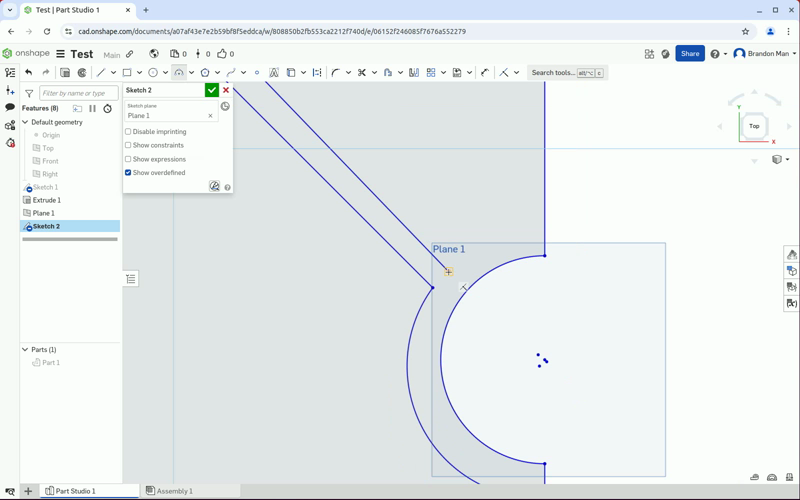
scroll(-6)
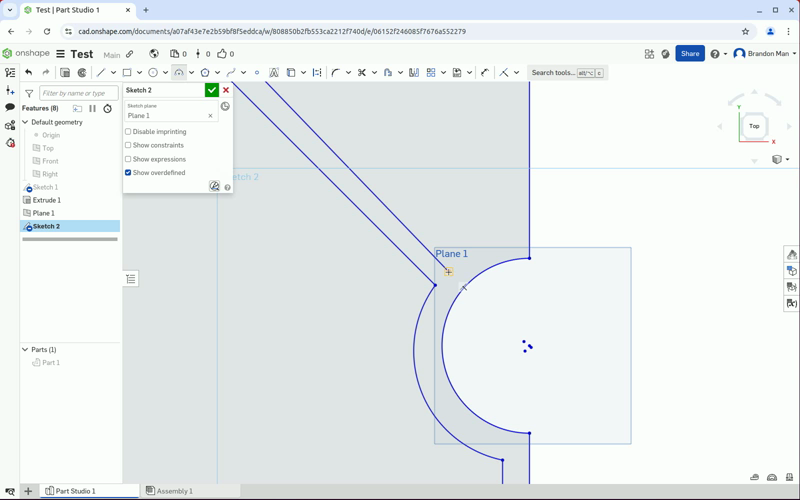
scroll(-6)
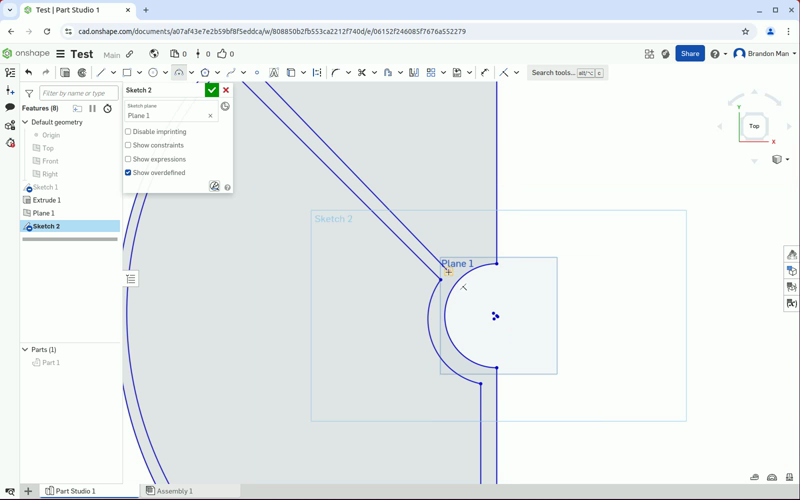
scroll(-6)
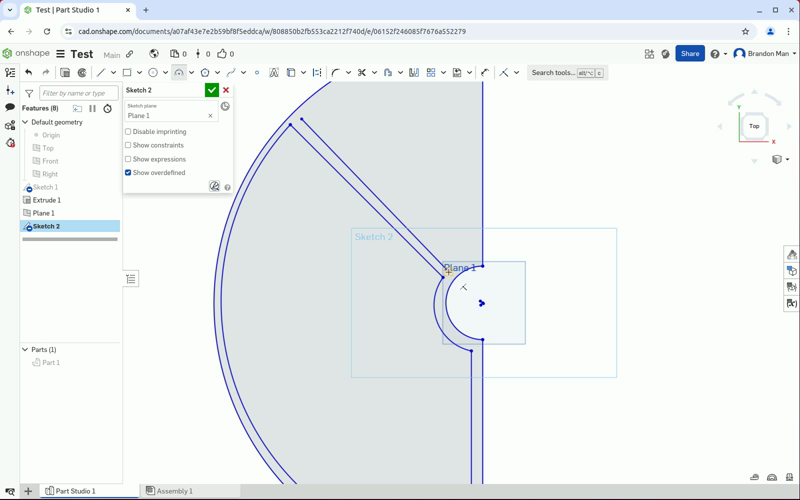
scroll(-6)
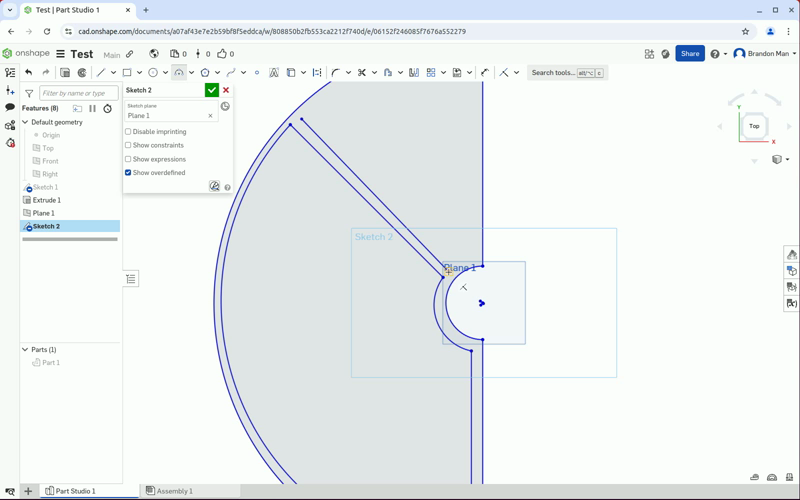
scroll(-6)
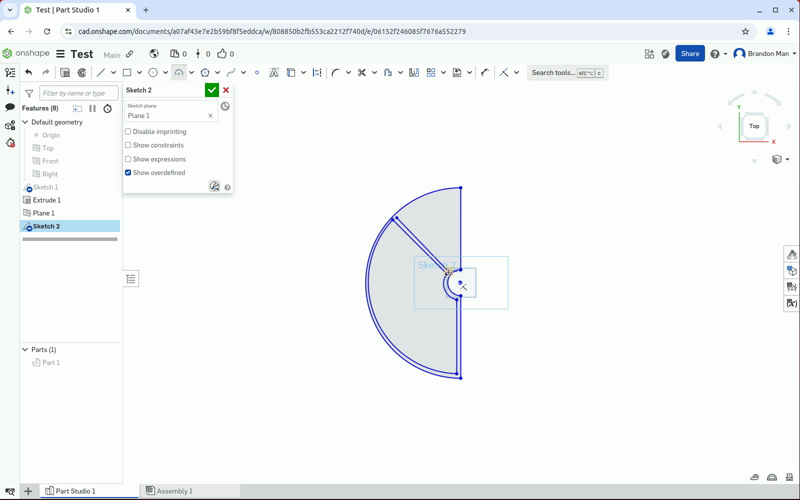
key_down(shift)
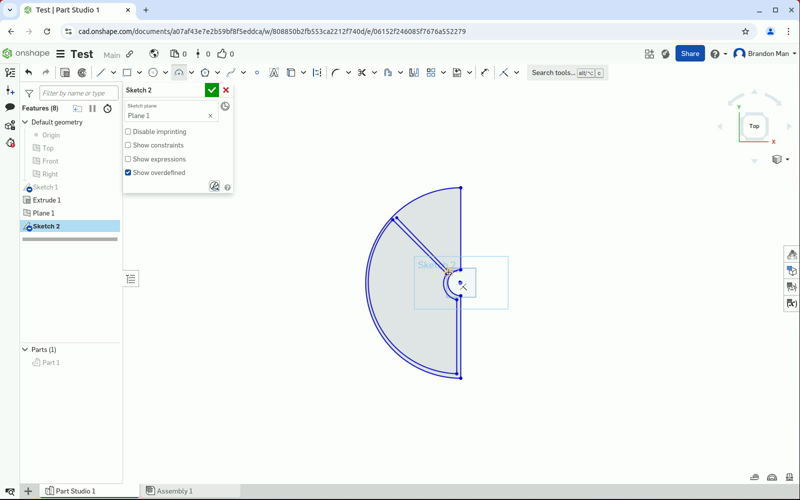
mouse_move(456, 265)
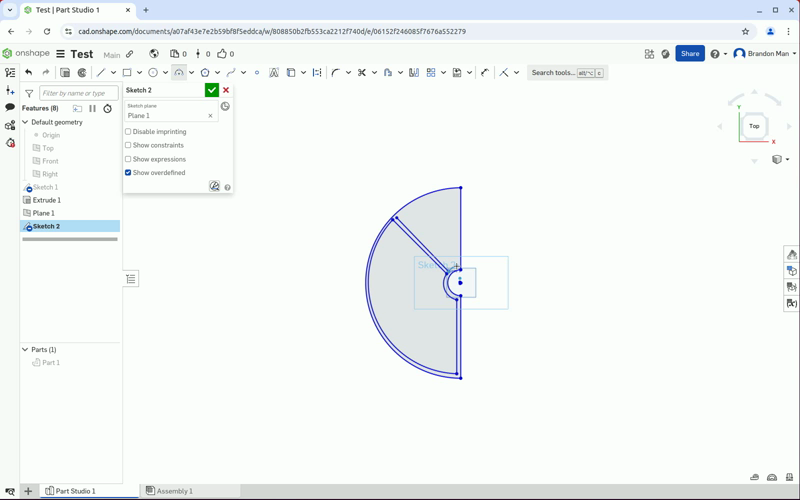
click(456, 265)
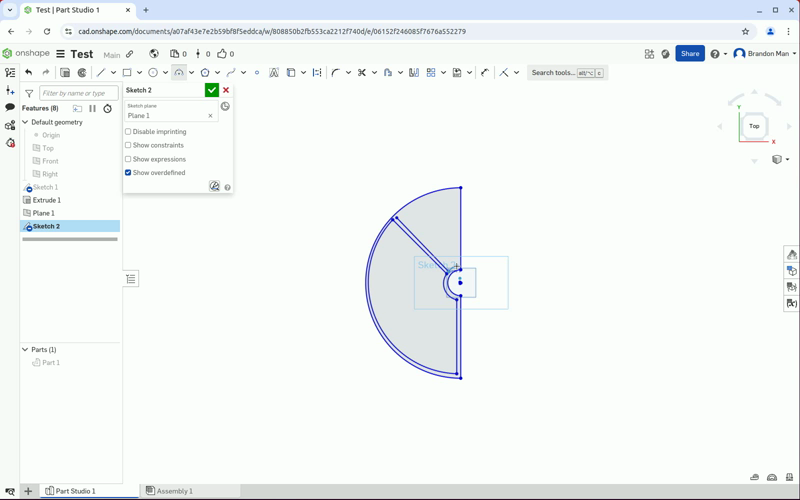
mouse_move(452, 268)
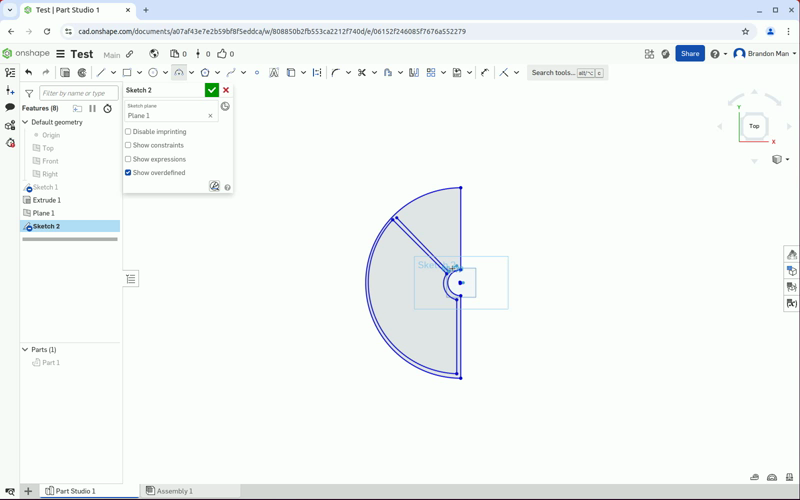
click(452, 268)
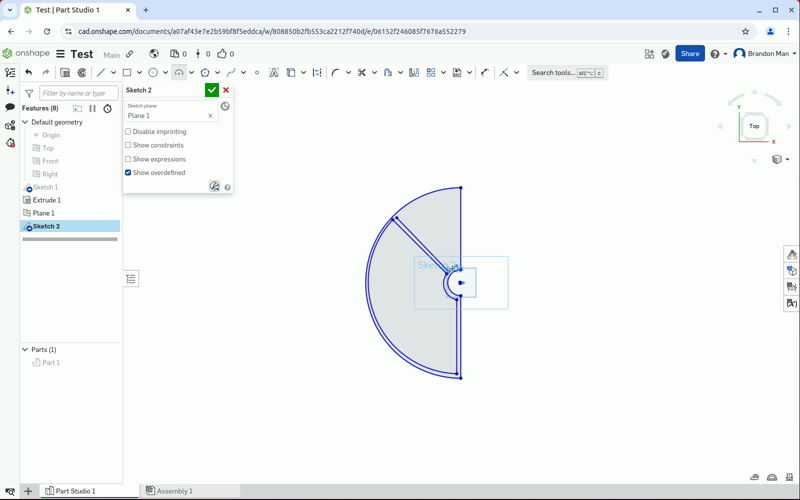
key_up(shift)
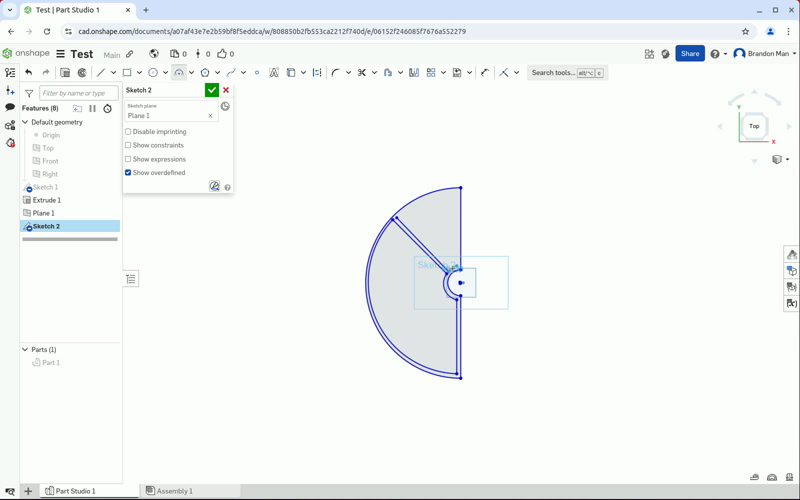
key(esc)
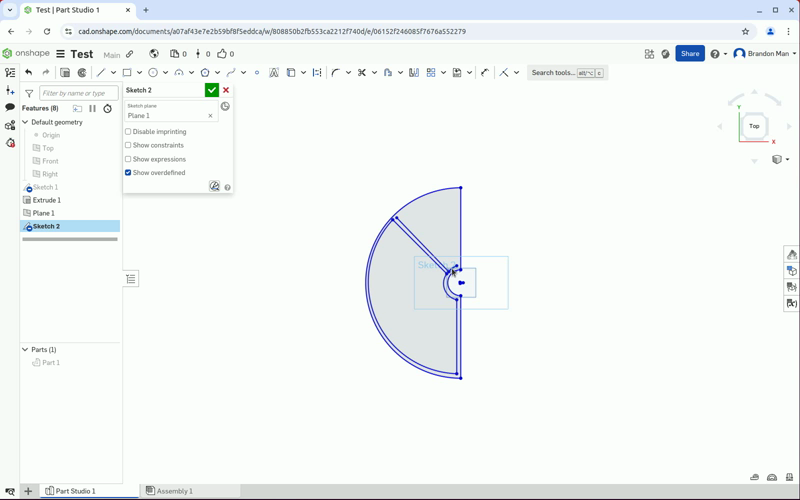
key(l)
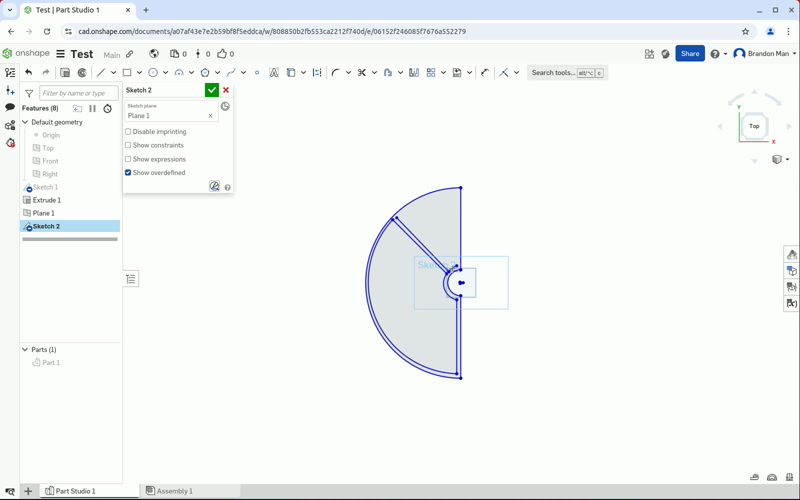
mouse_move(456, 265)
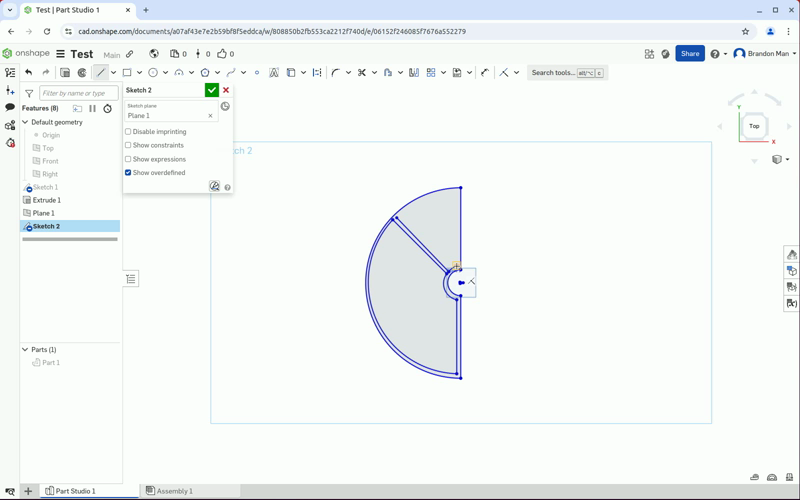
click(456, 265)
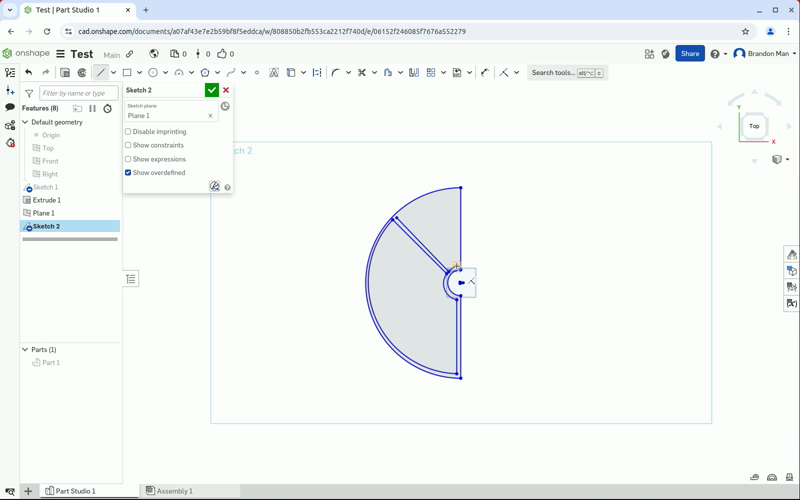
key_down(shift)
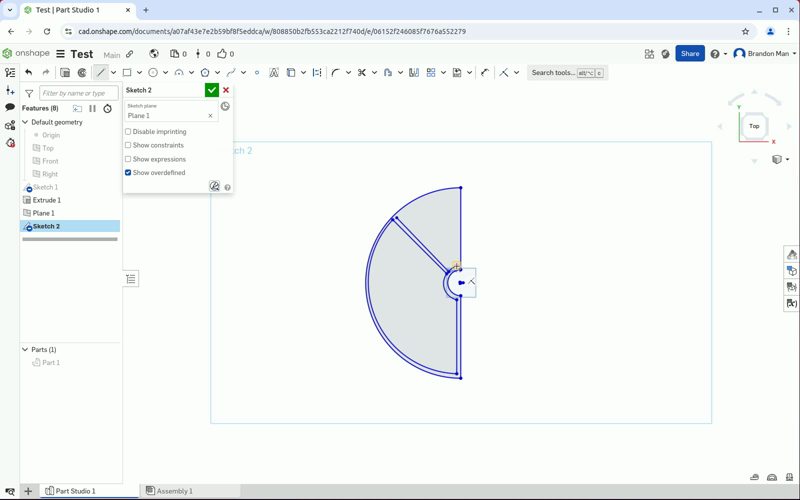
mouse_move(456, 191)
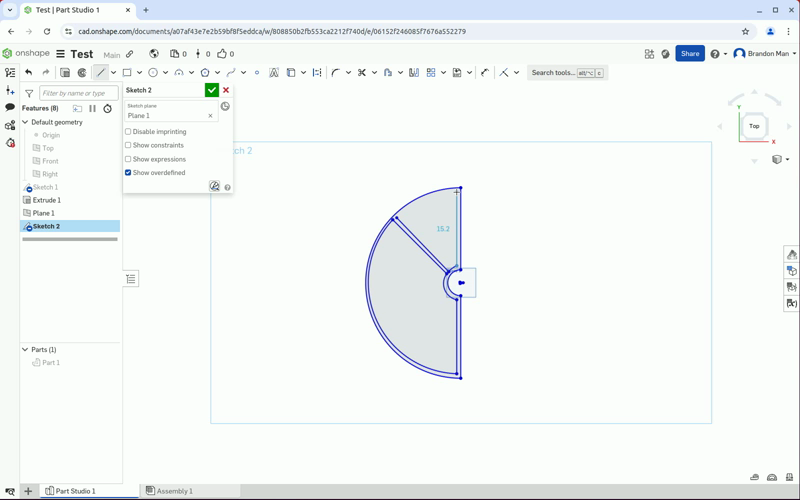
click(456, 191)
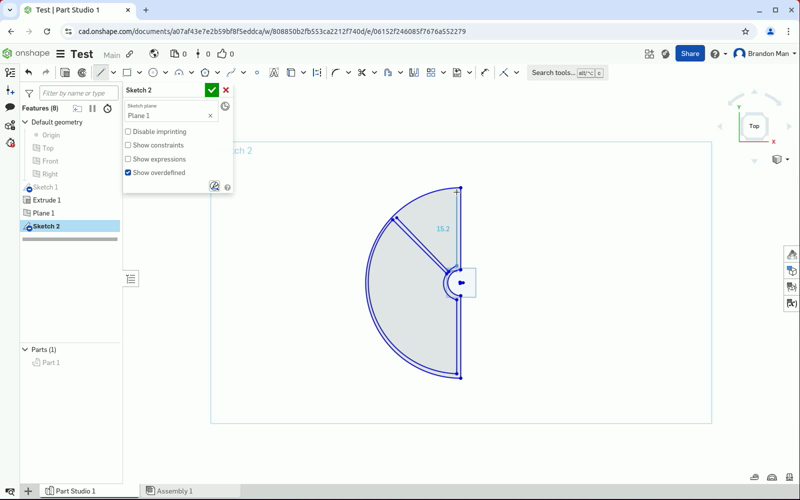
key_up(shift)
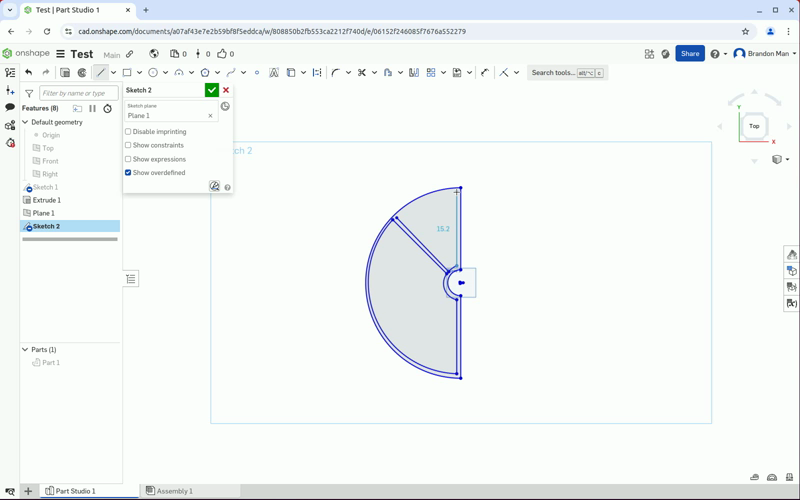
key(esc)
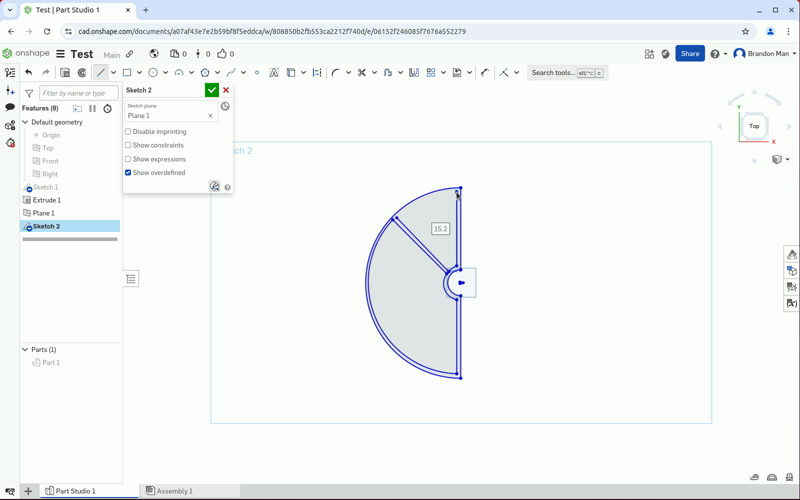
key(a)
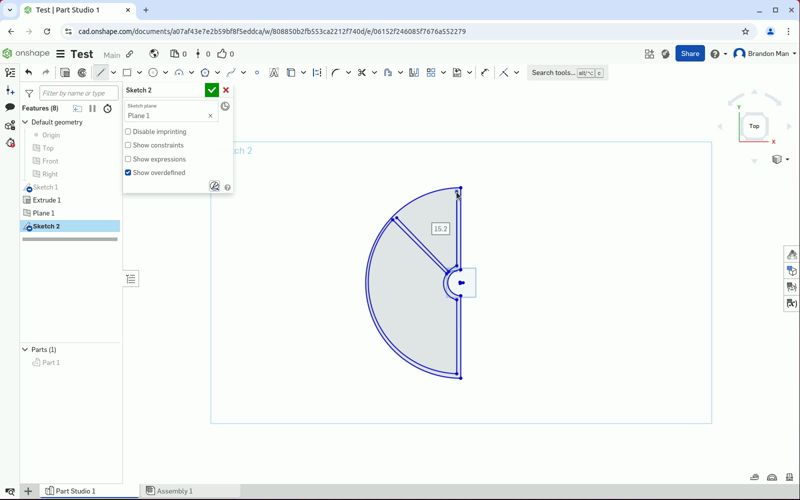
mouse_move(456, 191)
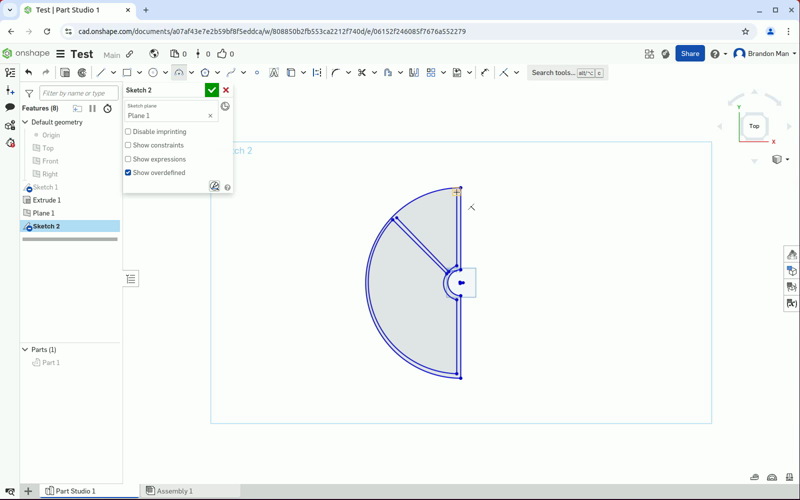
click(456, 191)
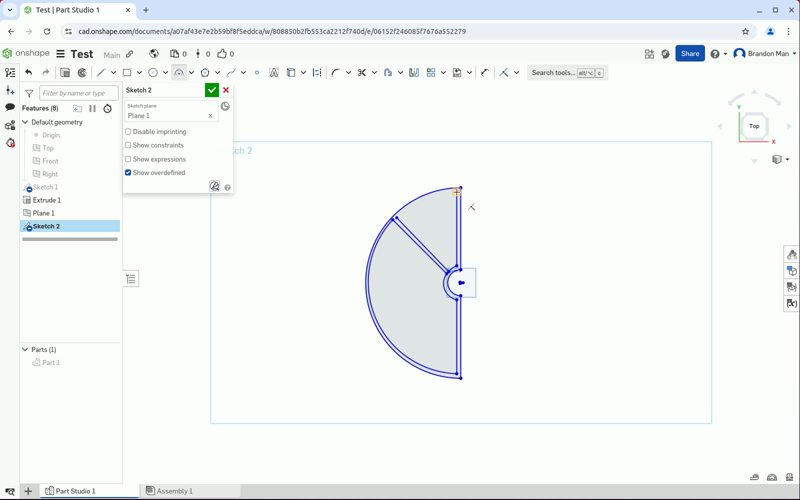
mouse_move(396, 217)
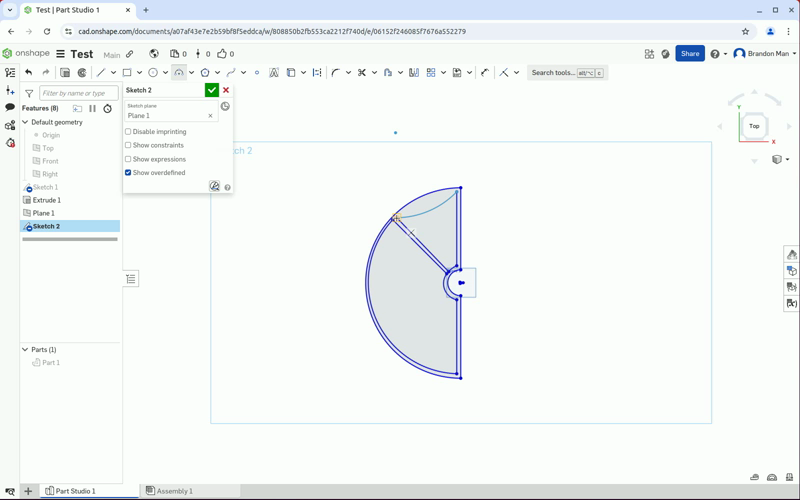
scroll(6)
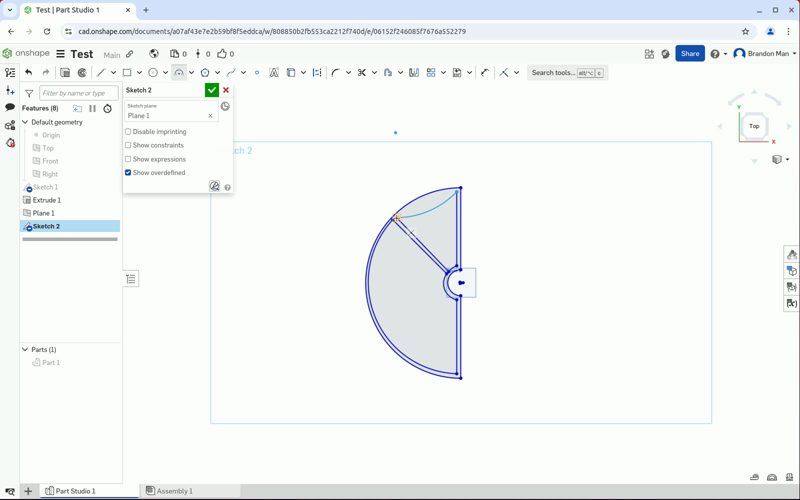
scroll(6)
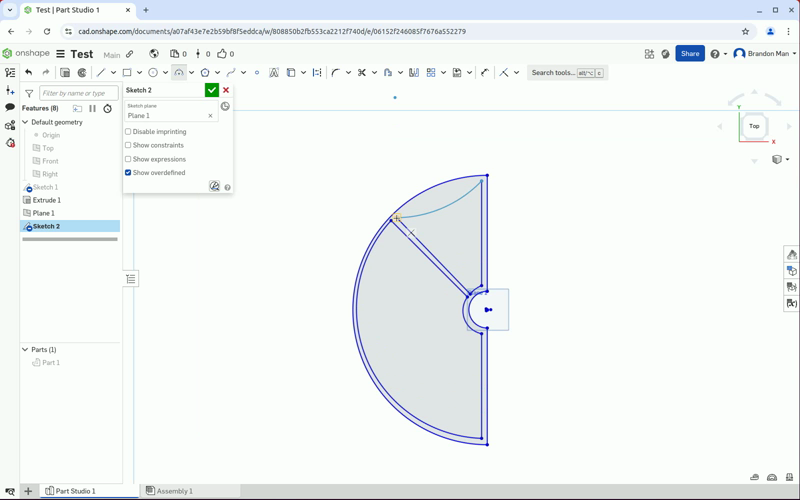
scroll(6)
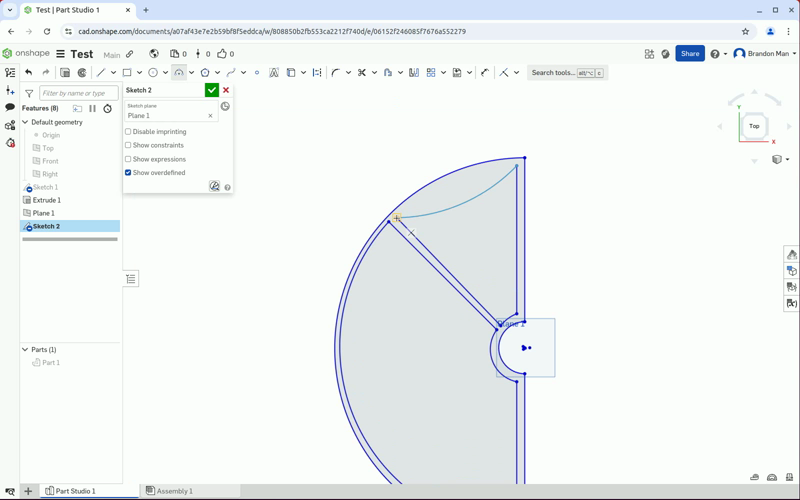
scroll(6)
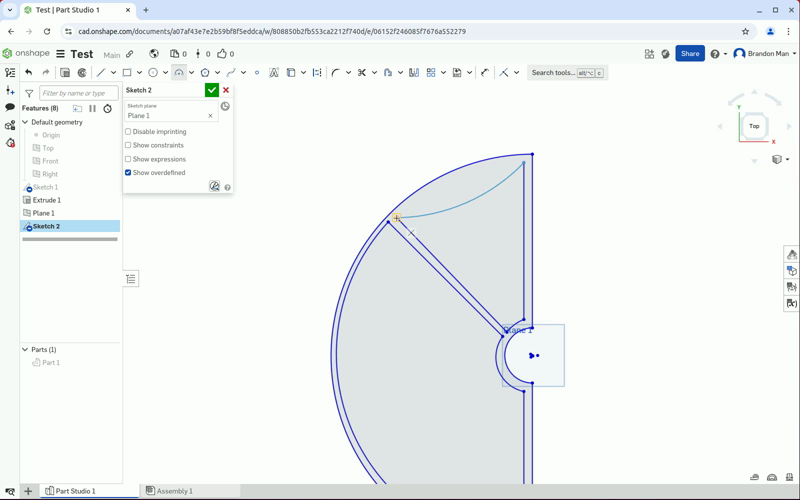
scroll(6)
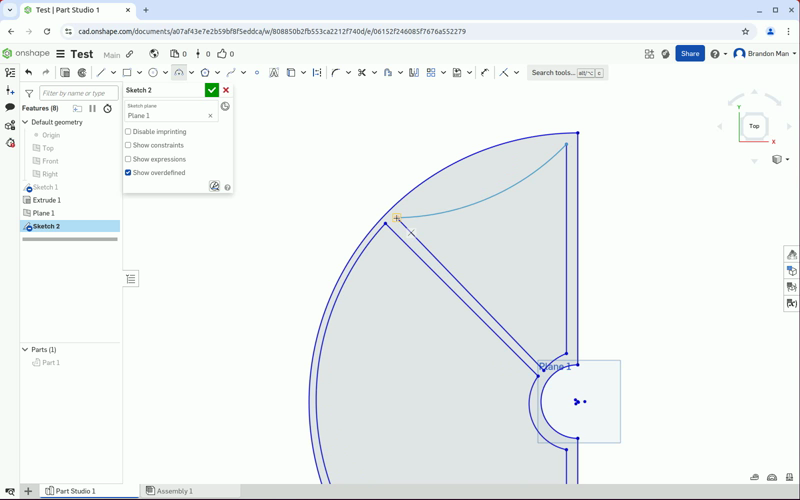
scroll(6)
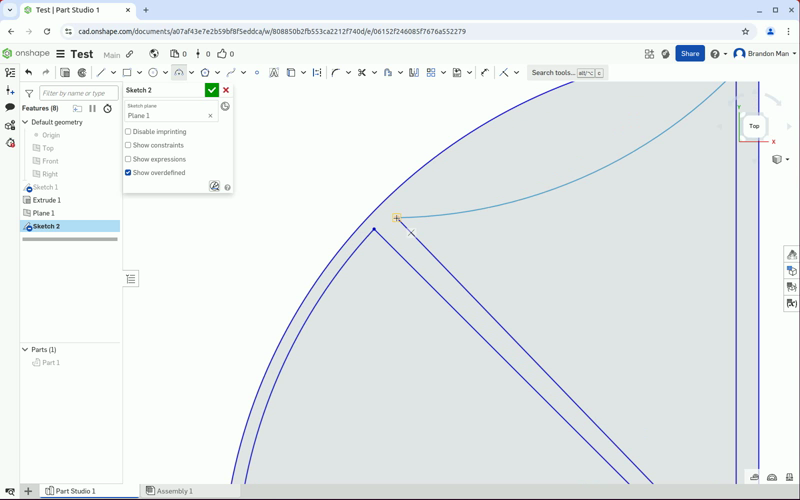
scroll(6)
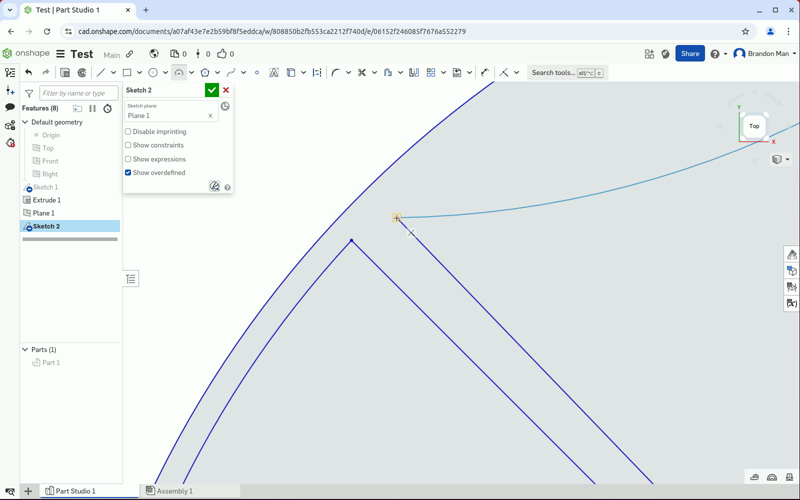
click(396, 217)
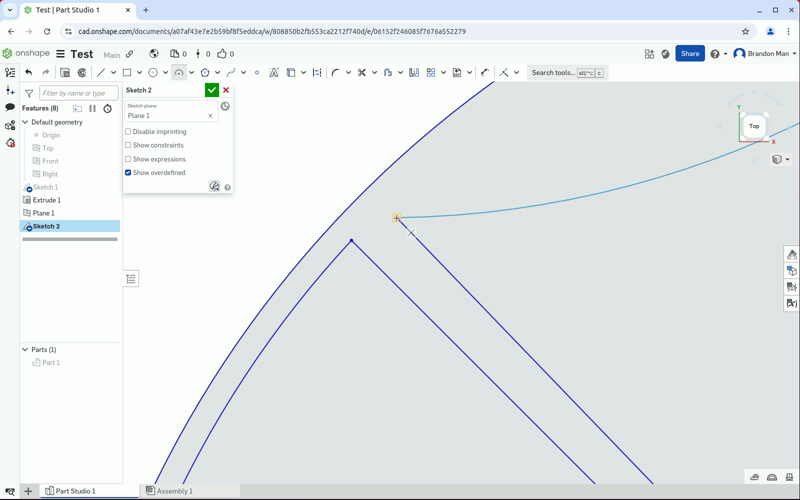
scroll(-6)
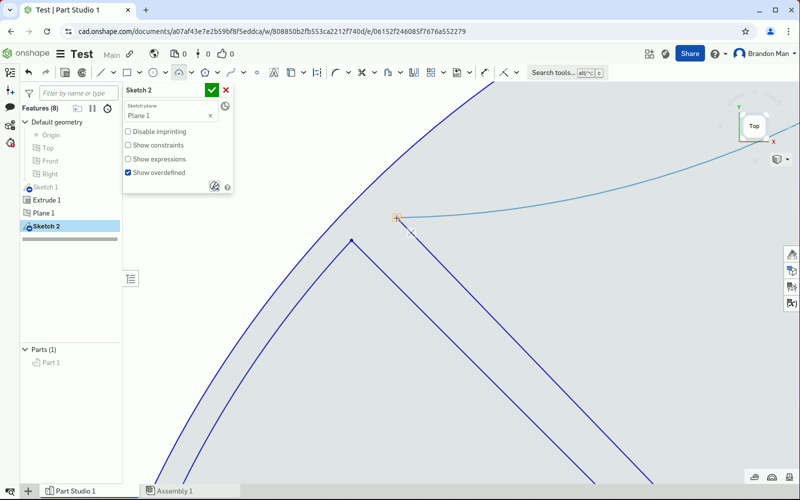
scroll(-6)
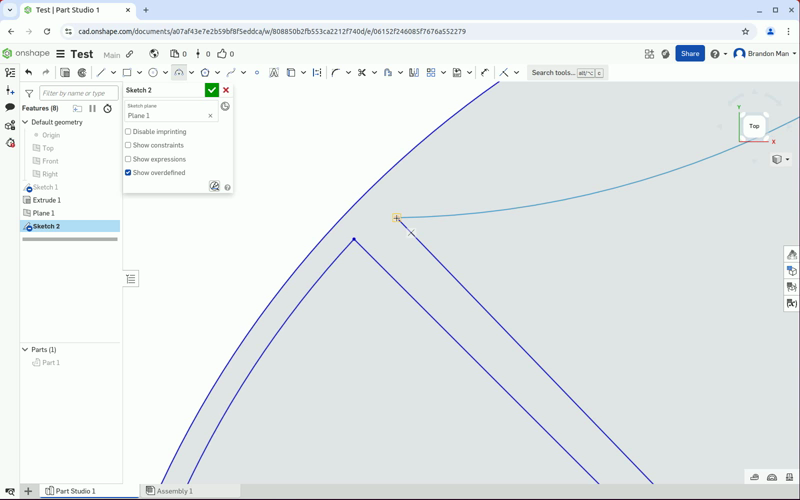
scroll(-6)
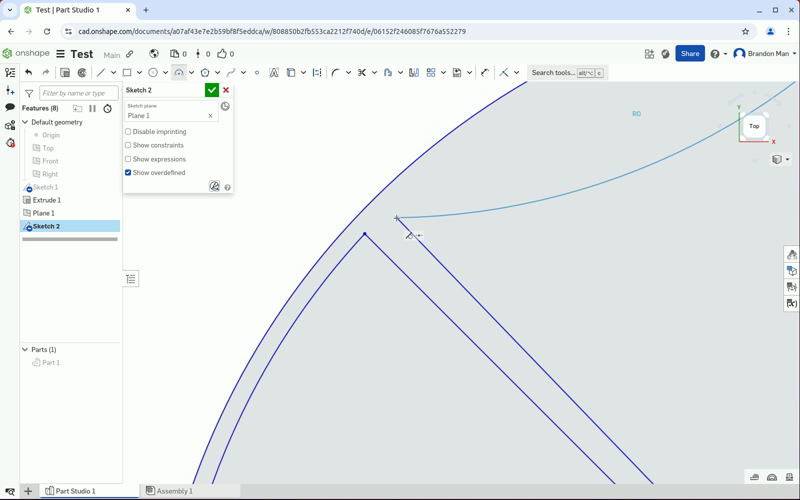
scroll(-6)
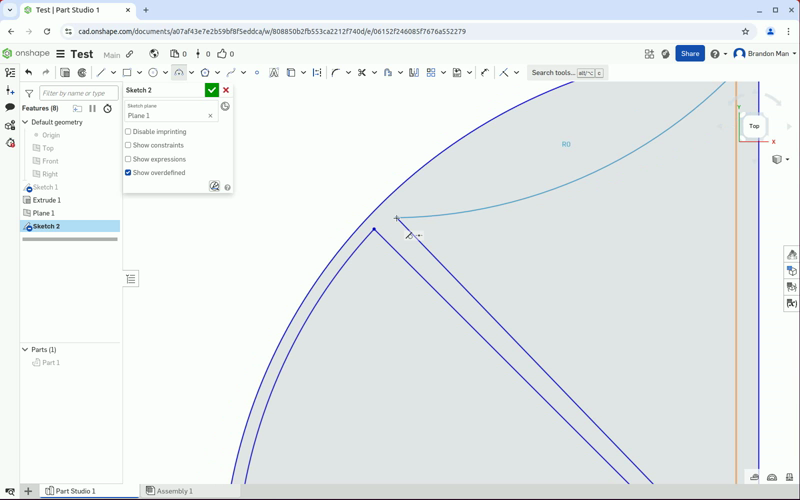
scroll(-6)
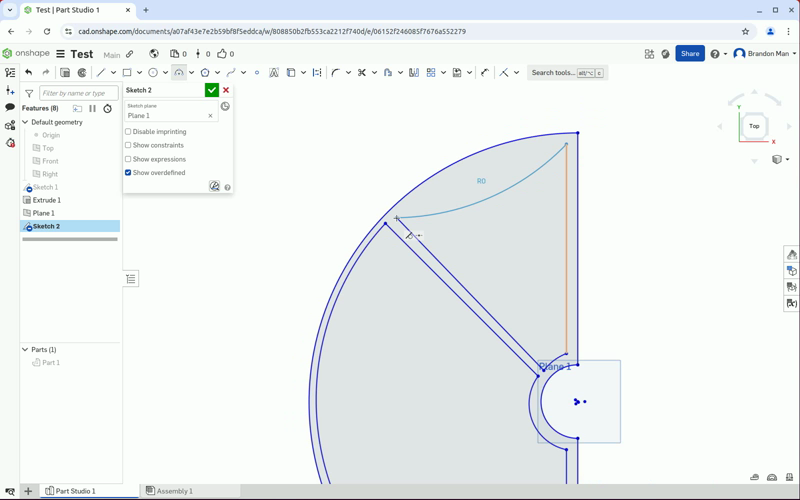
scroll(-6)
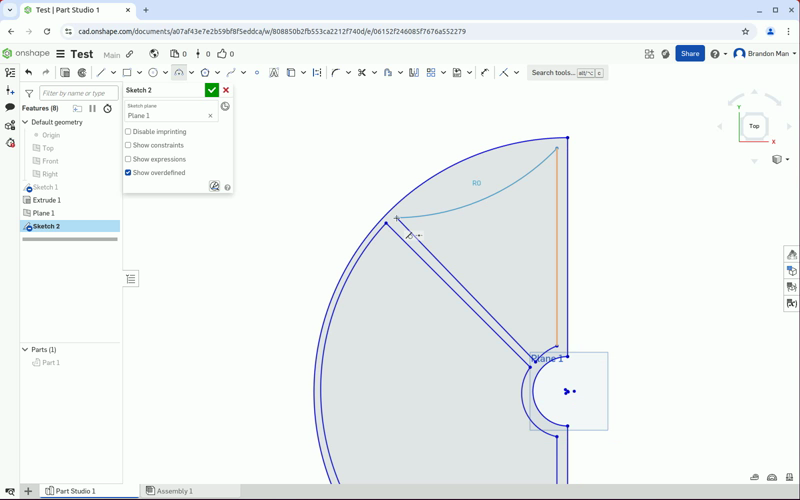
scroll(-6)
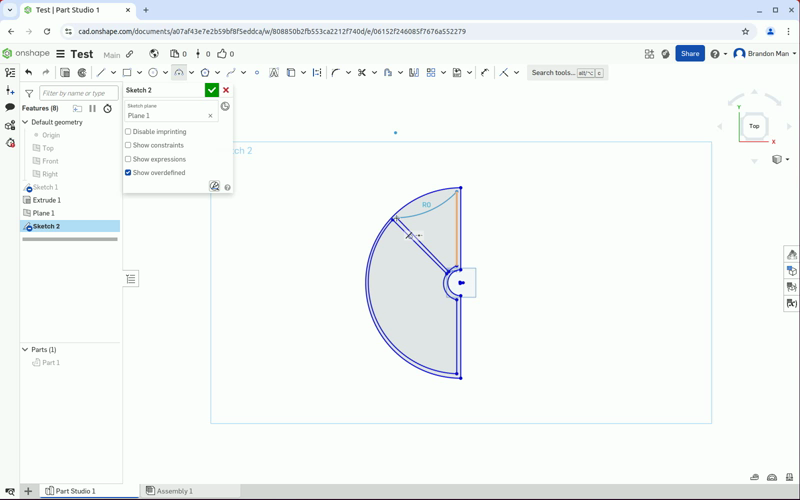
key_down(shift)
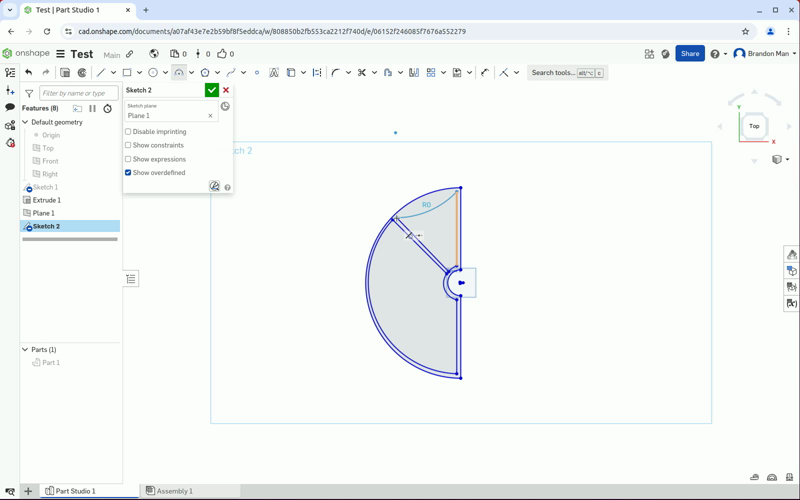
mouse_move(424, 199)
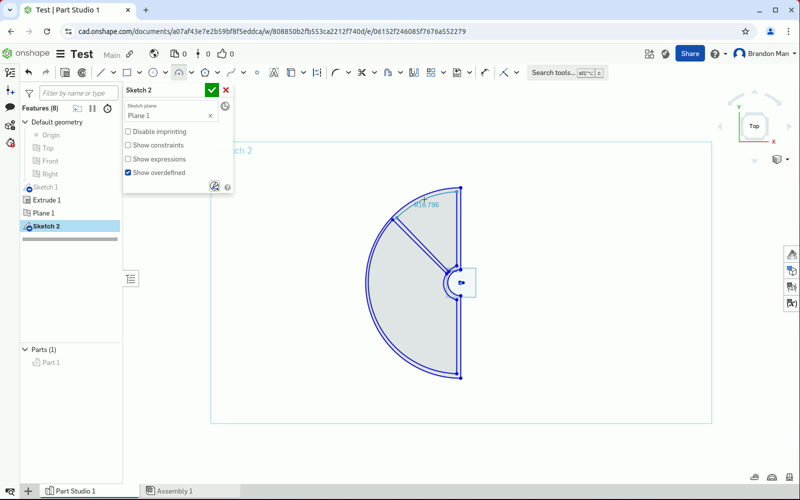
click(424, 199)
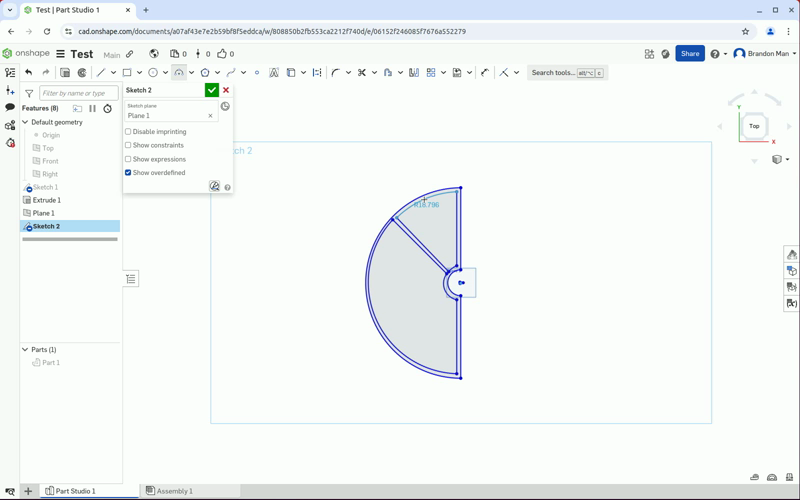
key_up(shift)
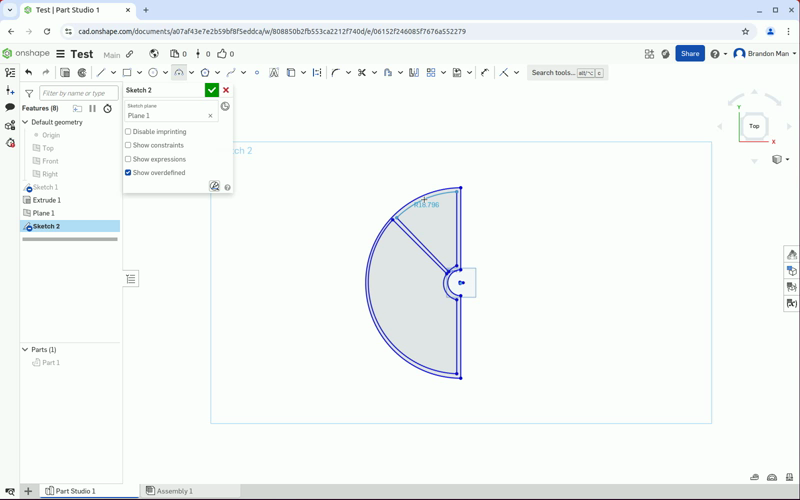
key(esc)
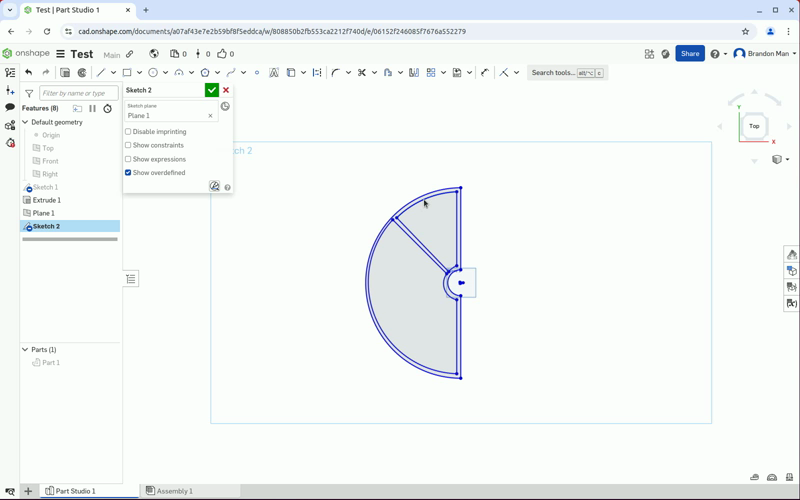
mouse_move(446, 281)
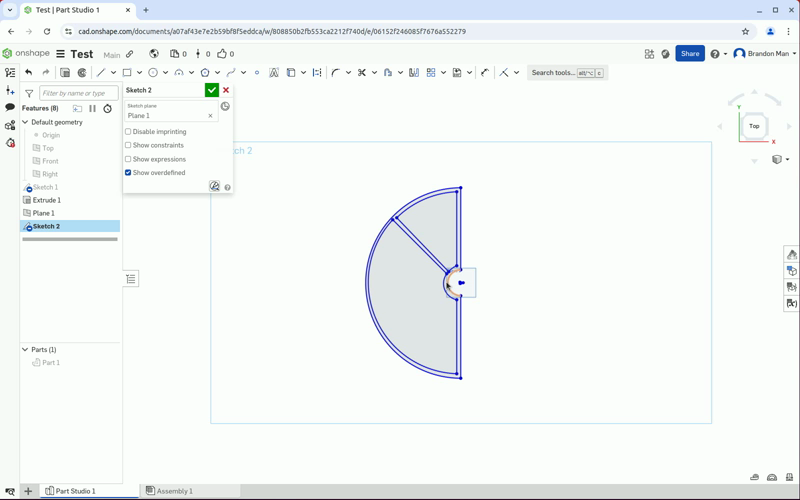
scroll(6)
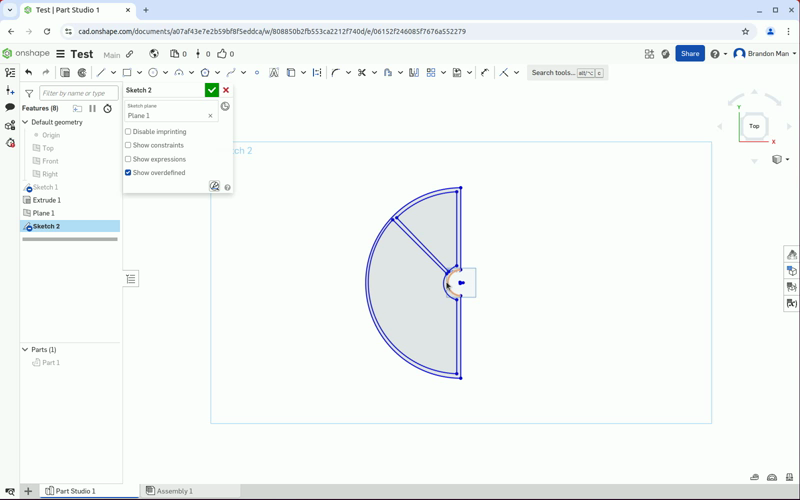
scroll(6)
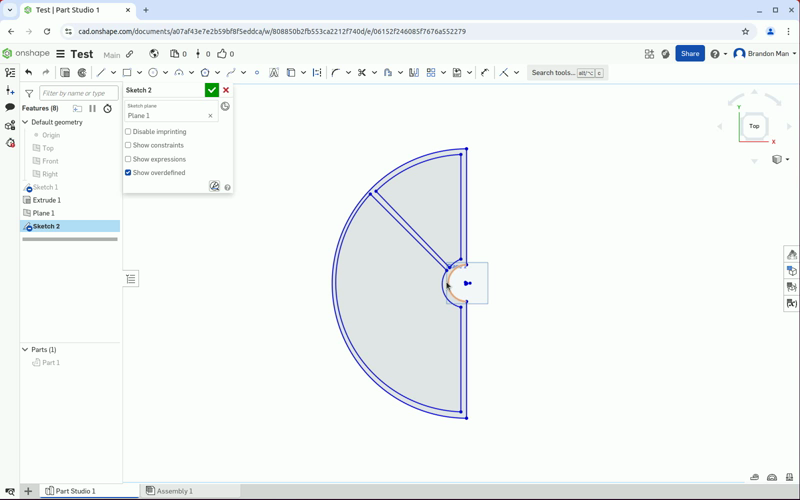
scroll(6)
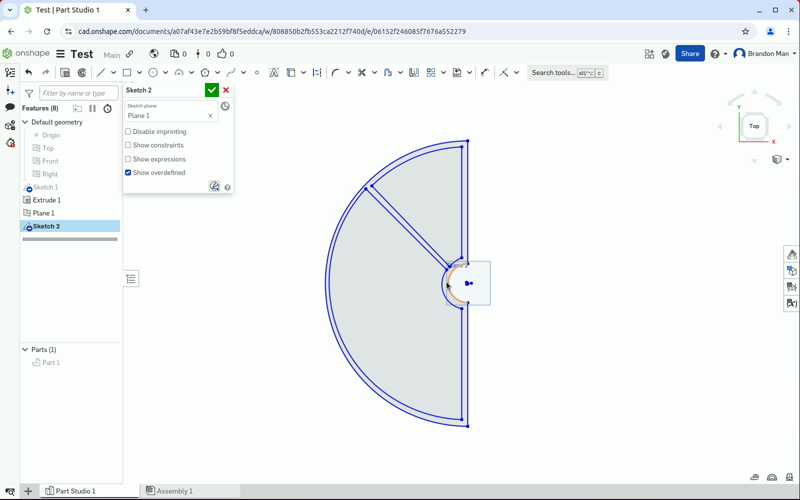
scroll(6)
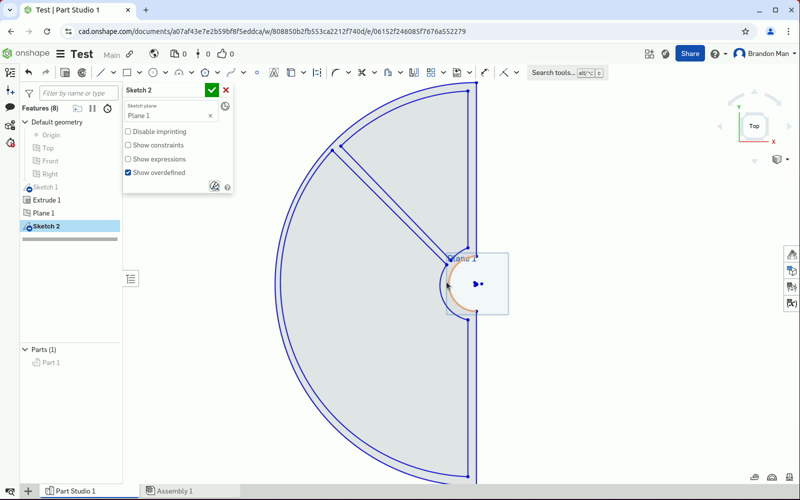
scroll(6)
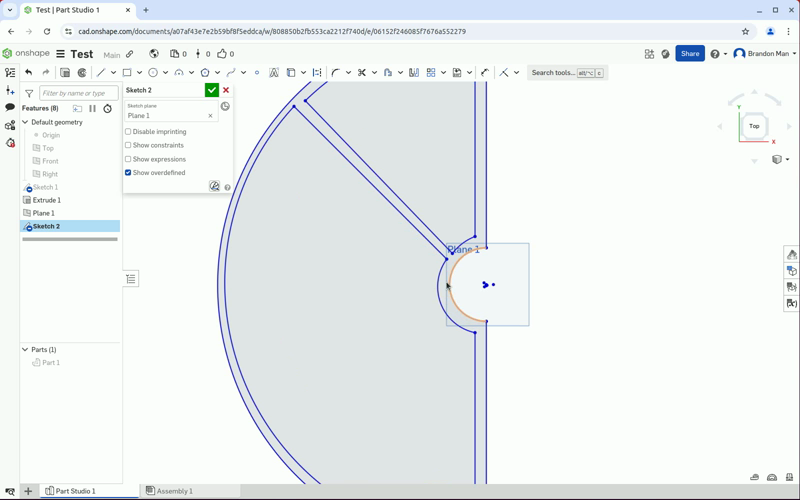
scroll(6)
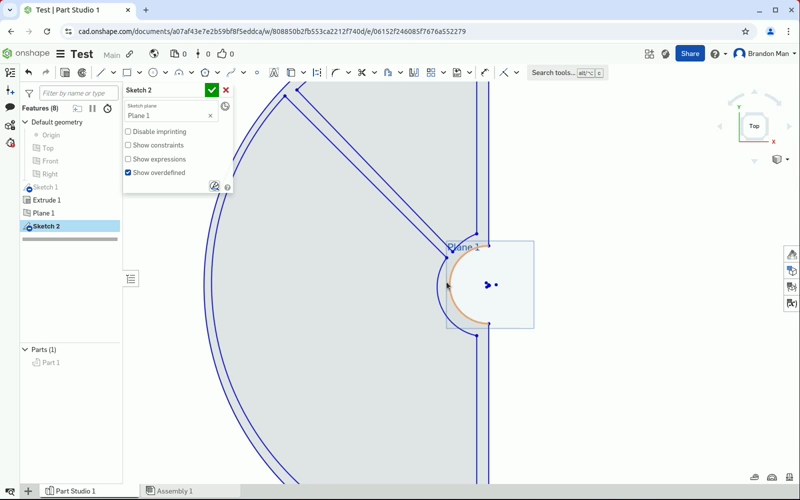
scroll(6)
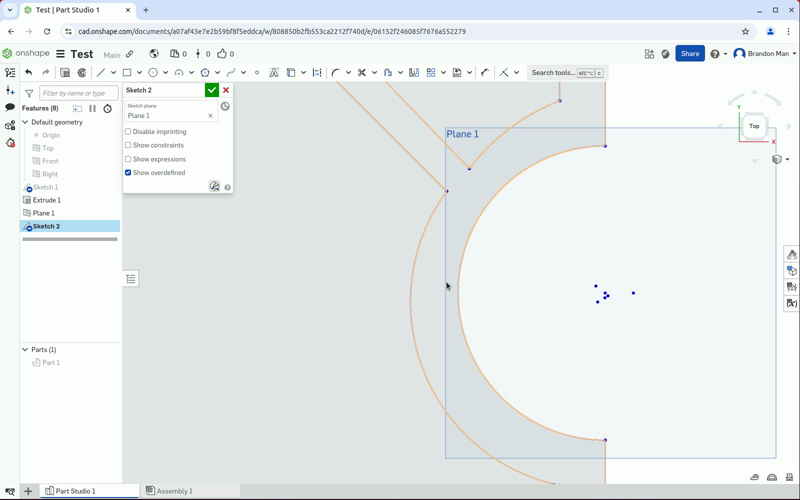
click(446, 281)
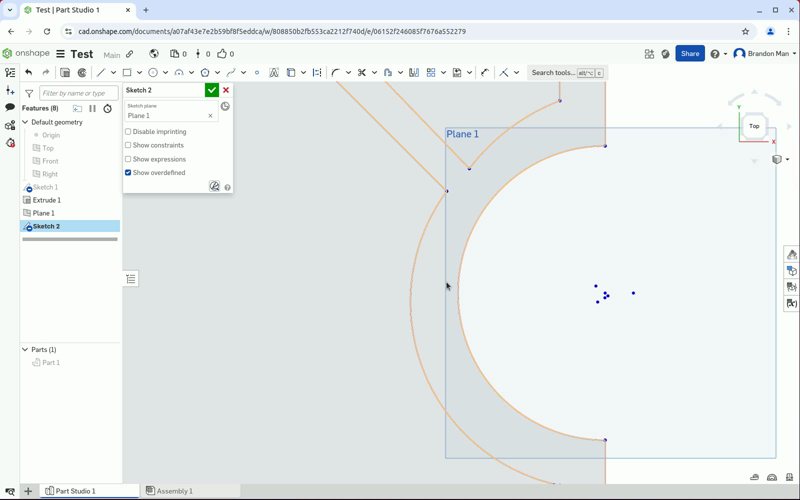
scroll(-6)
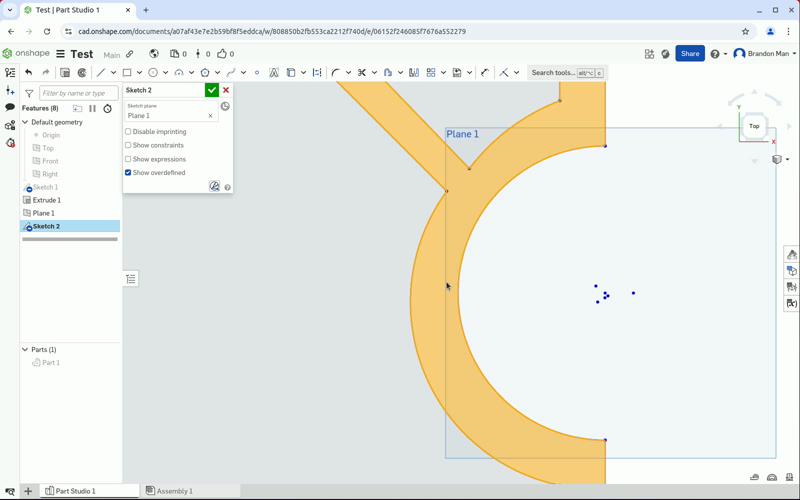
scroll(-6)
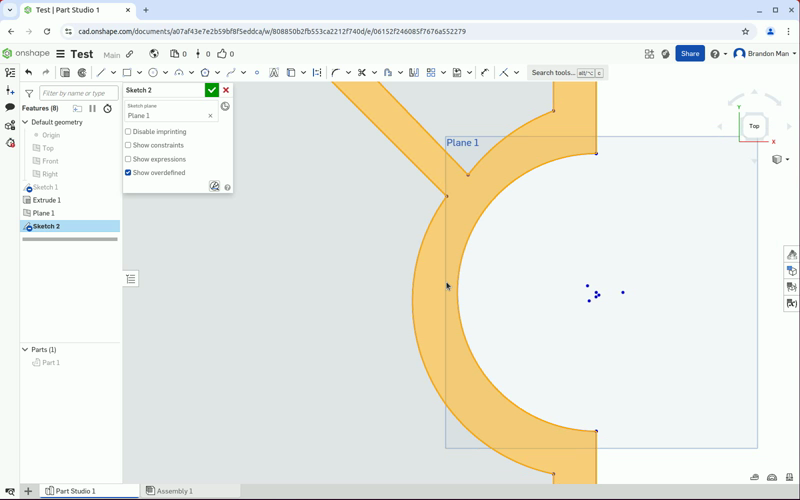
scroll(-6)
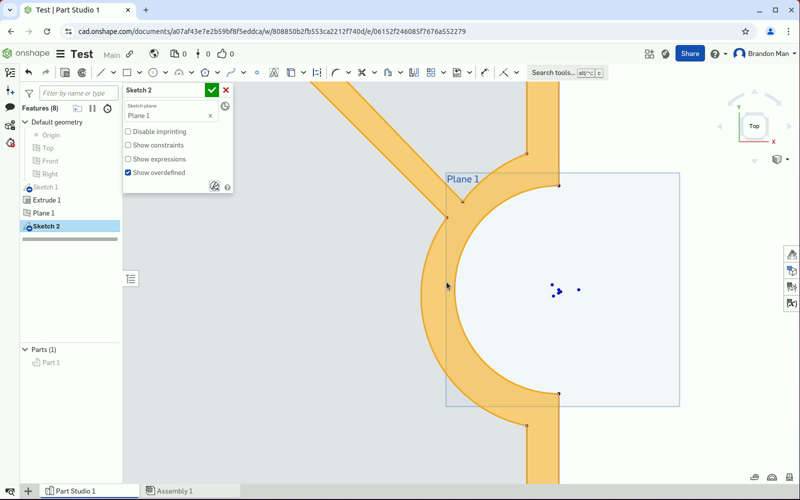
scroll(-6)
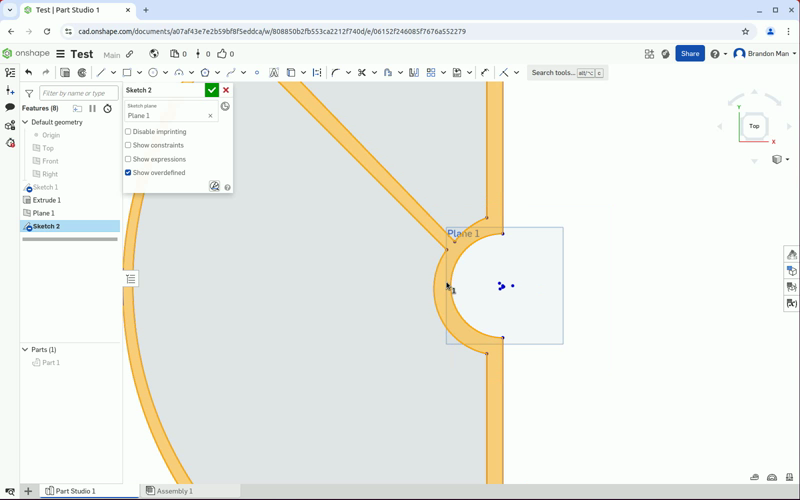
scroll(-6)
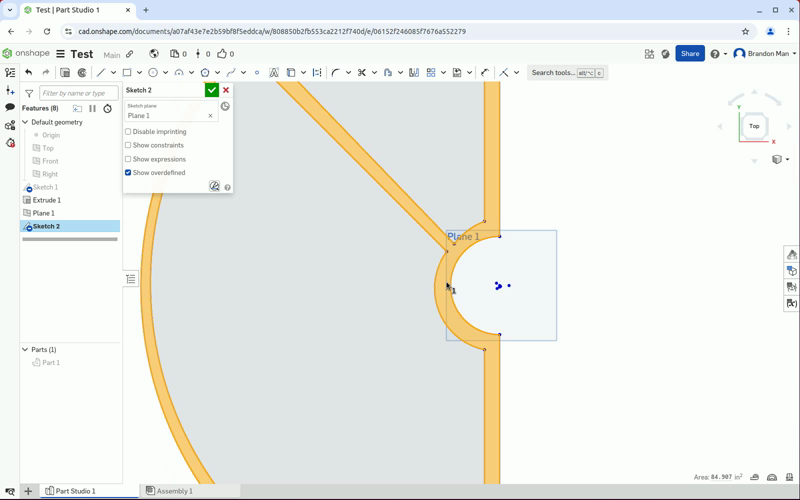
scroll(-6)
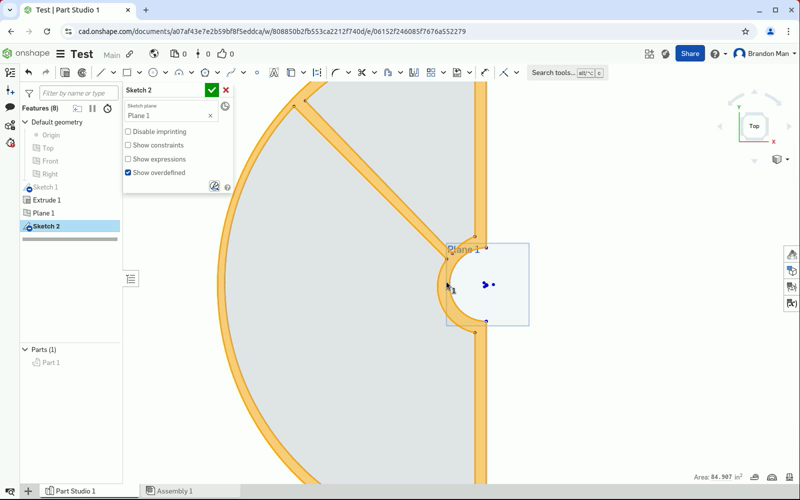
scroll(-6)
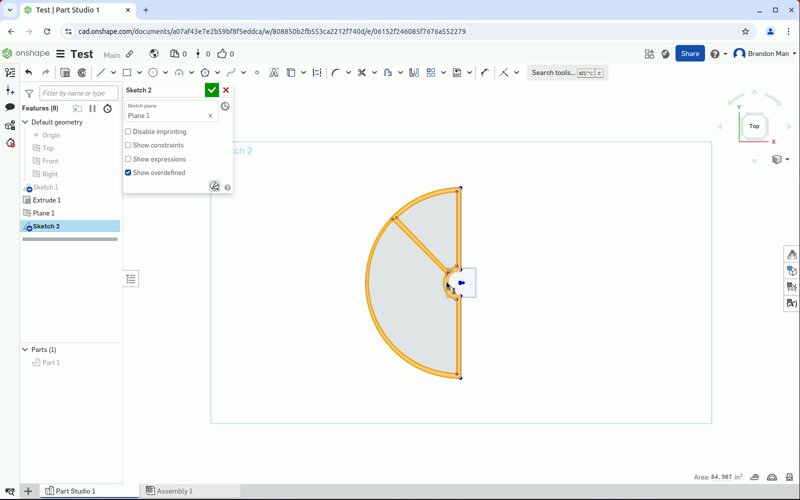
mouse_move(73, 352)
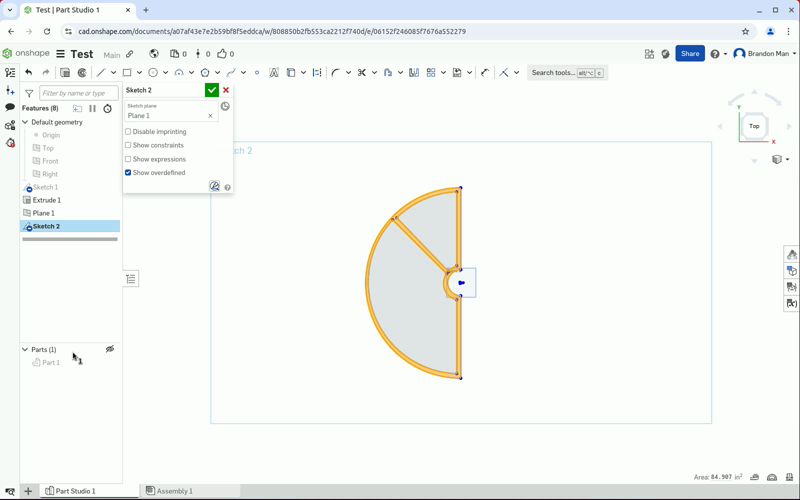
key(shift+y)
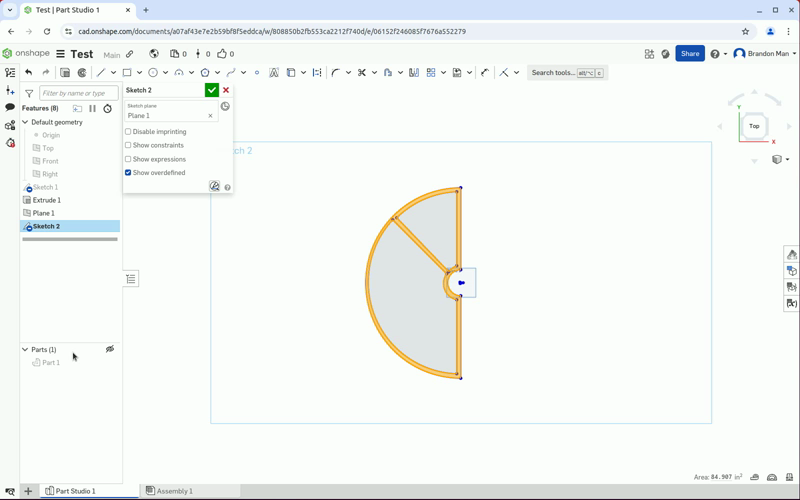
key(shift+e)
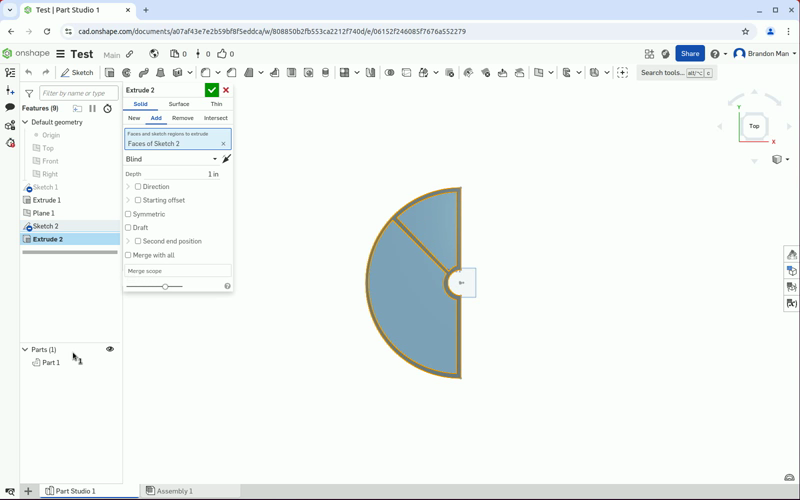
mouse_move(143, 106)
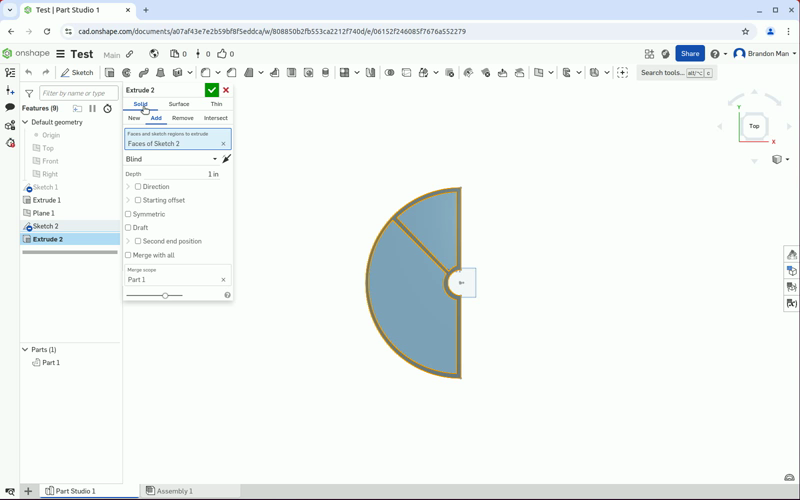
click(143, 106)
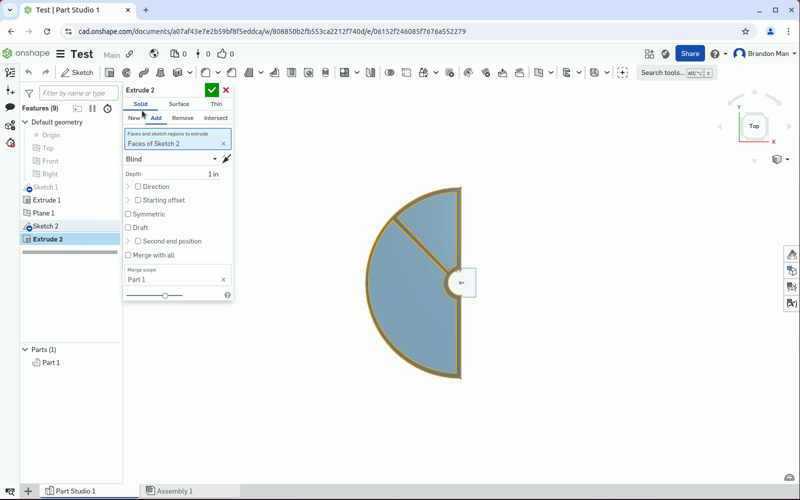
mouse_move(137, 120)
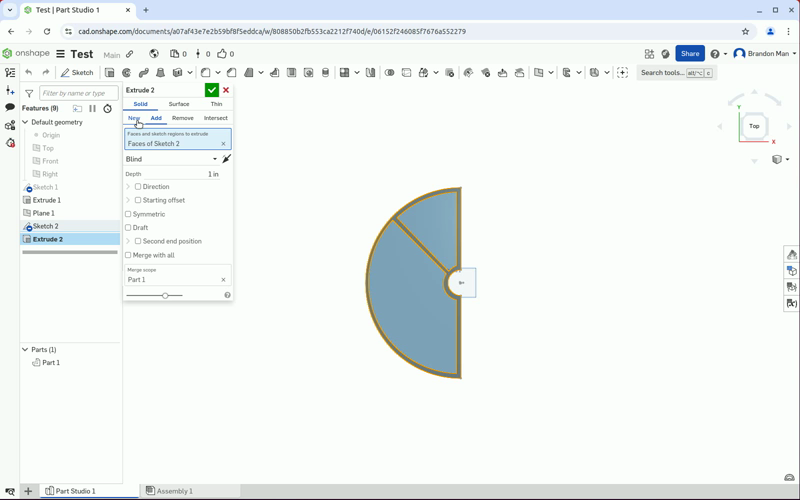
click(137, 120)
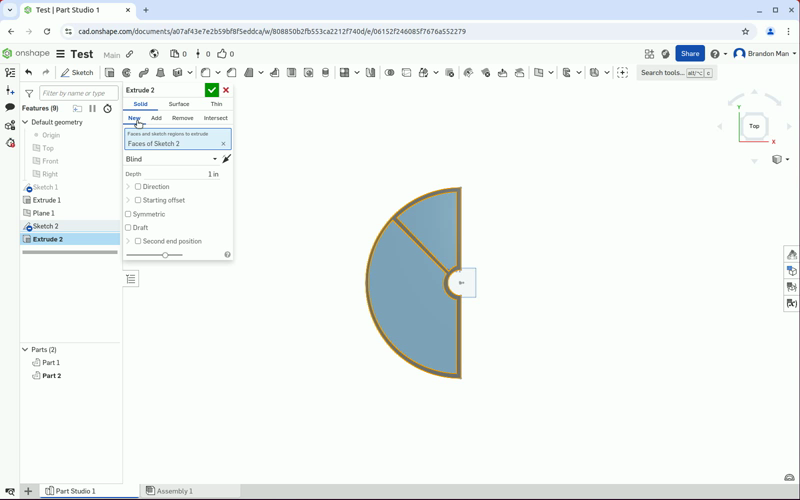
key(tab, 4)
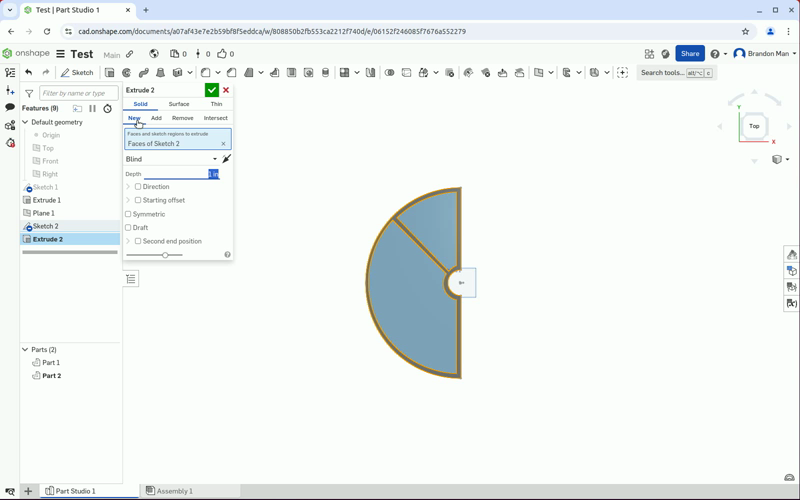
text(11.313)
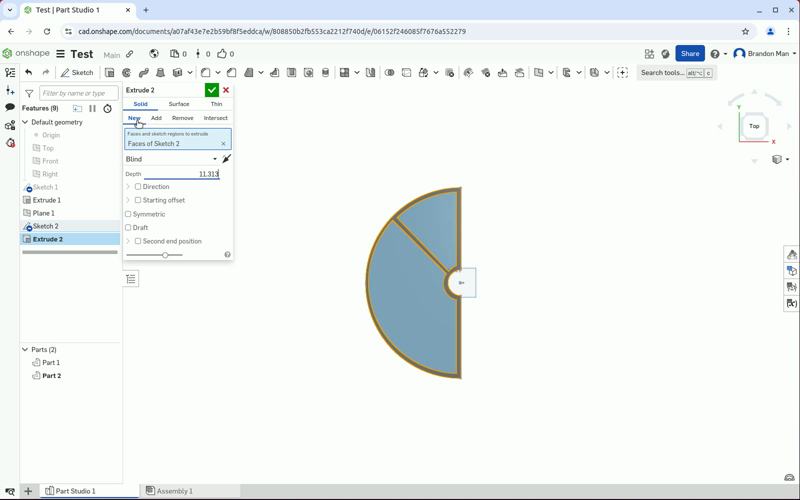
key(enter)
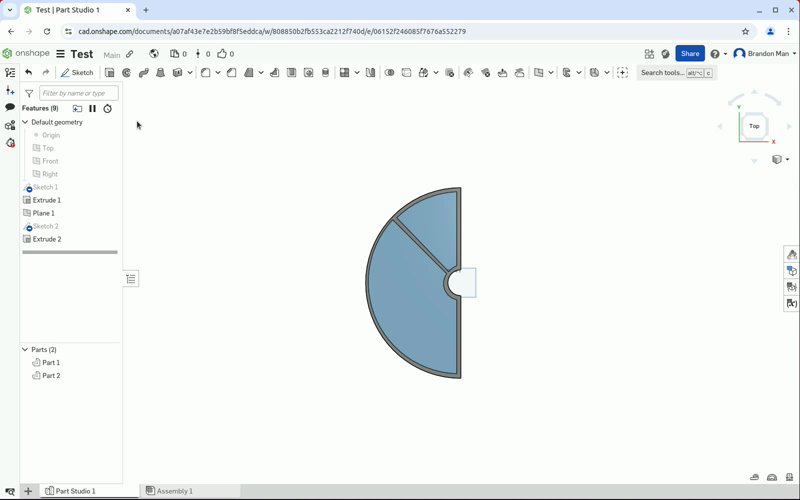
key(shift+h)
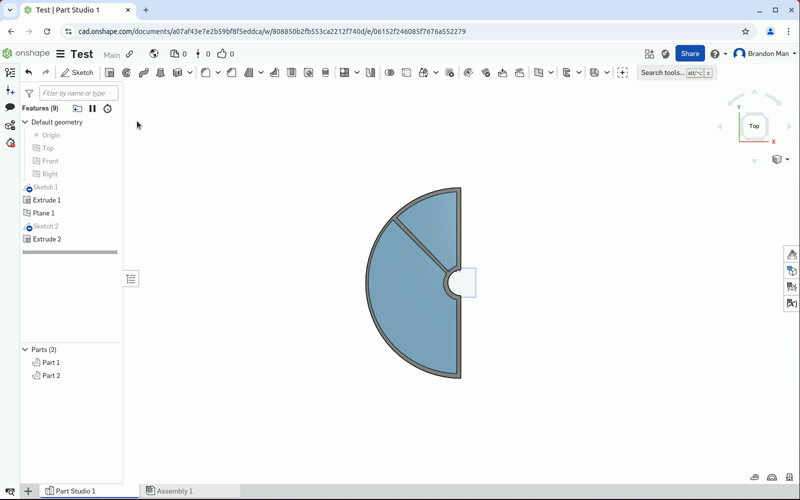
key(shift+h)
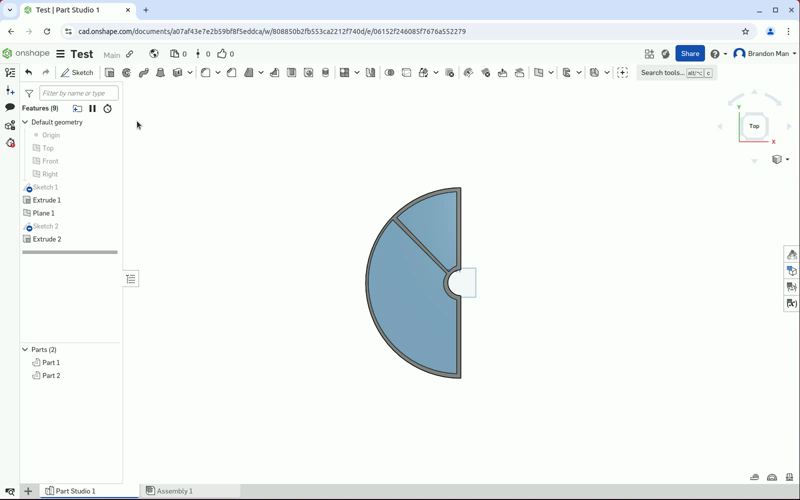
mouse_move(73, 189)
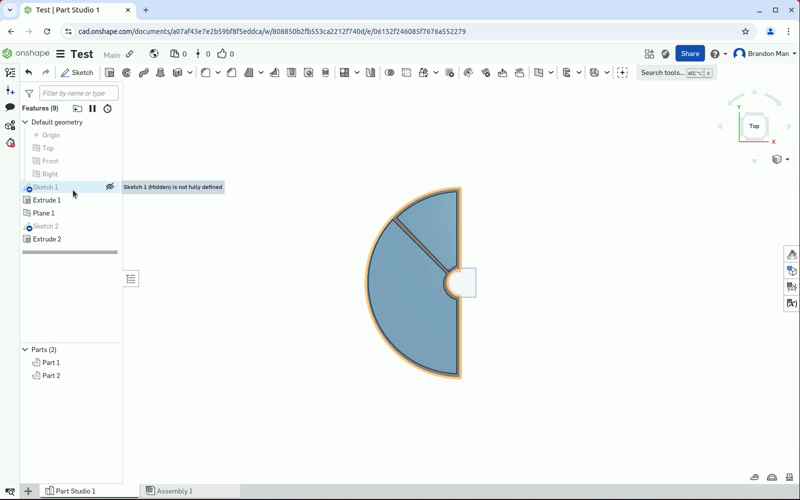
click(73, 189)
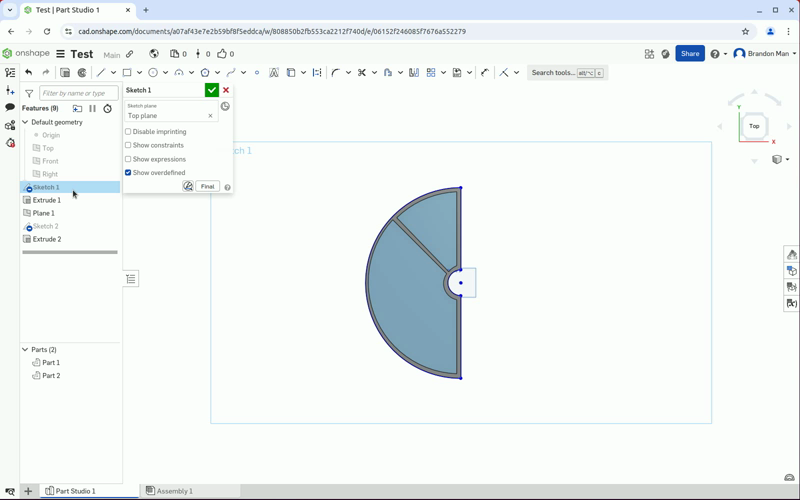
mouse_move(229, 92)
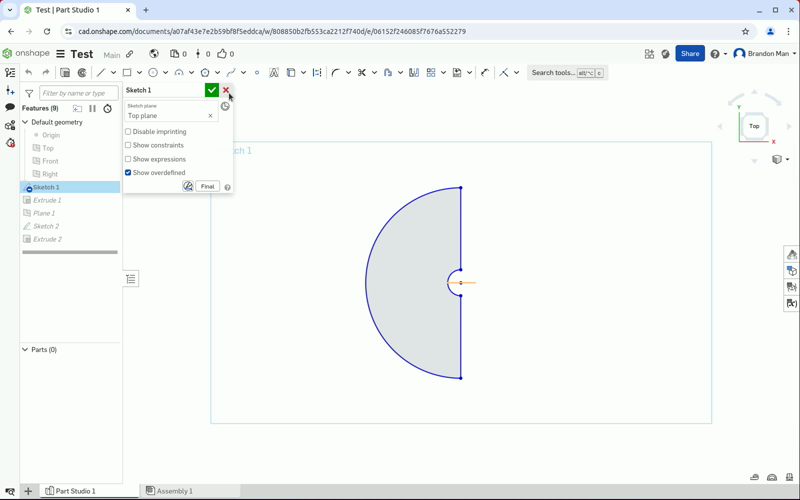
click(229, 92)
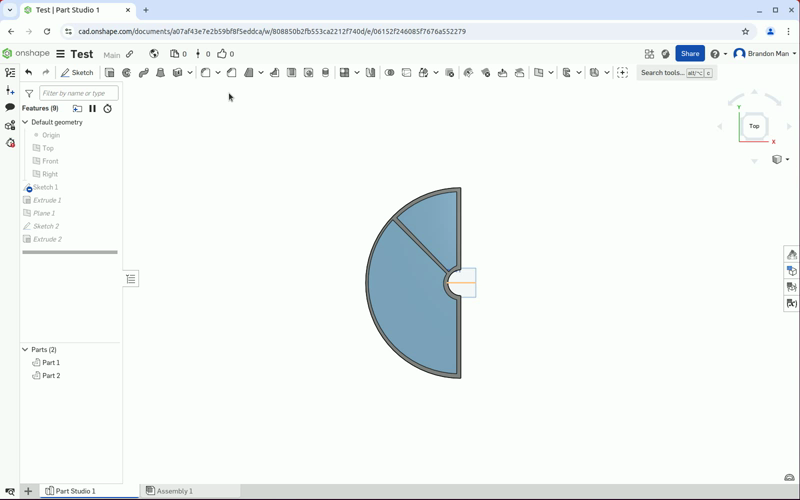
mouse_move(541, 75)
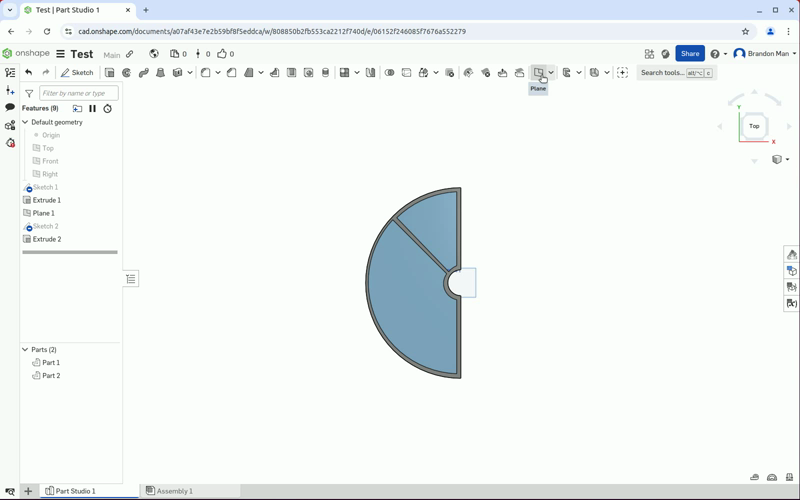
click(541, 75)
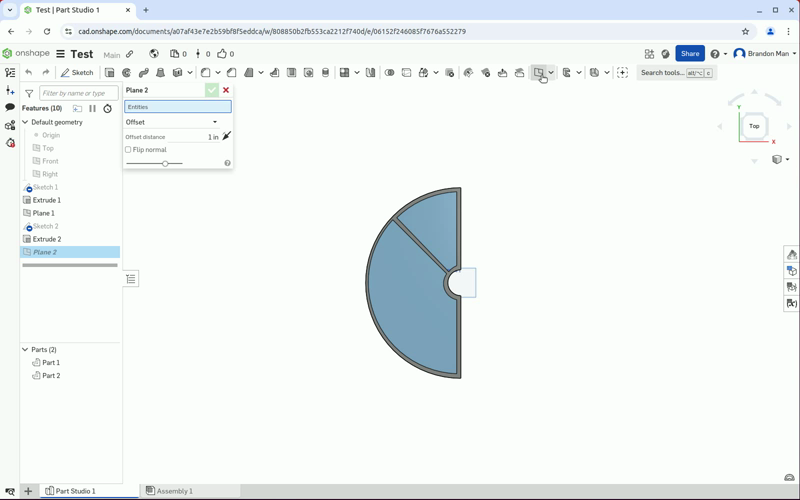
mouse_move(73, 150)
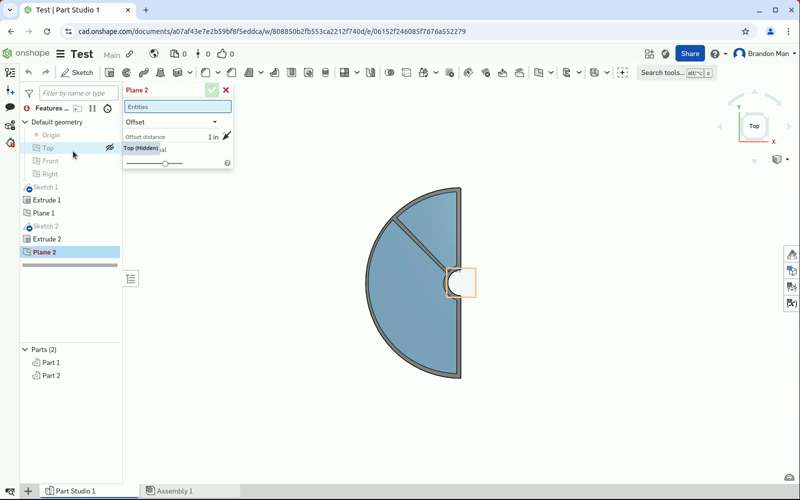
click(73, 150)
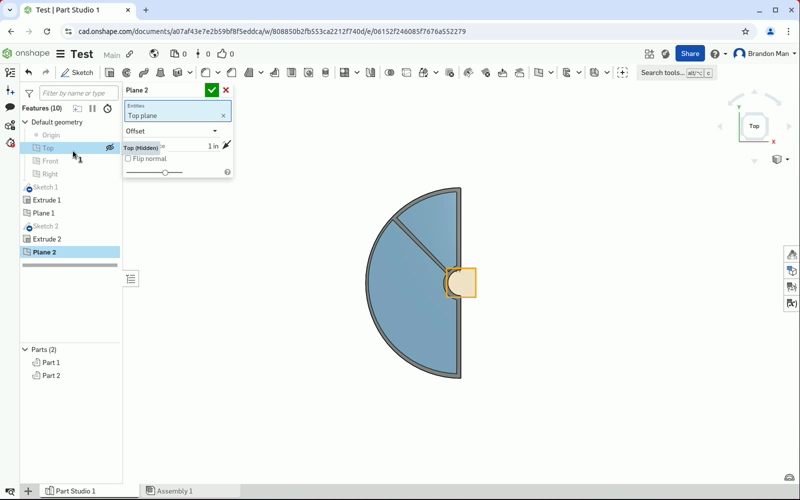
key(tab, 2)
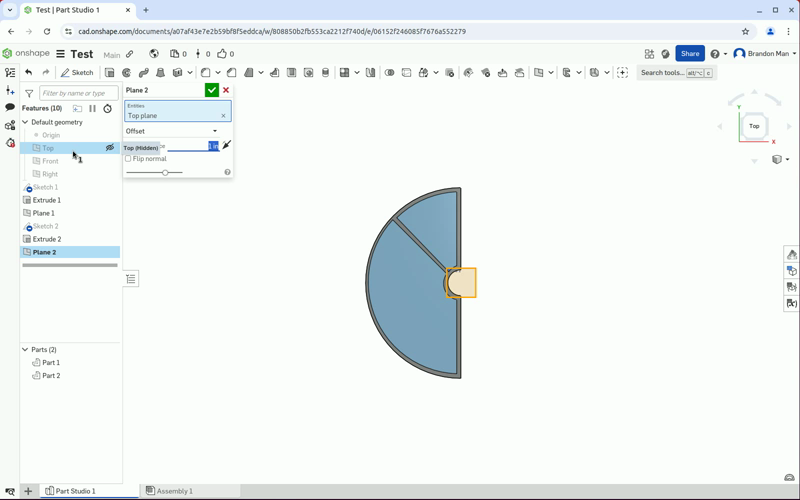
text(11.801)
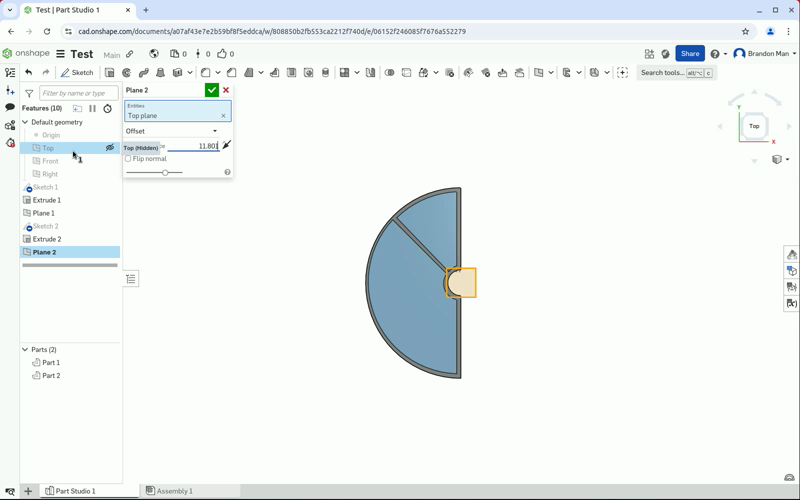
key(enter, 2)
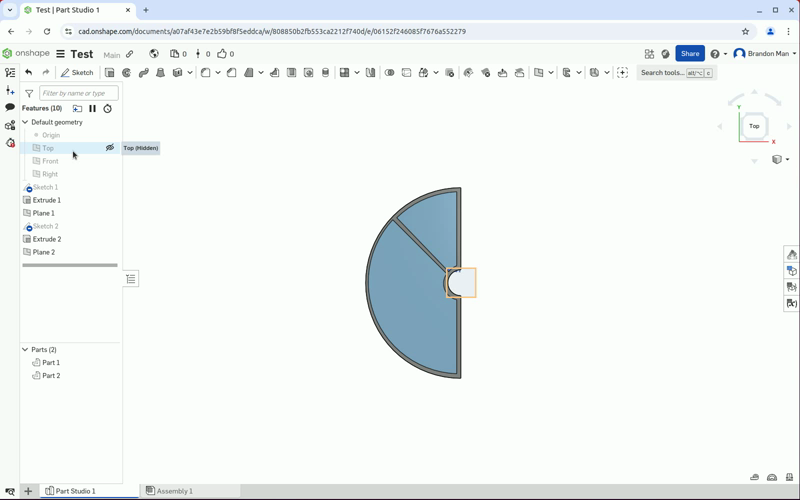
key(shift+s)
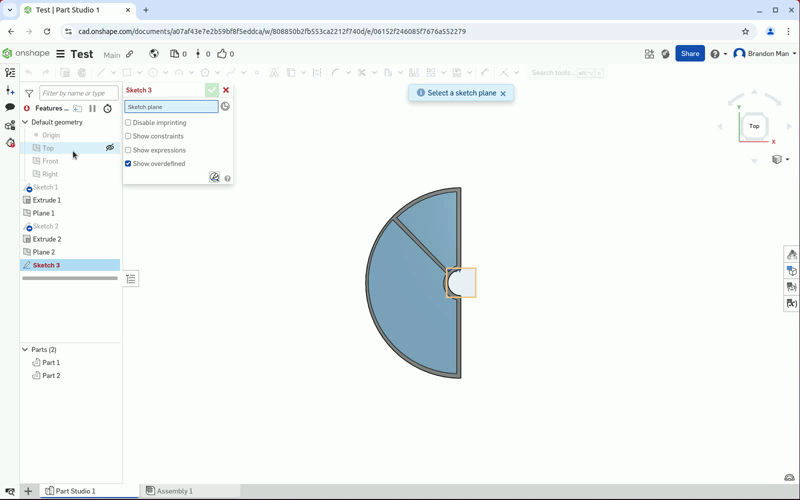
mouse_move(73, 254)
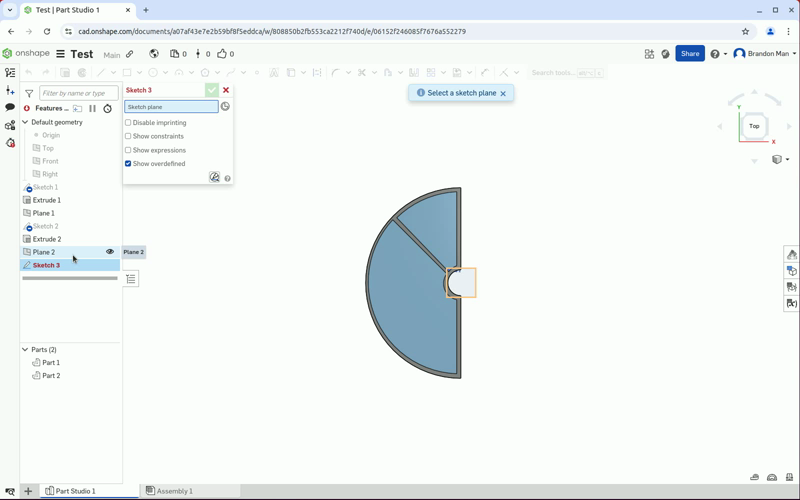
click(73, 254)
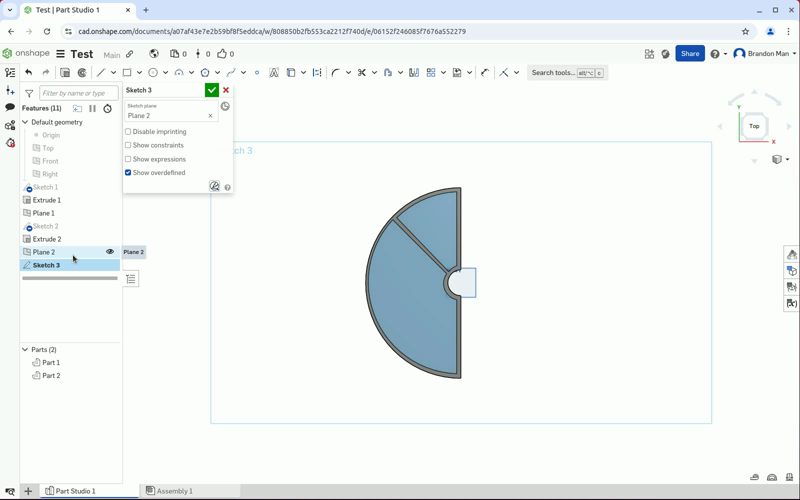
mouse_move(73, 352)
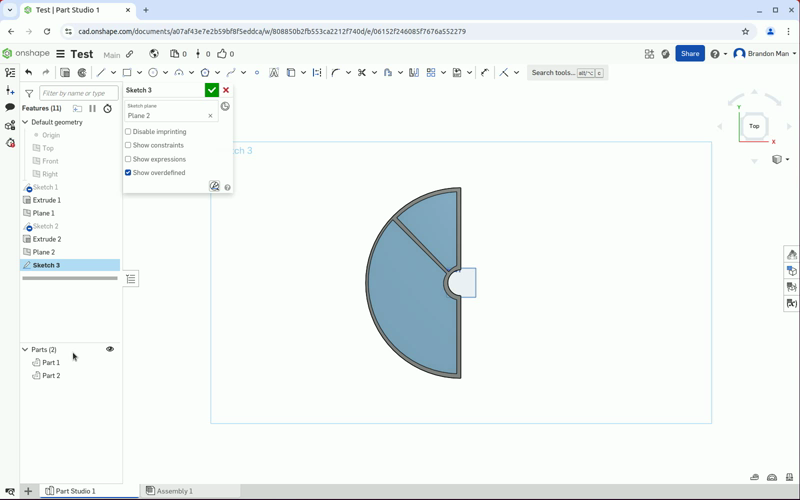
key(y)
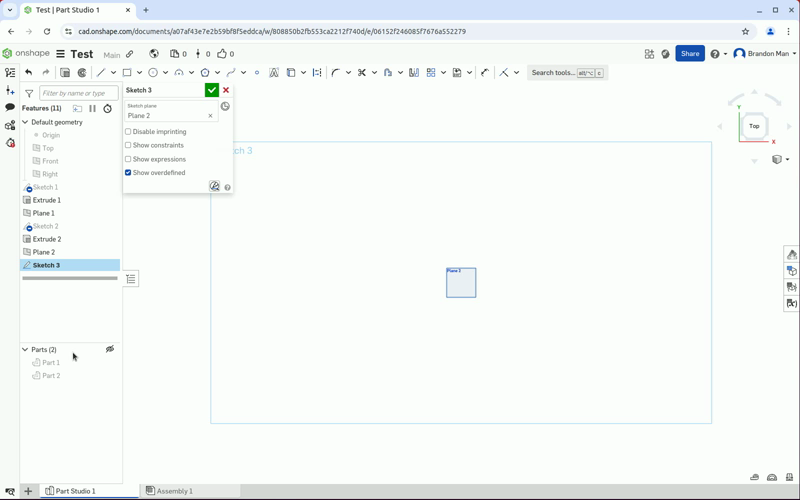
key(l)
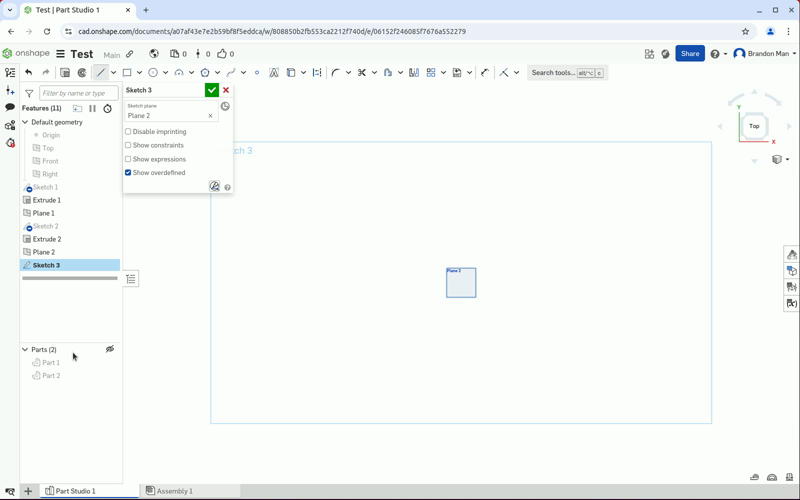
key_down(shift)
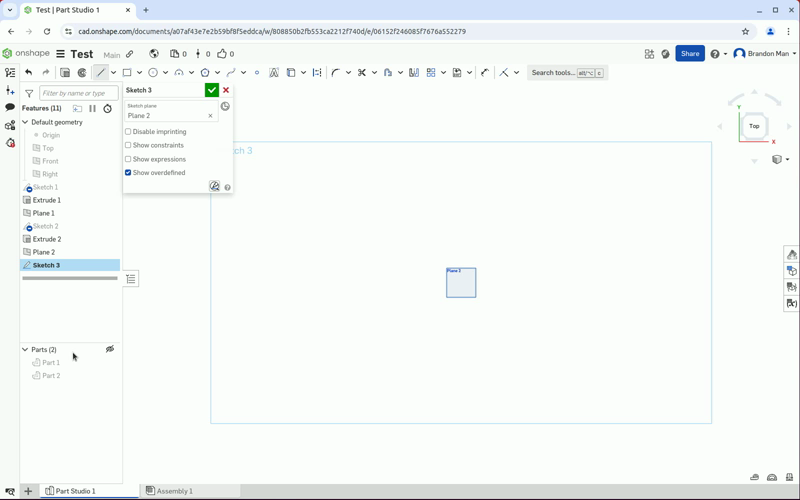
mouse_move(460, 300)
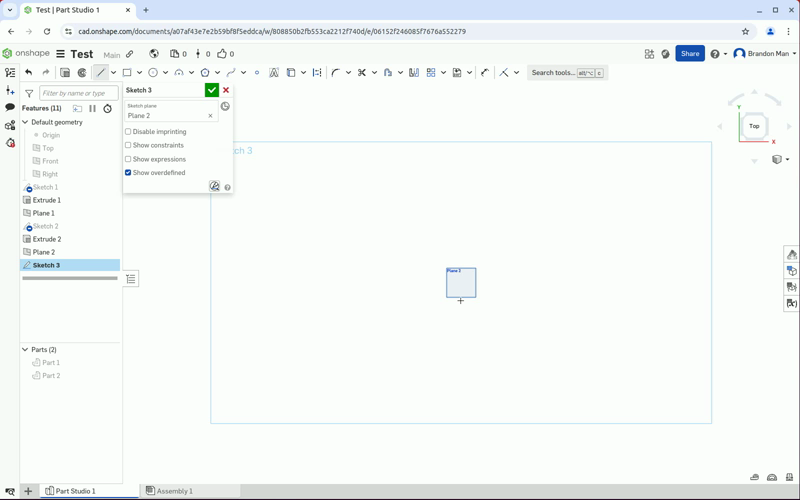
click(460, 300)
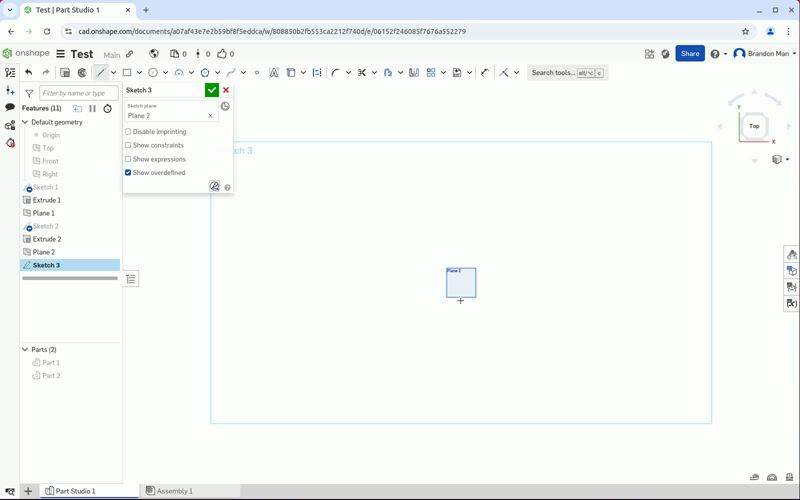
key_up(shift)
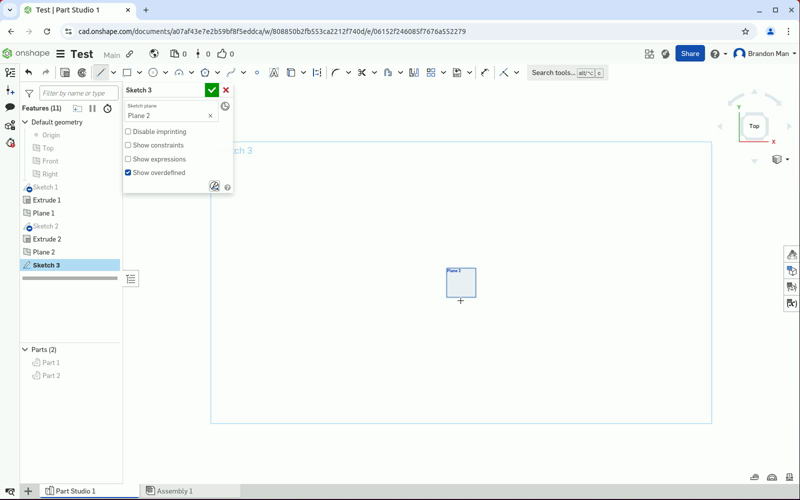
key_down(shift)
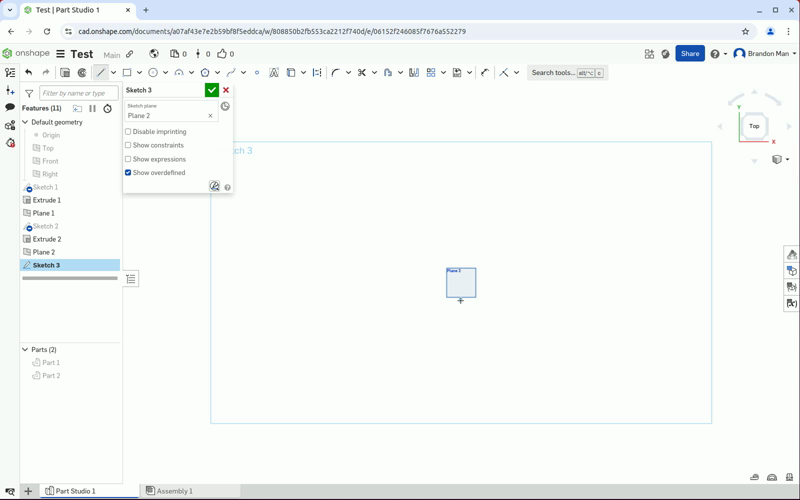
mouse_move(490, 300)
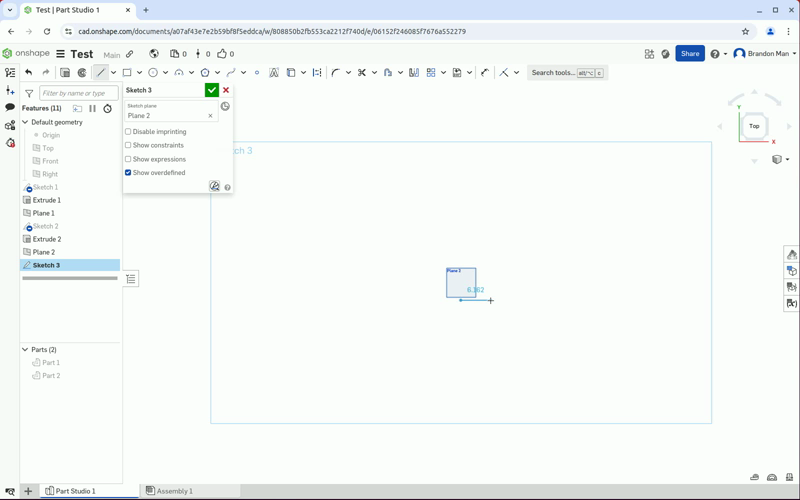
mouse_move(460, 296)
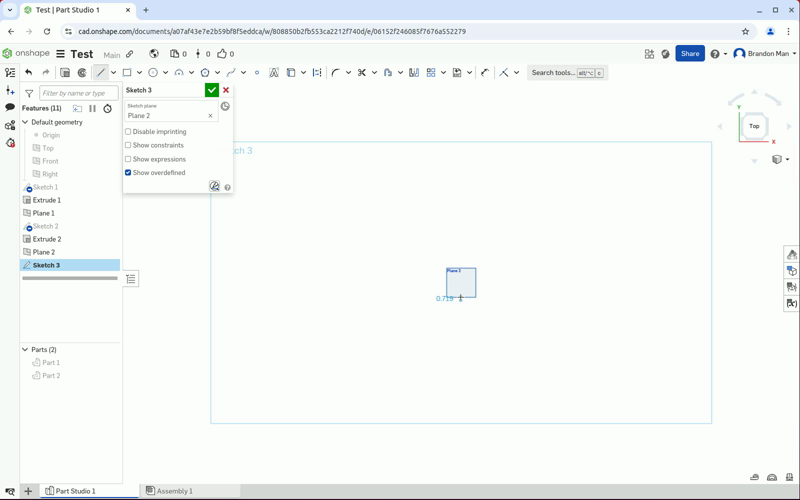
scroll(6)
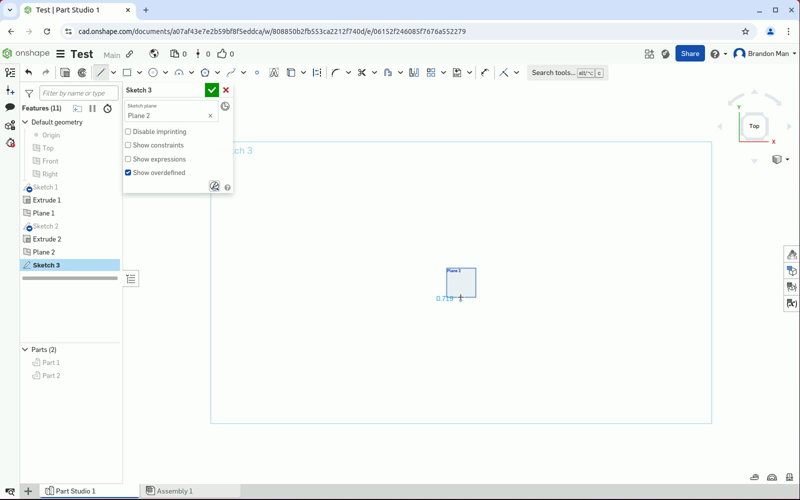
scroll(6)
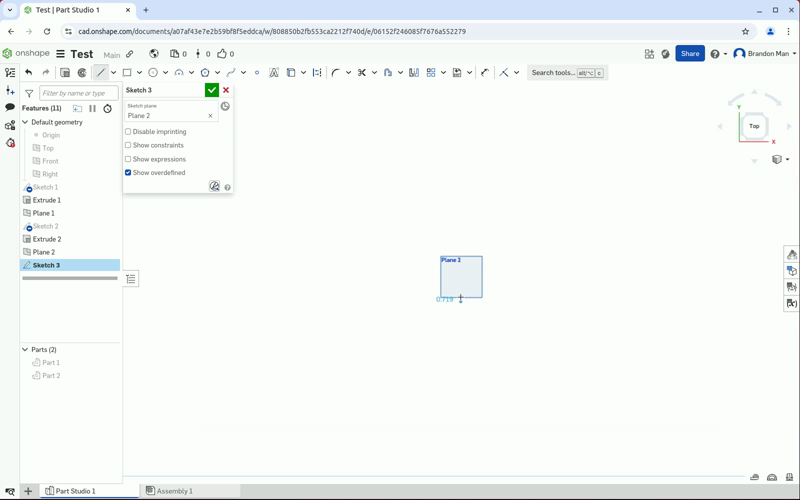
scroll(6)
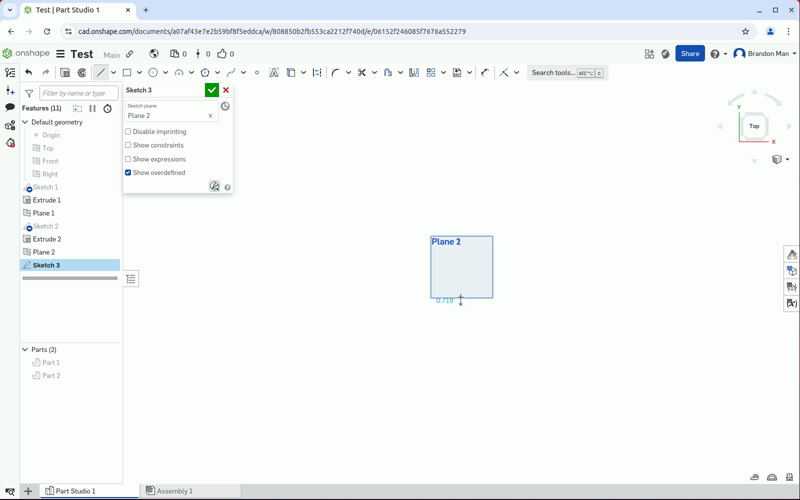
scroll(6)
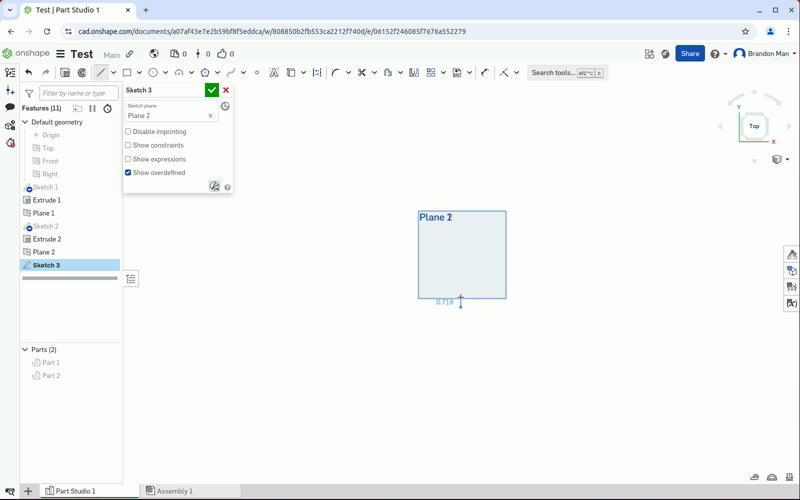
scroll(6)
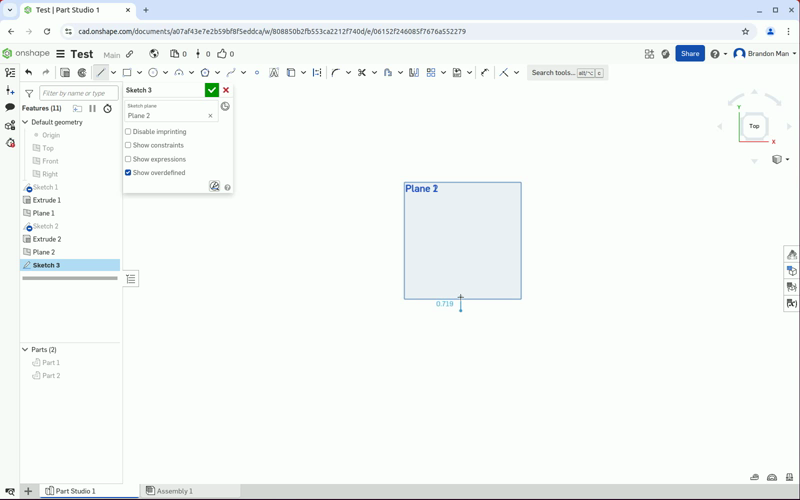
scroll(6)
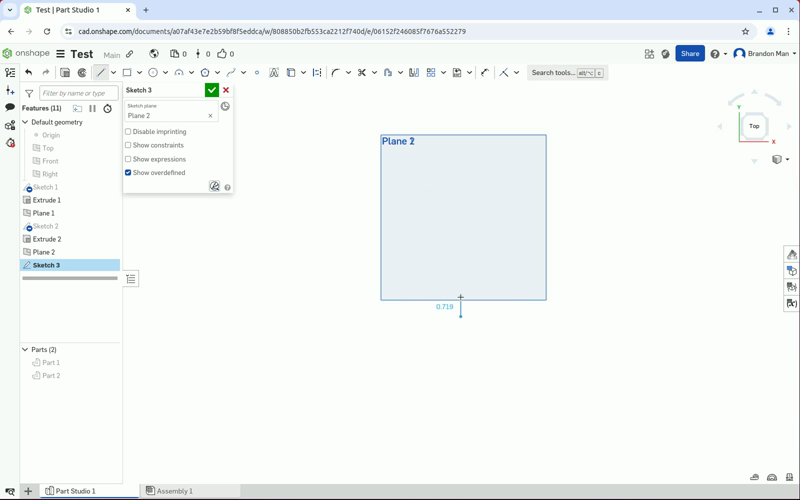
scroll(6)
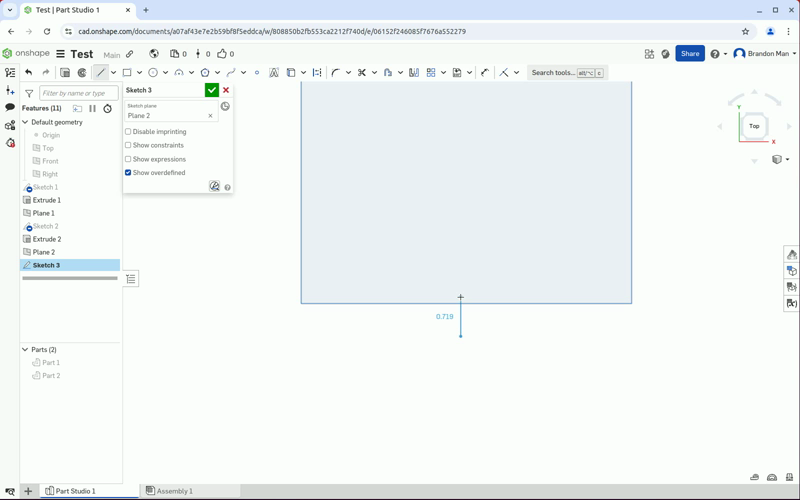
click(460, 296)
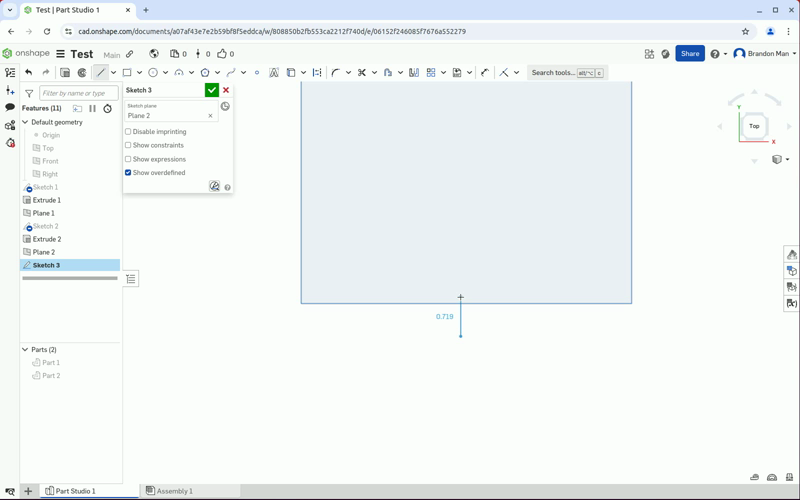
scroll(-6)
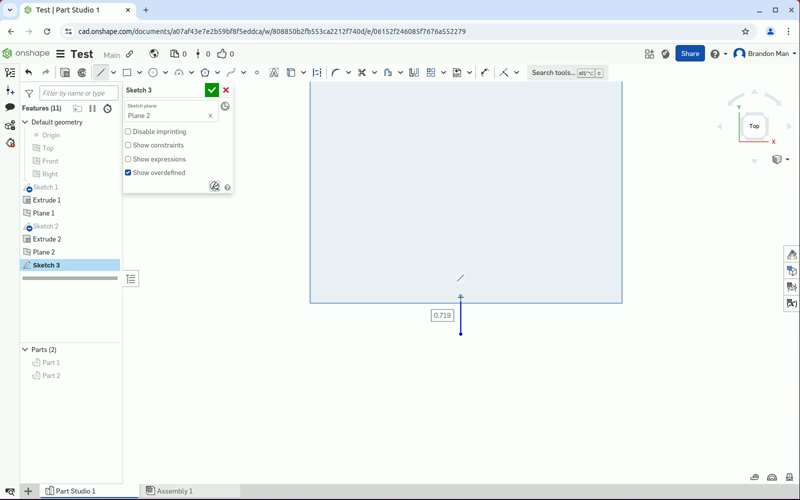
scroll(-6)
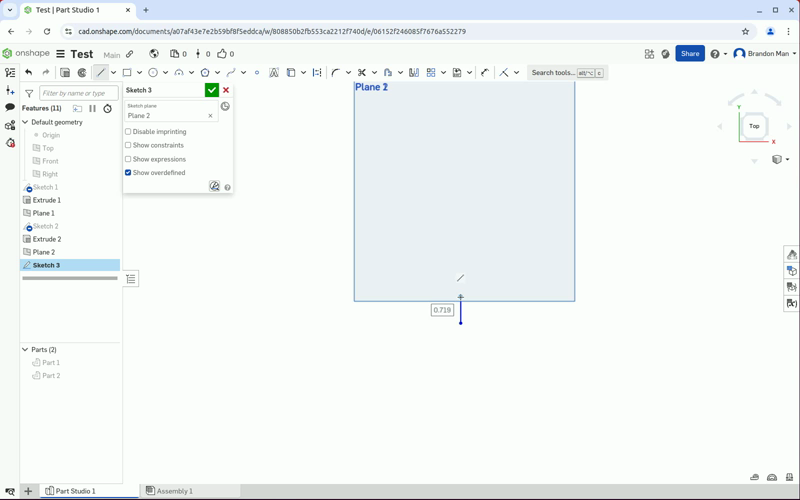
scroll(-6)
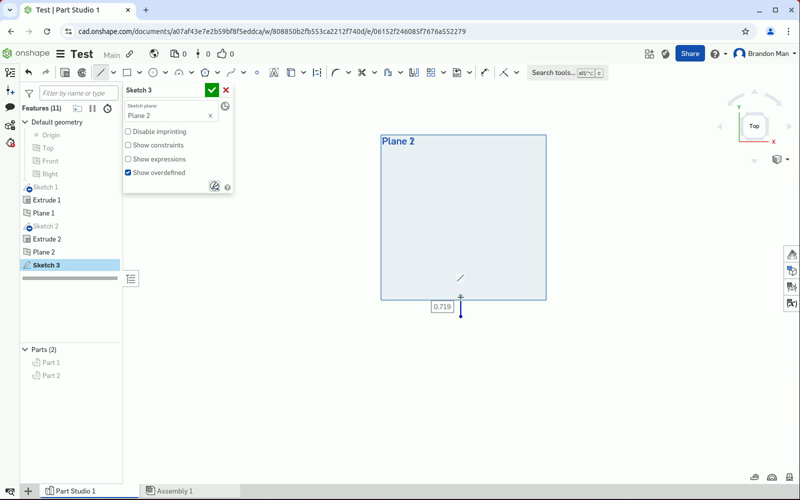
scroll(-6)
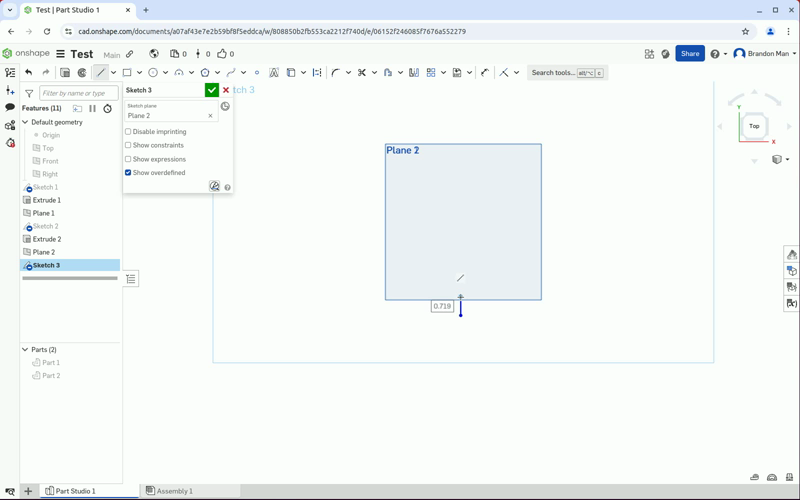
scroll(-6)
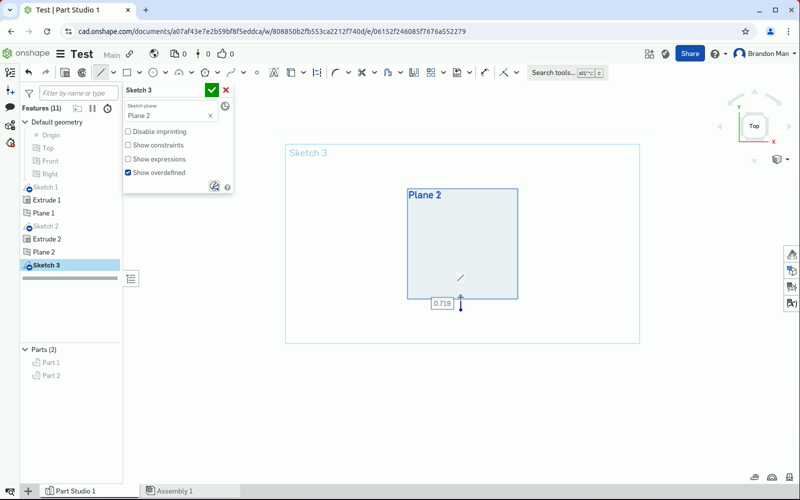
scroll(-6)
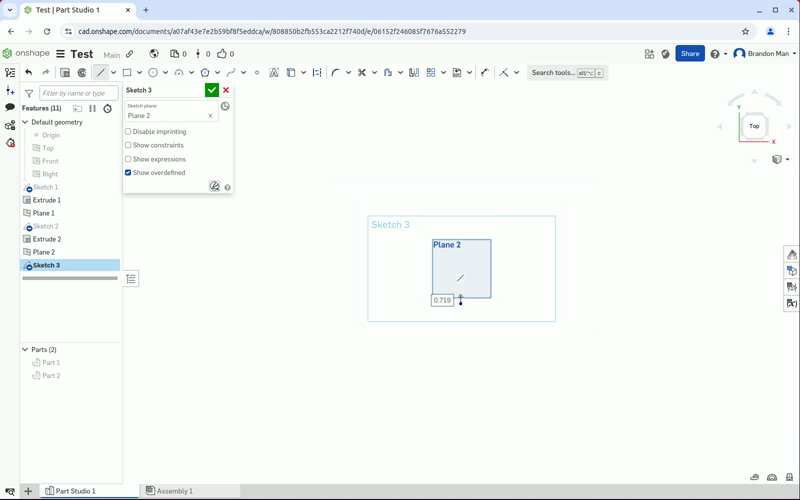
scroll(-6)
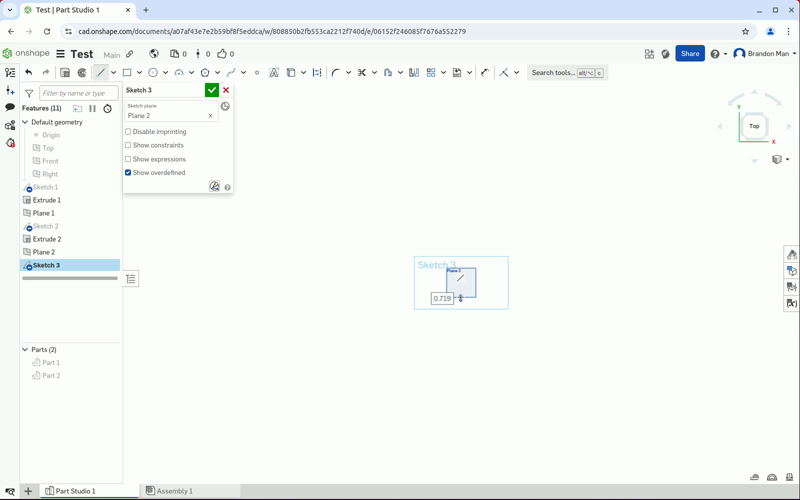
key_up(shift)
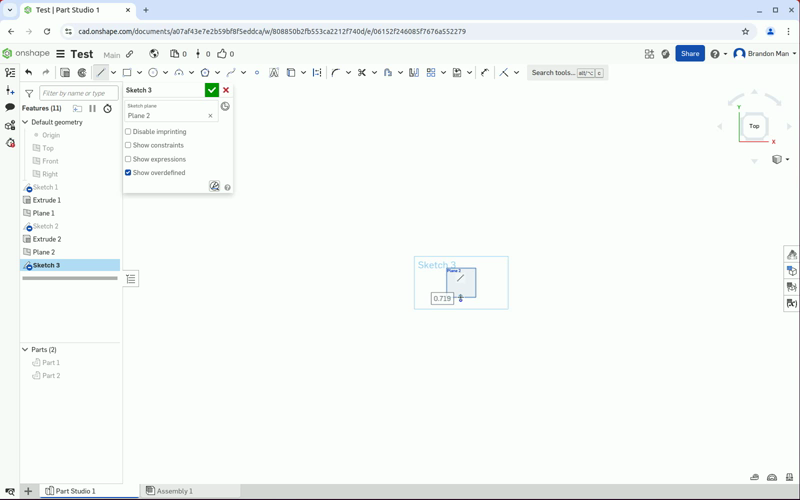
key(esc)
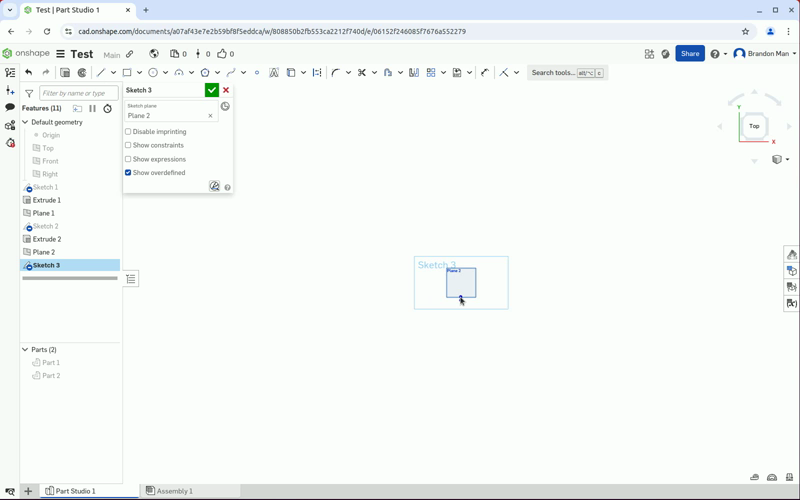
key(a)
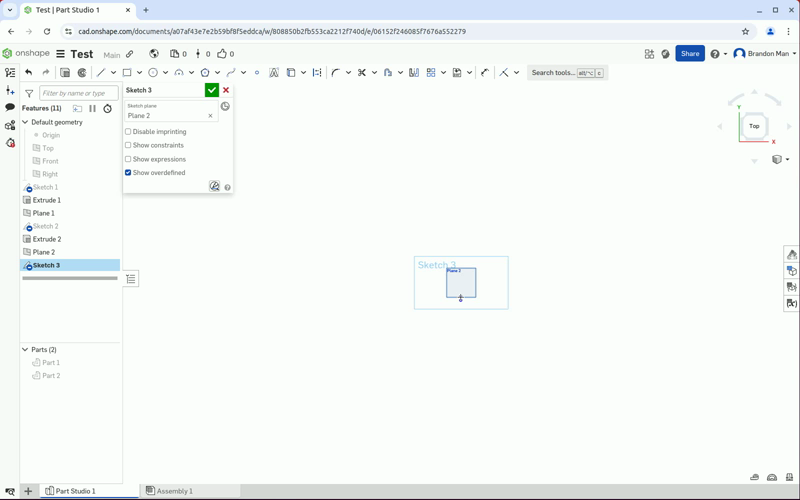
mouse_move(460, 296)
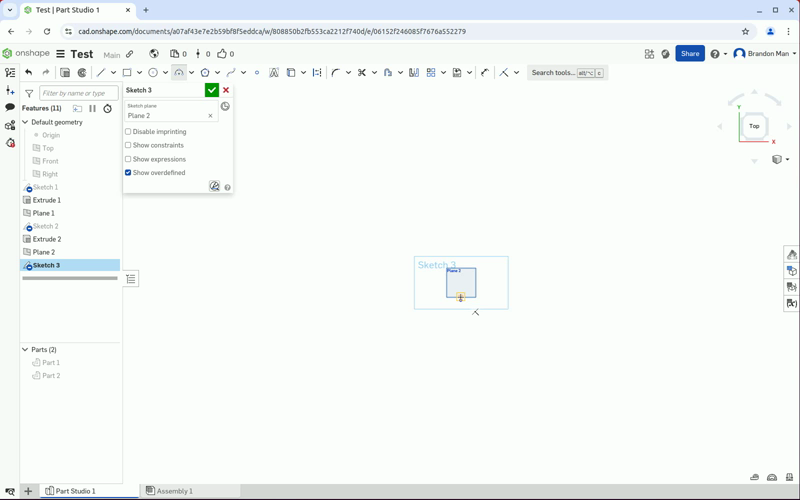
scroll(6)
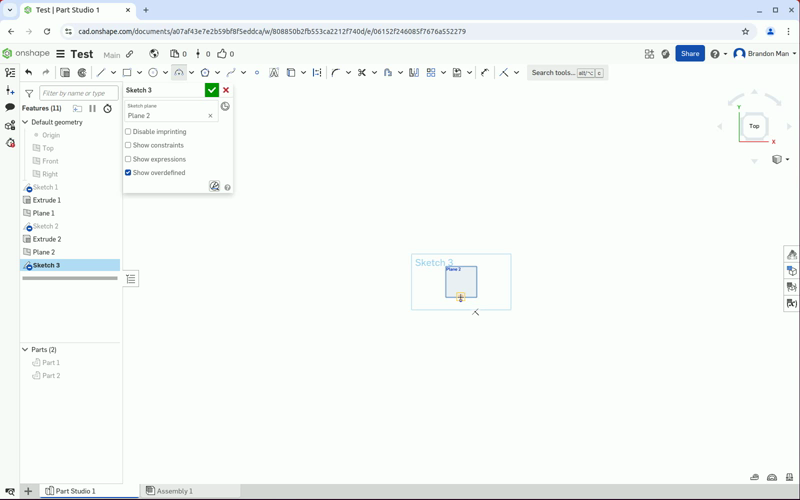
scroll(6)
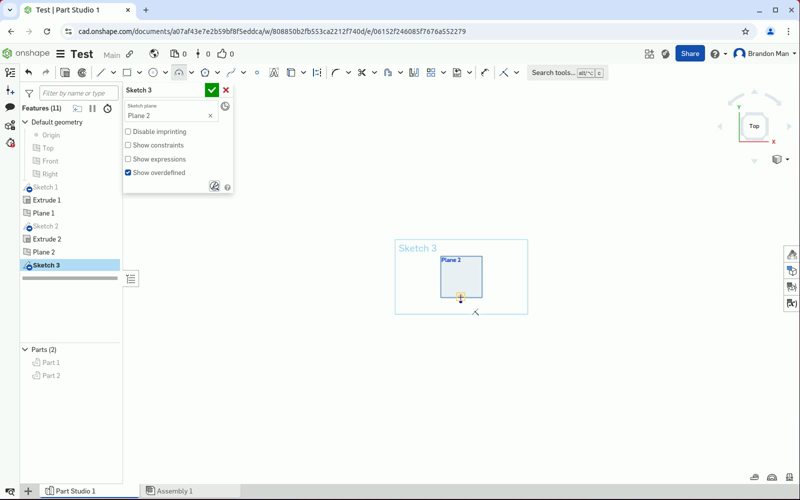
scroll(6)
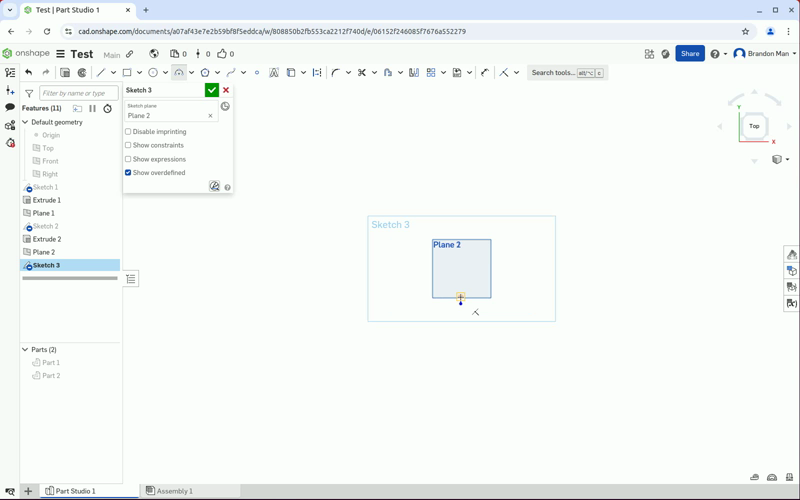
scroll(6)
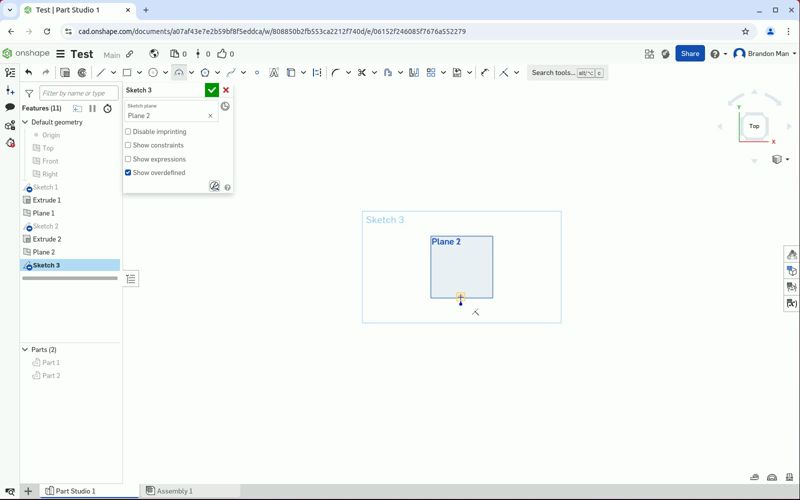
scroll(6)
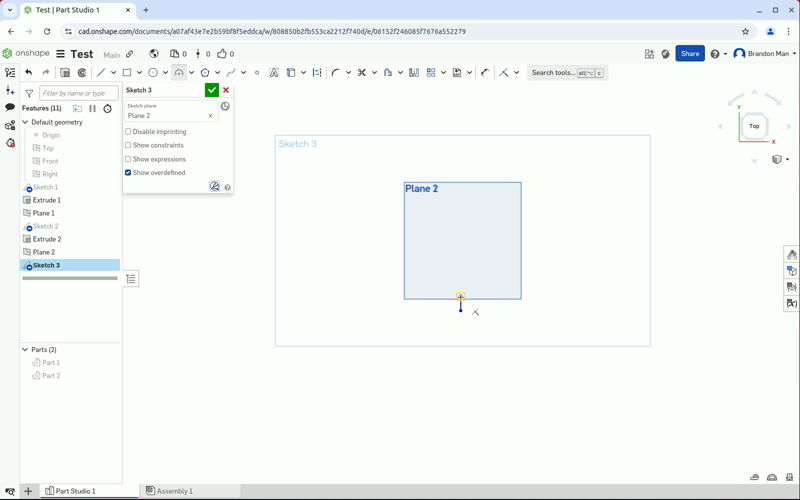
scroll(6)
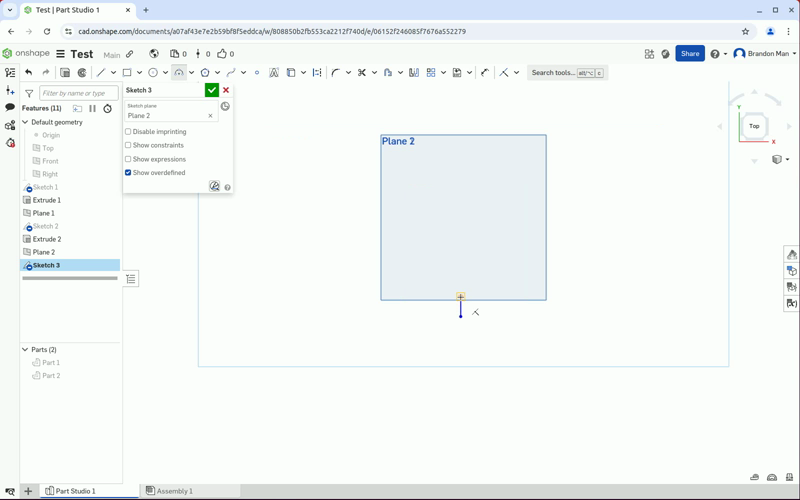
scroll(6)
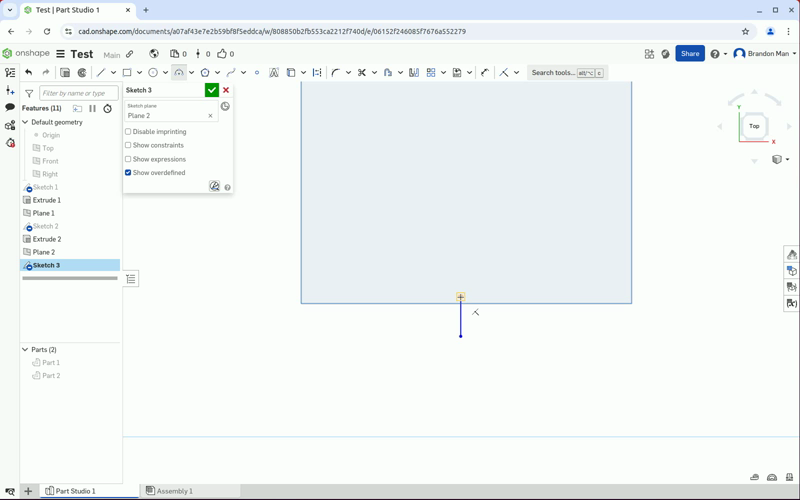
click(460, 296)
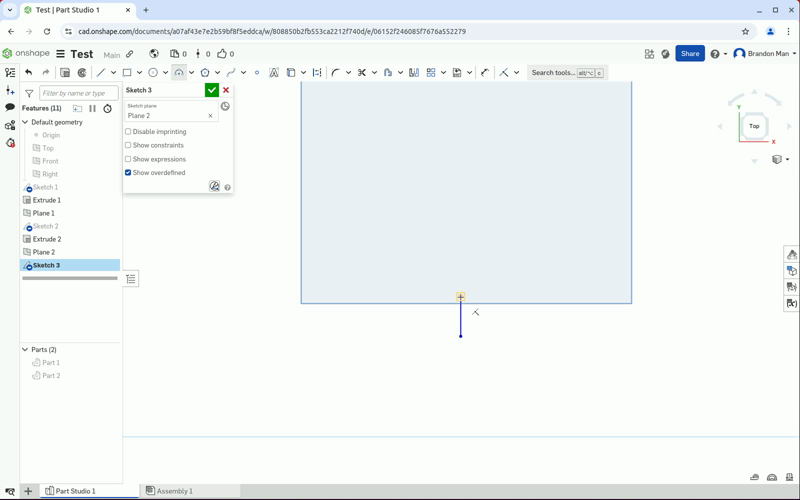
scroll(-6)
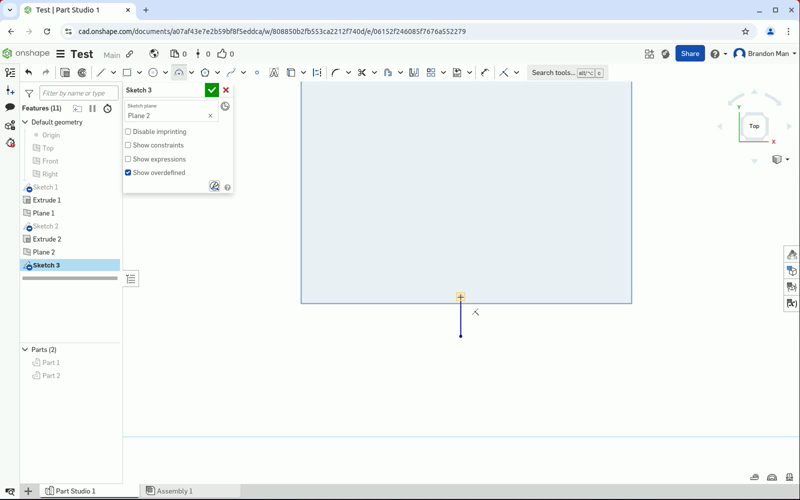
scroll(-6)
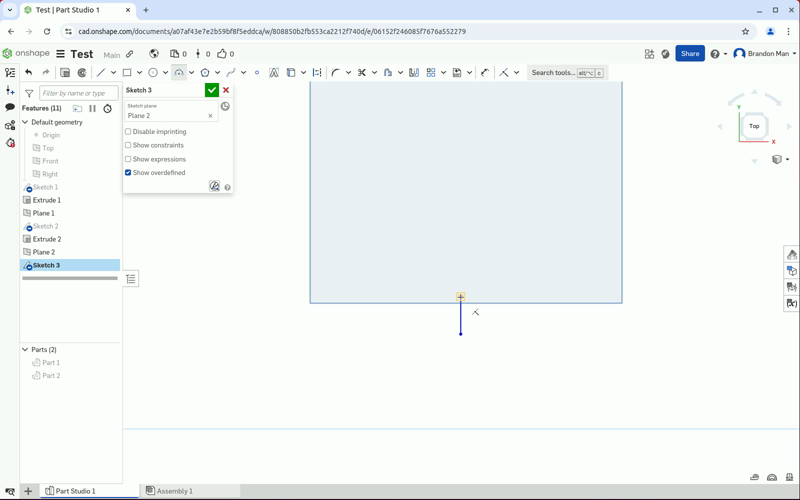
scroll(-6)
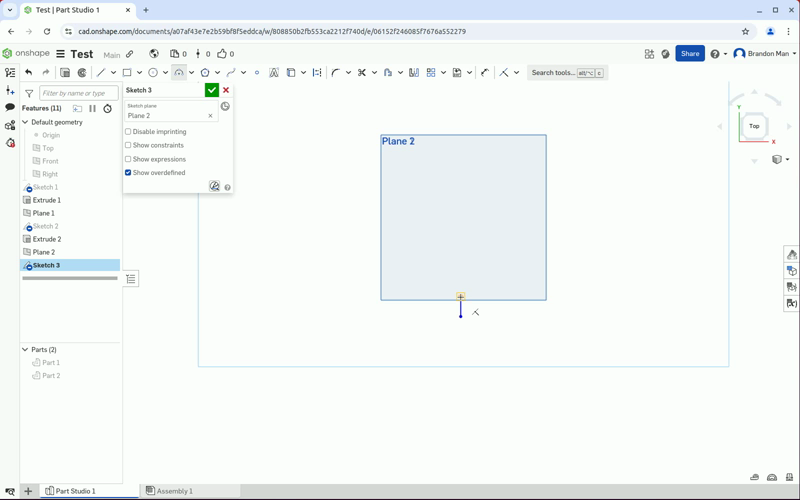
scroll(-6)
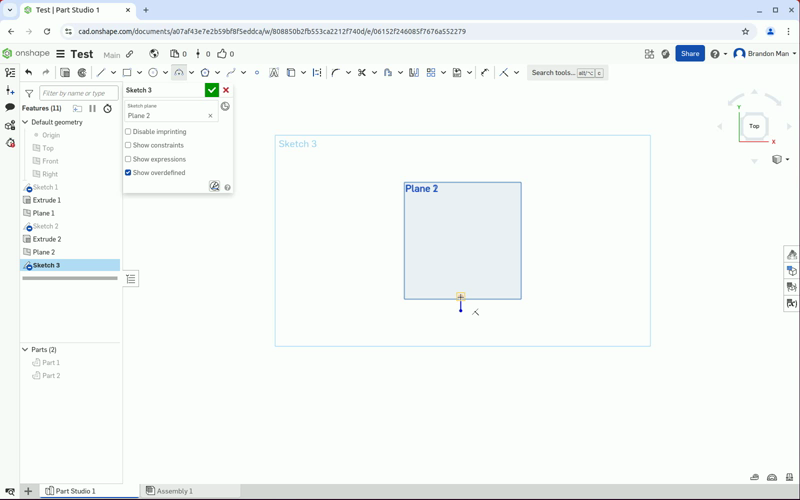
scroll(-6)
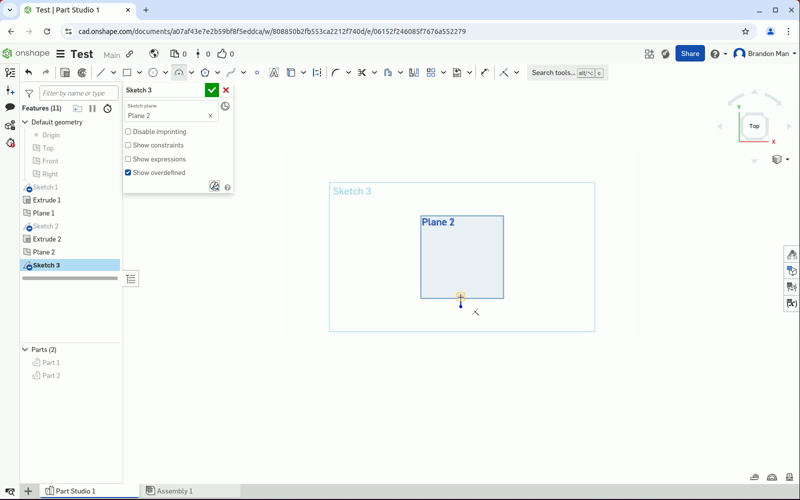
scroll(-6)
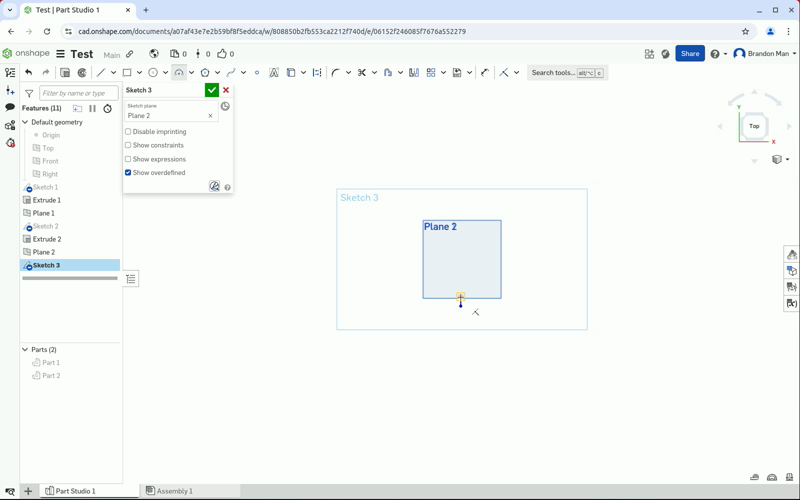
scroll(-6)
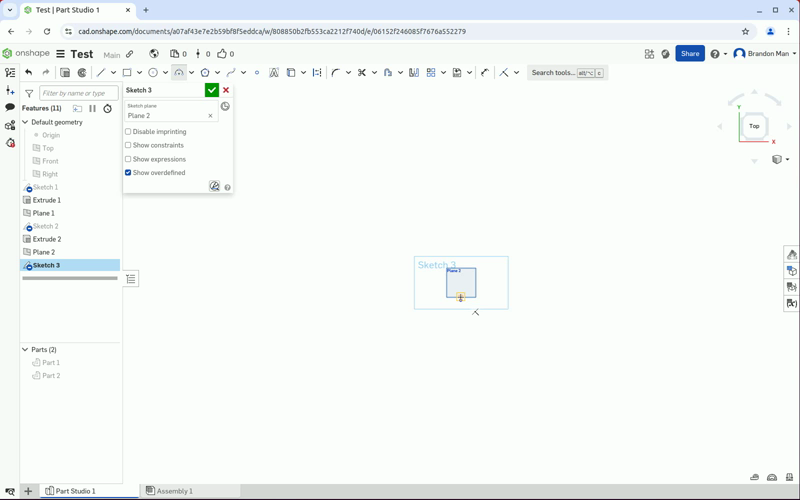
key_down(shift)
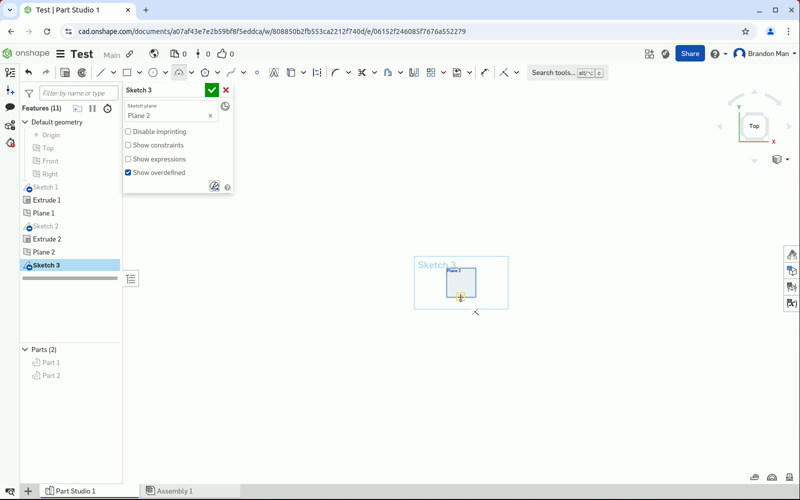
mouse_move(460, 269)
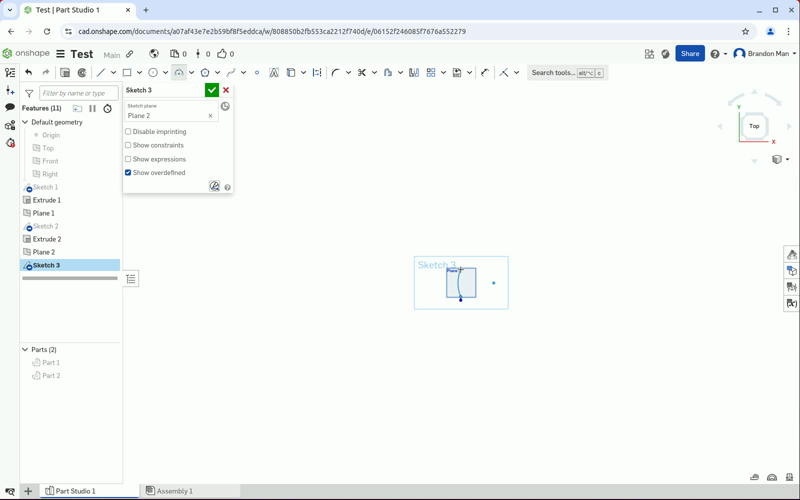
click(460, 269)
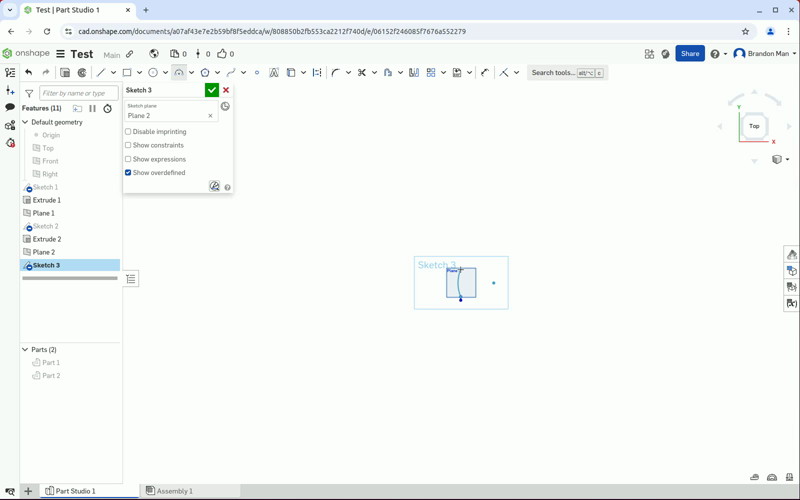
mouse_move(447, 282)
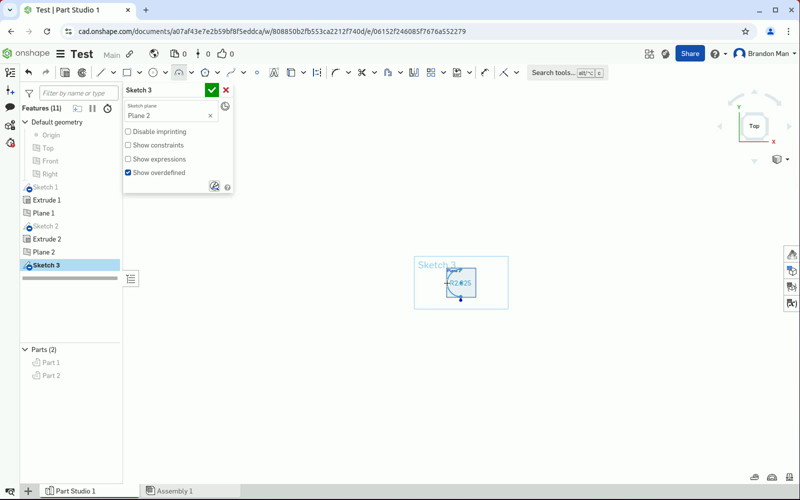
click(447, 282)
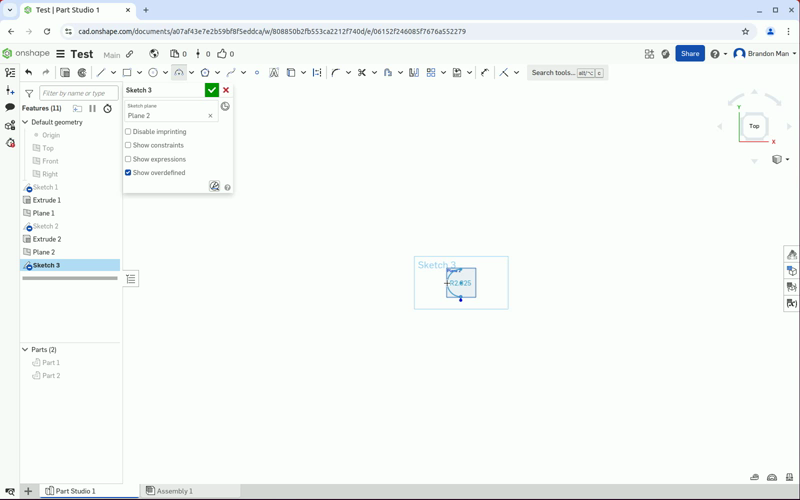
key_up(shift)
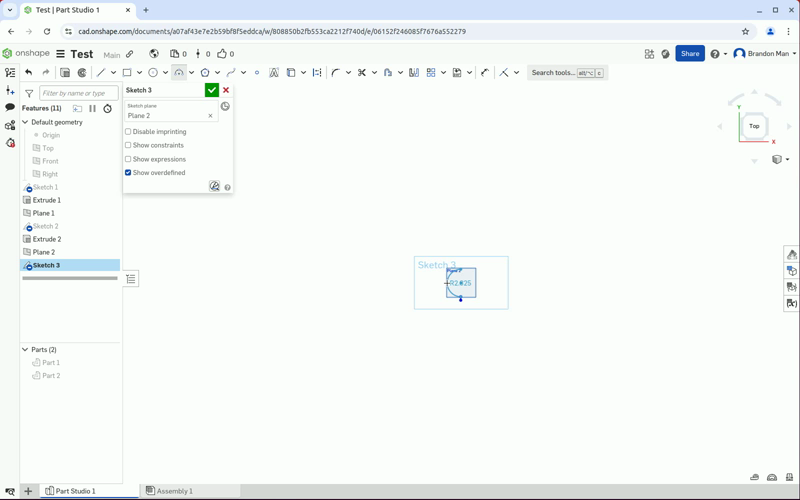
key(esc)
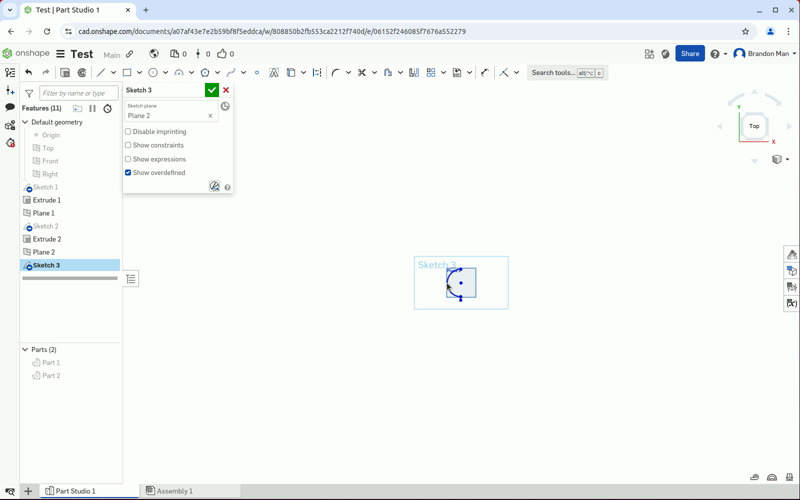
key(l)
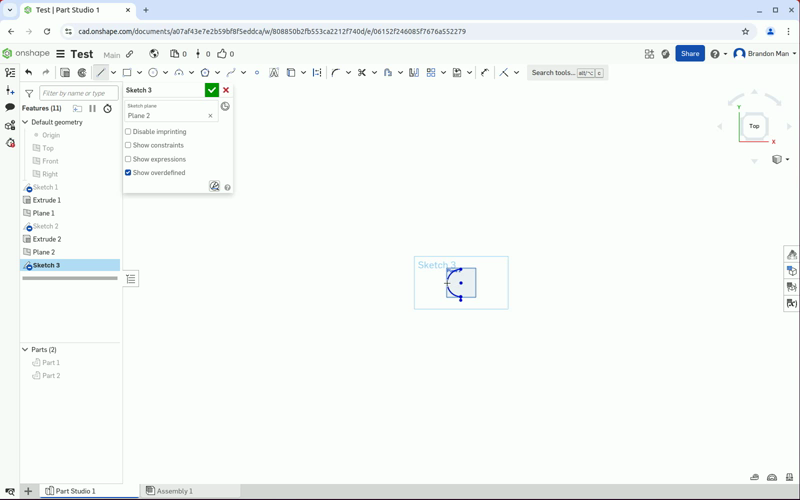
mouse_move(460, 269)
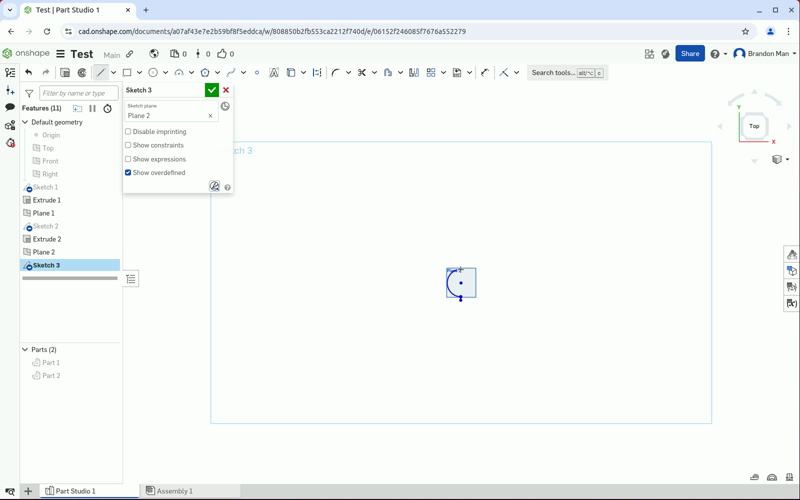
click(460, 269)
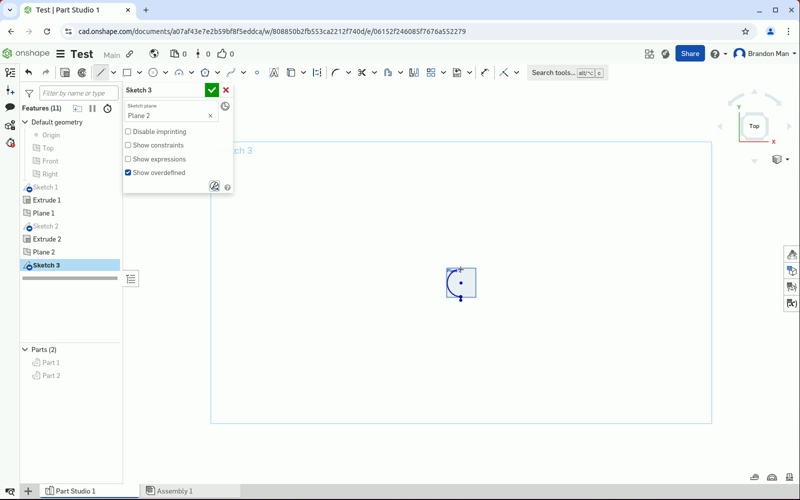
key_down(shift)
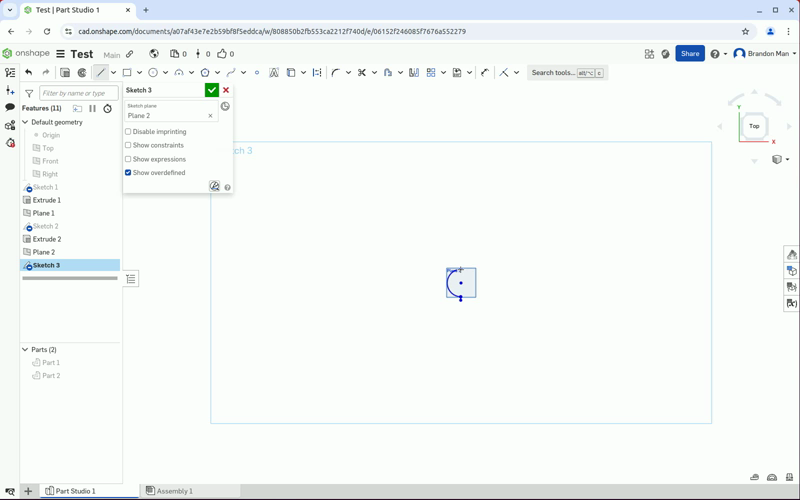
mouse_move(490, 269)
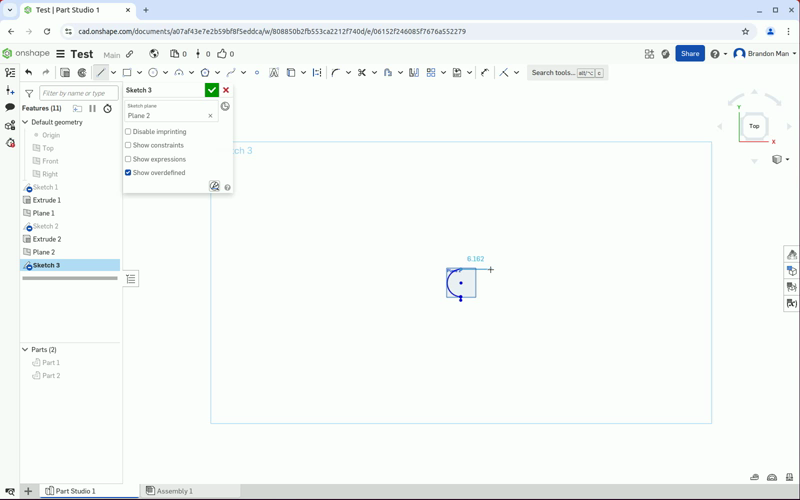
mouse_move(460, 265)
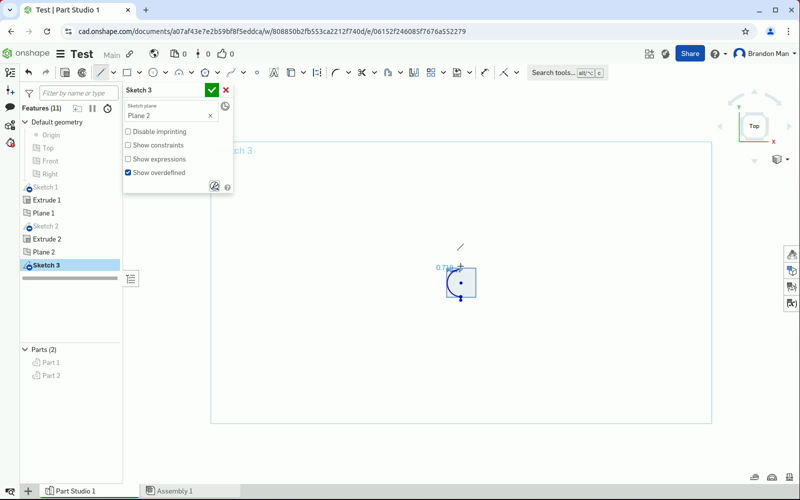
scroll(6)
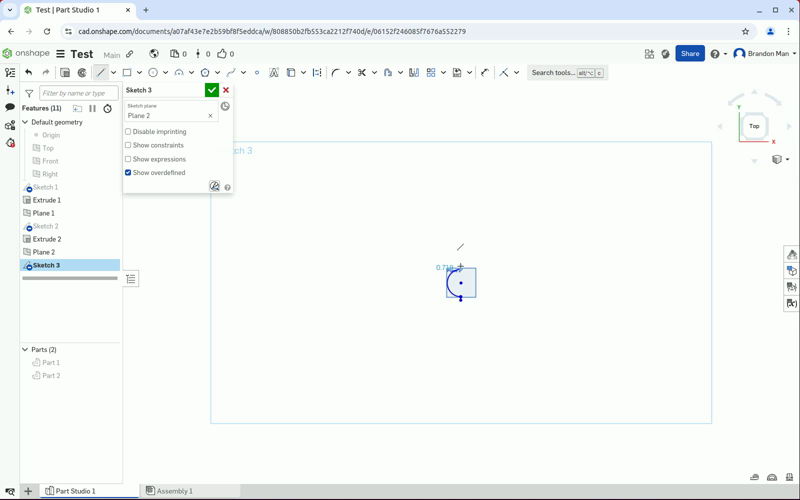
scroll(6)
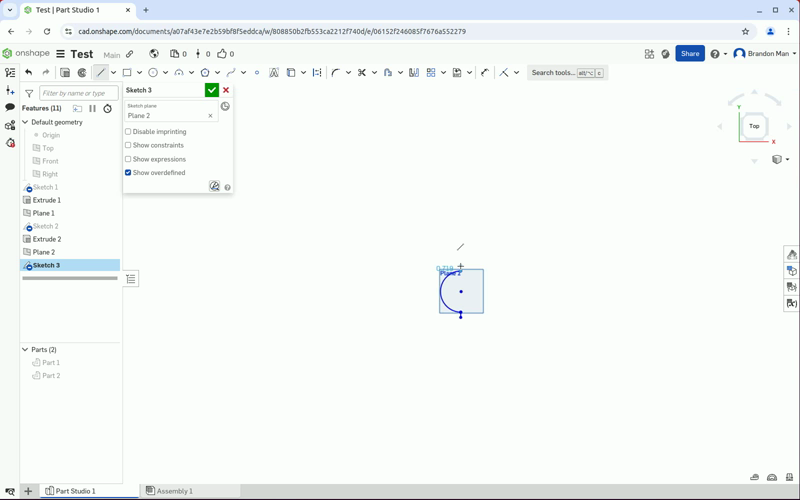
scroll(6)
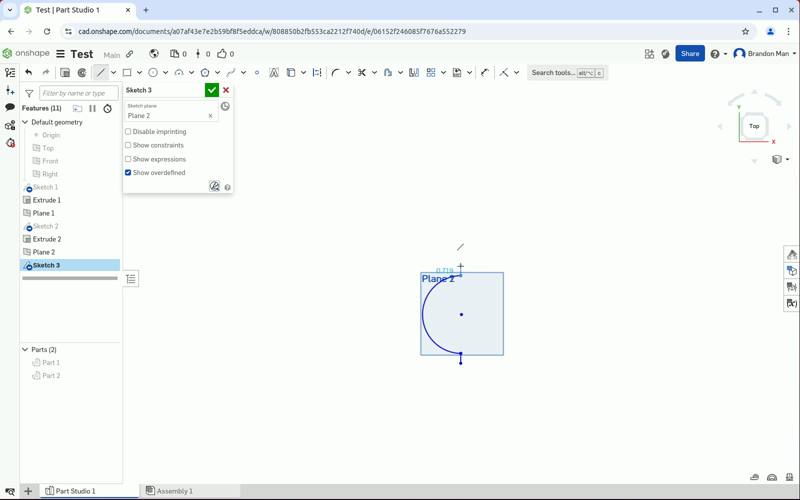
scroll(6)
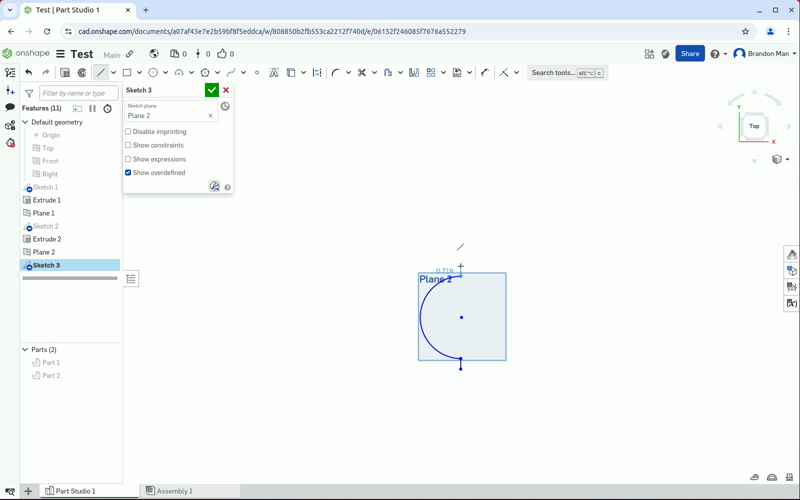
scroll(6)
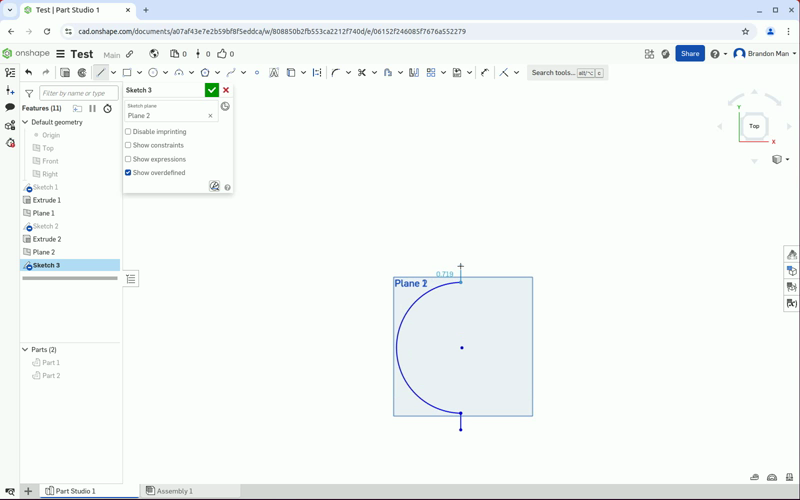
scroll(6)
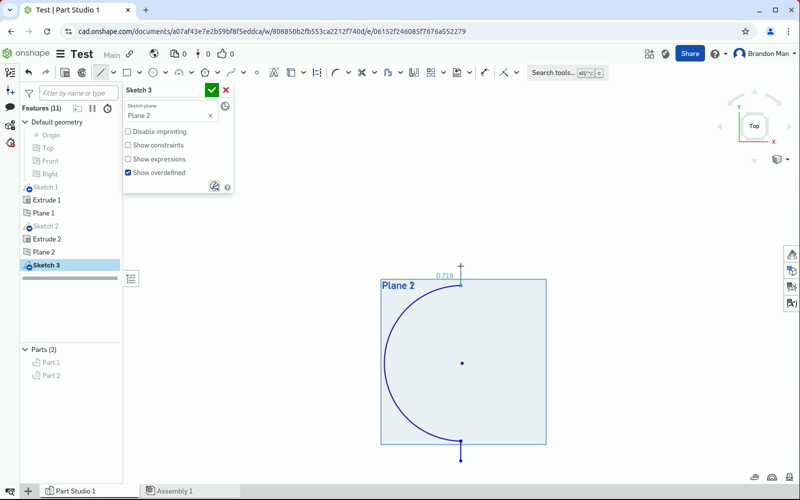
scroll(6)
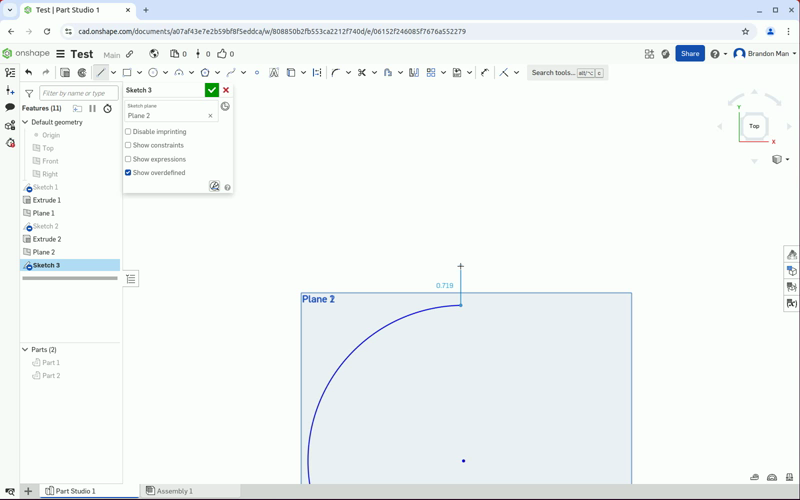
click(460, 265)
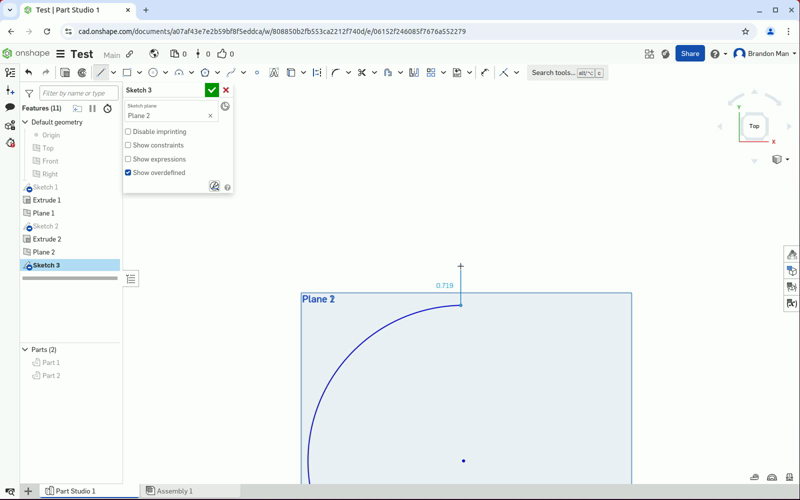
scroll(-6)
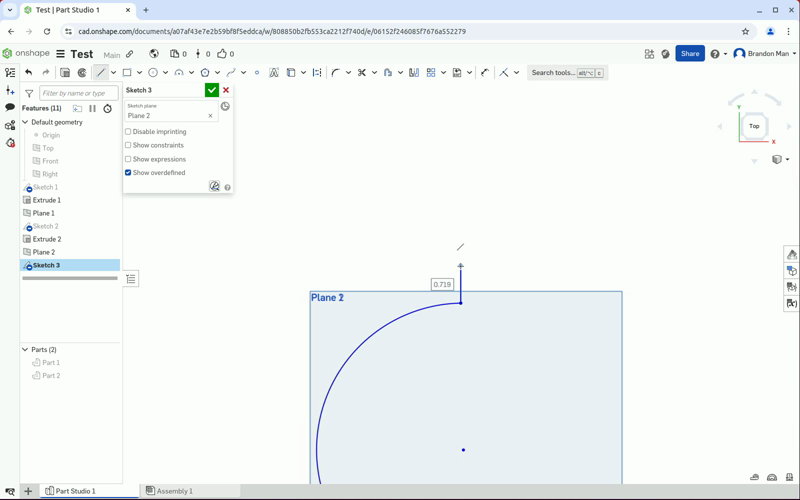
scroll(-6)
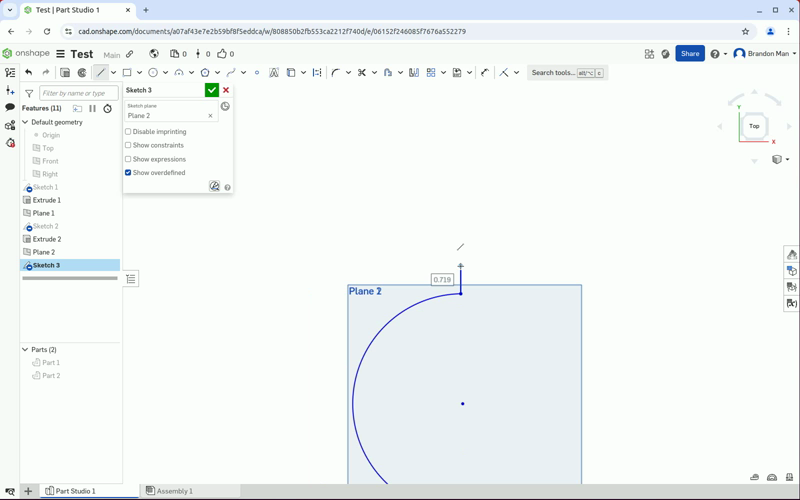
scroll(-6)
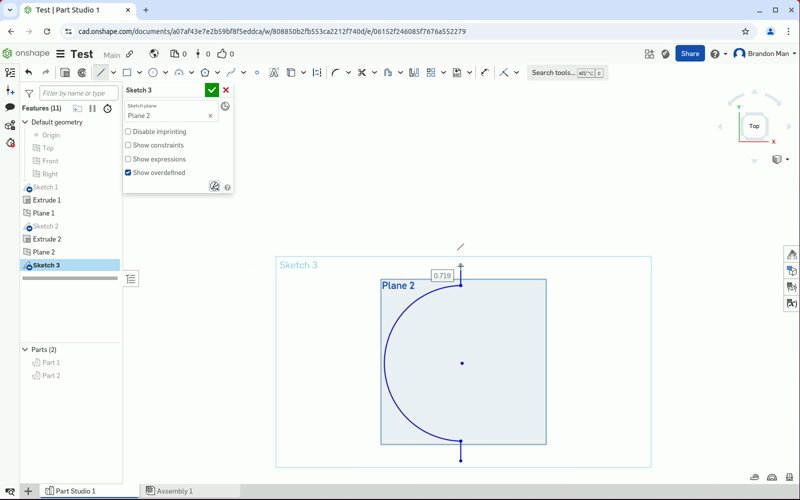
scroll(-6)
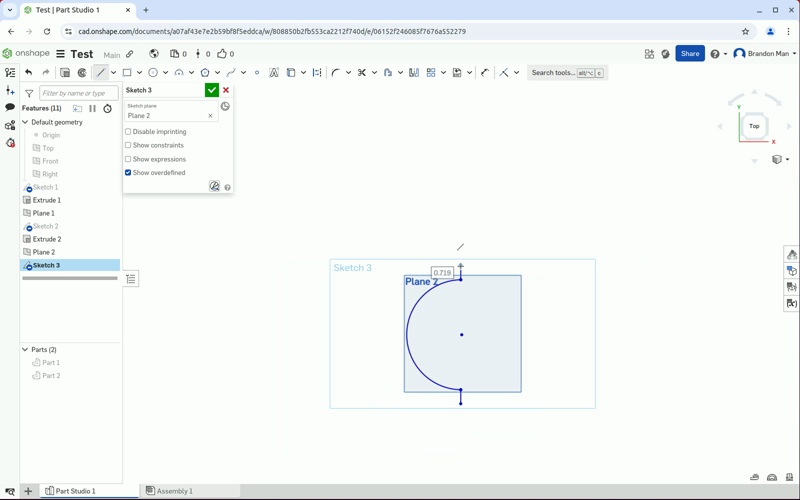
scroll(-6)
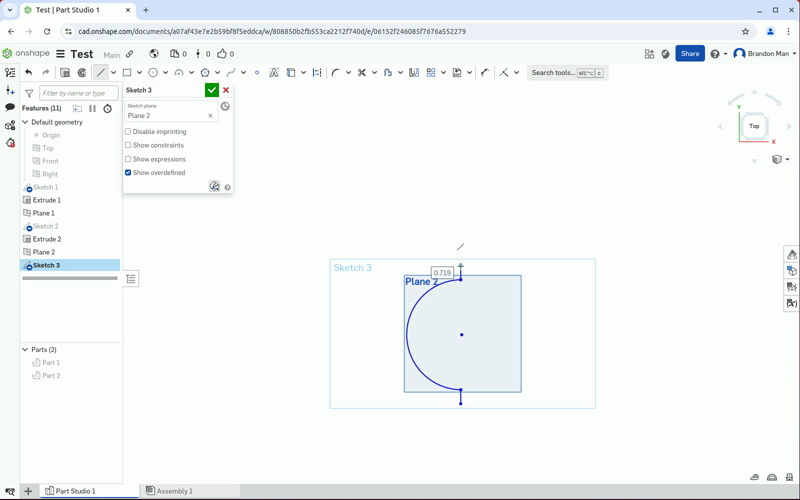
scroll(-6)
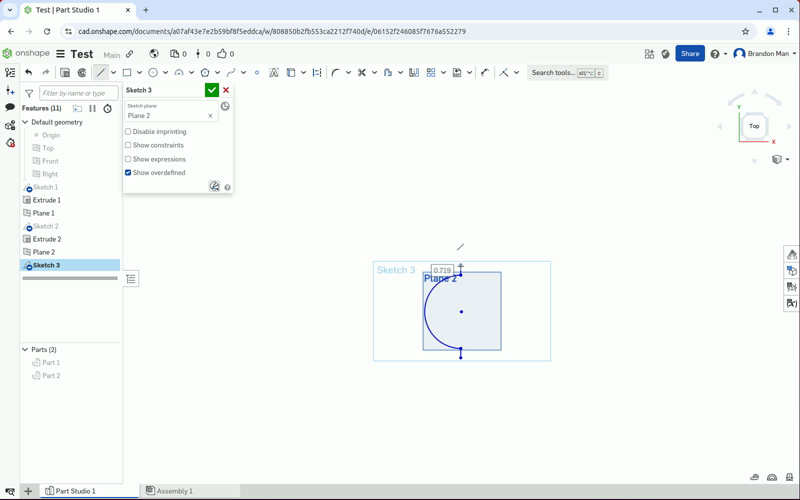
scroll(-6)
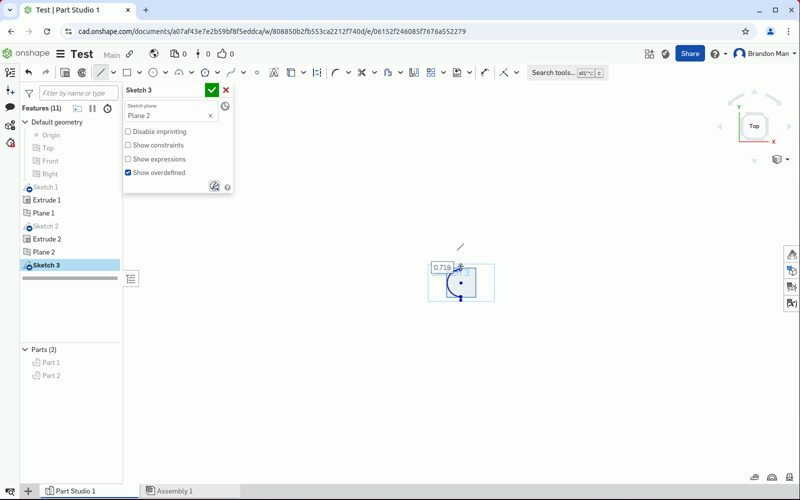
key_up(shift)
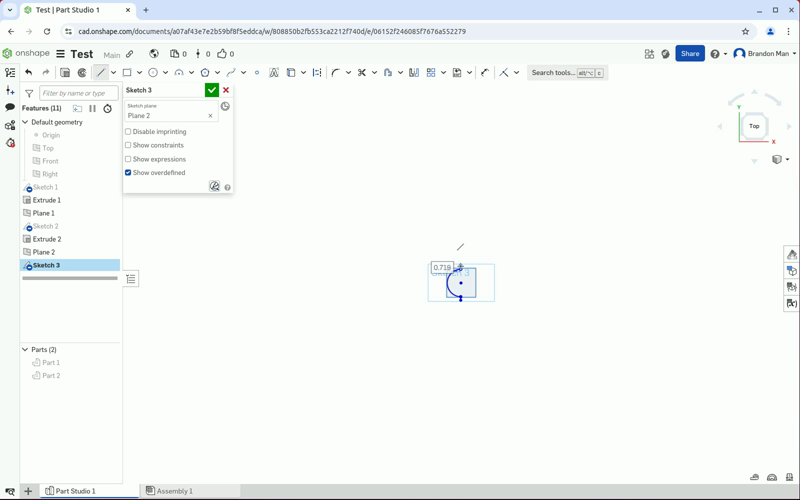
key(esc)
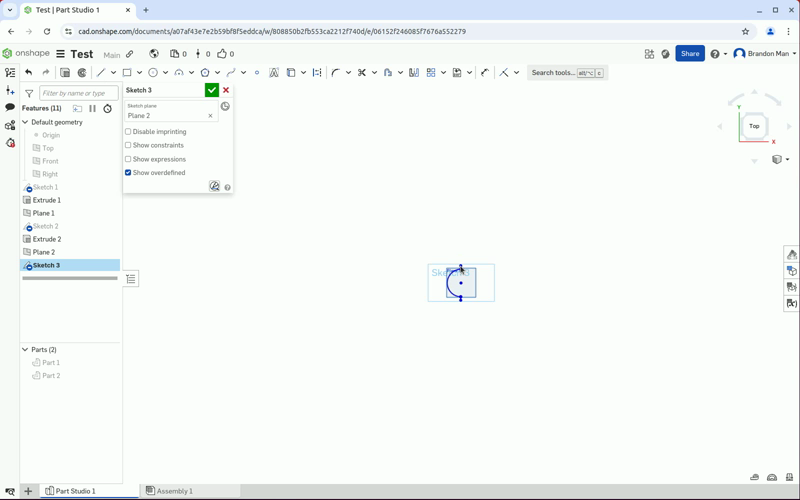
key(a)
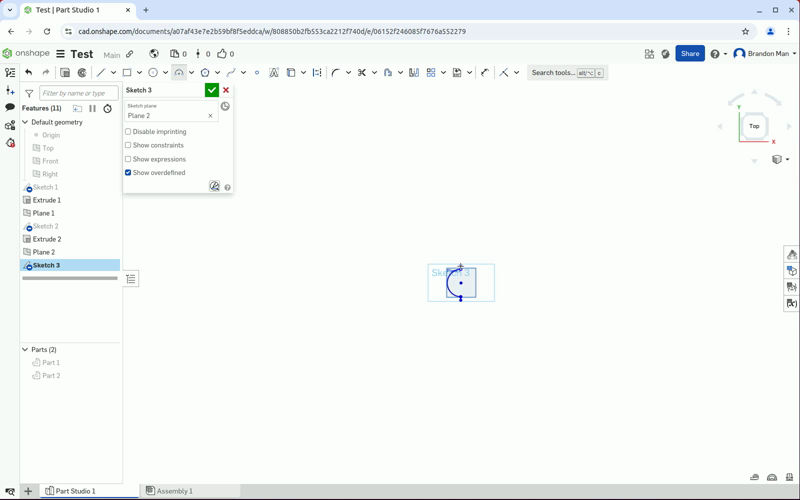
mouse_move(460, 265)
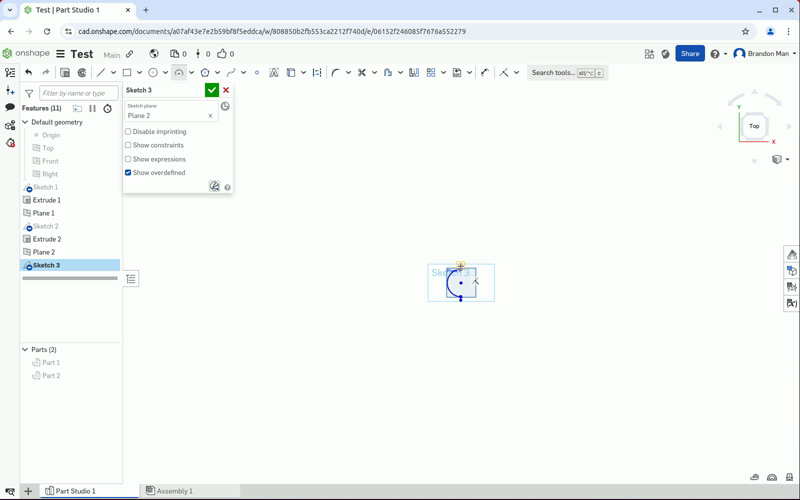
scroll(6)
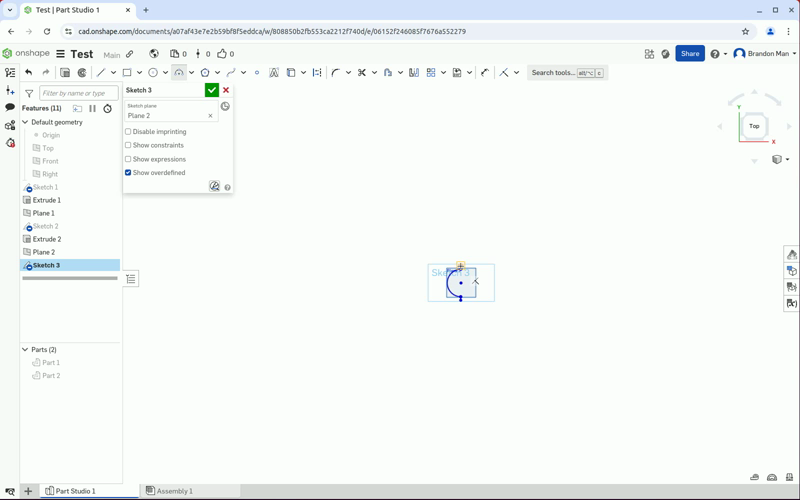
scroll(6)
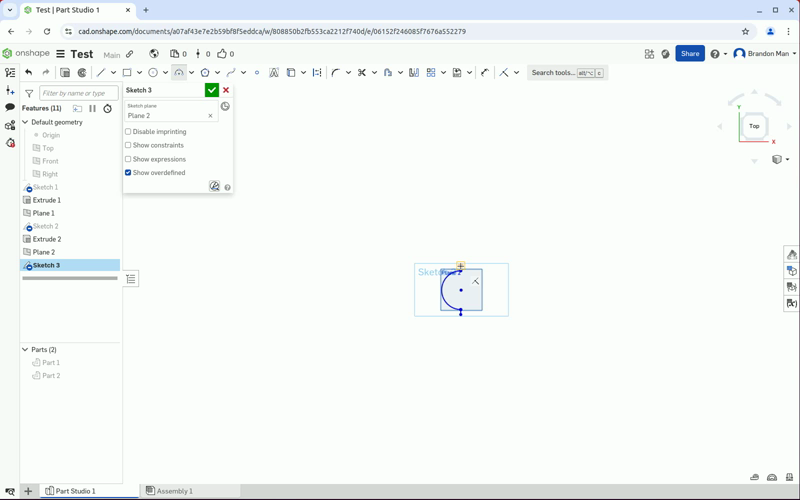
scroll(6)
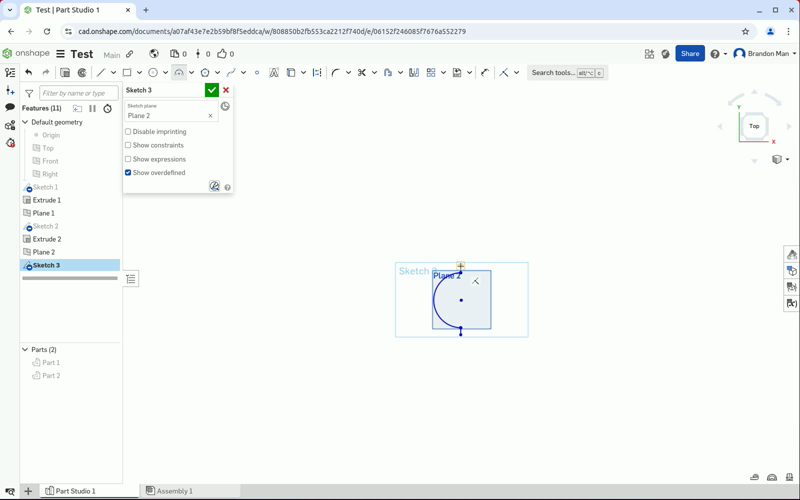
scroll(6)
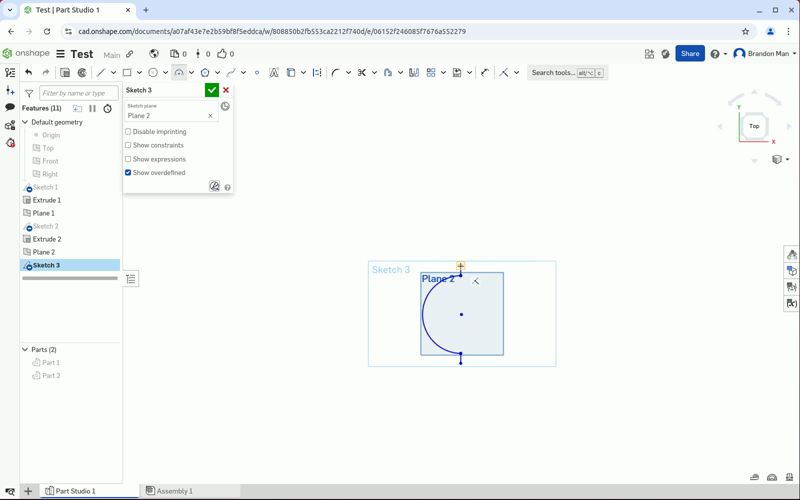
scroll(6)
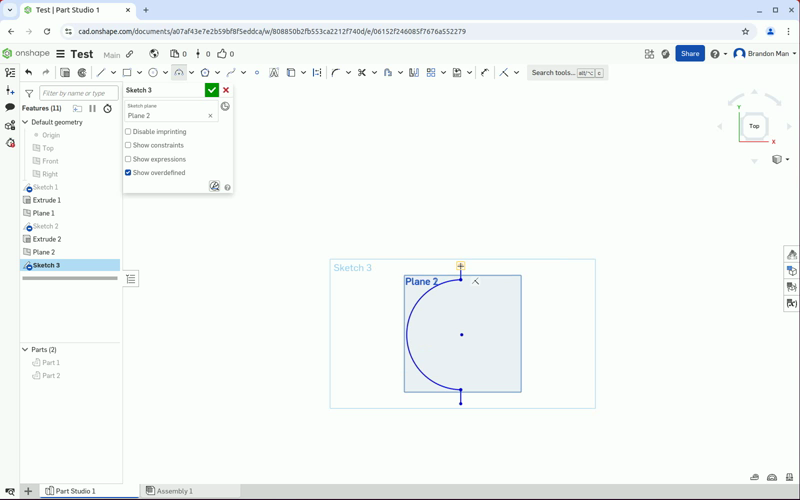
scroll(6)
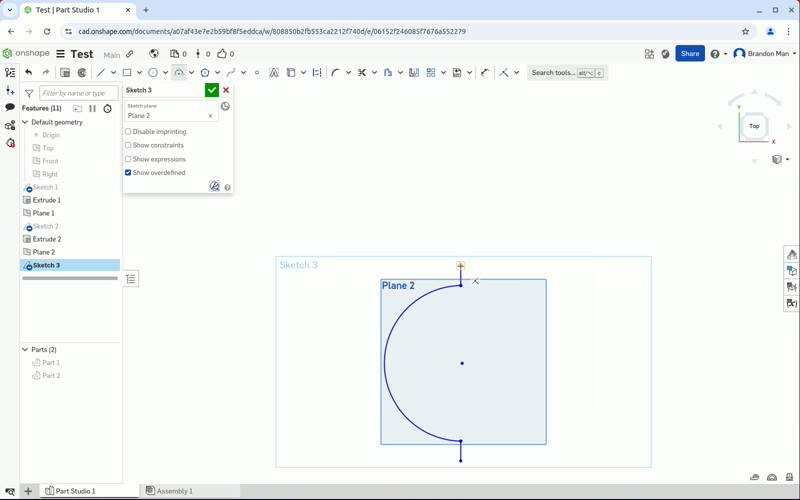
scroll(6)
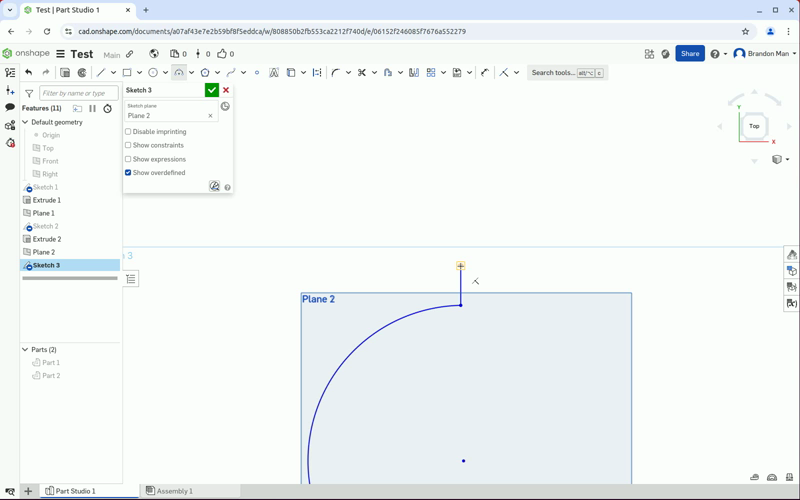
click(460, 265)
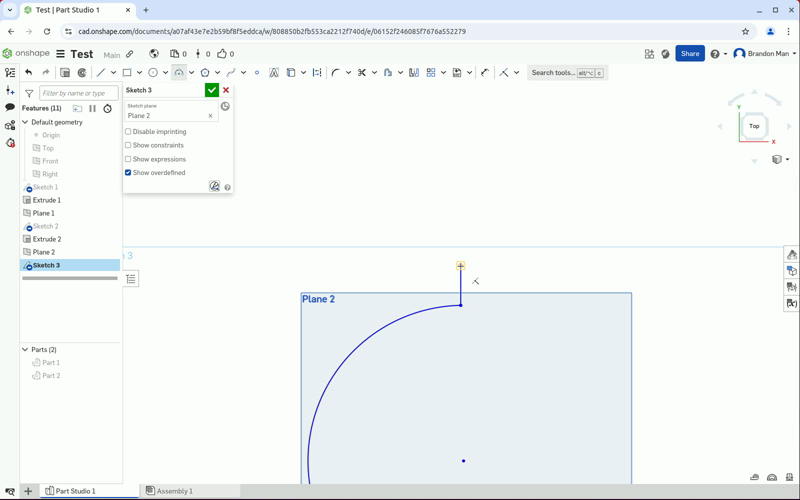
scroll(-6)
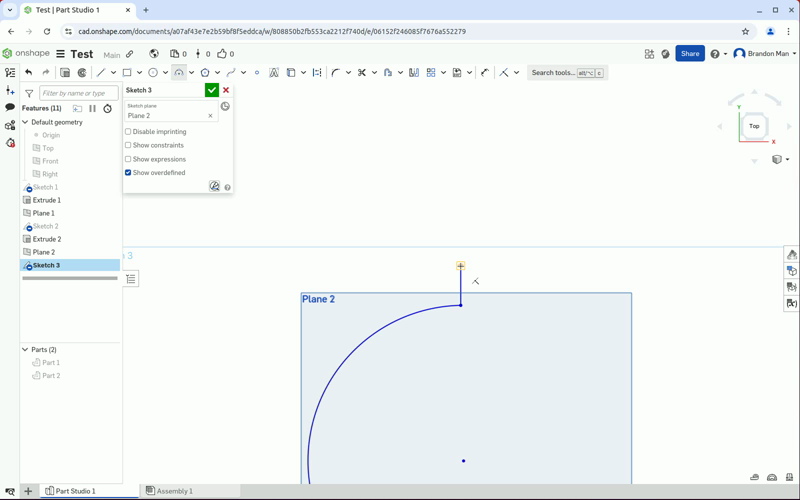
scroll(-6)
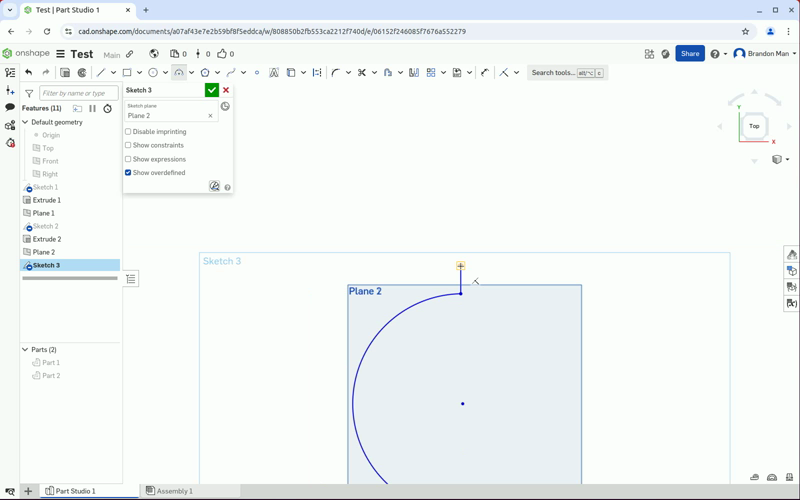
scroll(-6)
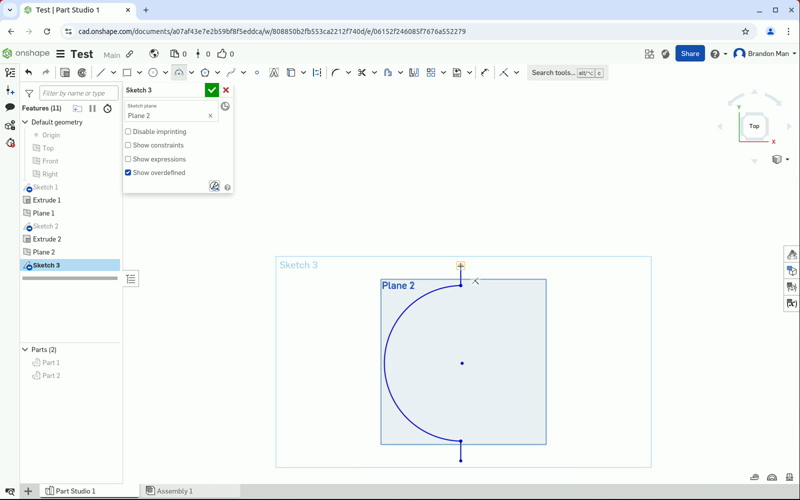
scroll(-6)
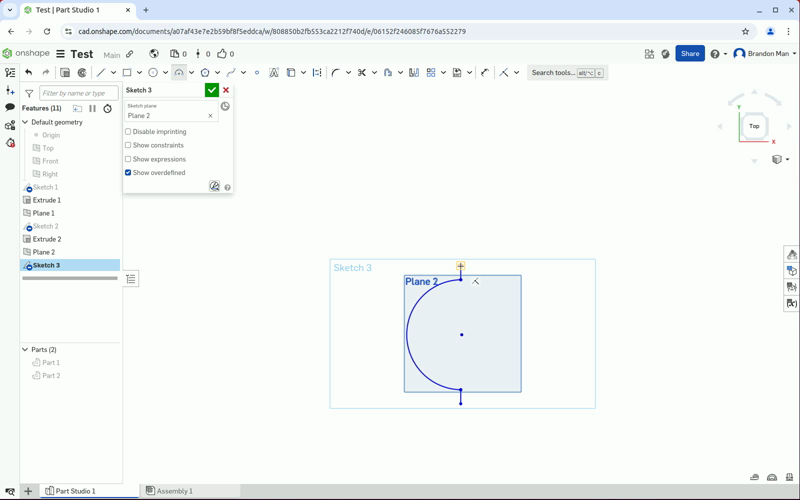
scroll(-6)
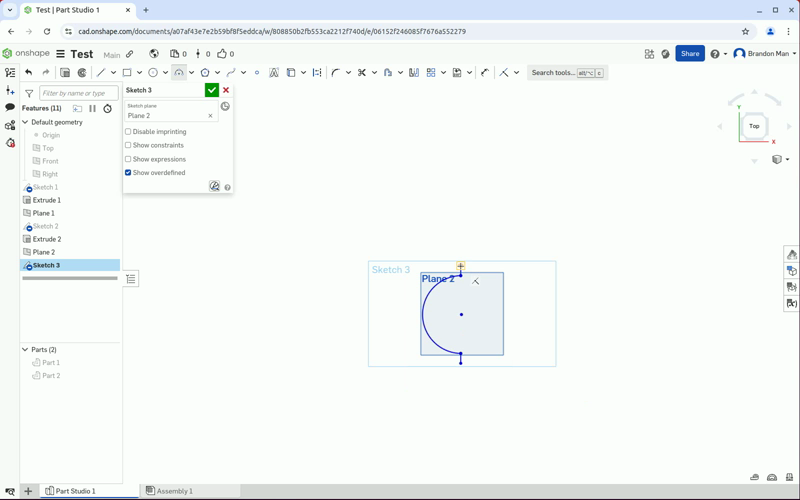
scroll(-6)
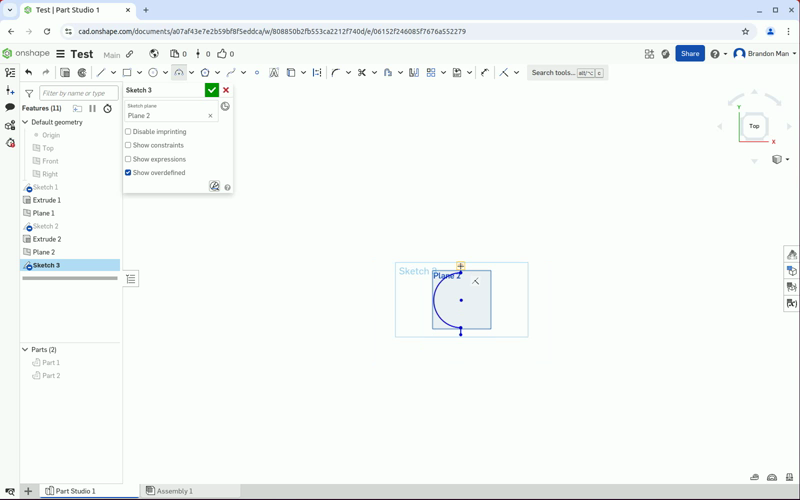
scroll(-6)
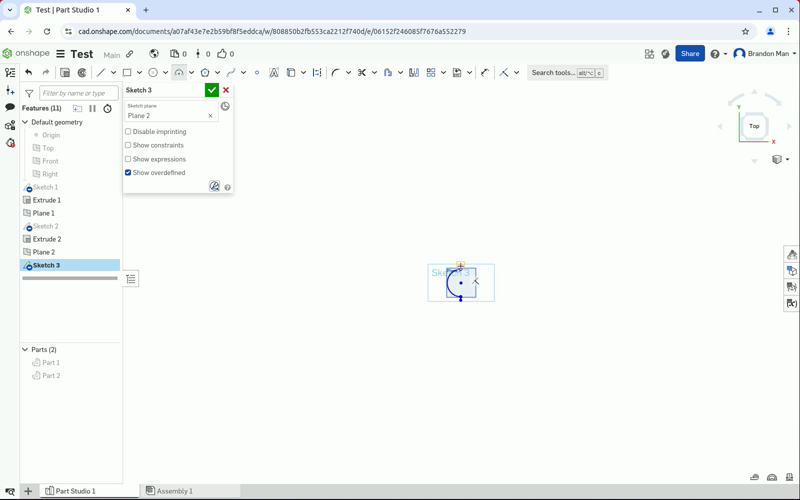
mouse_move(460, 300)
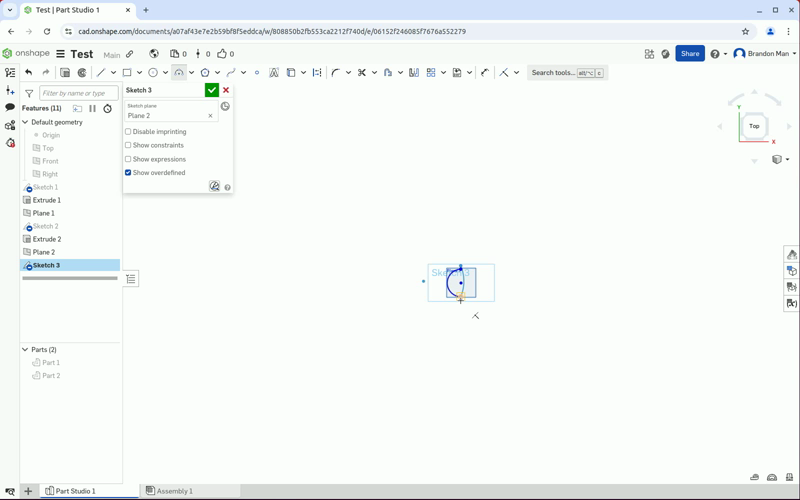
scroll(6)
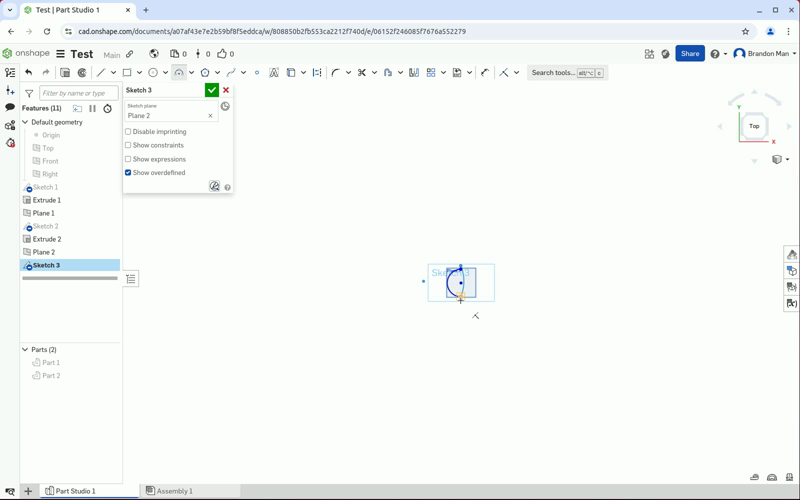
scroll(6)
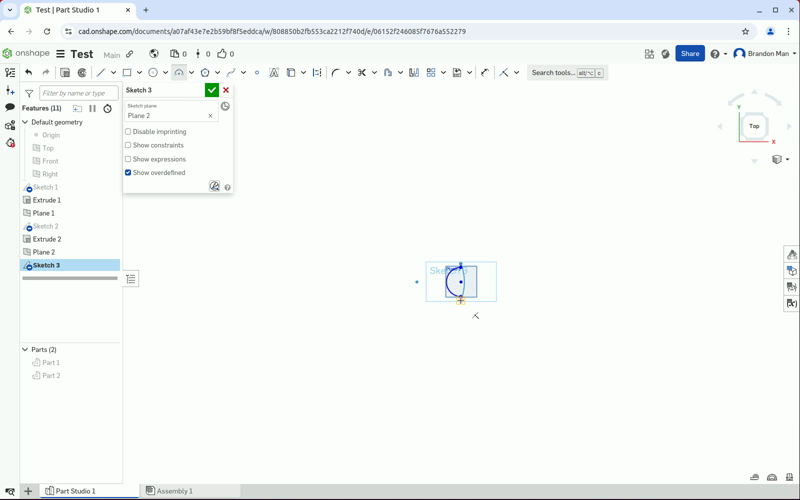
scroll(6)
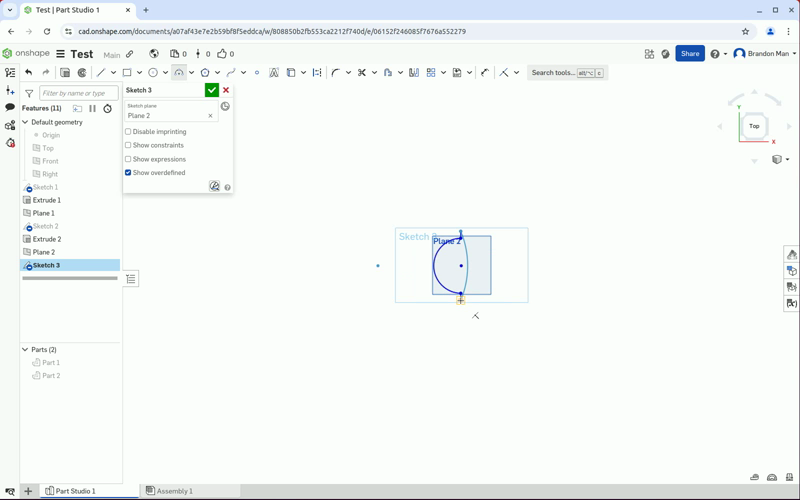
scroll(6)
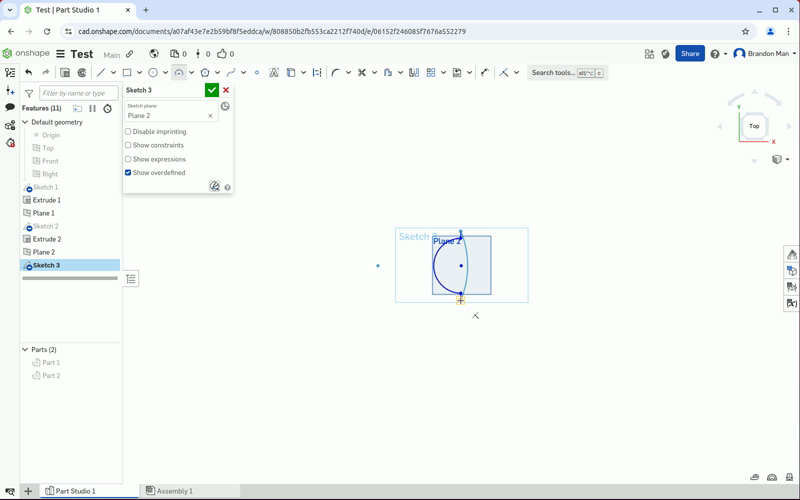
scroll(6)
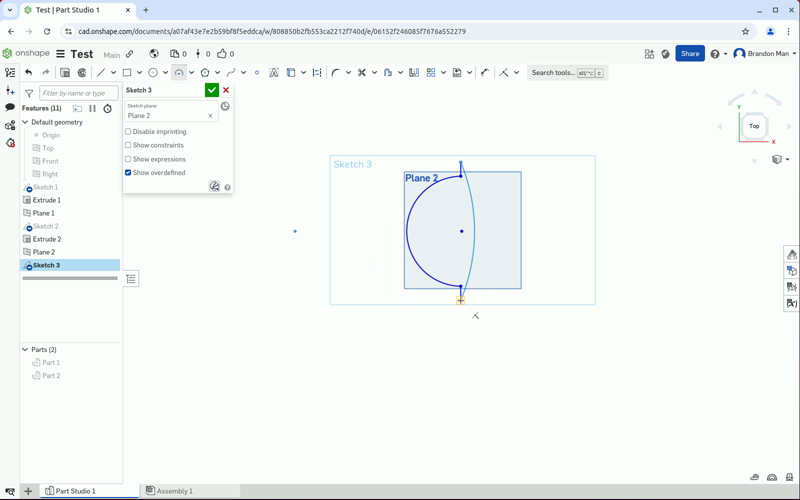
scroll(6)
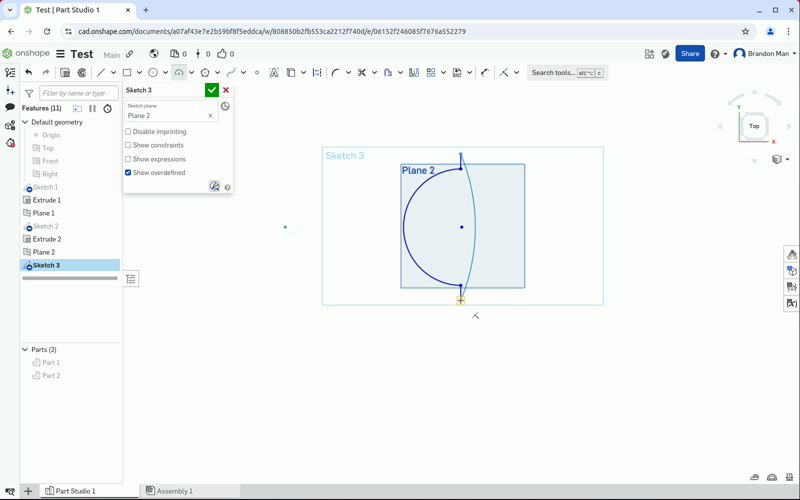
scroll(6)
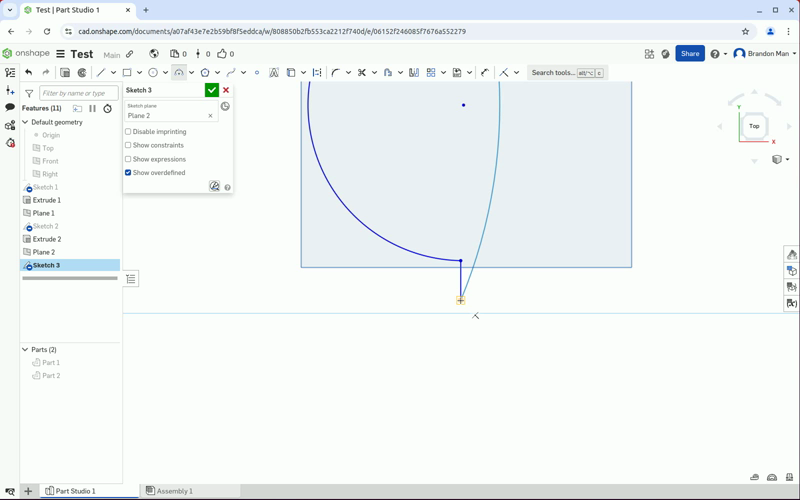
click(460, 300)
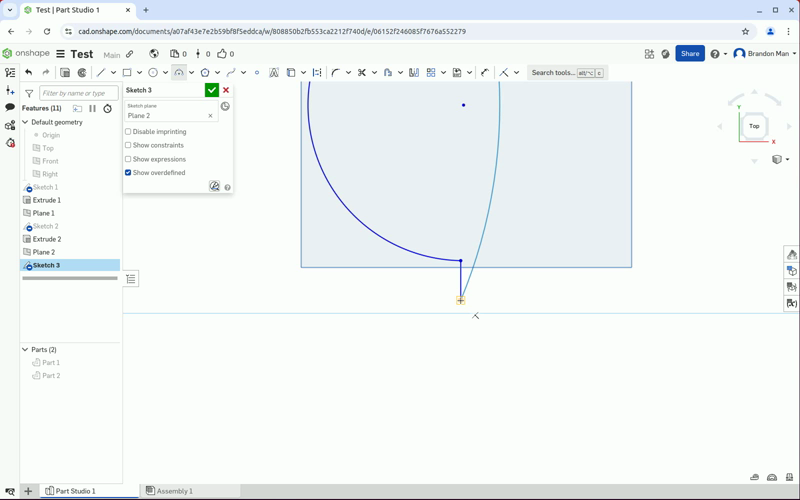
scroll(-6)
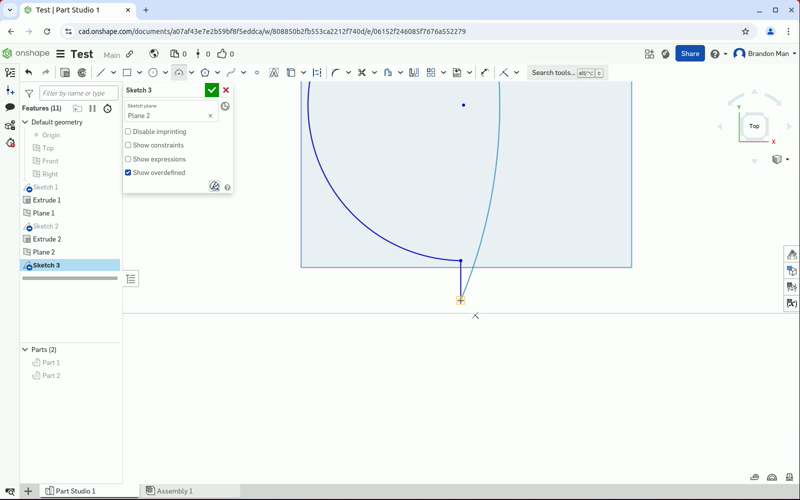
scroll(-6)
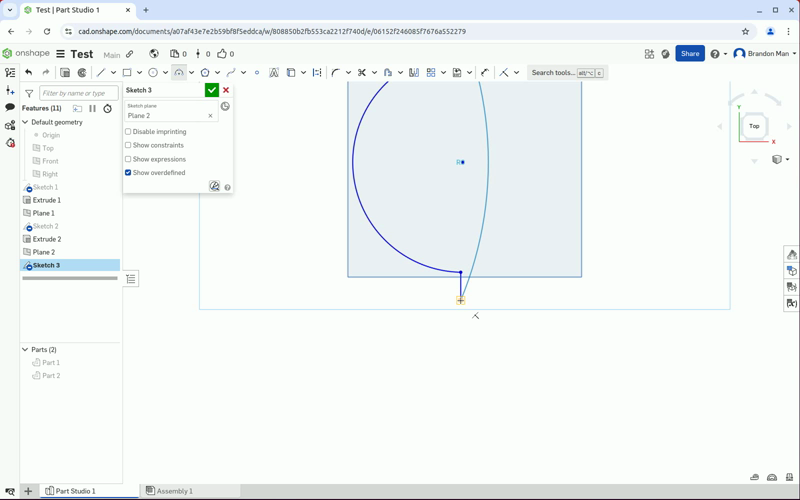
scroll(-6)
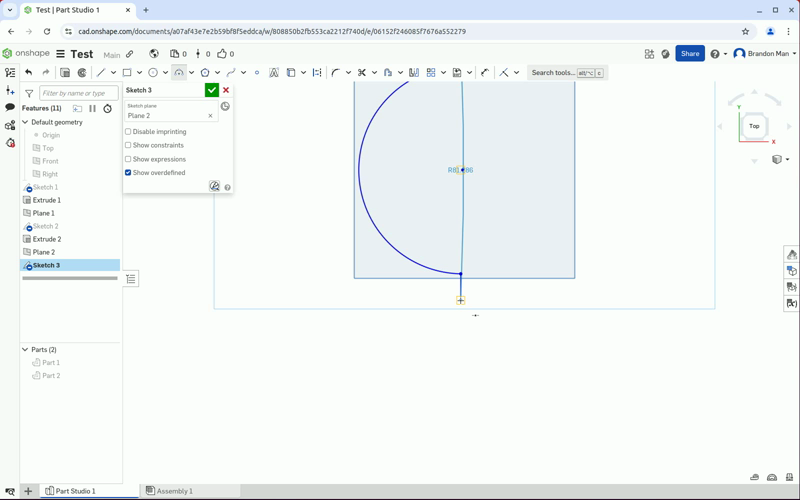
scroll(-6)
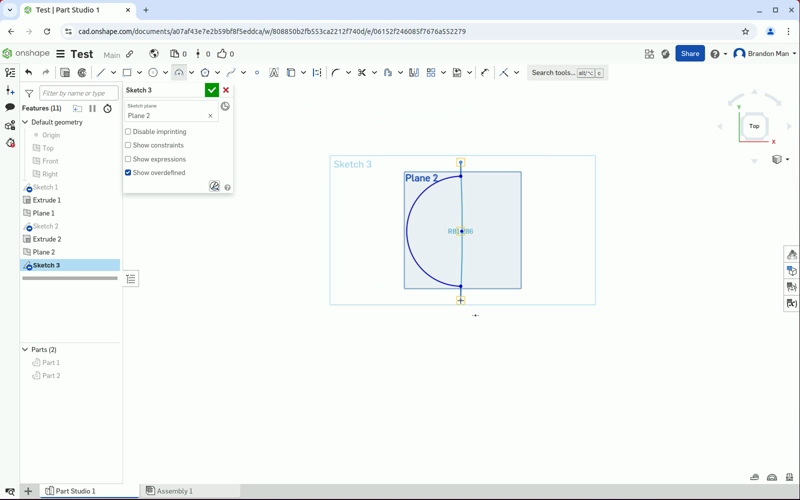
scroll(-6)
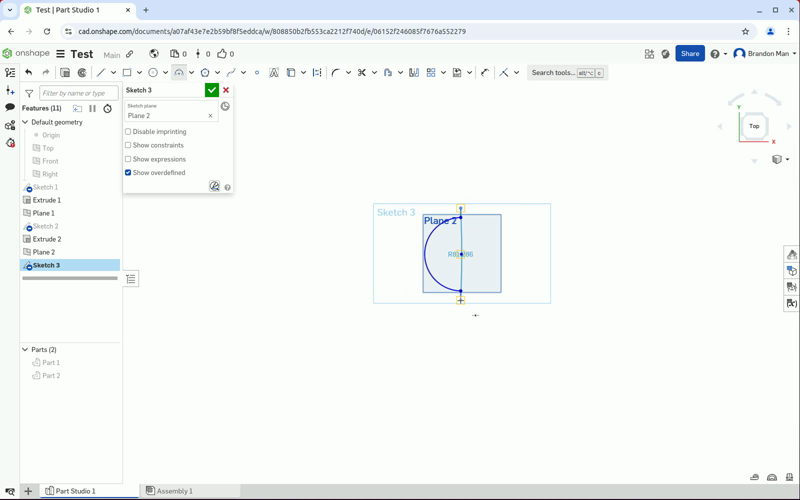
scroll(-6)
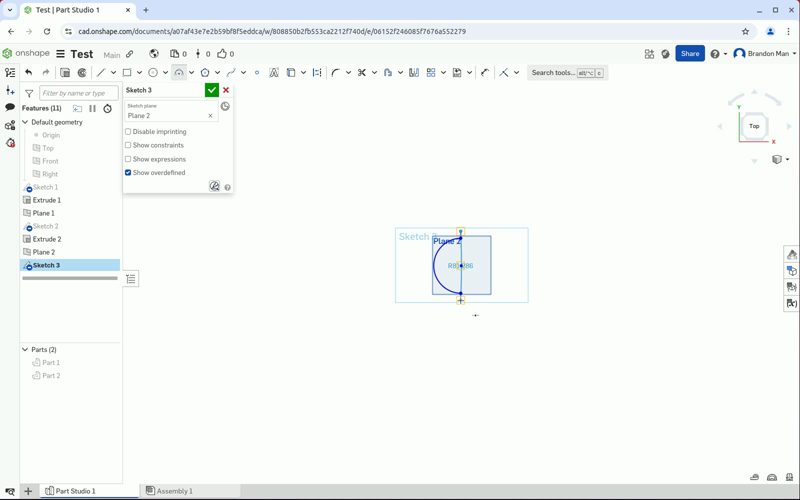
scroll(-6)
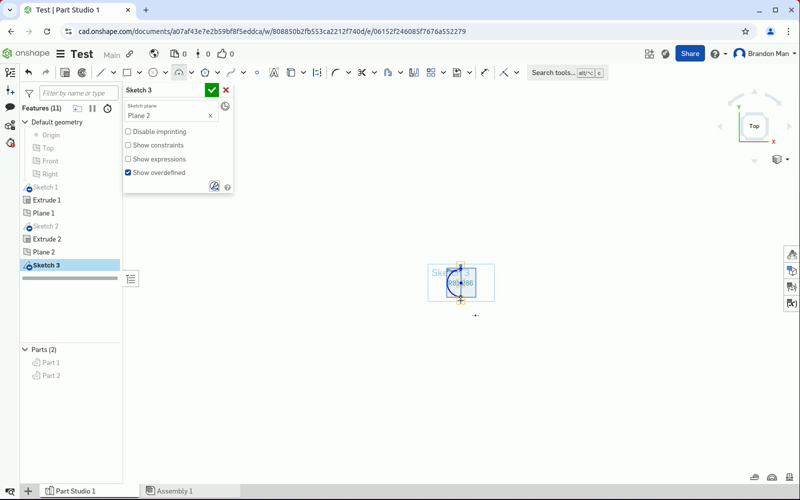
key_down(shift)
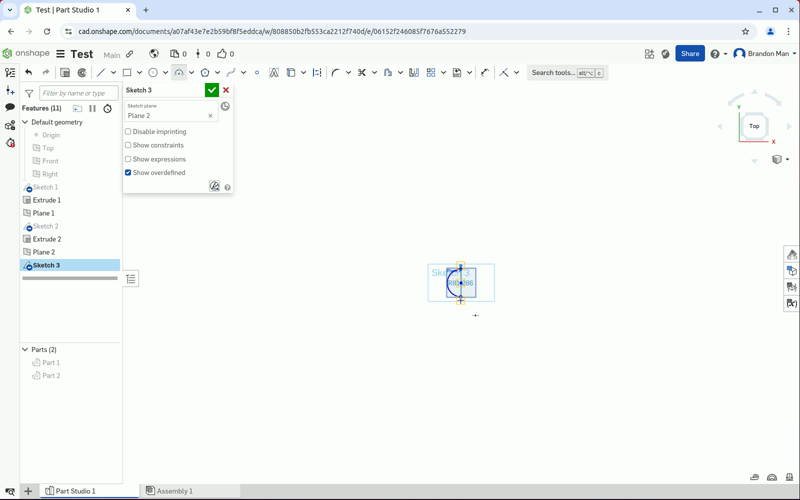
mouse_move(443, 283)
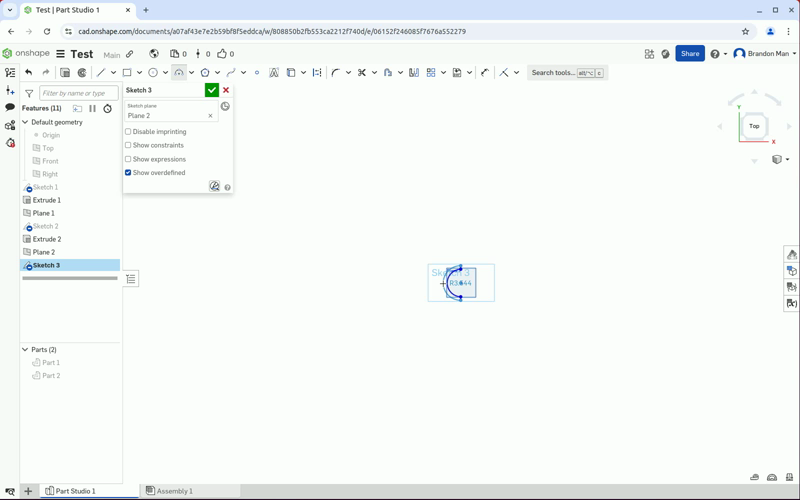
scroll(6)
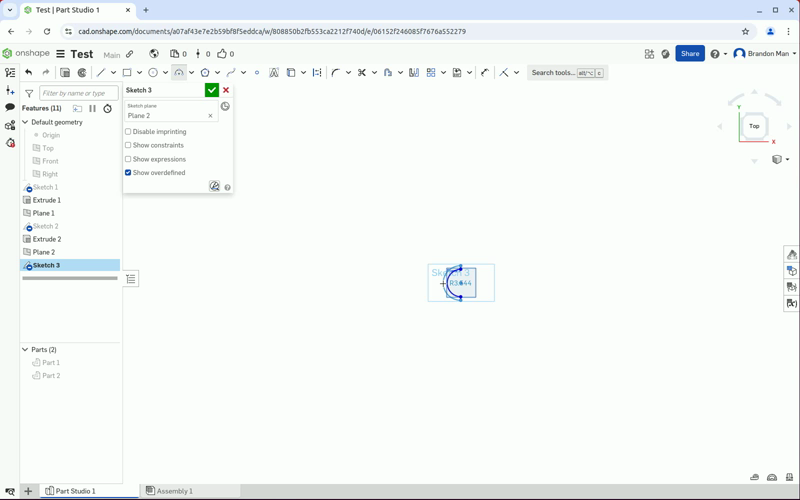
scroll(6)
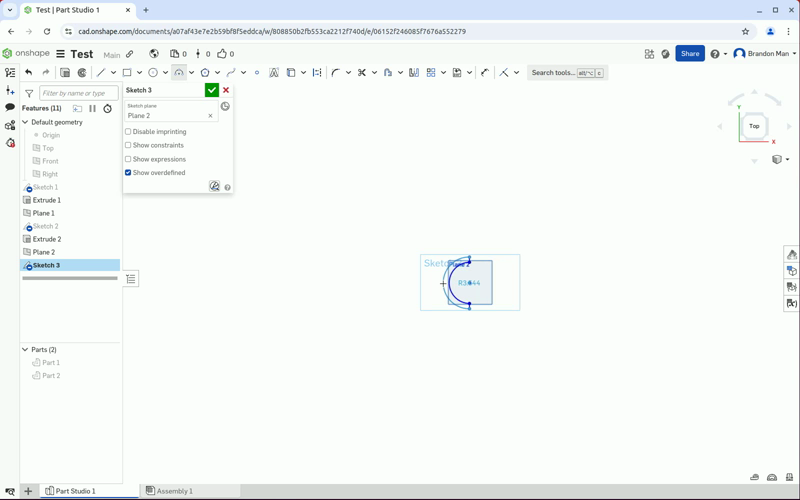
scroll(6)
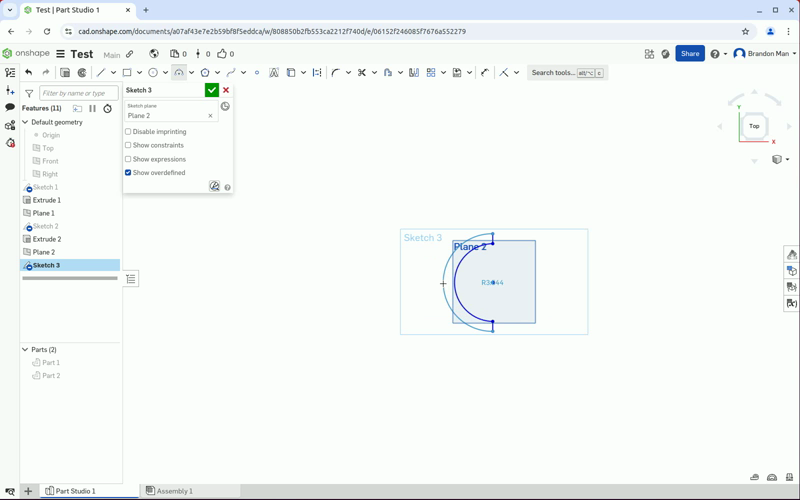
scroll(6)
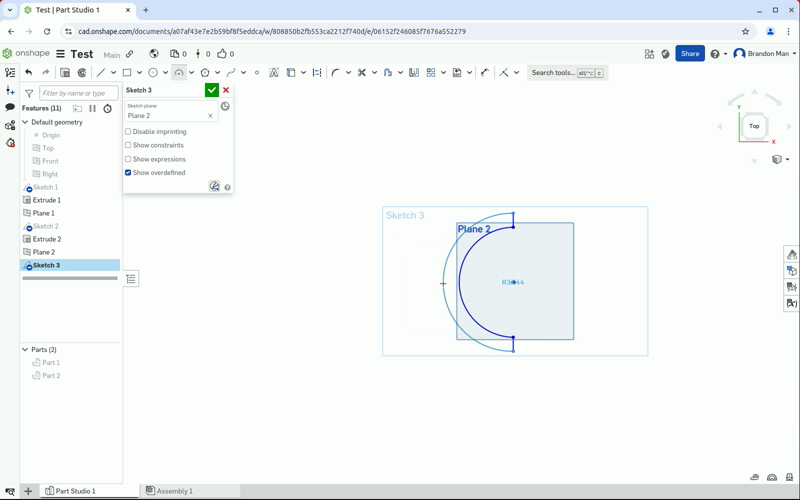
scroll(6)
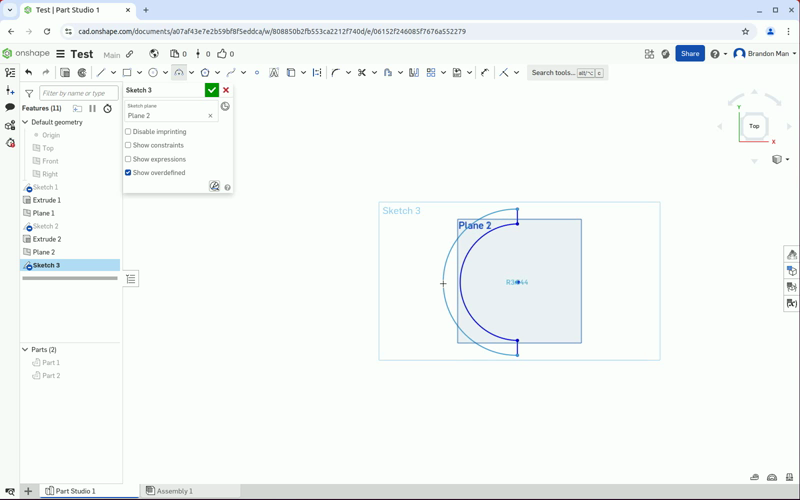
scroll(6)
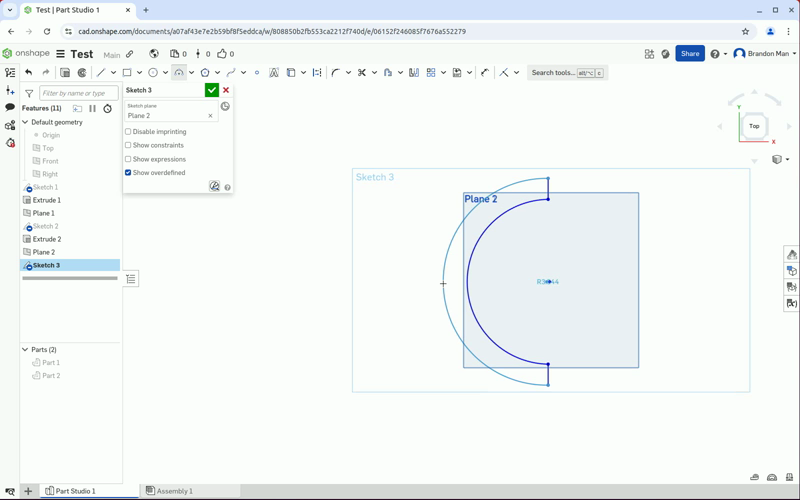
scroll(6)
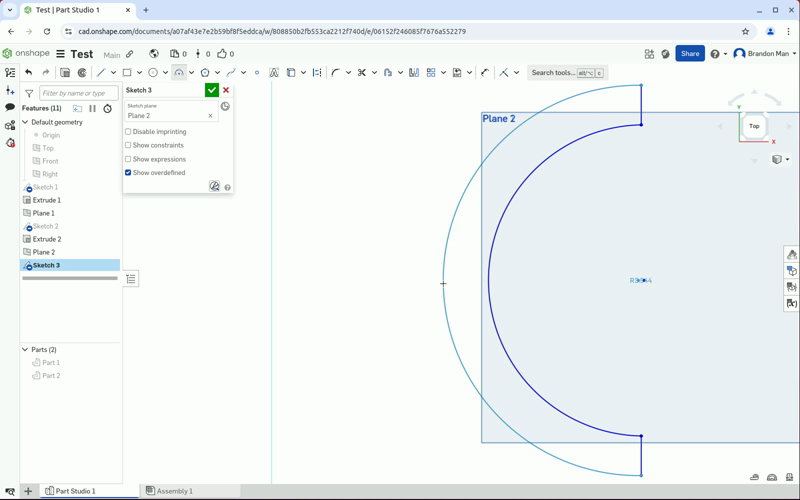
click(443, 283)
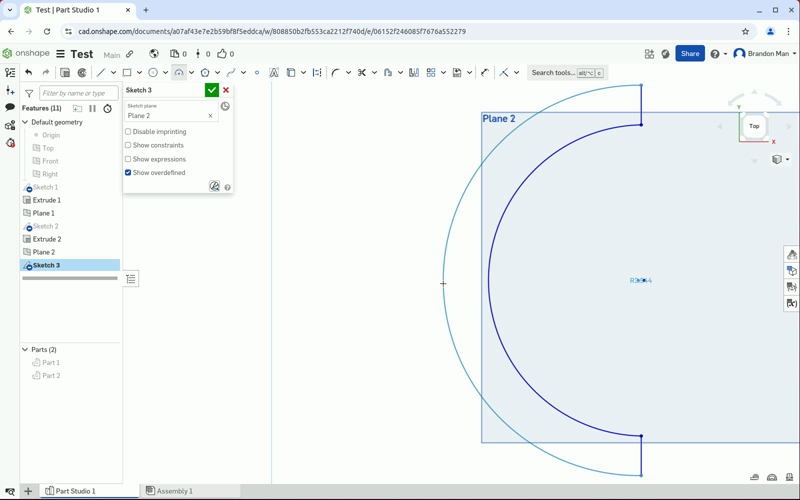
scroll(-6)
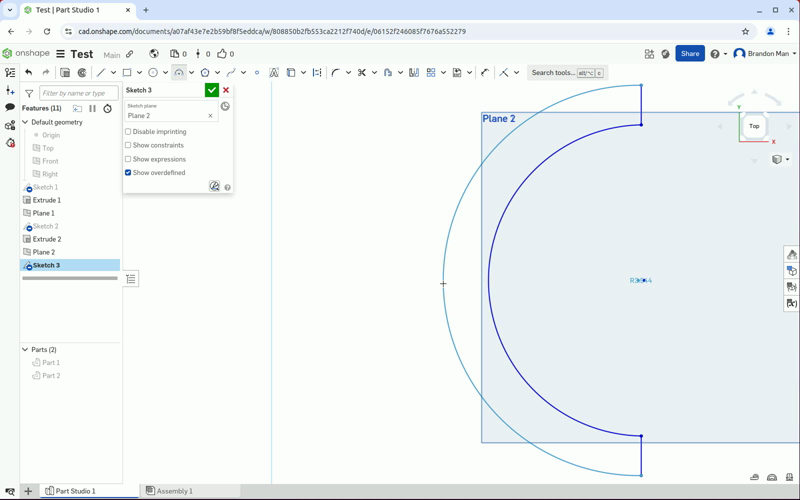
scroll(-6)
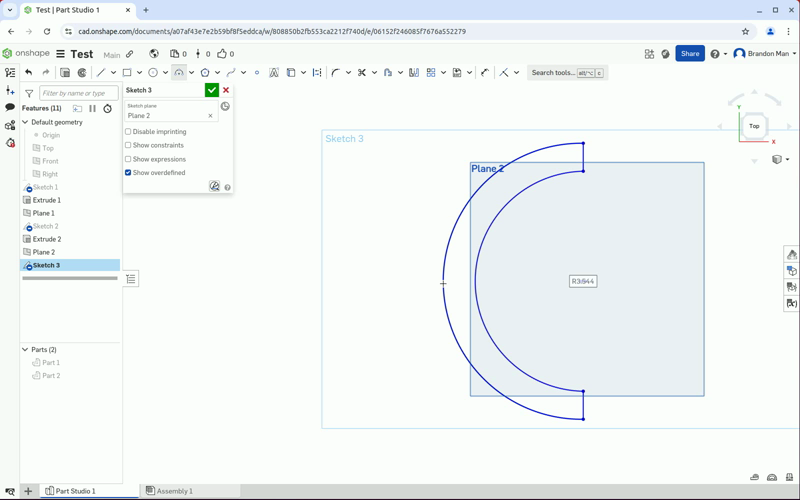
scroll(-6)
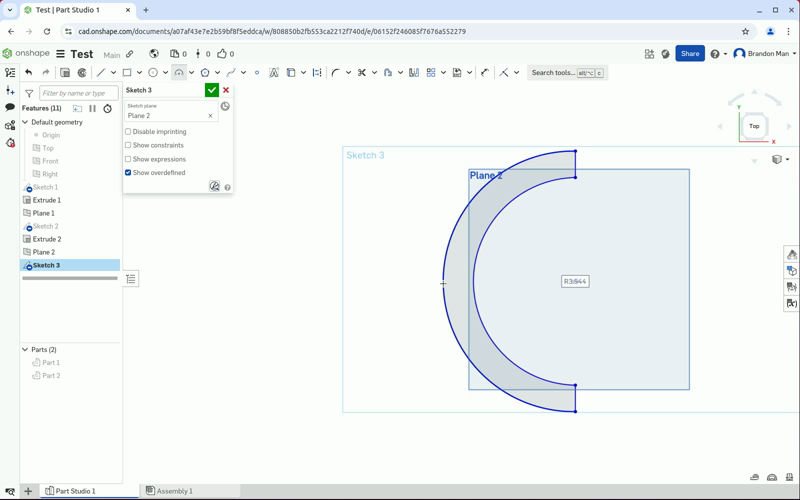
scroll(-6)
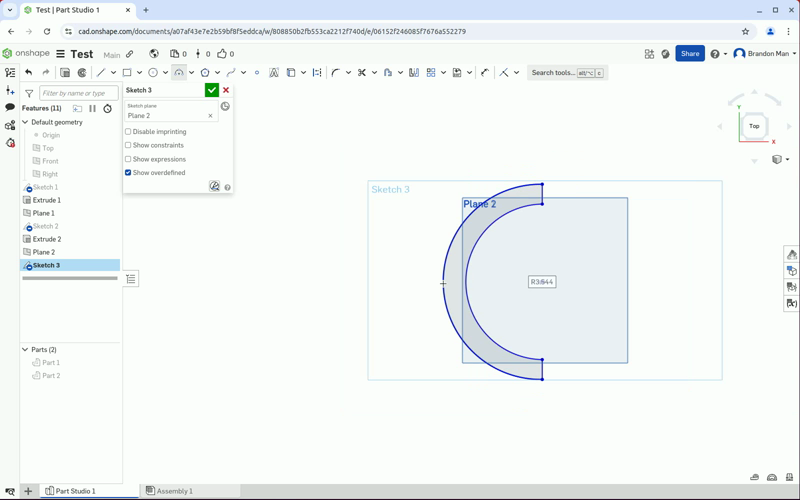
scroll(-6)
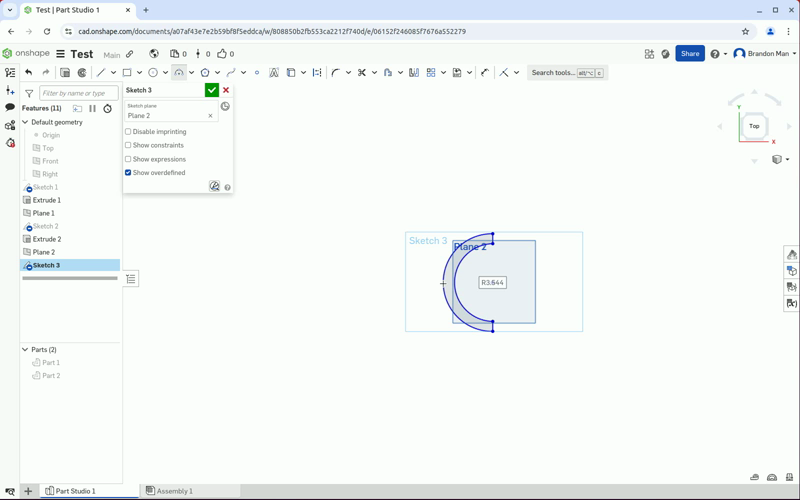
scroll(-6)
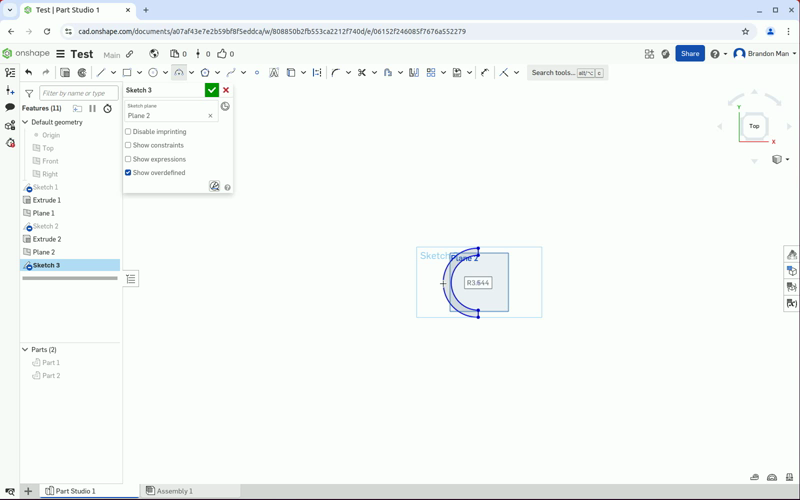
scroll(-6)
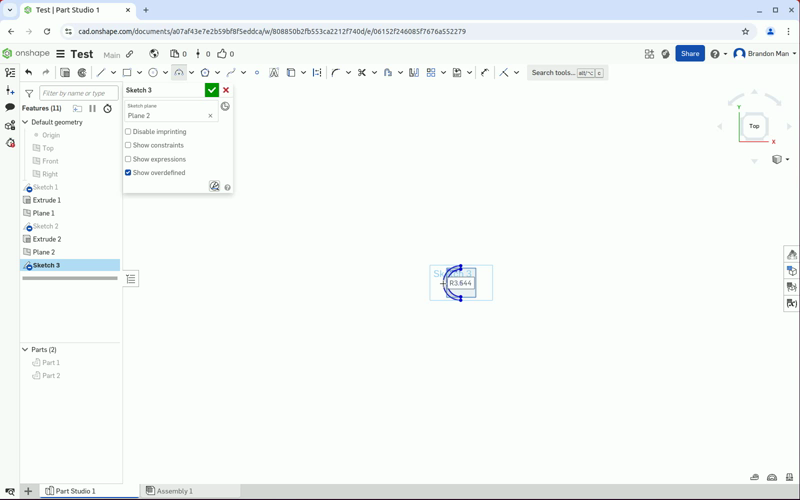
key_up(shift)
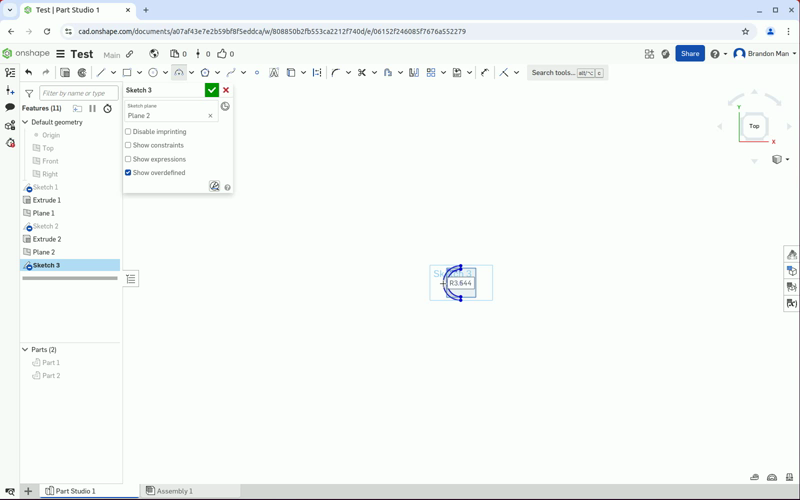
key(esc)
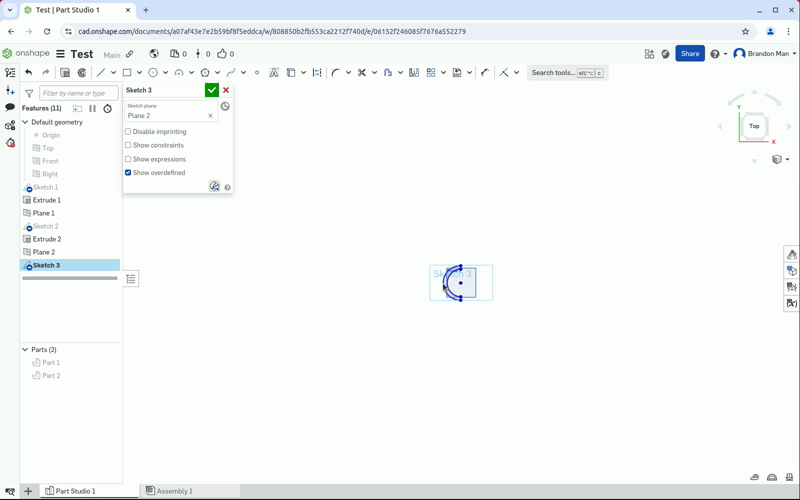
mouse_move(447, 285)
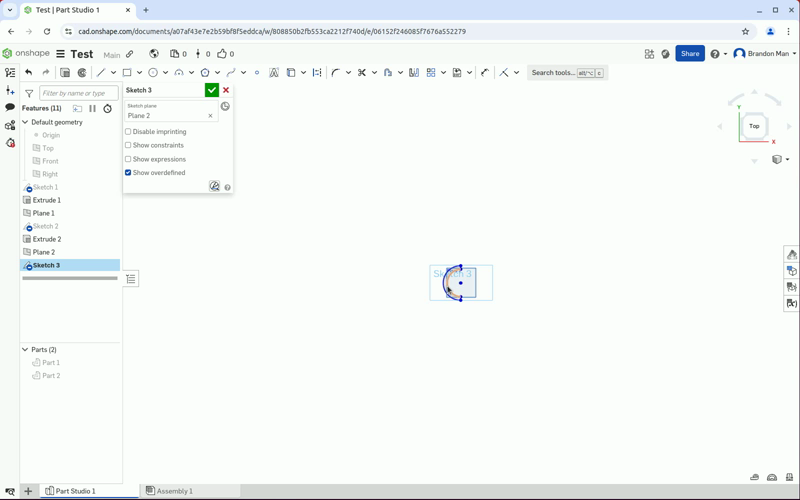
scroll(6)
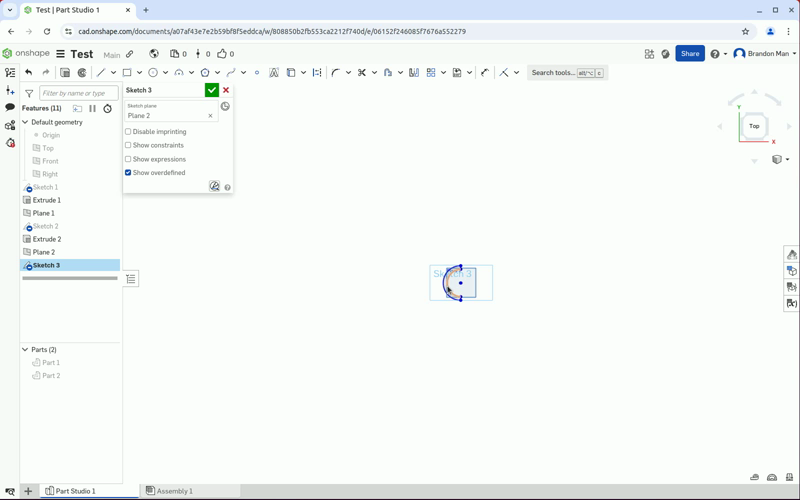
scroll(6)
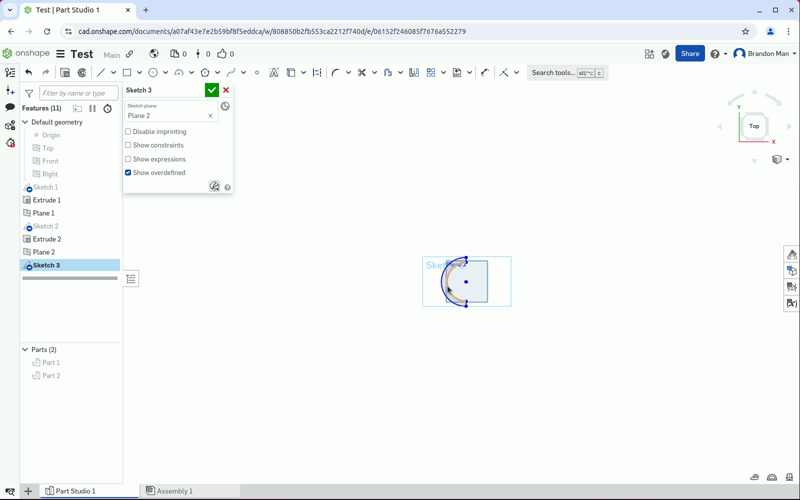
scroll(6)
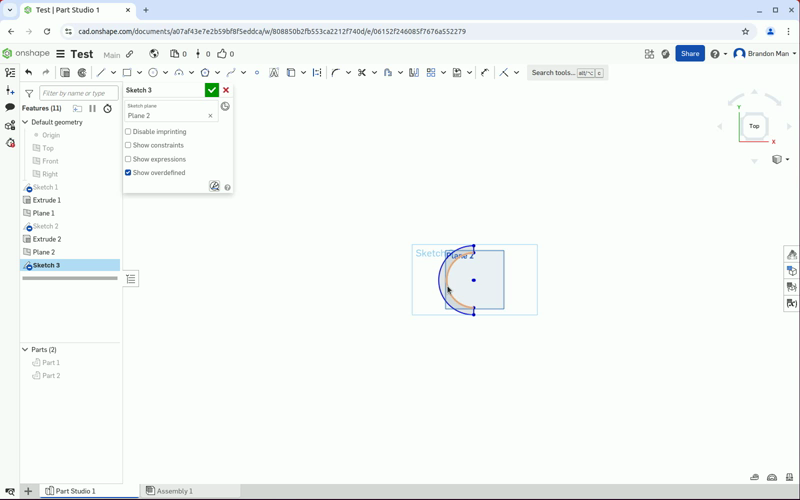
scroll(6)
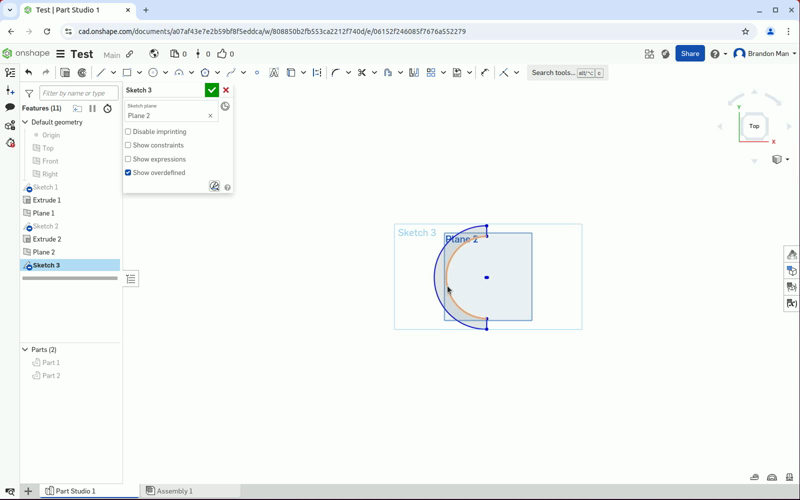
scroll(6)
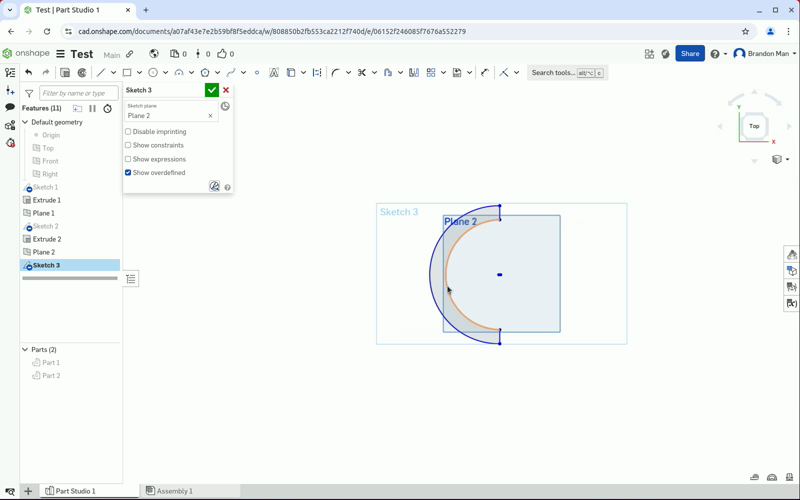
scroll(6)
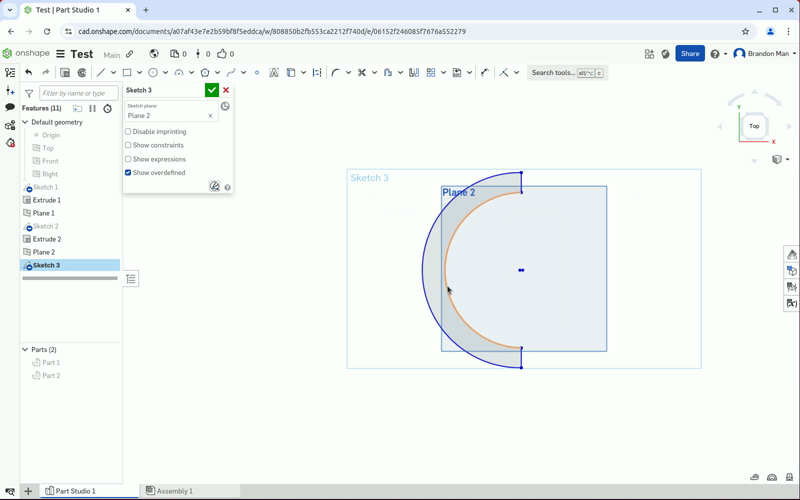
scroll(6)
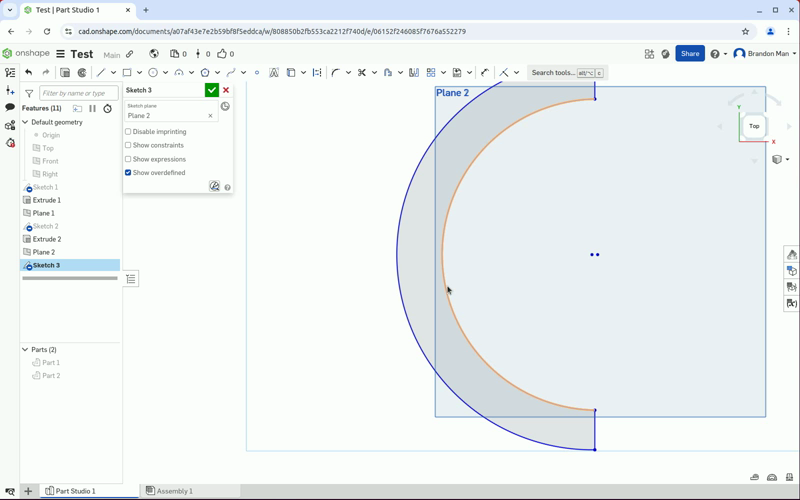
click(447, 285)
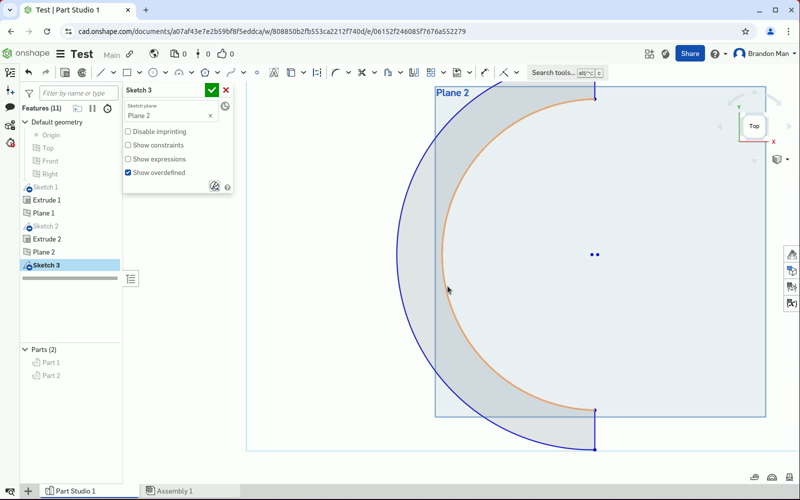
scroll(-6)
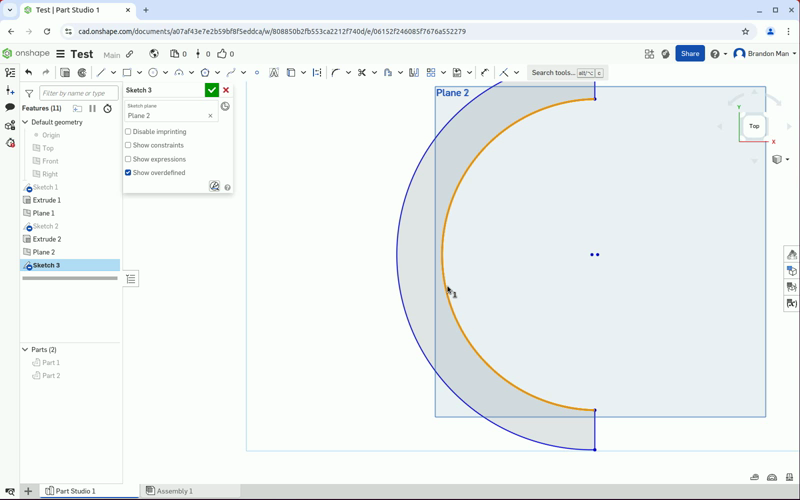
scroll(-6)
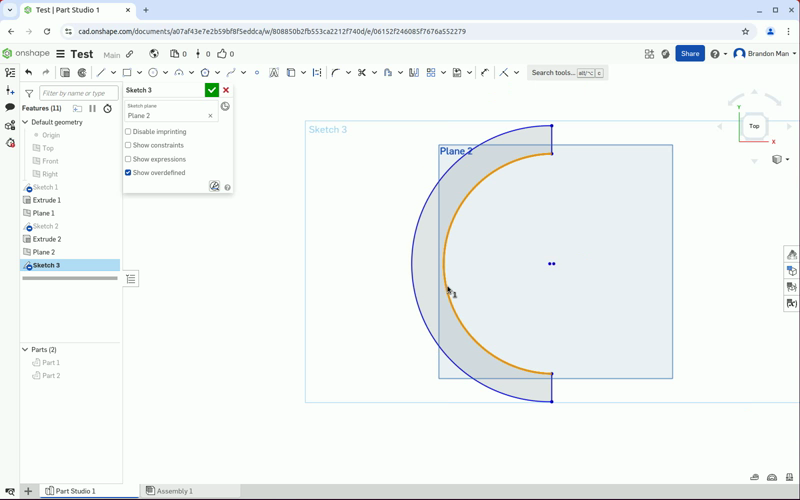
scroll(-6)
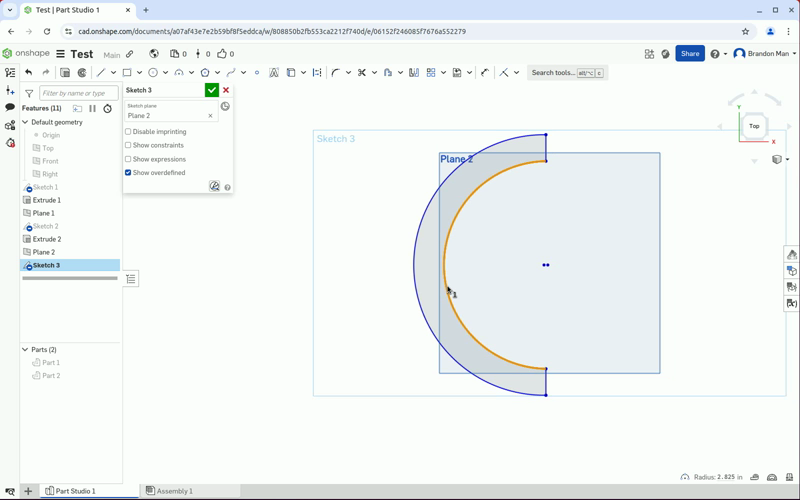
scroll(-6)
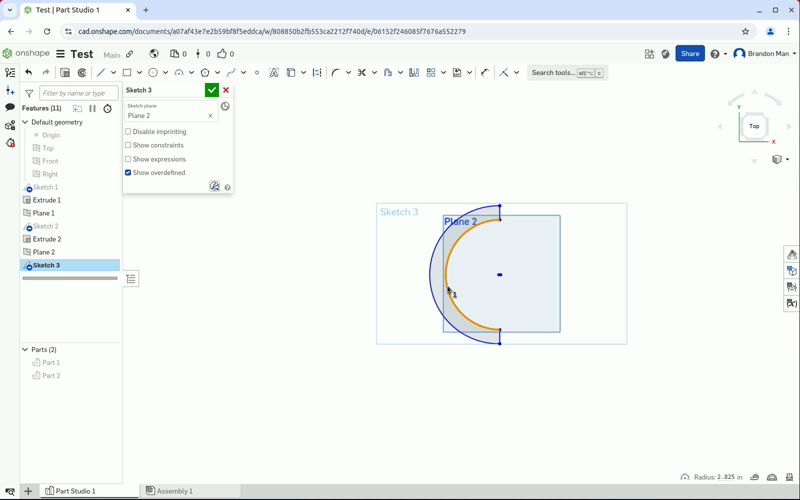
scroll(-6)
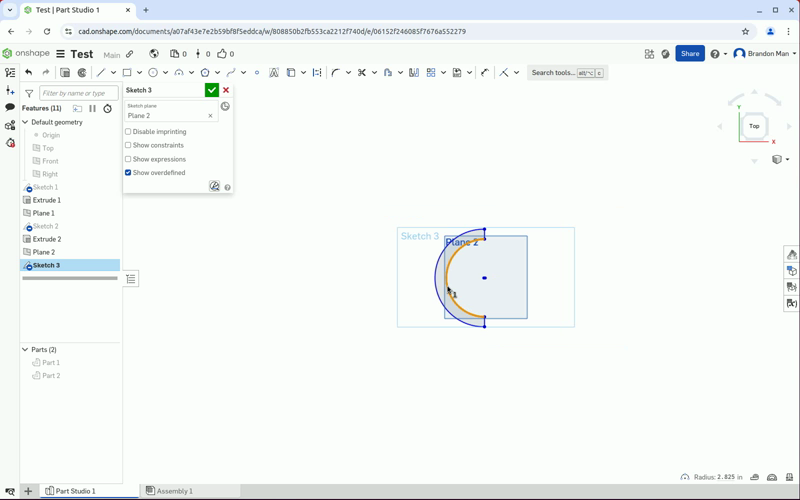
scroll(-6)
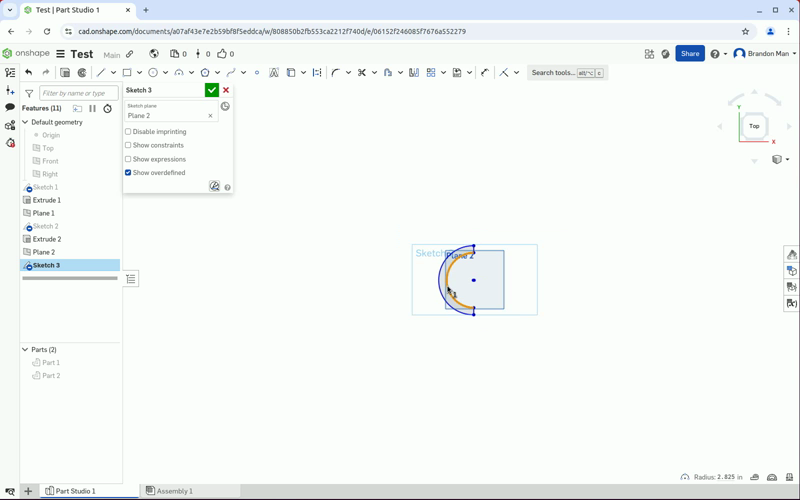
scroll(-6)
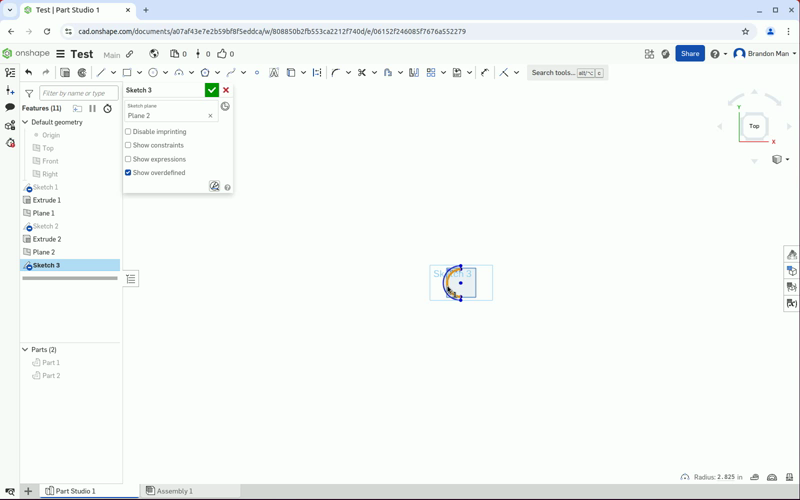
mouse_move(73, 352)
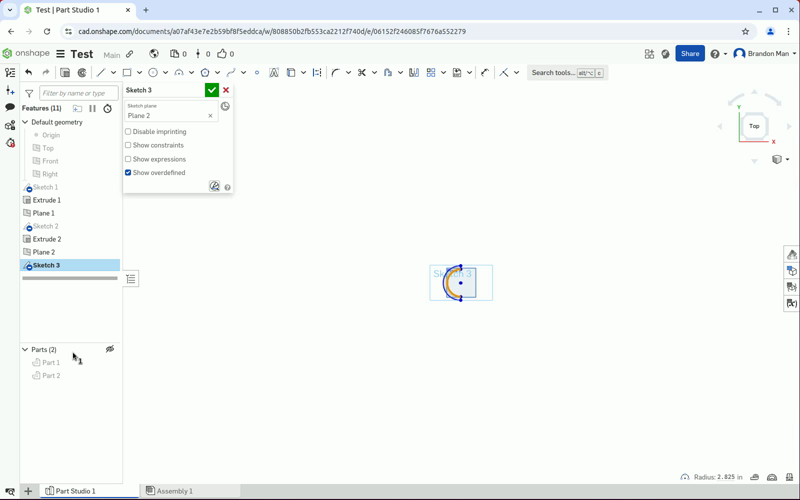
key(shift+y)
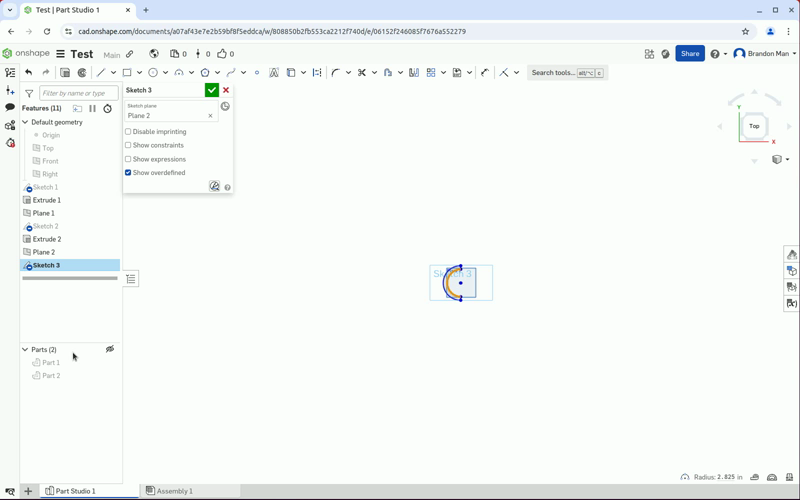
key(shift+e)
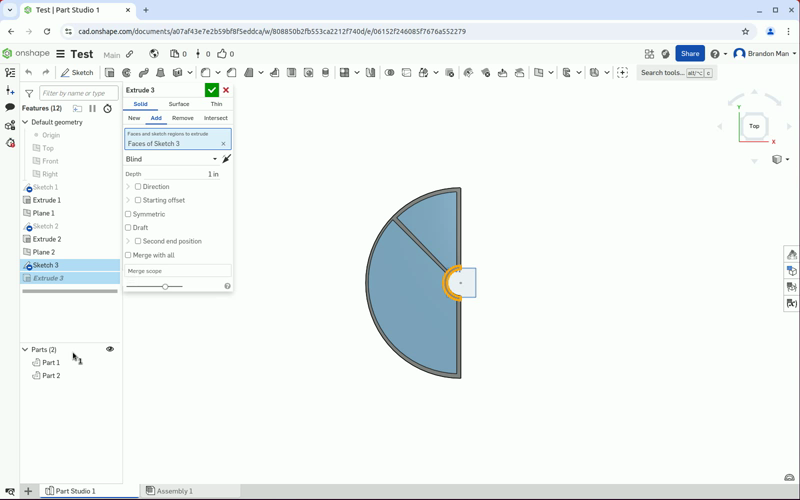
mouse_move(143, 106)
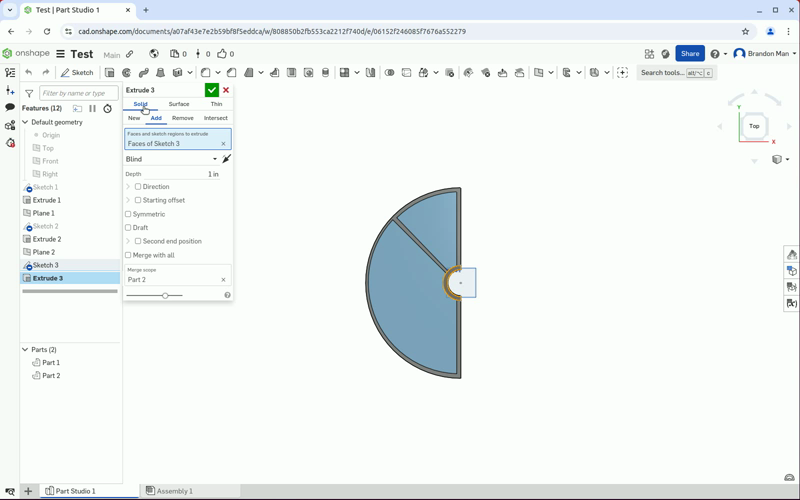
click(143, 106)
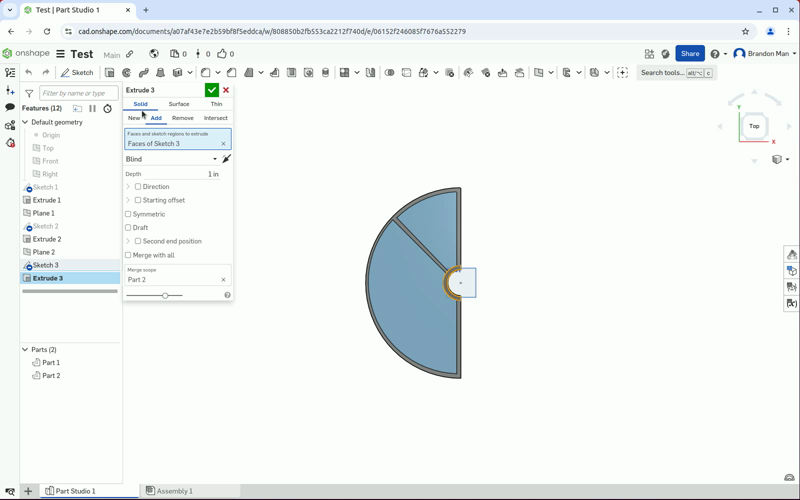
mouse_move(137, 120)
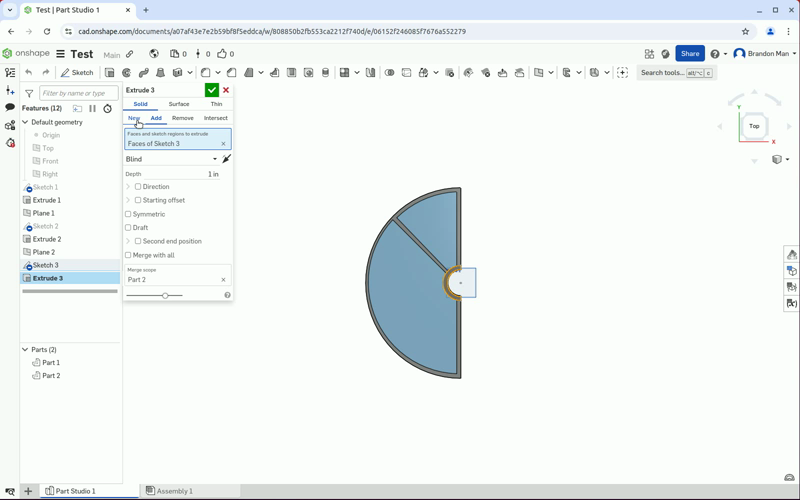
click(137, 120)
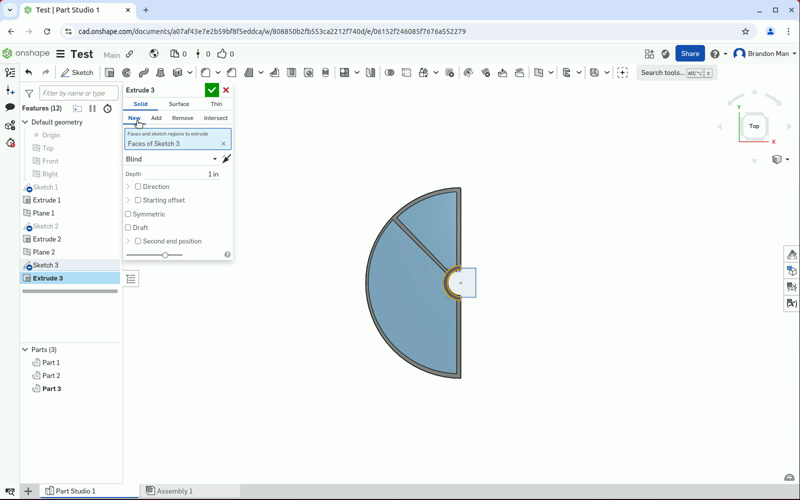
key(tab, 4)
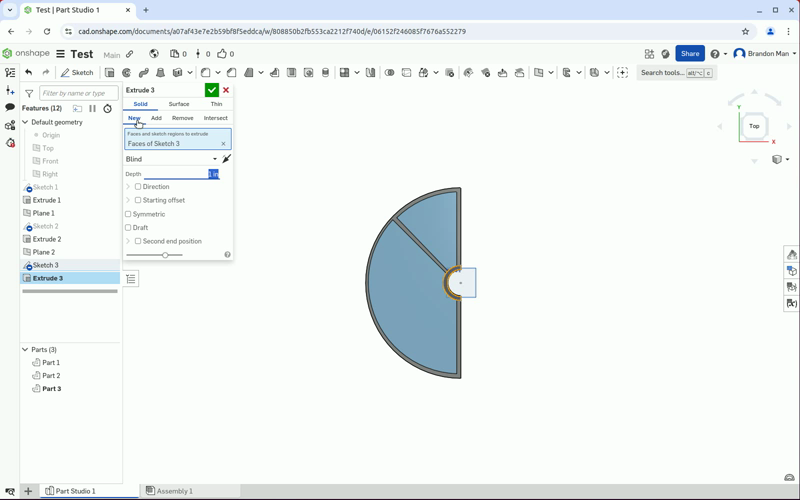
text(11.313)
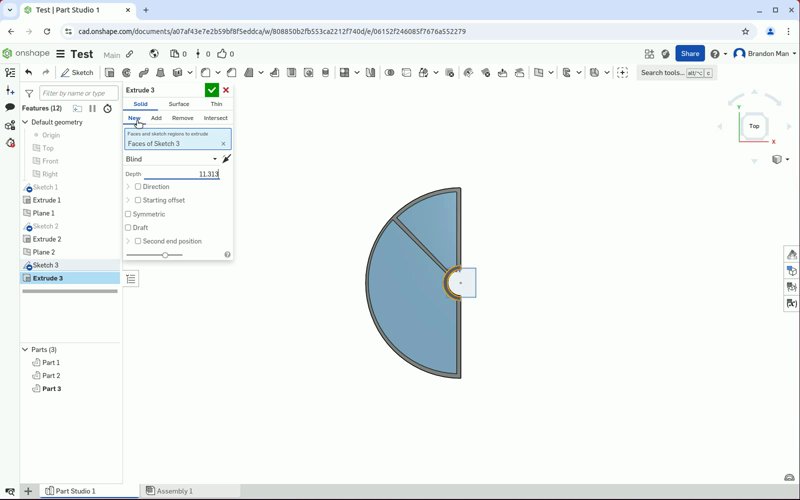
key(enter)
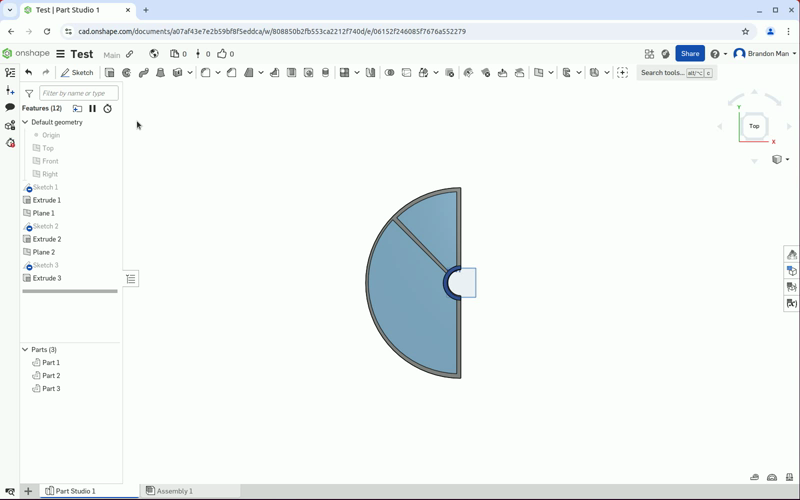
key(shift+h)
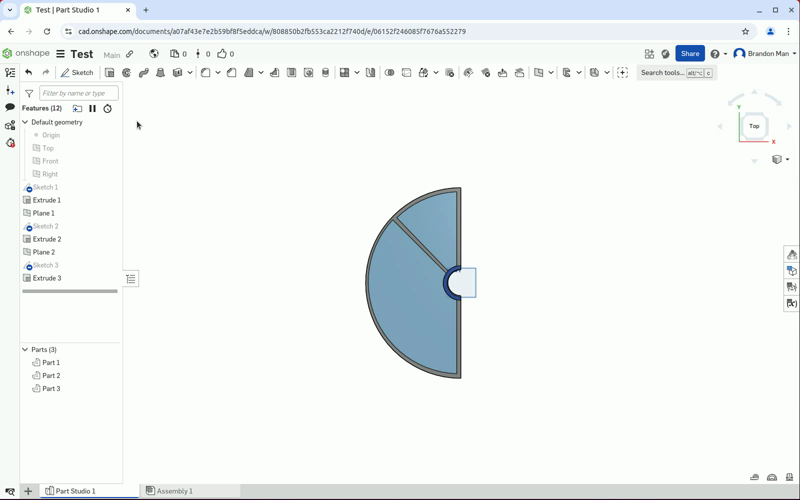
key(shift+h)
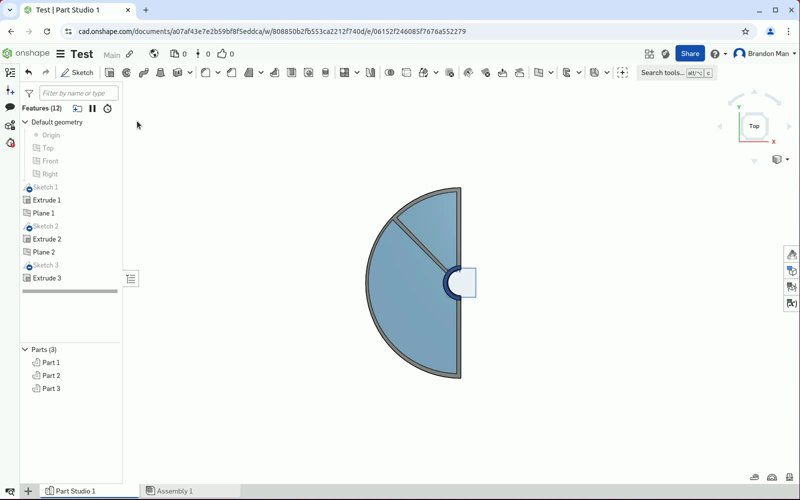
mouse_move(73, 189)
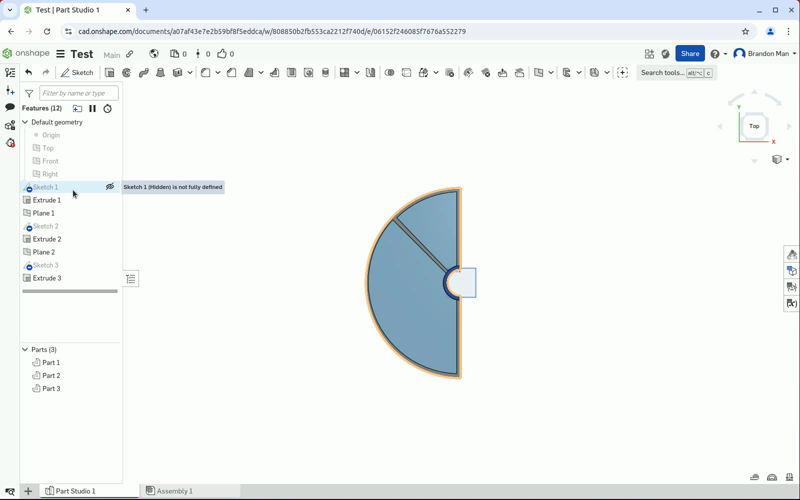
click(73, 189)
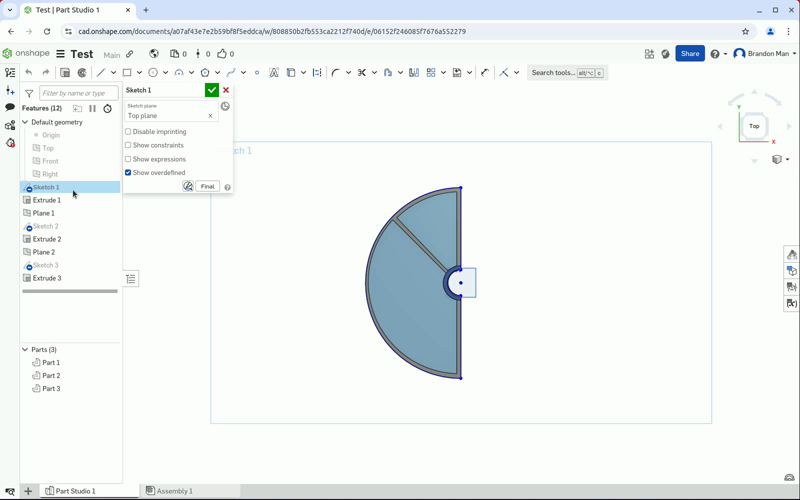
mouse_move(229, 92)
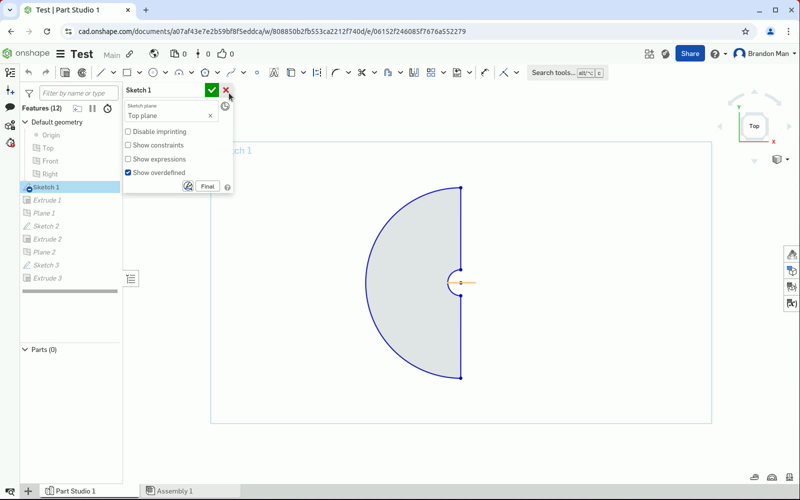
click(229, 92)
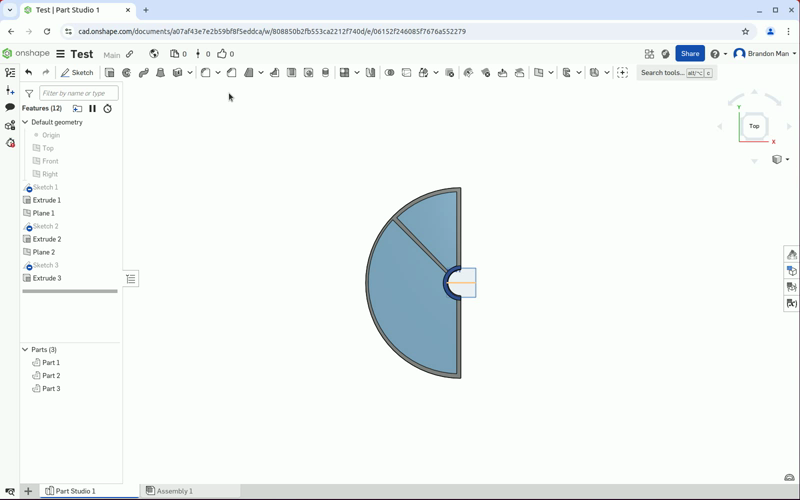
mouse_move(73, 352)
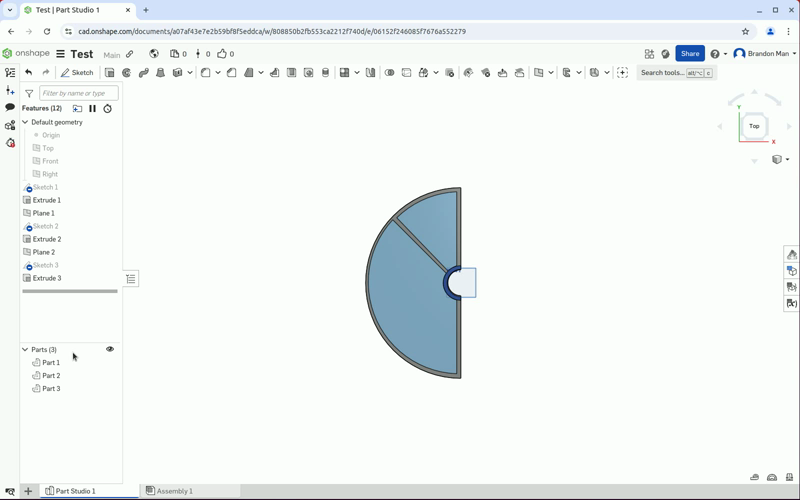
key(y)
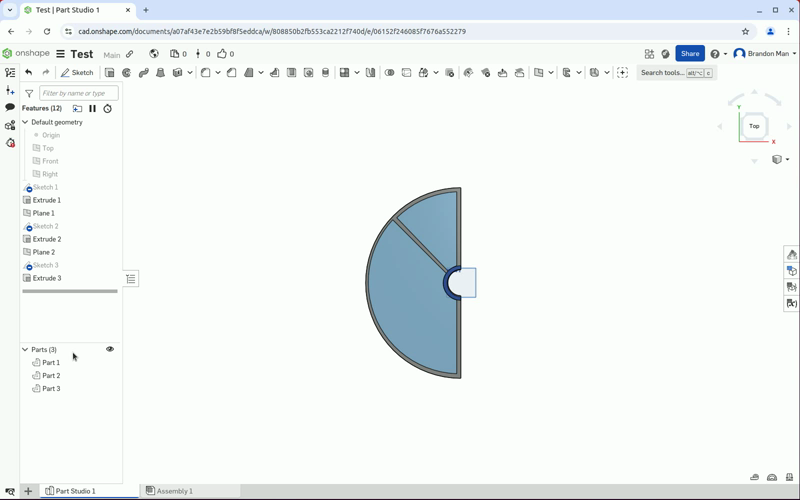
key(shift+p)
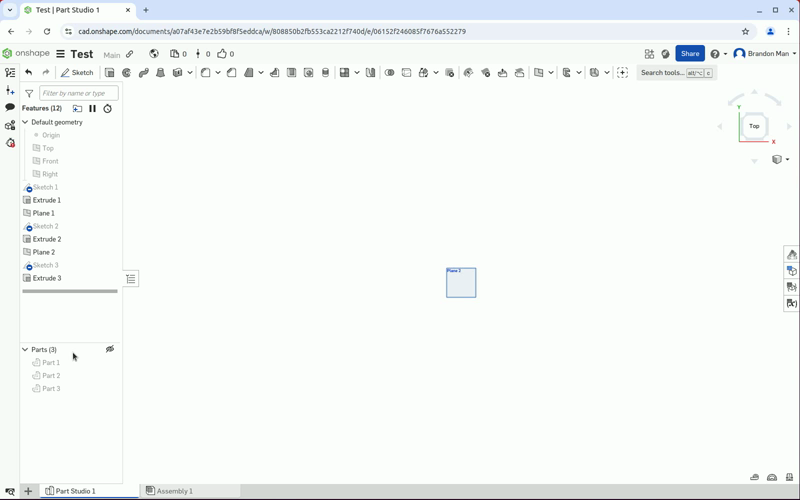
key(space)
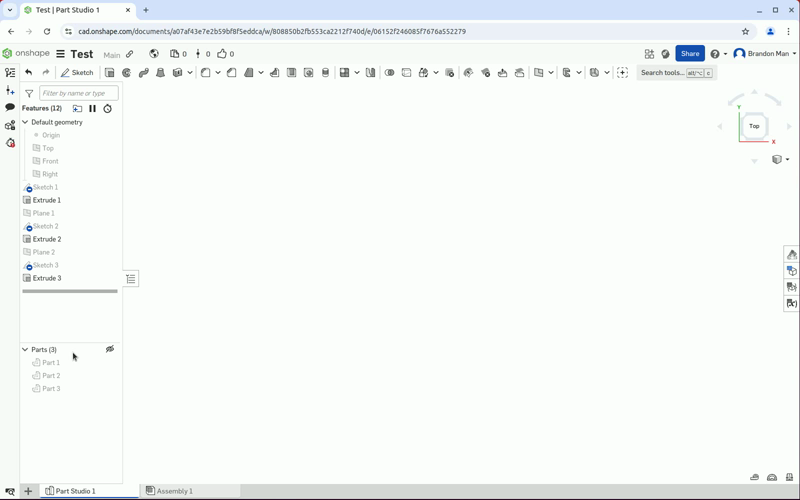
key_down(shift)
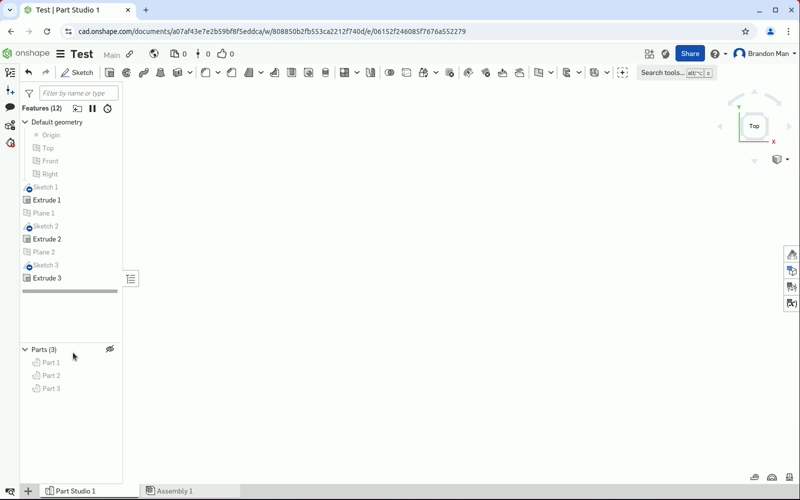
key(up)
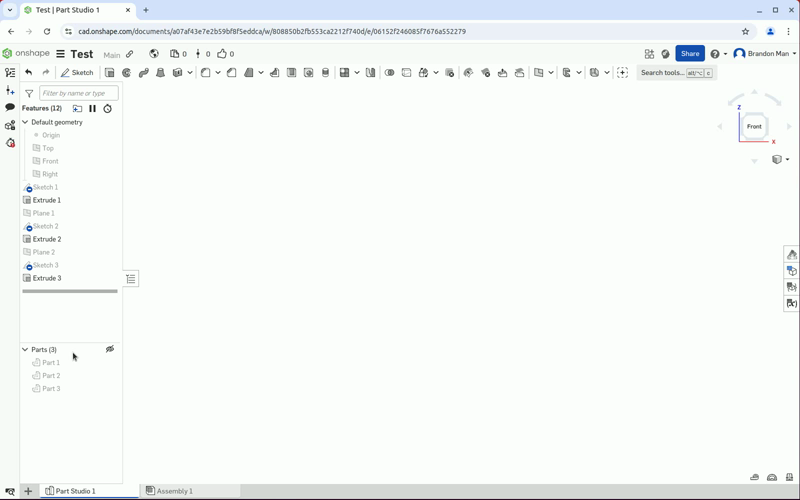
key_up(shift)
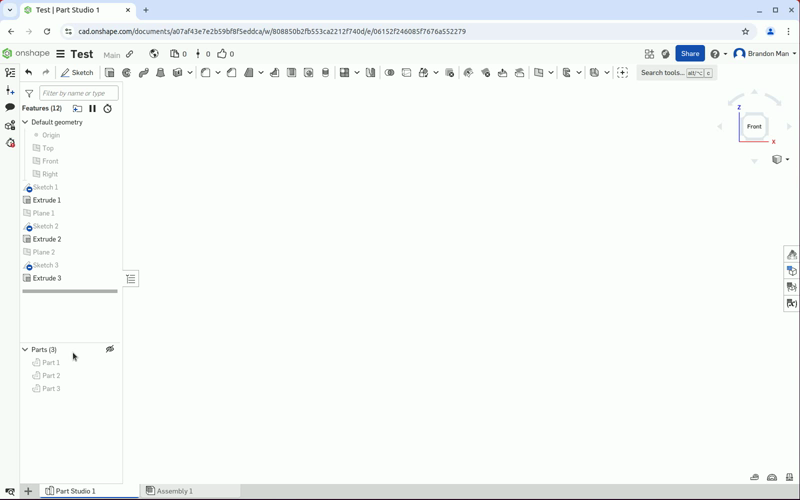
key(space)
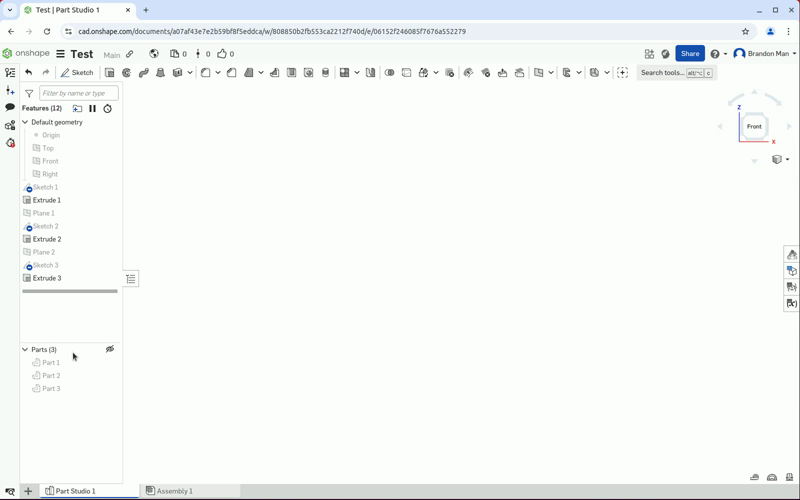
key_down(shift)
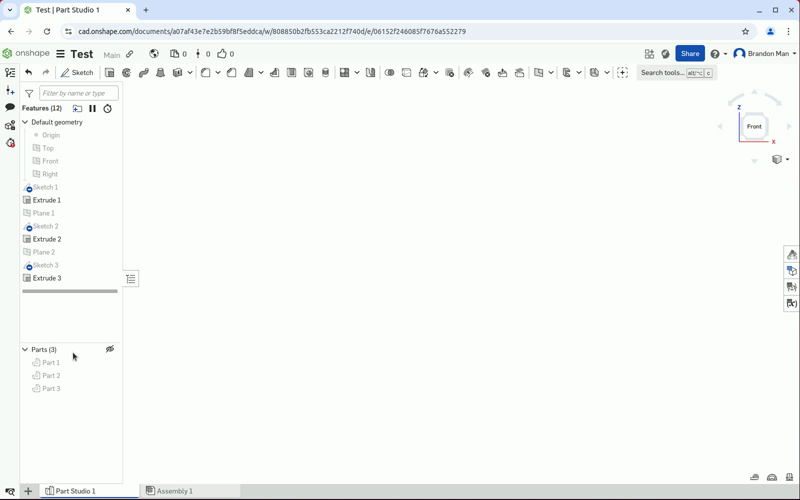
key(left)
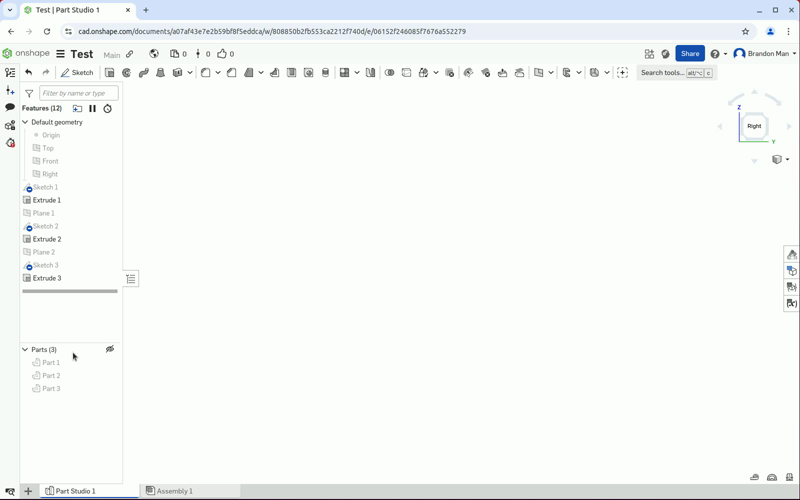
key_up(shift)
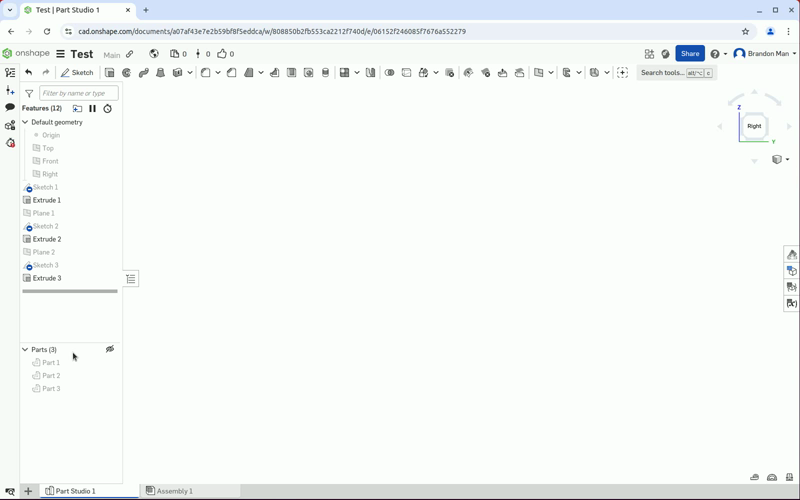
mouse_move(73, 352)
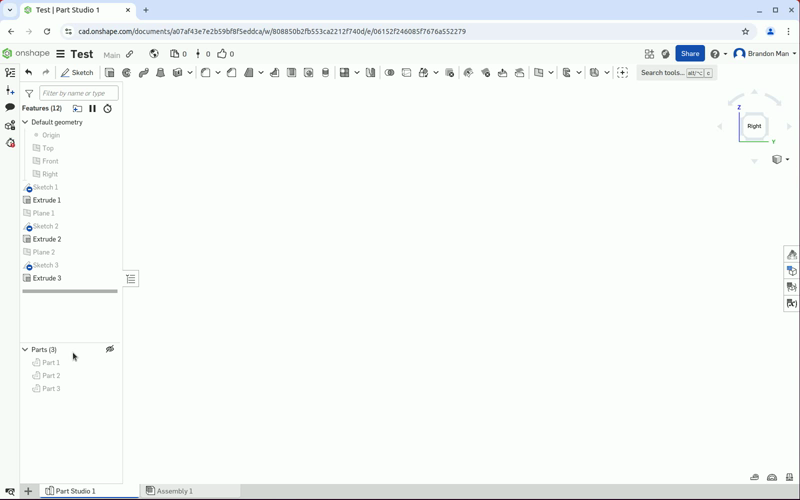
key(shift+y)
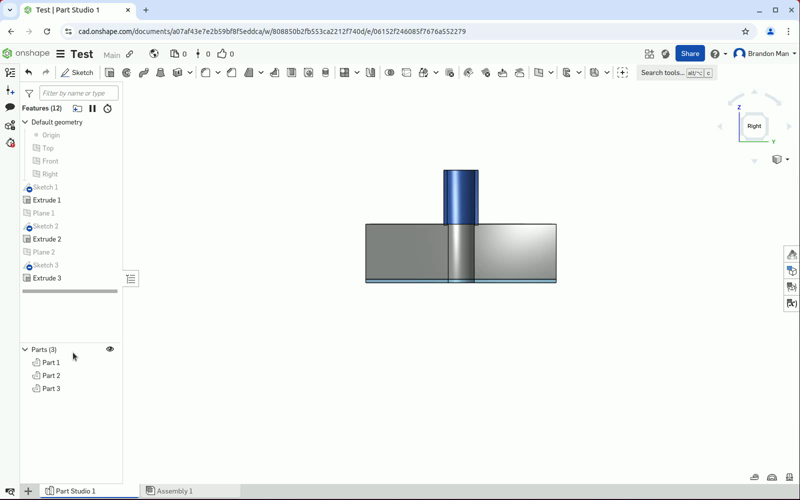
mouse_move(541, 75)
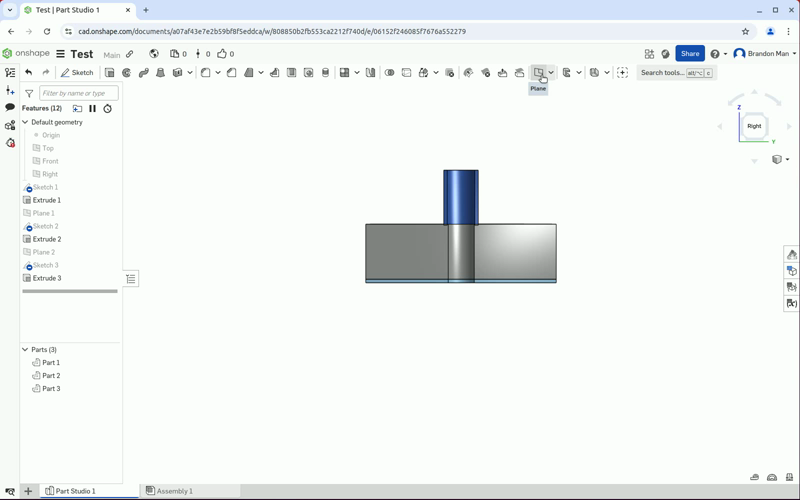
click(541, 75)
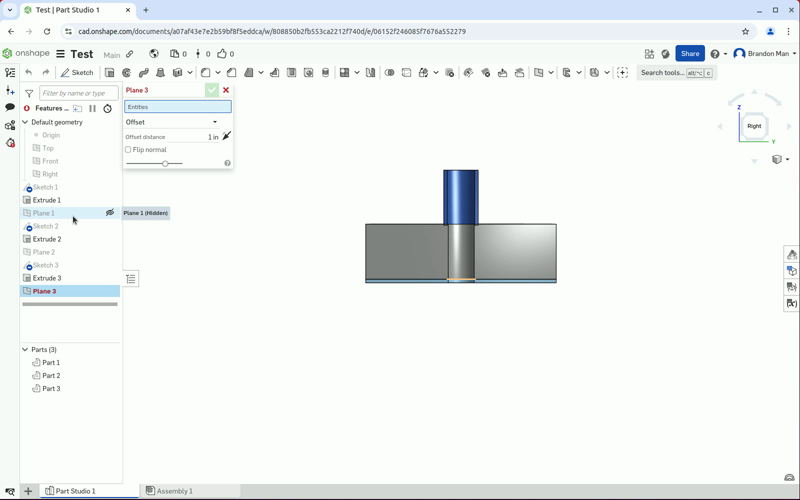
scroll(3)
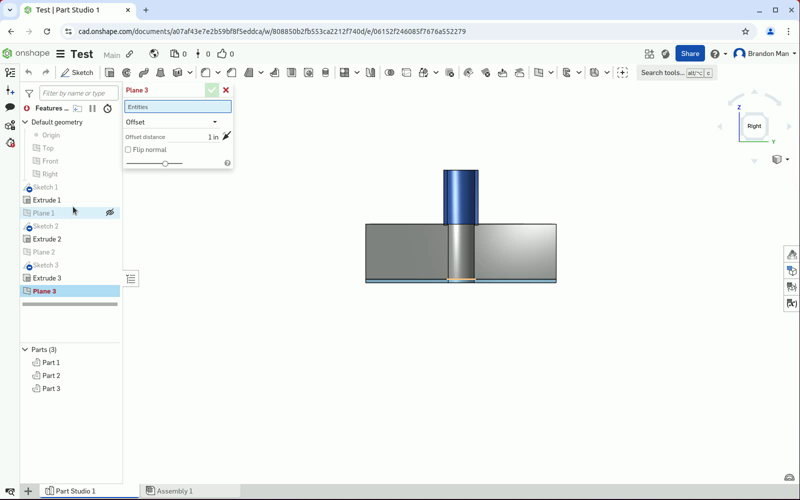
mouse_move(73, 176)
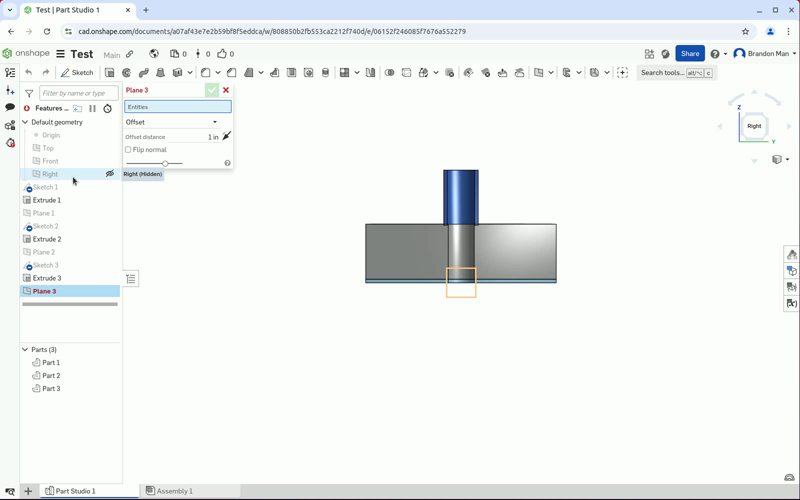
click(73, 176)
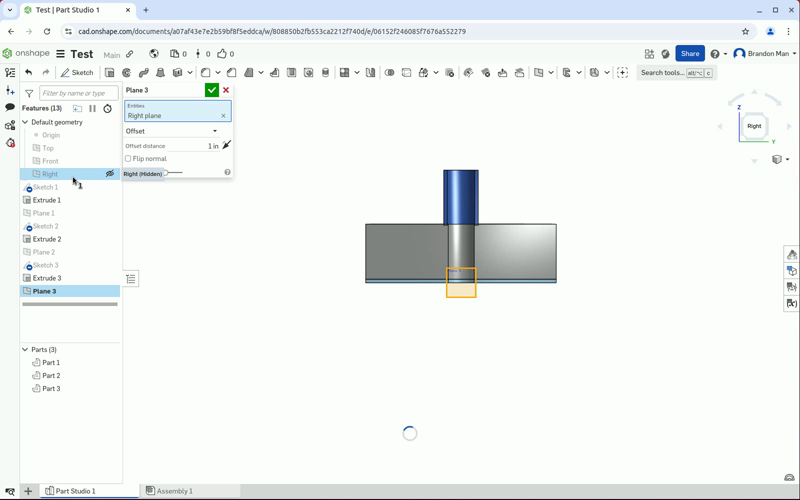
key(tab, 2)
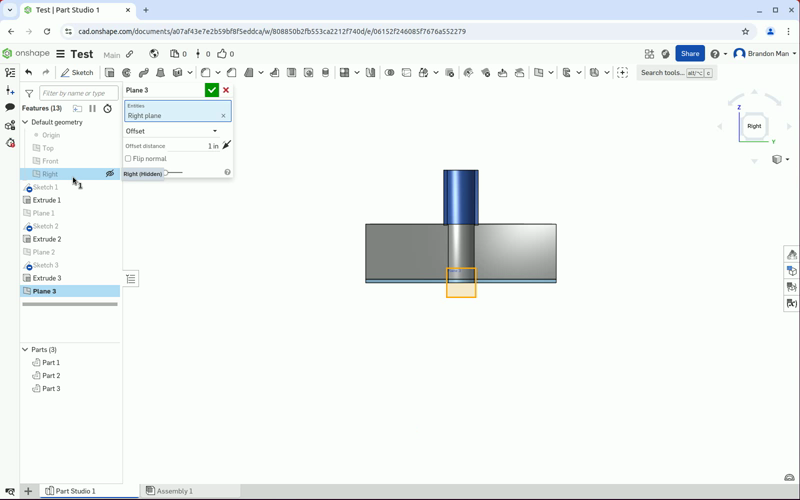
text(0.709)
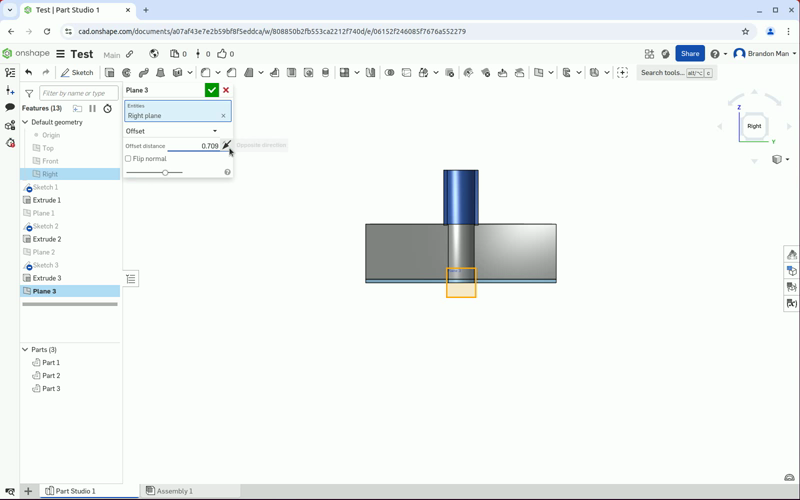
mouse_move(229, 147)
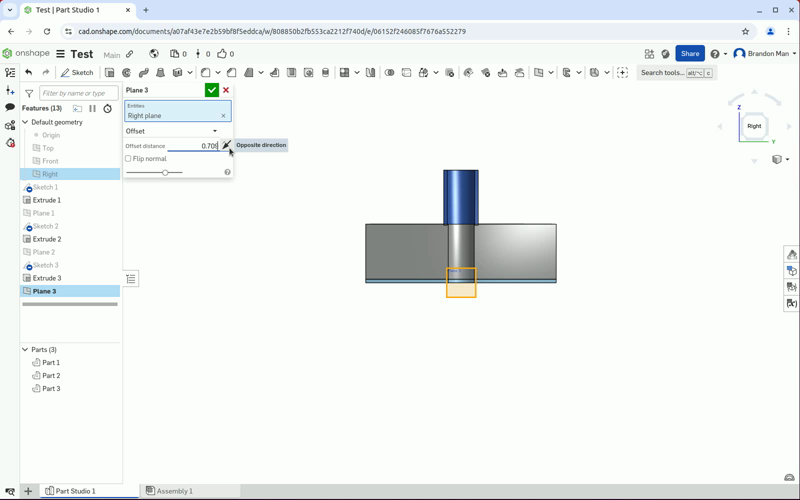
click(229, 147)
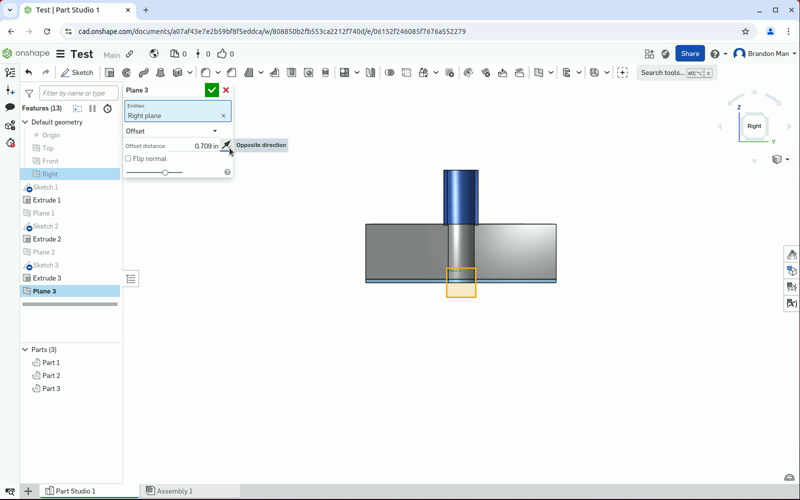
key(enter, 2)
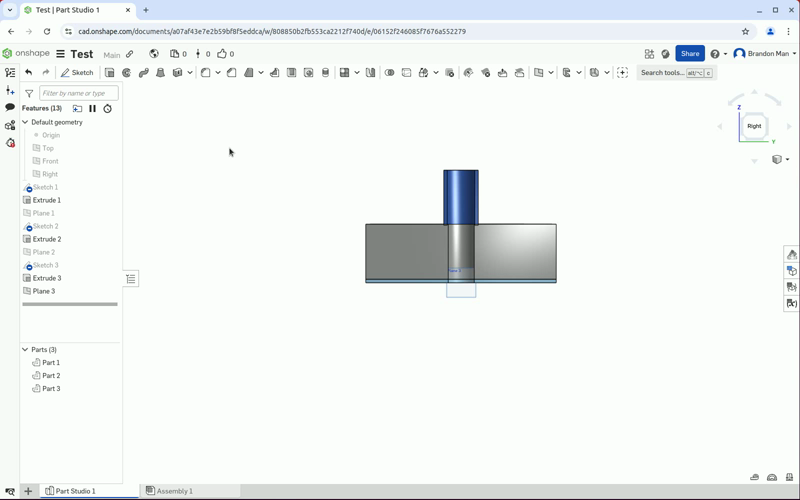
key(shift+s)
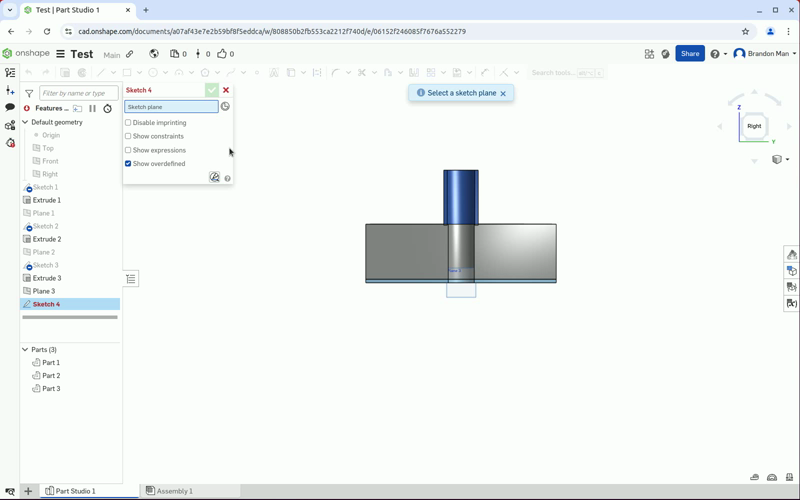
mouse_move(73, 293)
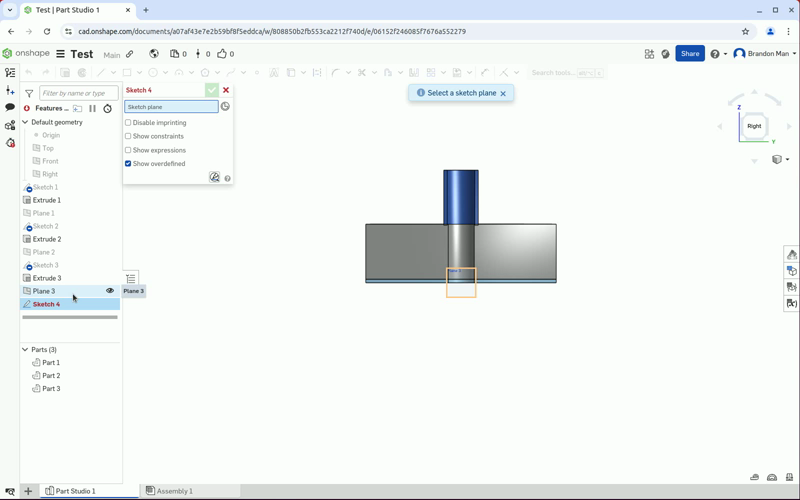
click(73, 293)
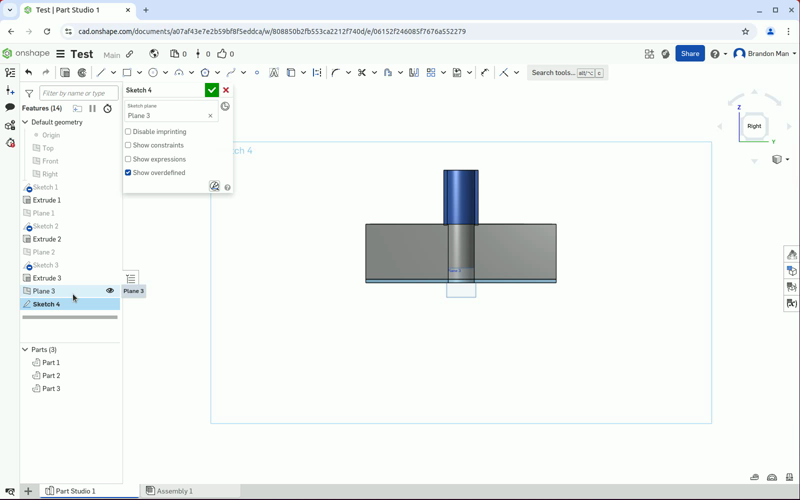
mouse_move(73, 352)
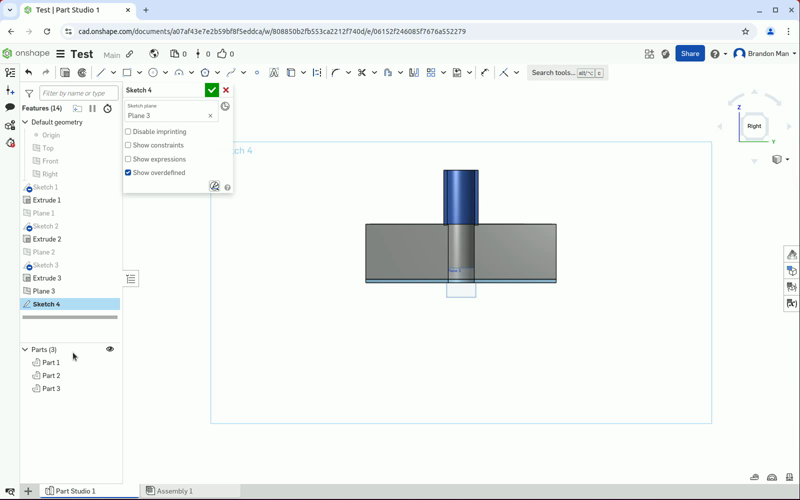
key(y)
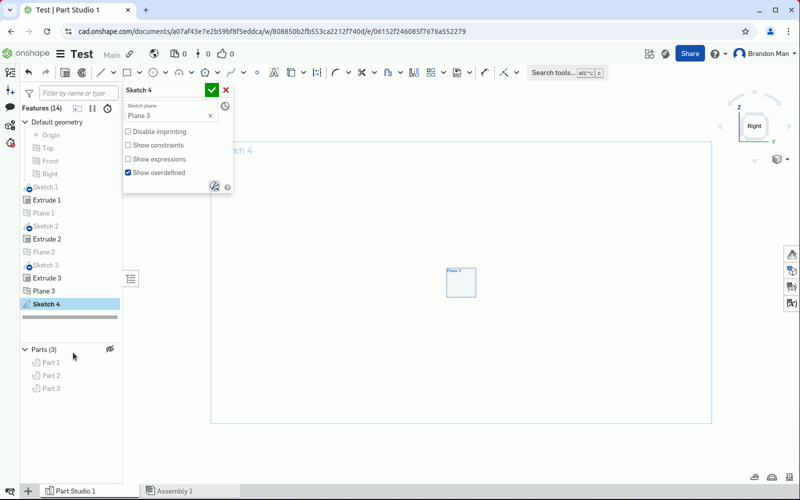
key(c)
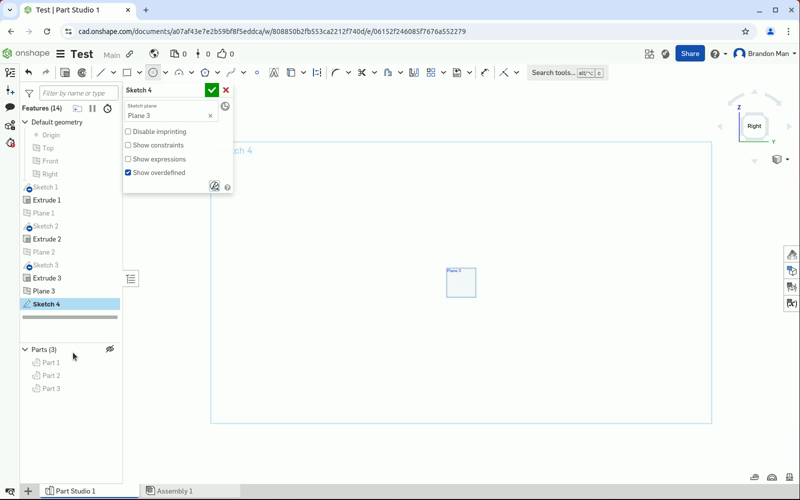
key_down(shift)
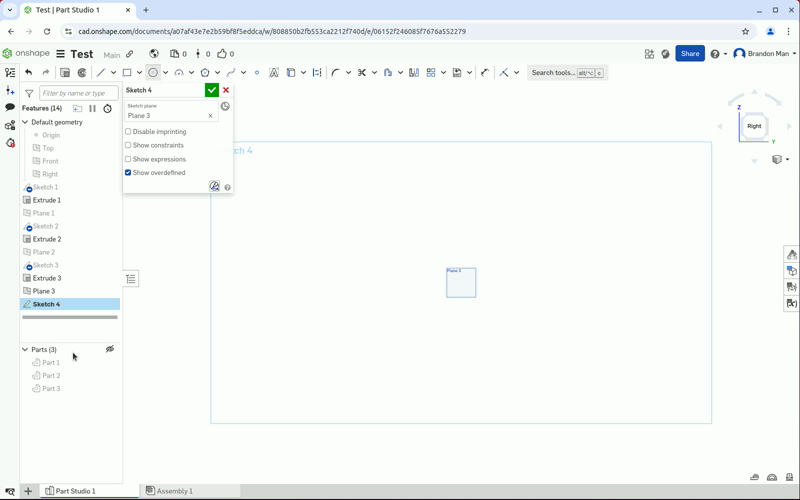
mouse_move(313, 238)
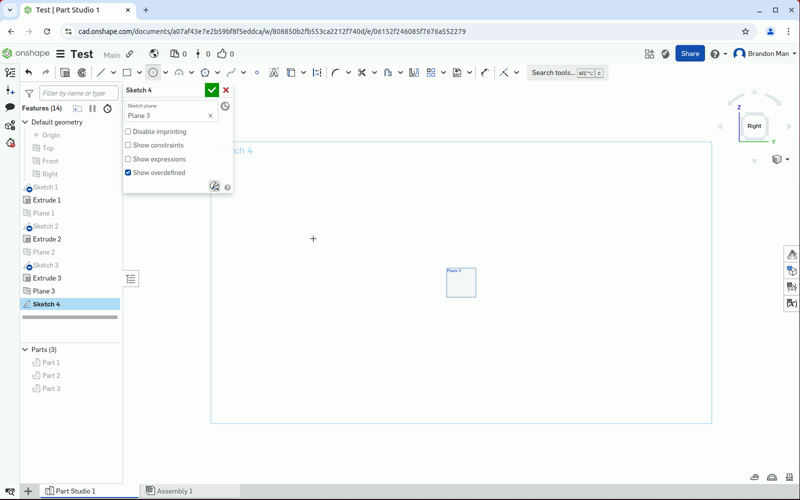
click(313, 238)
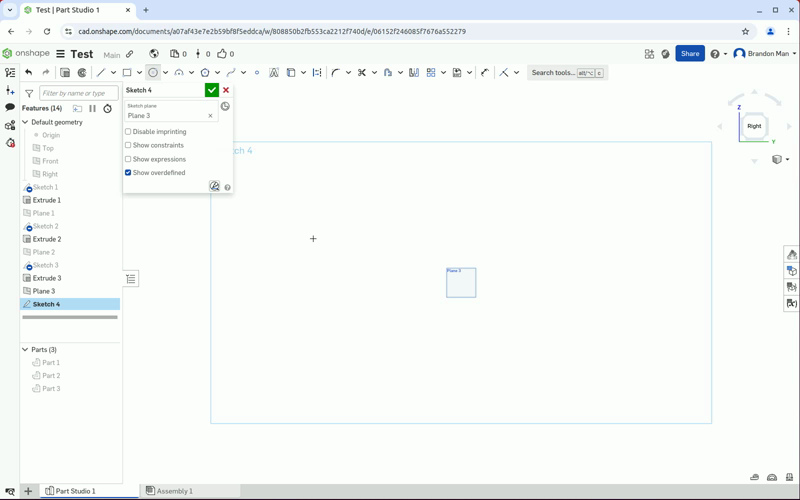
key_up(shift)
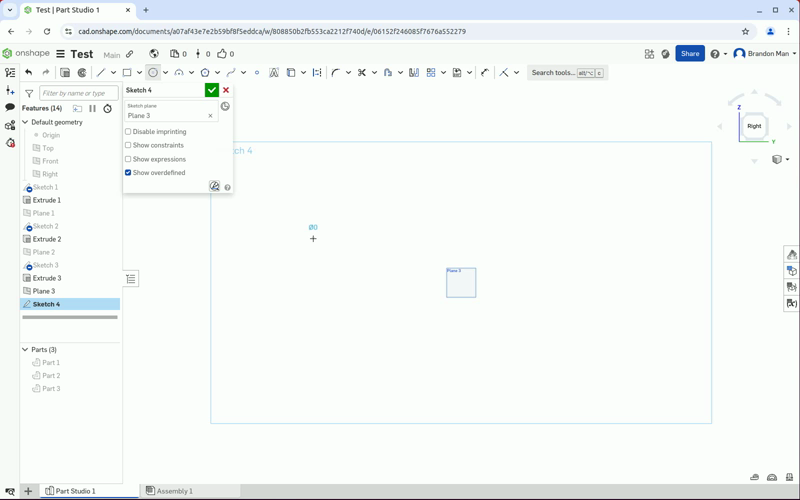
mouse_move(315, 238)
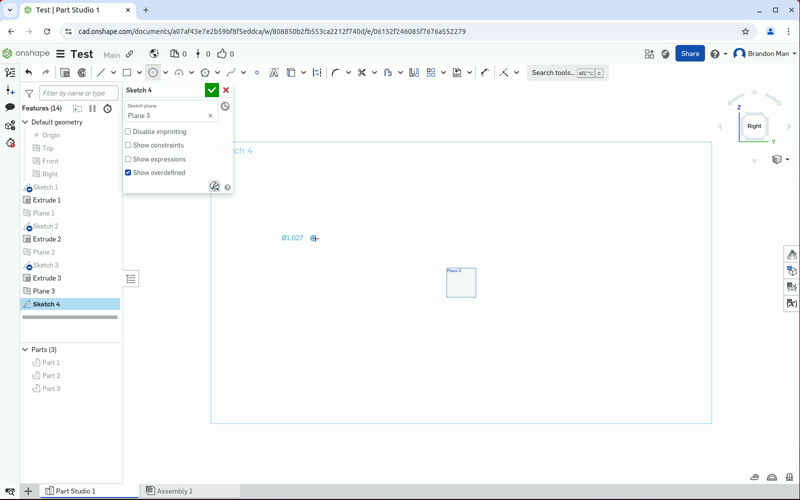
scroll(6)
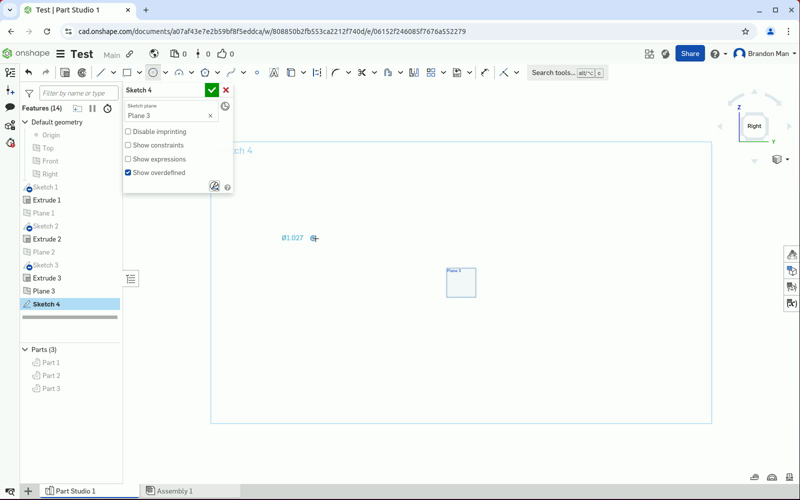
scroll(6)
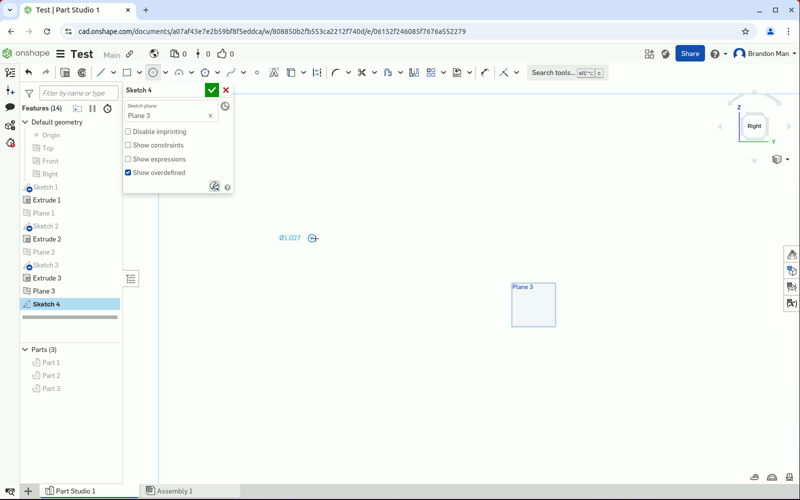
scroll(6)
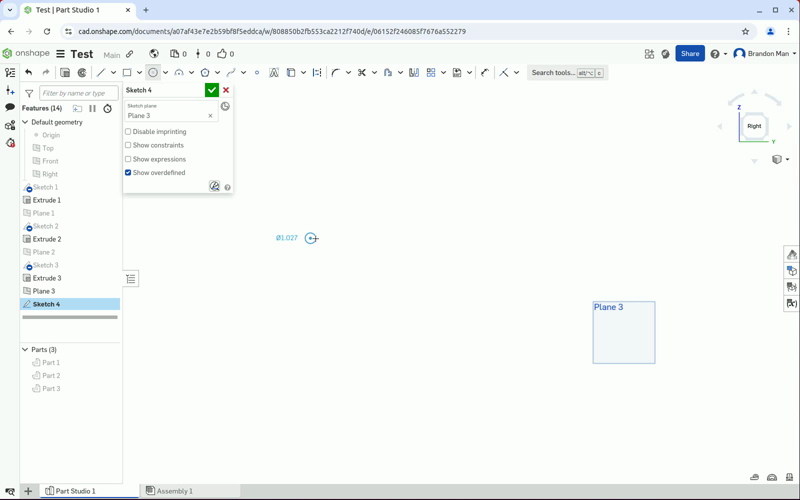
scroll(6)
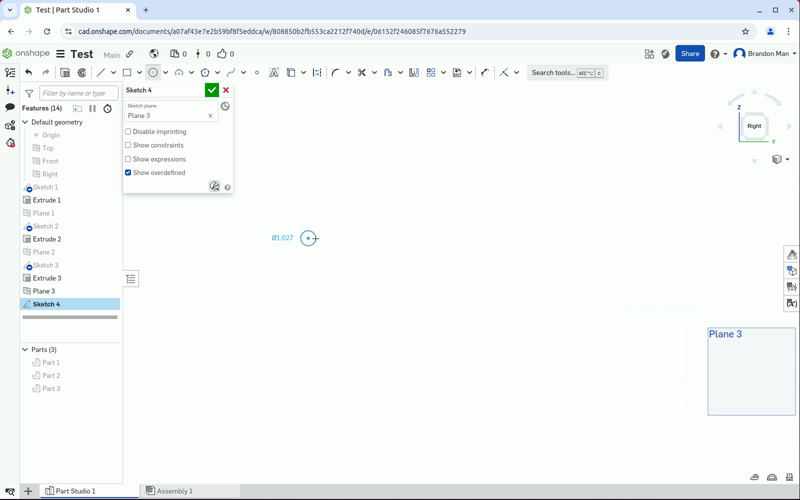
scroll(6)
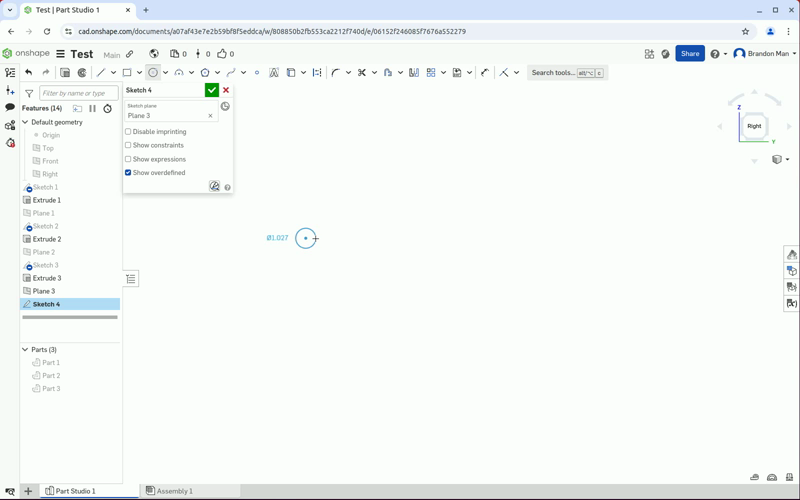
scroll(6)
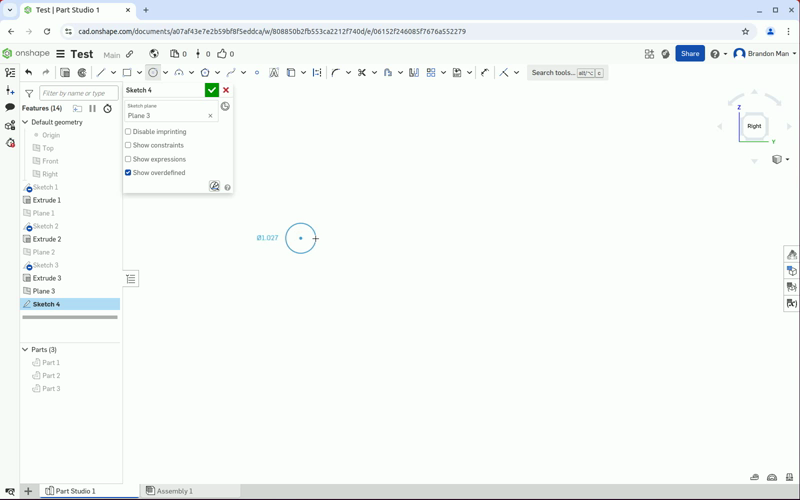
scroll(6)
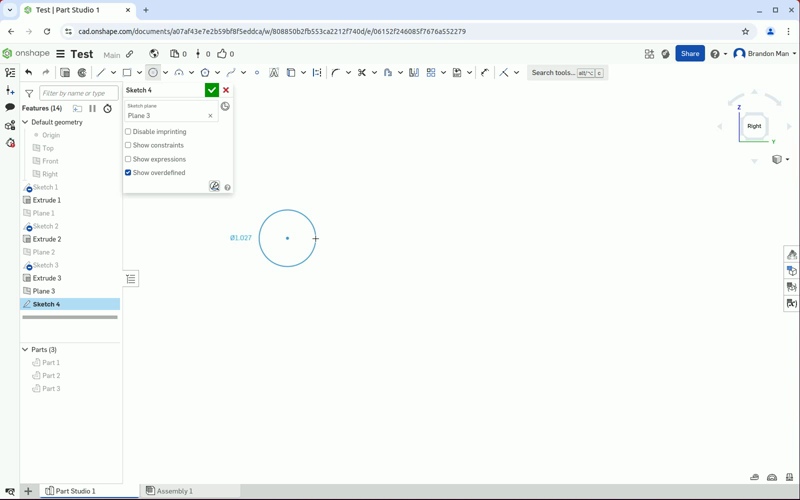
click(315, 238)
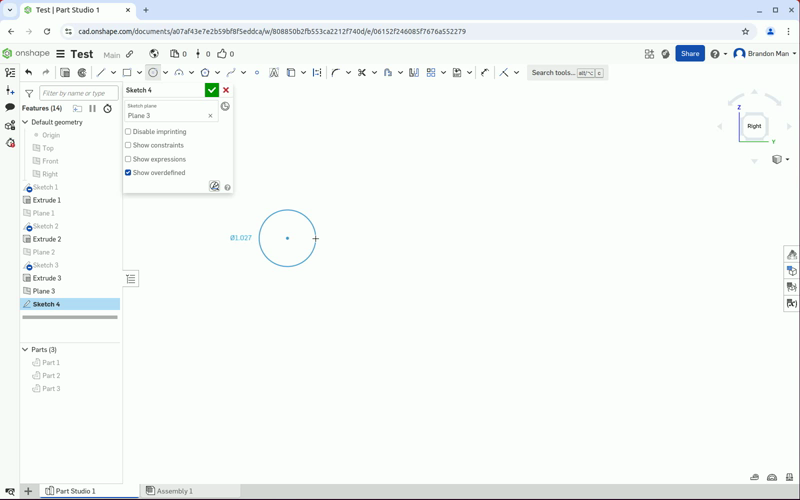
scroll(-6)
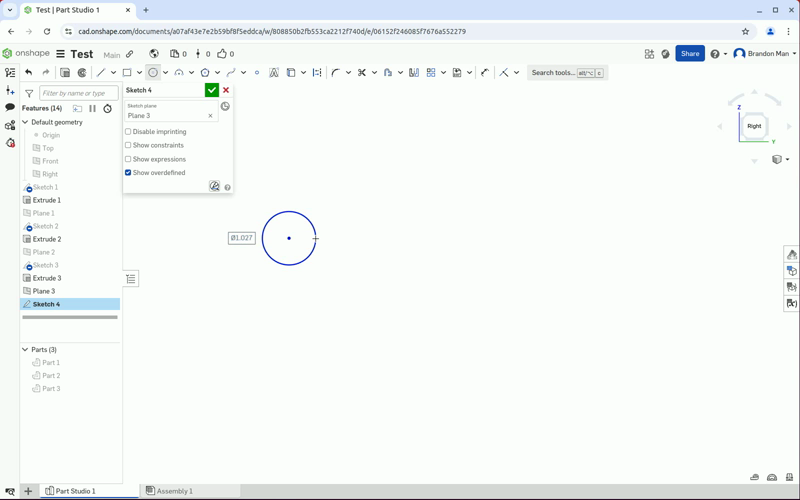
scroll(-6)
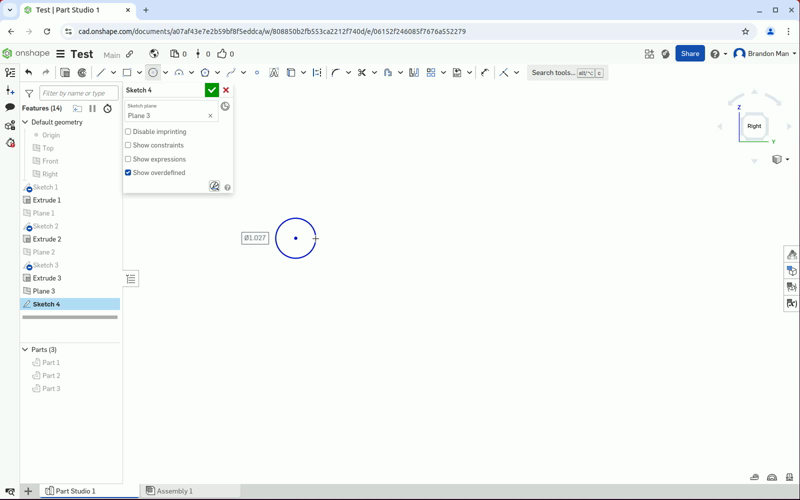
scroll(-6)
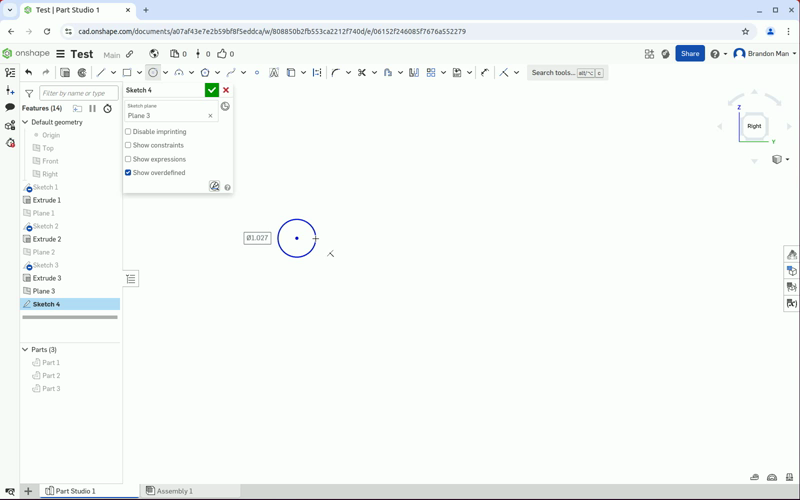
scroll(-6)
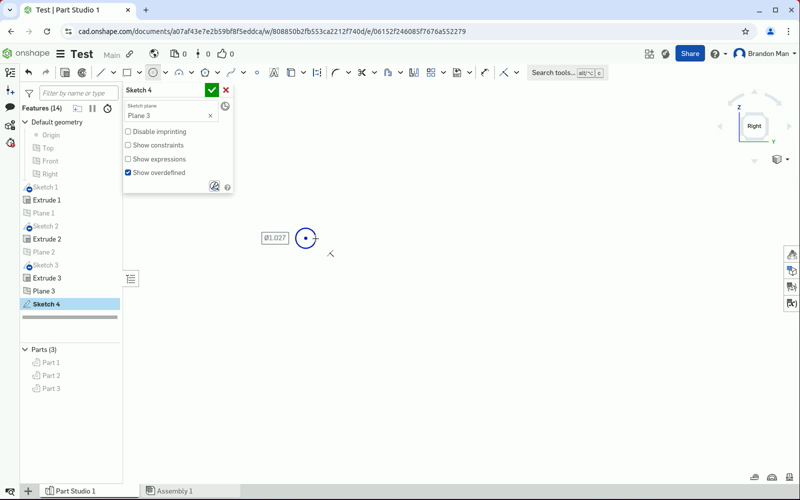
scroll(-6)
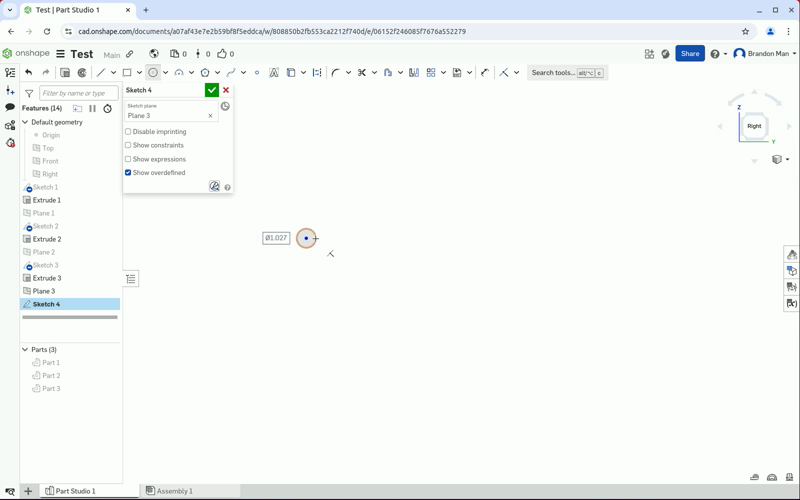
scroll(-6)
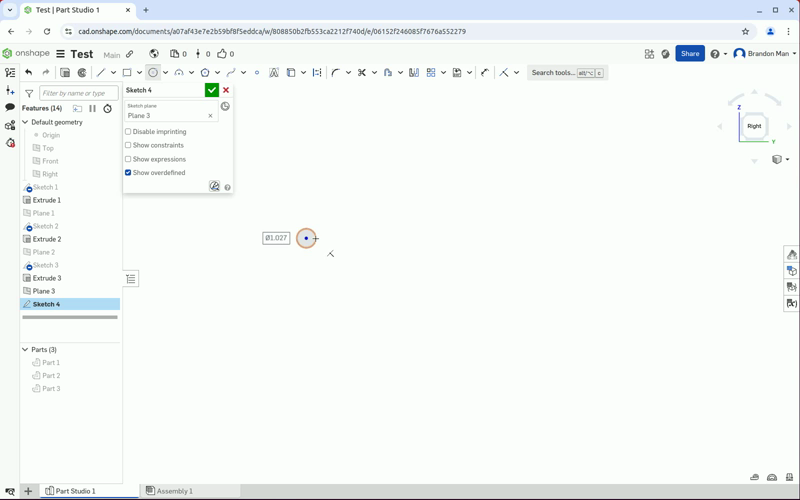
scroll(-6)
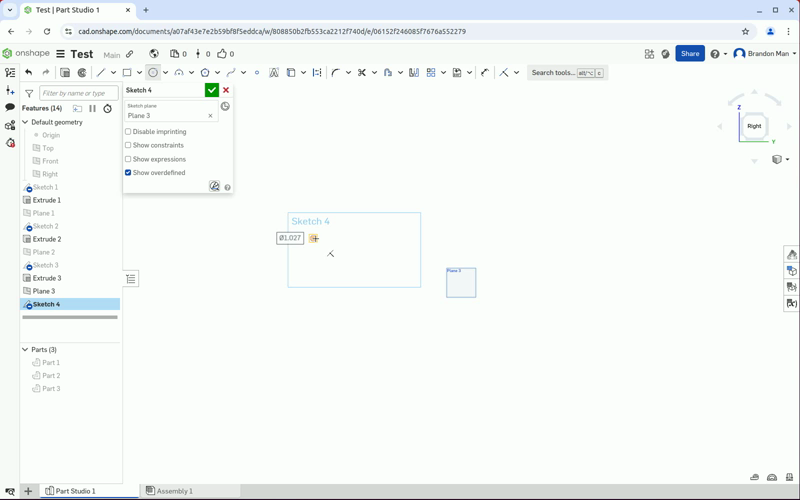
key(esc)
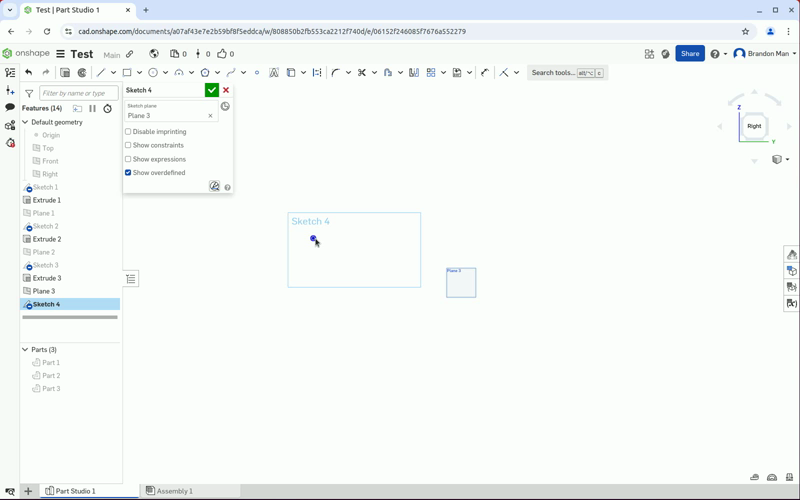
mouse_move(312, 237)
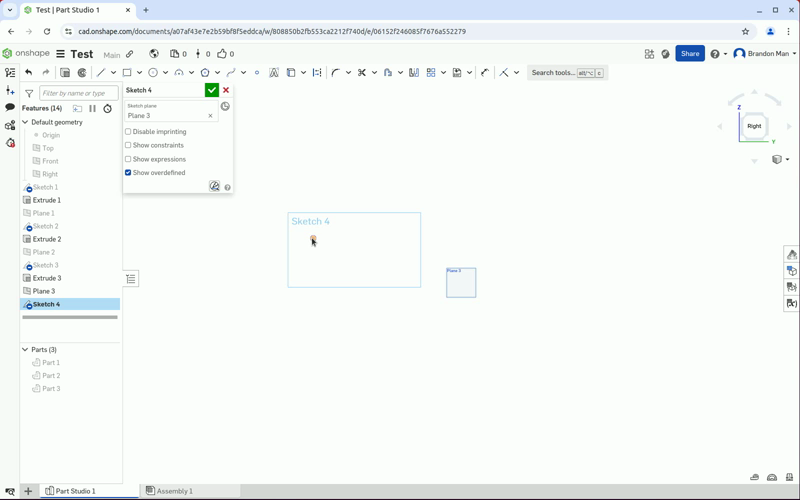
scroll(6)
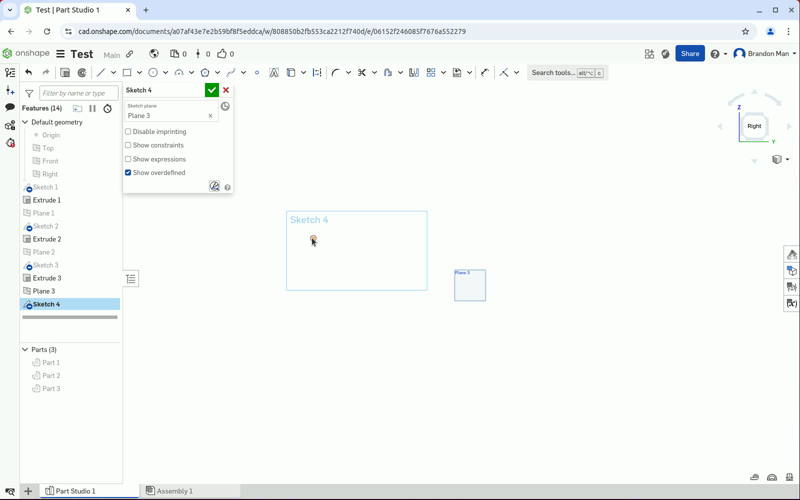
scroll(6)
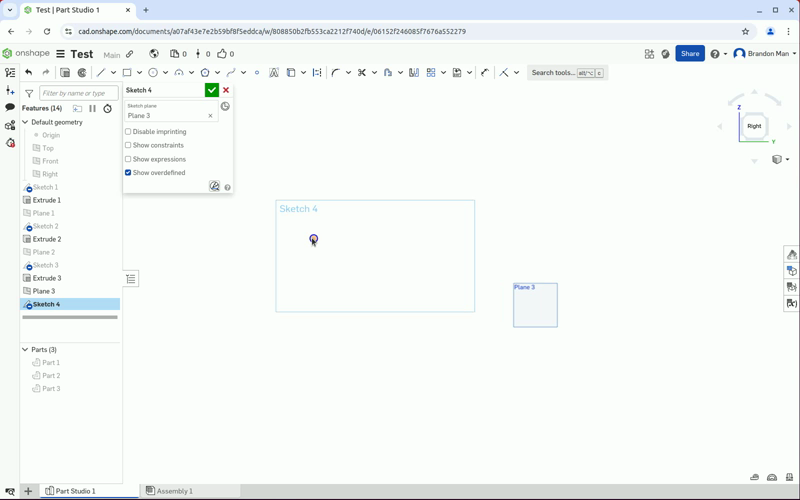
scroll(6)
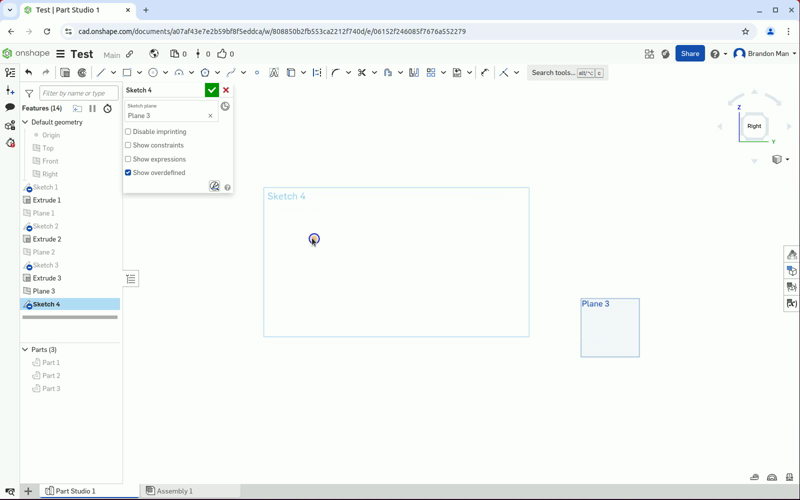
scroll(6)
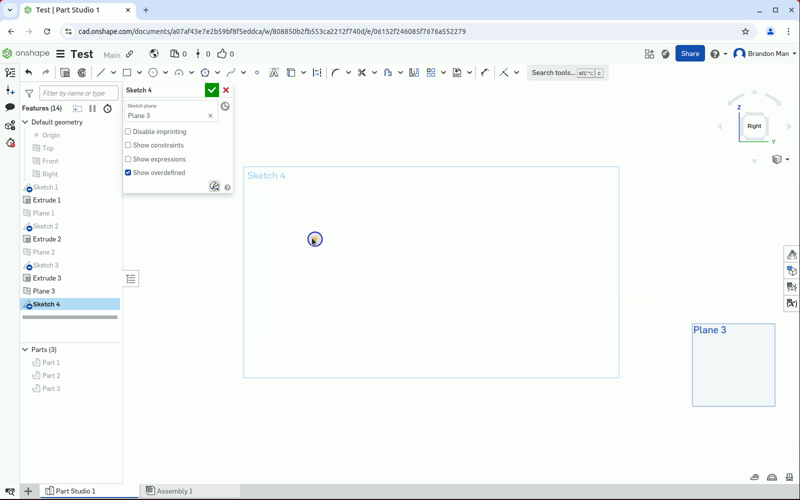
scroll(6)
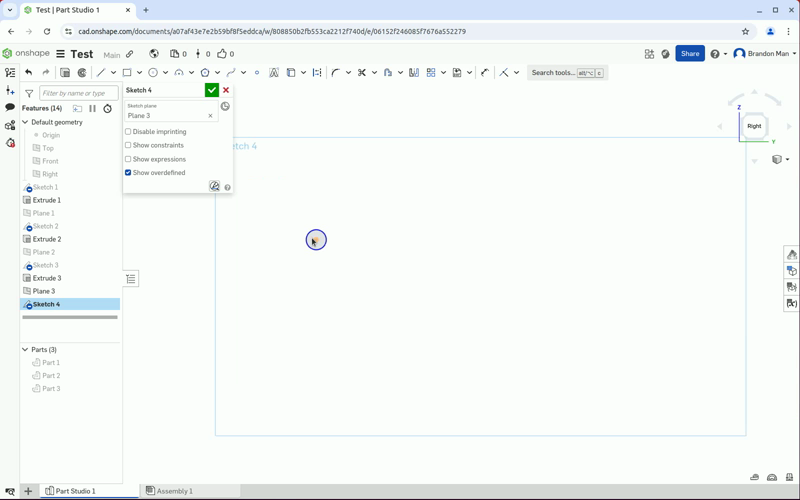
scroll(6)
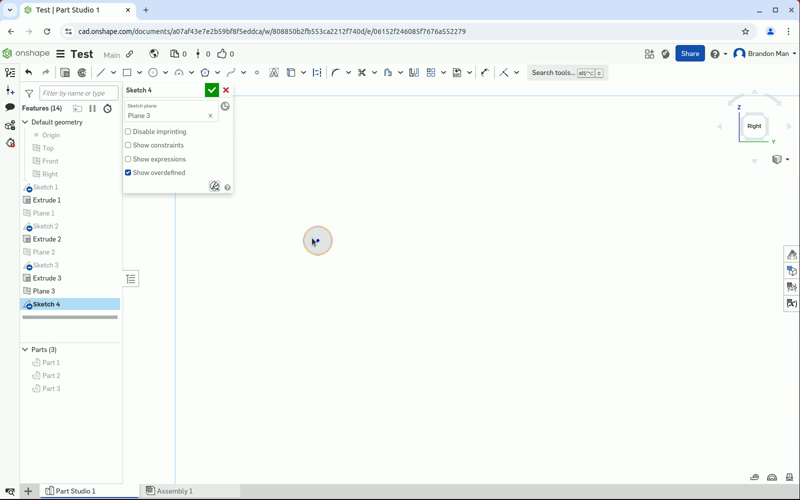
scroll(6)
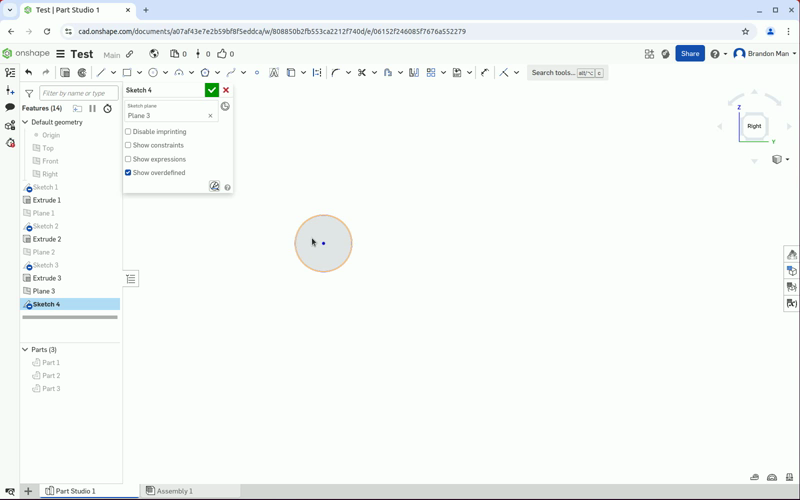
click(312, 237)
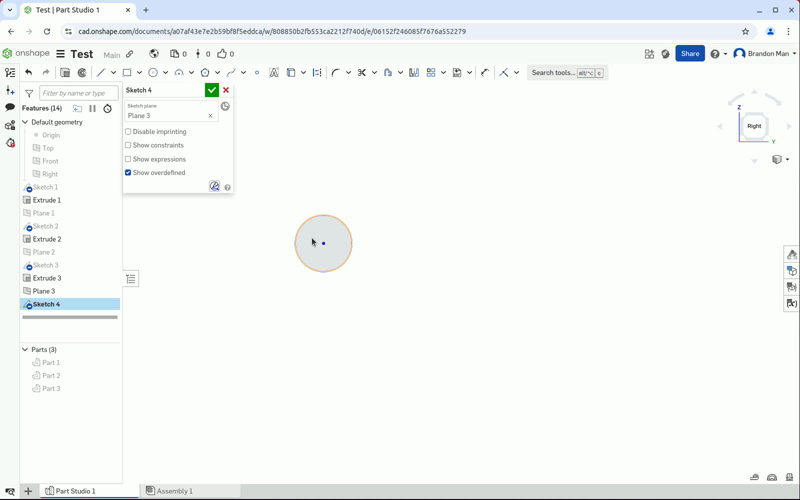
scroll(-6)
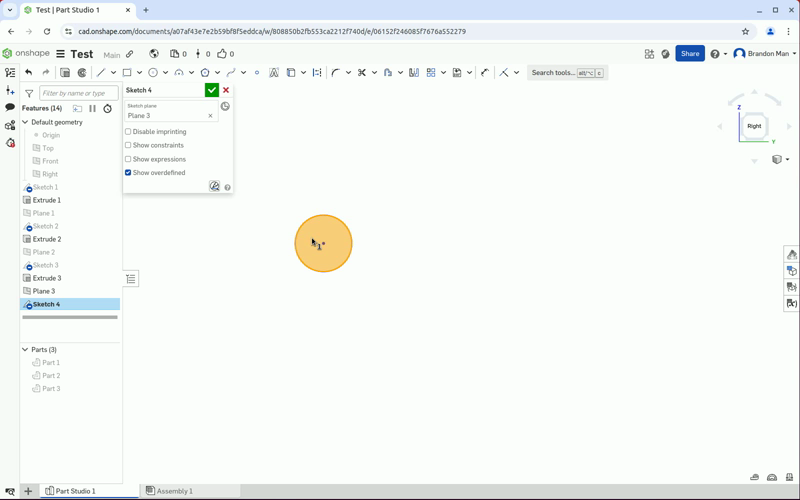
scroll(-6)
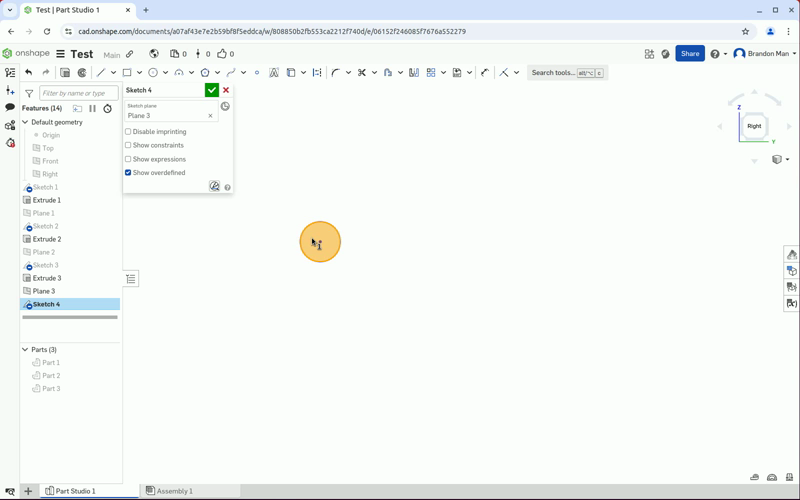
scroll(-6)
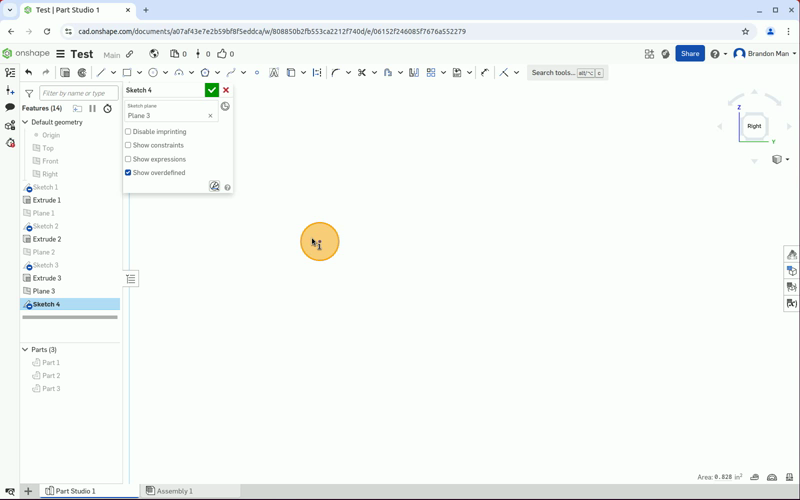
scroll(-6)
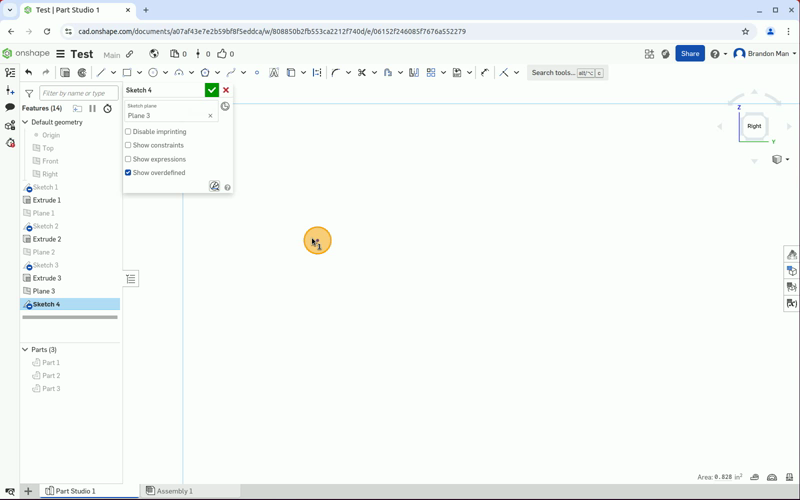
scroll(-6)
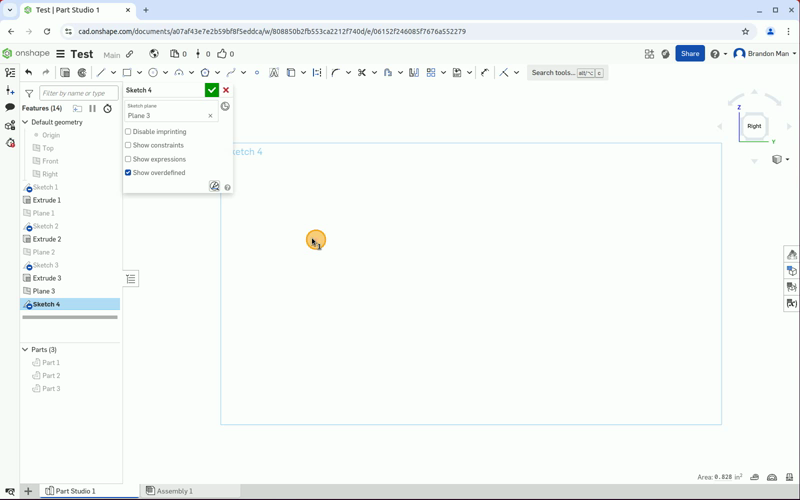
scroll(-6)
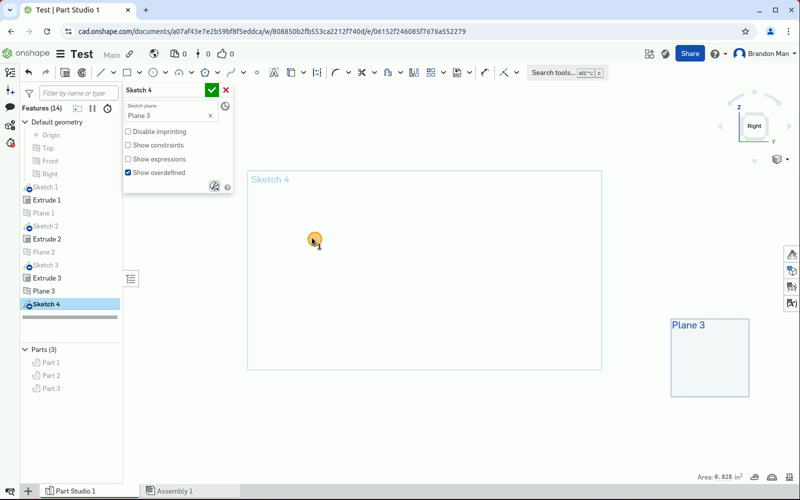
scroll(-6)
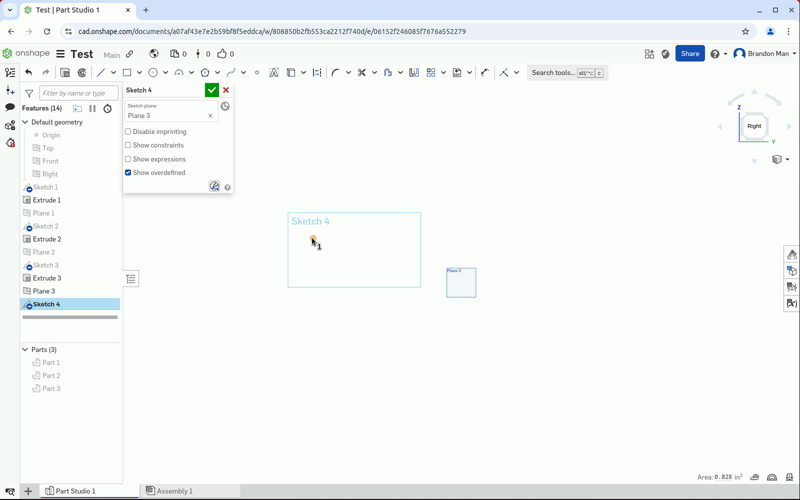
mouse_move(73, 352)
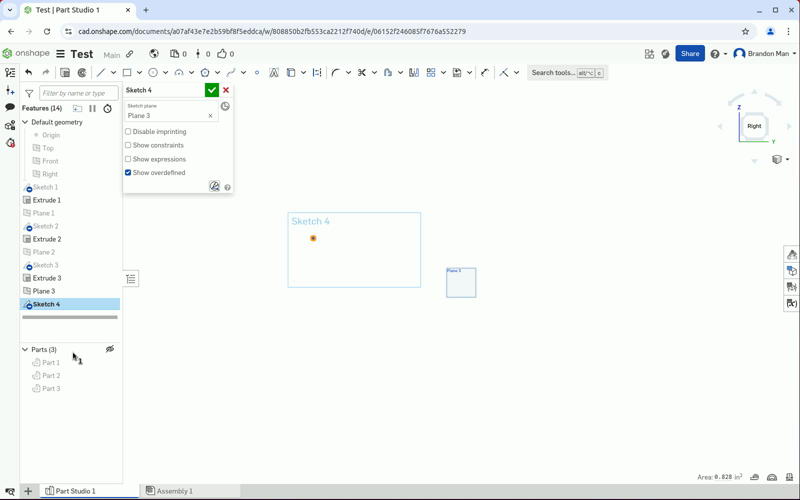
key(shift+y)
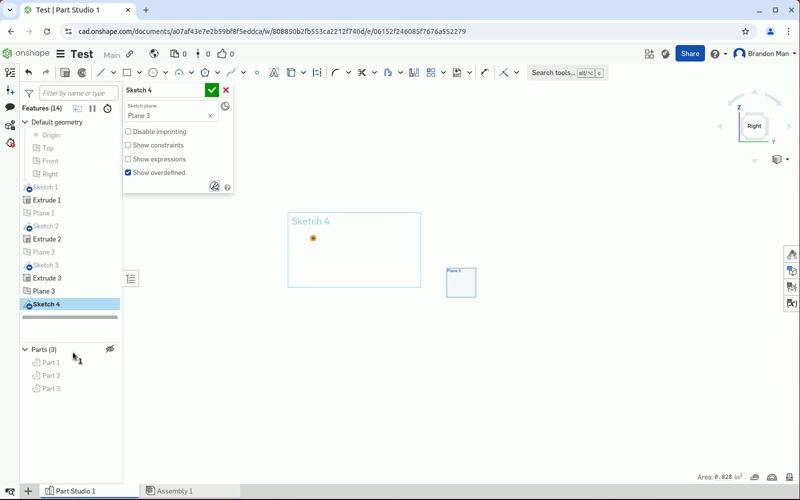
key(shift+e)
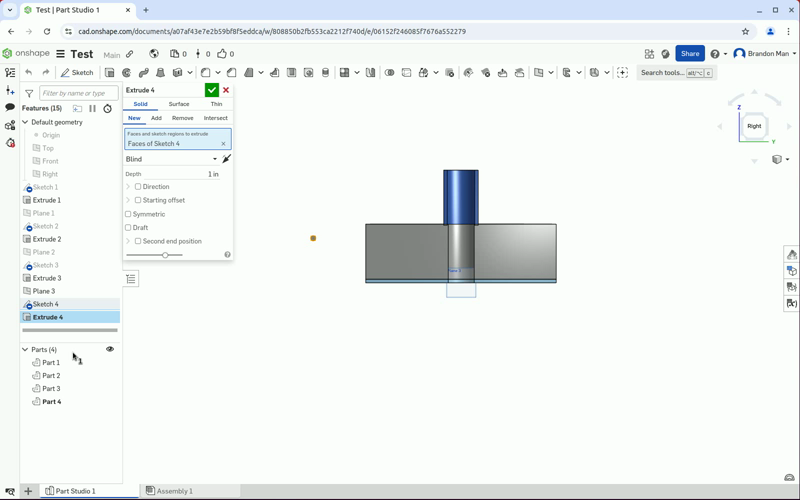
mouse_move(143, 106)
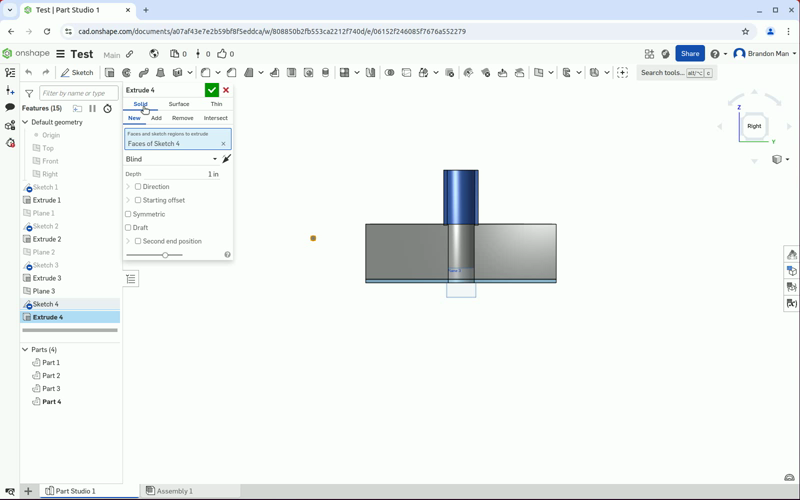
click(143, 106)
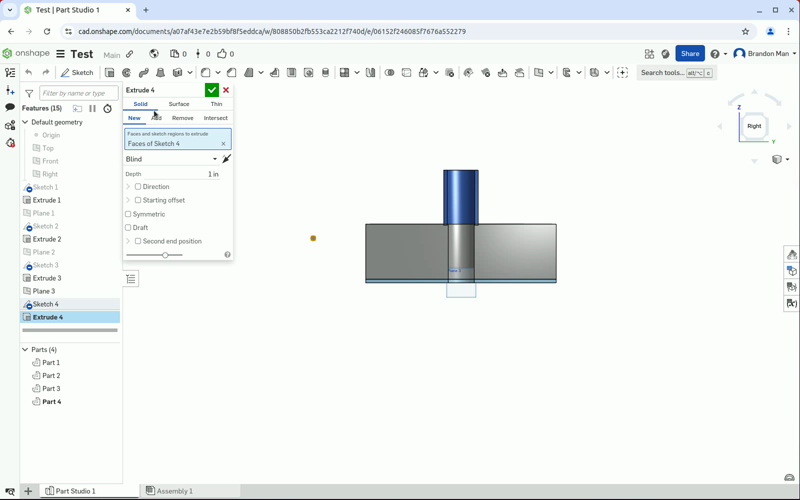
mouse_move(186, 120)
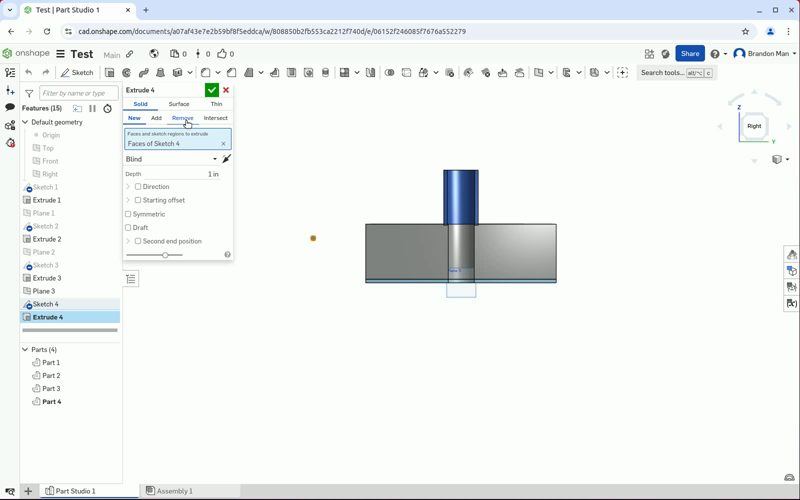
click(186, 120)
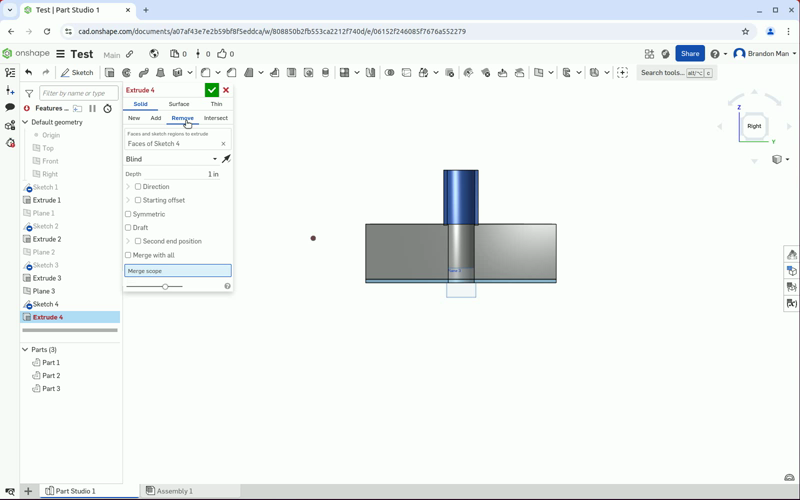
key(tab, 4)
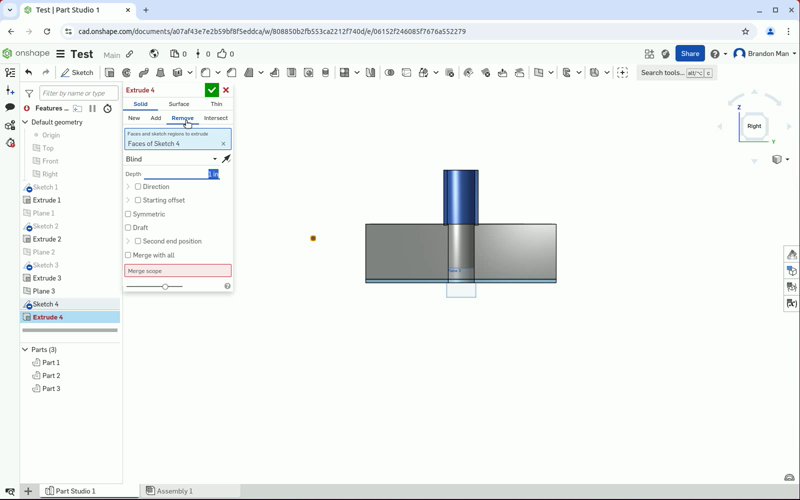
text(0.722)
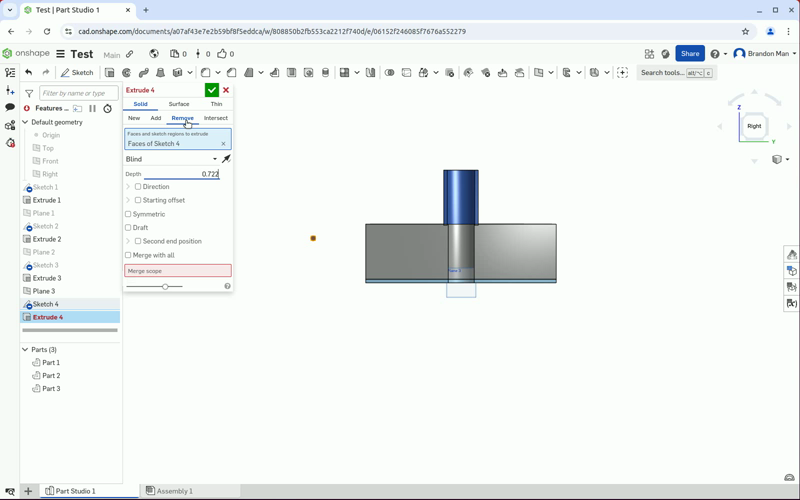
key(tab, 6)
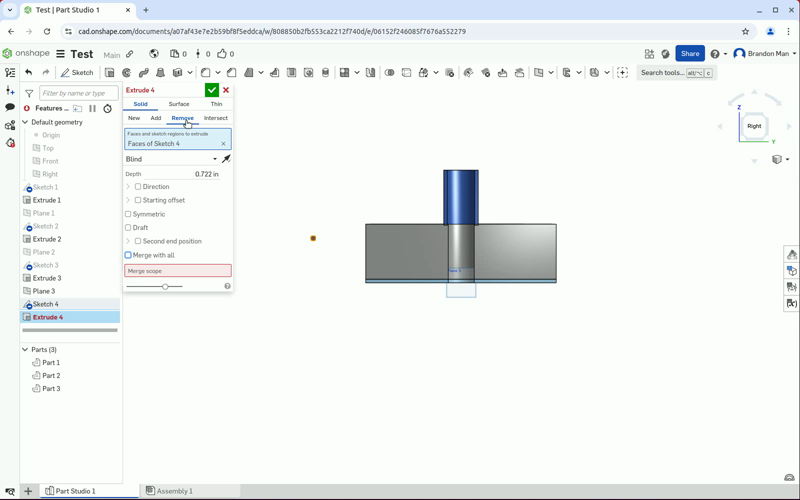
key(space)
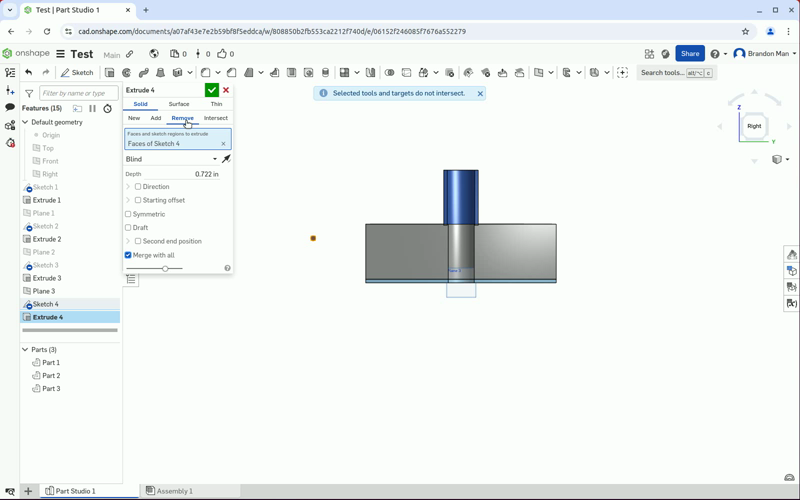
key(enter)
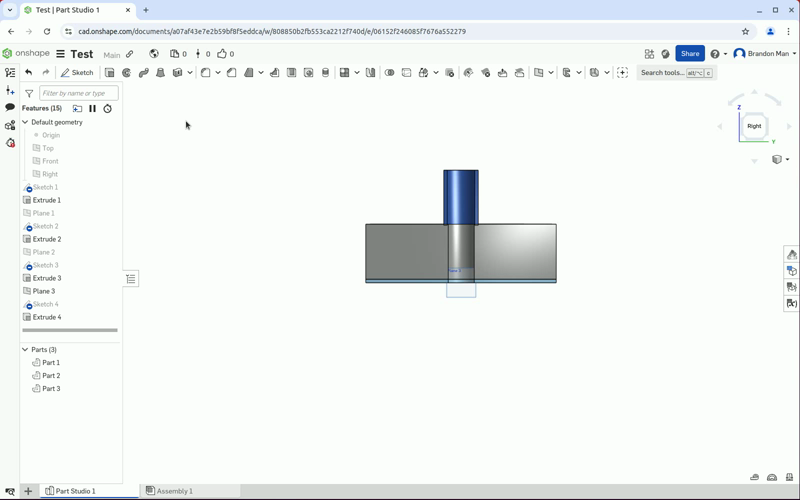
key(shift+h)
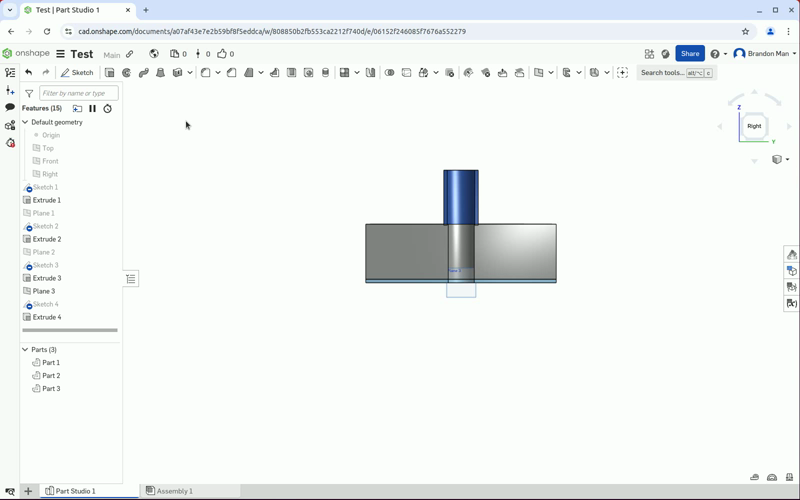
key(shift+h)
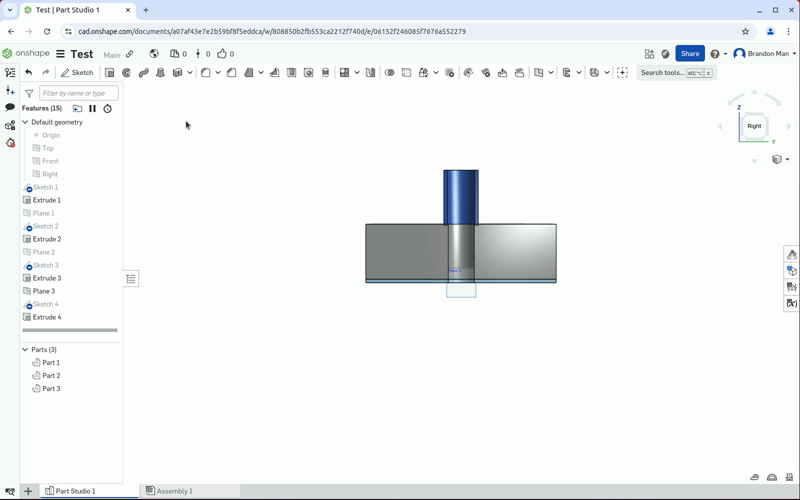
mouse_move(73, 189)
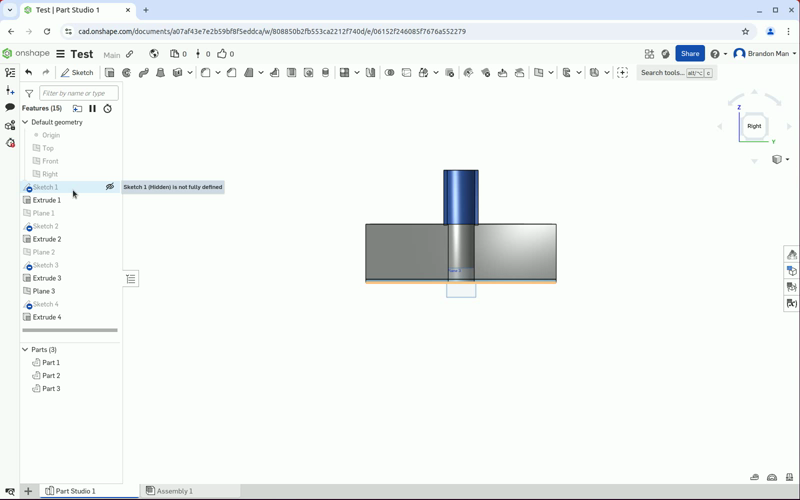
click(73, 189)
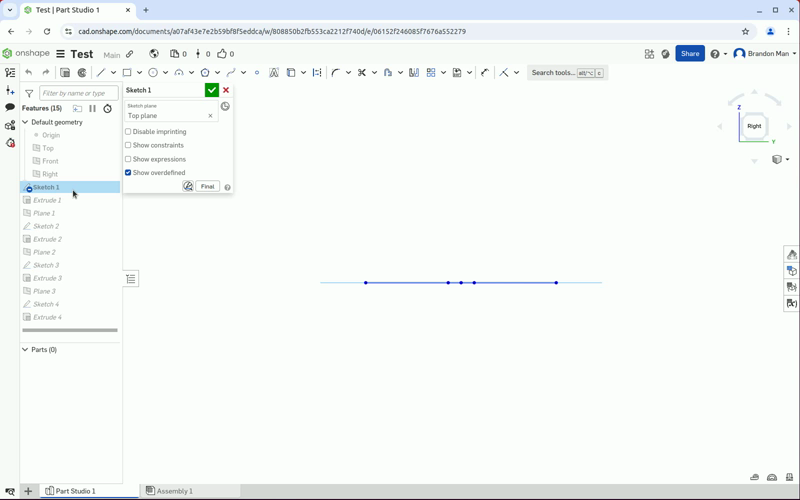
mouse_move(229, 92)
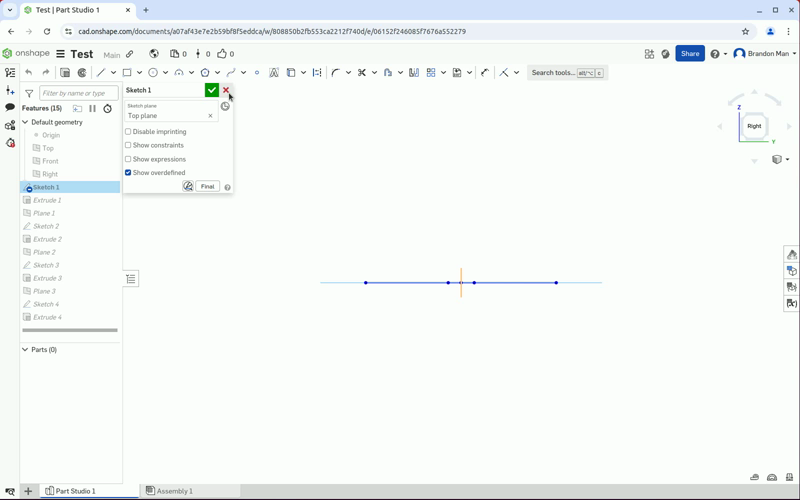
click(229, 92)
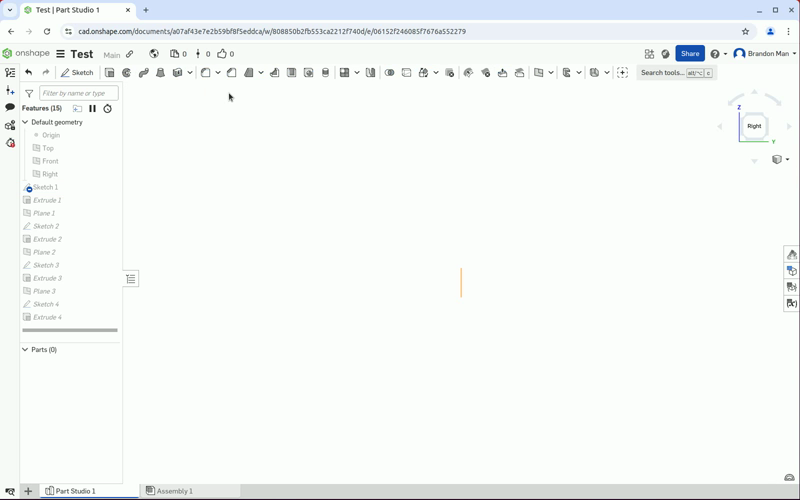
key(shift+s)
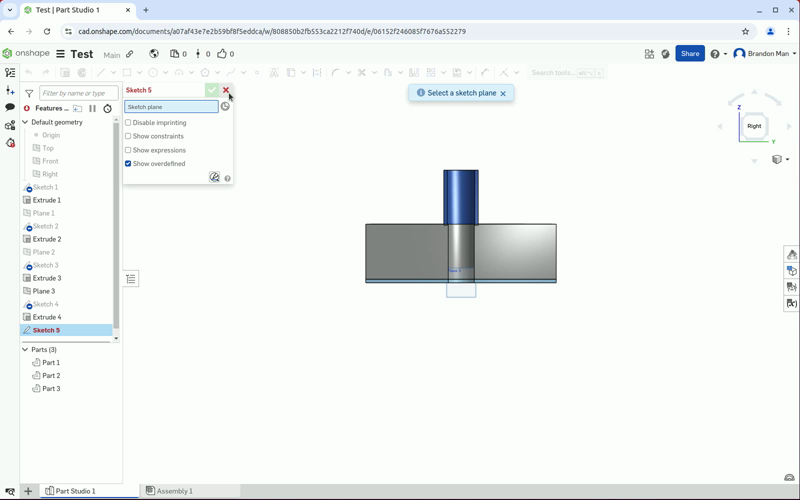
mouse_move(69, 293)
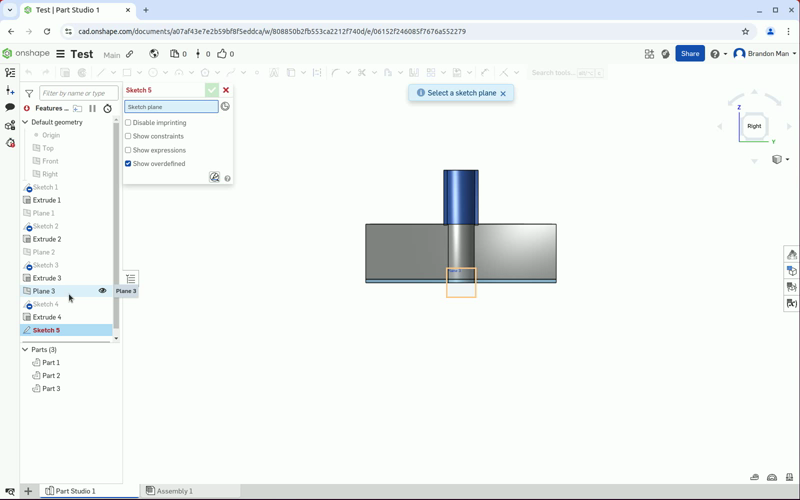
click(69, 293)
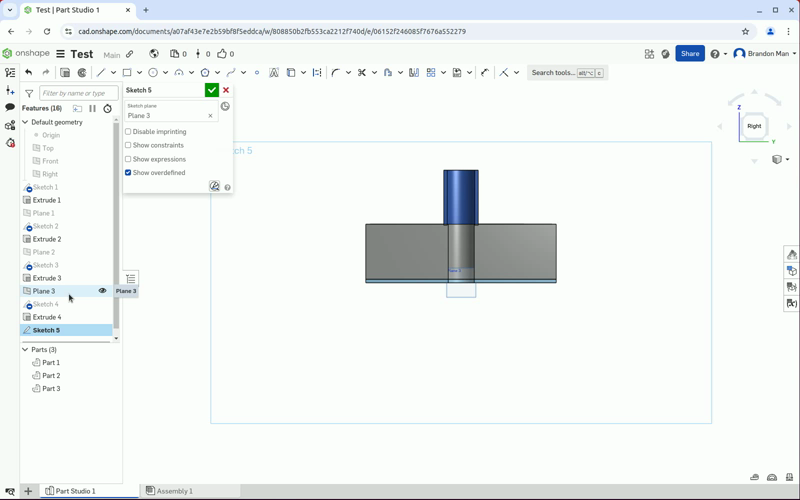
mouse_move(73, 352)
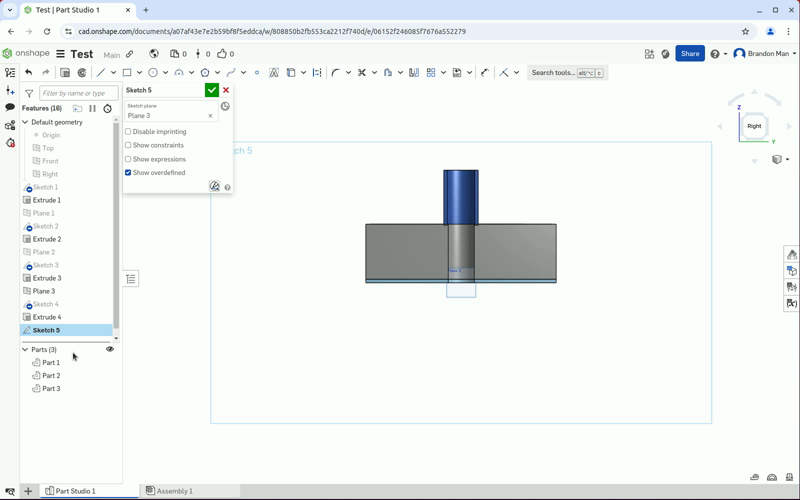
key(y)
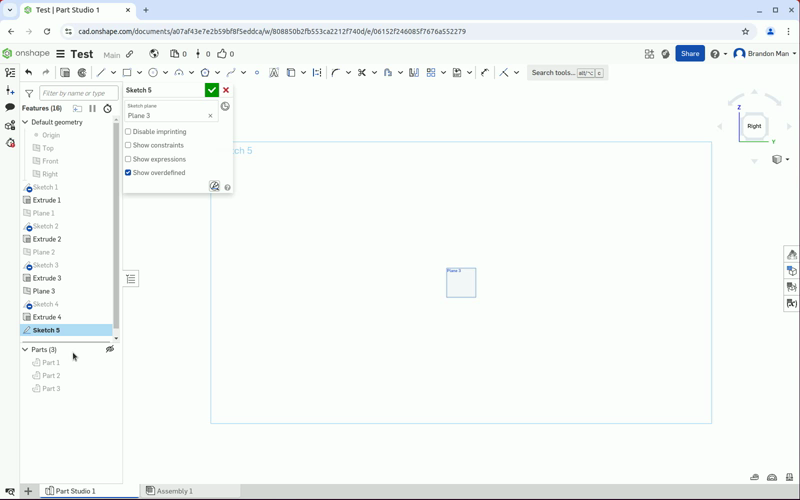
key(c)
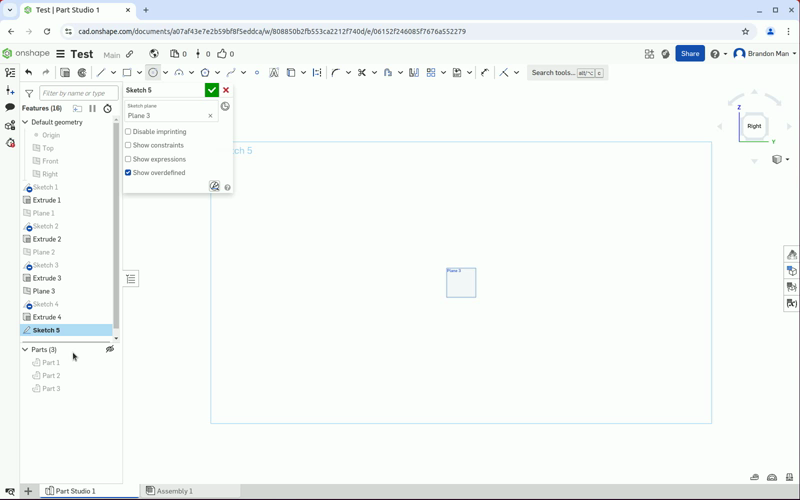
key_down(shift)
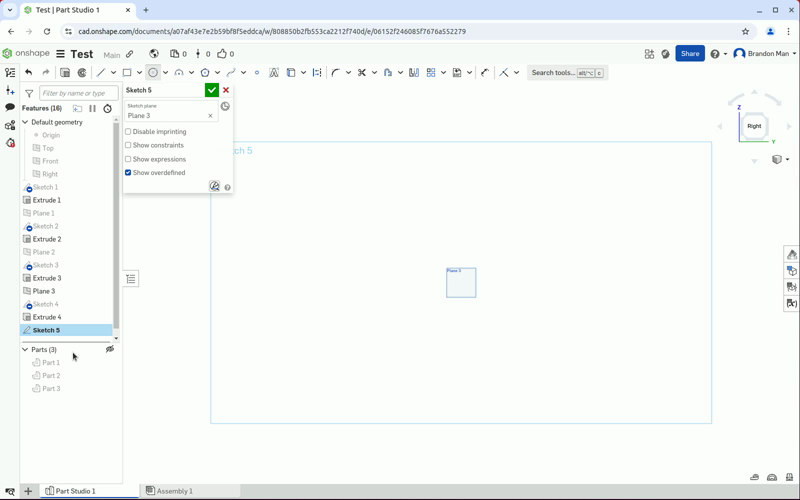
mouse_move(431, 238)
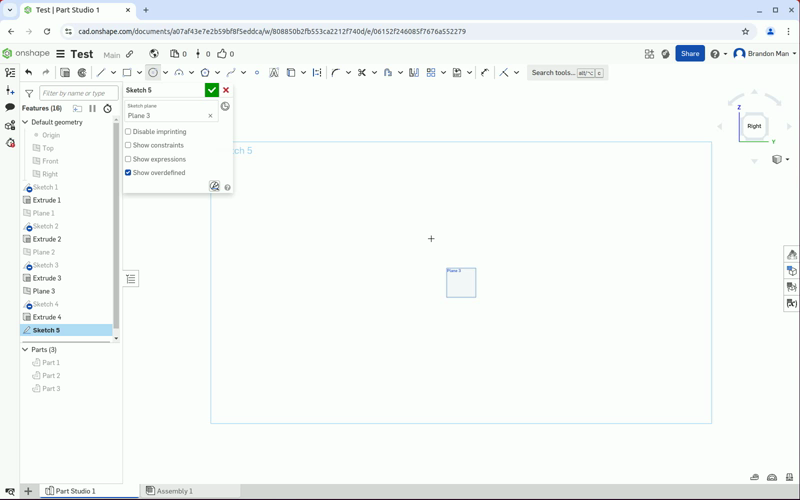
click(431, 238)
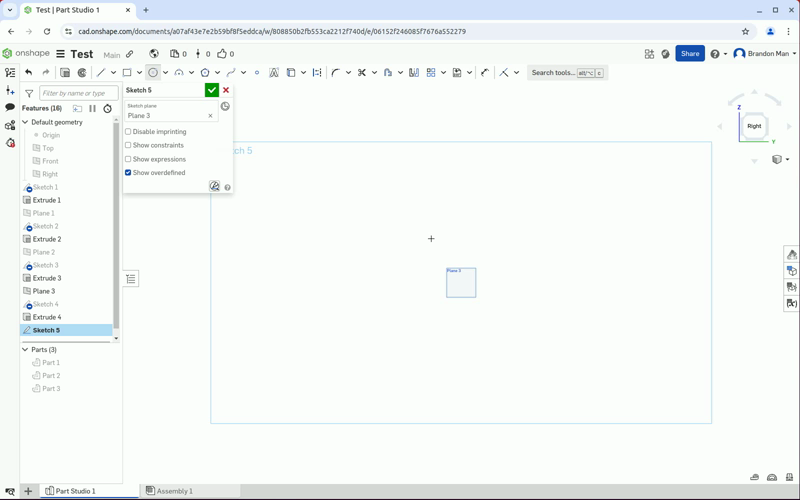
key_up(shift)
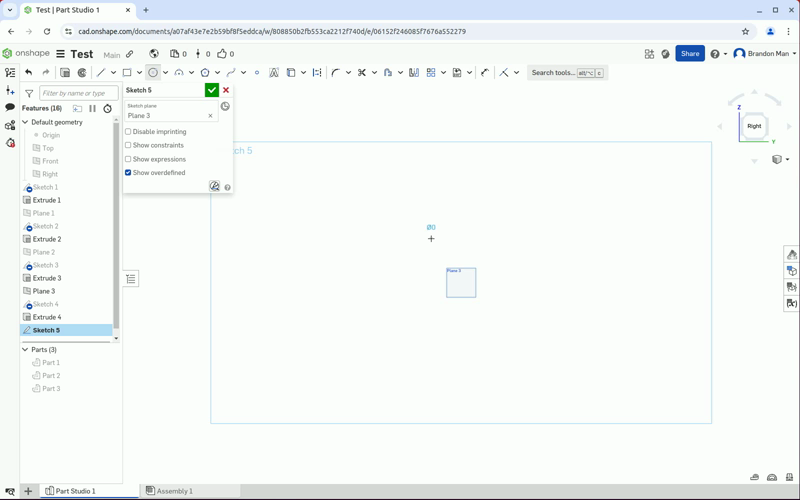
mouse_move(433, 238)
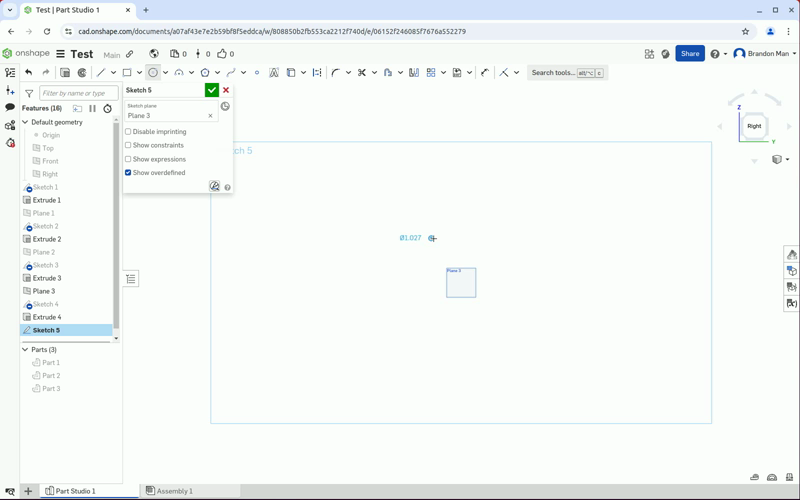
scroll(6)
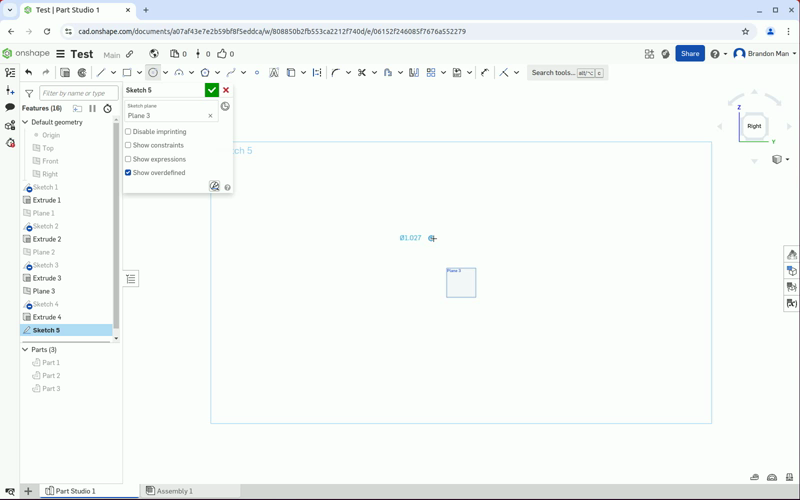
scroll(6)
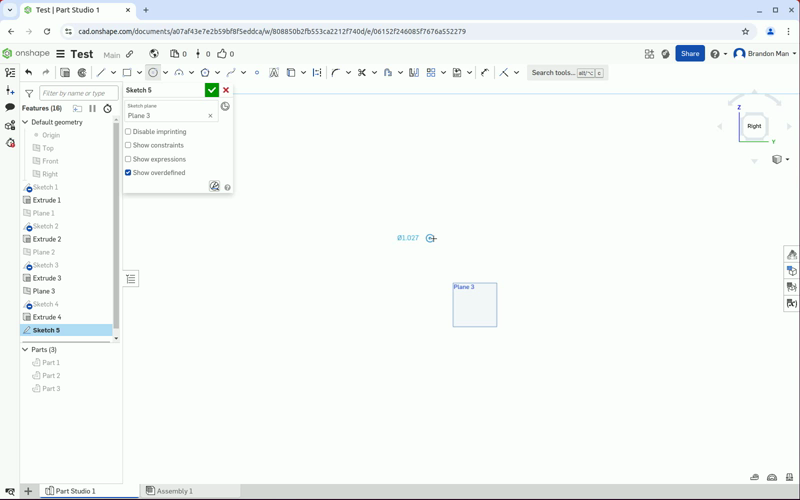
scroll(6)
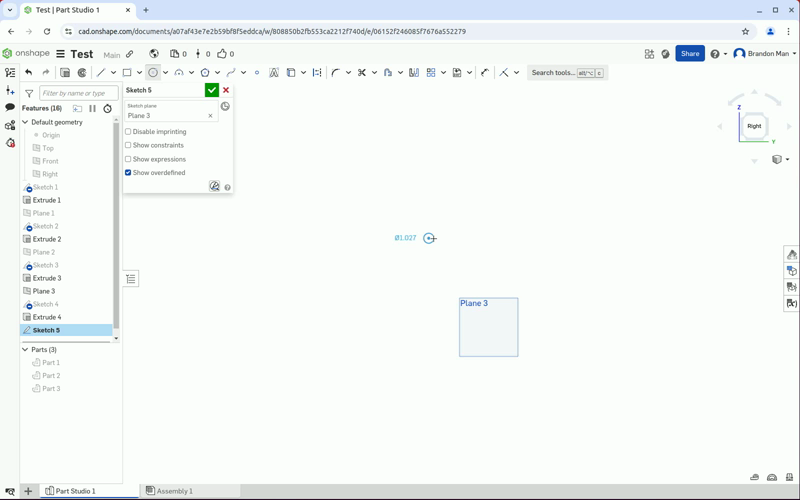
scroll(6)
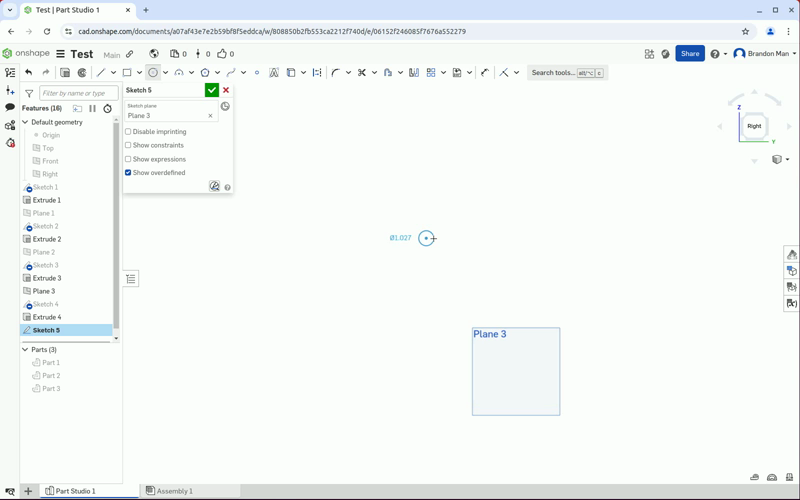
scroll(6)
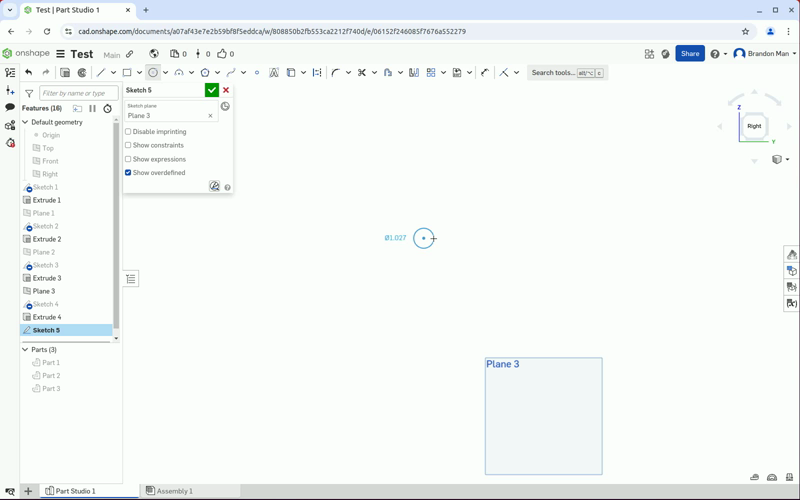
scroll(6)
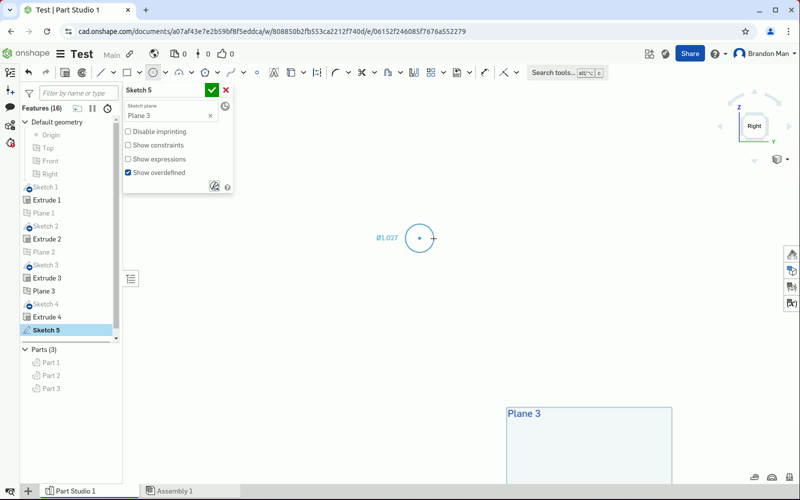
scroll(6)
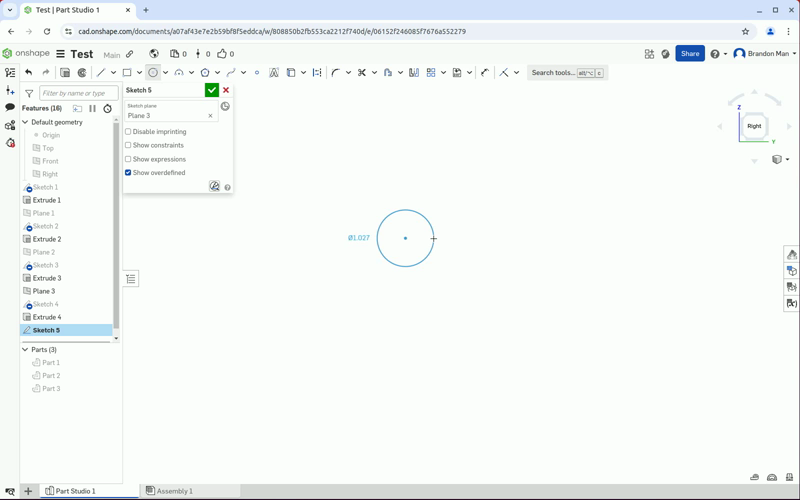
click(433, 238)
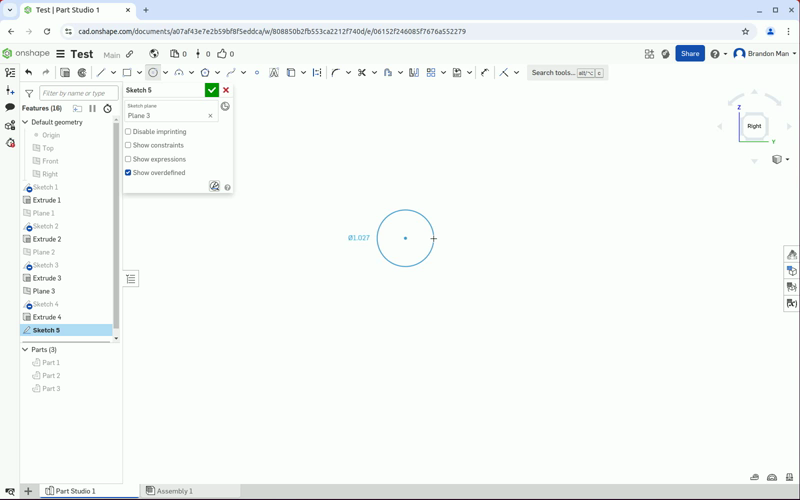
scroll(-6)
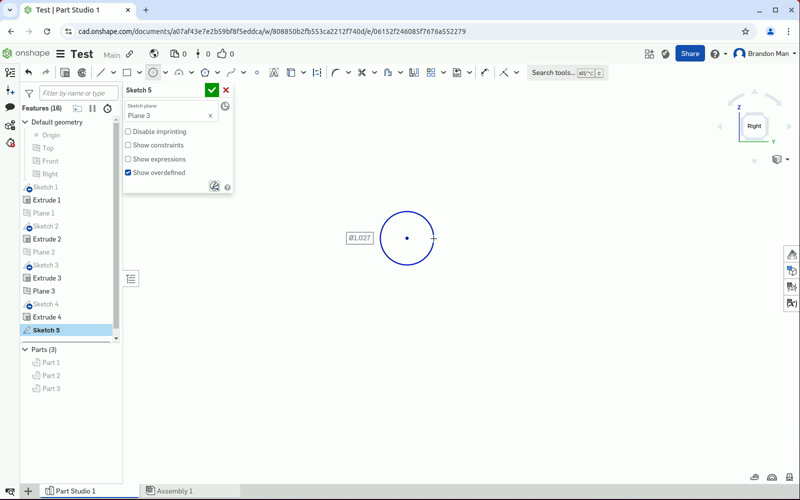
scroll(-6)
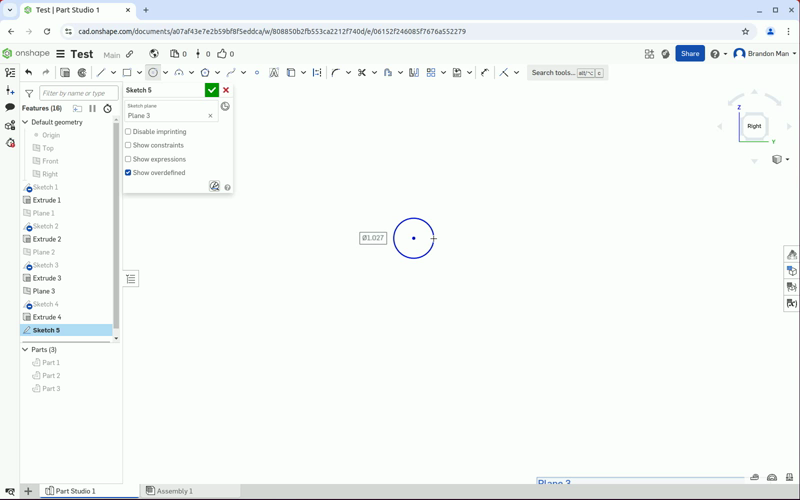
scroll(-6)
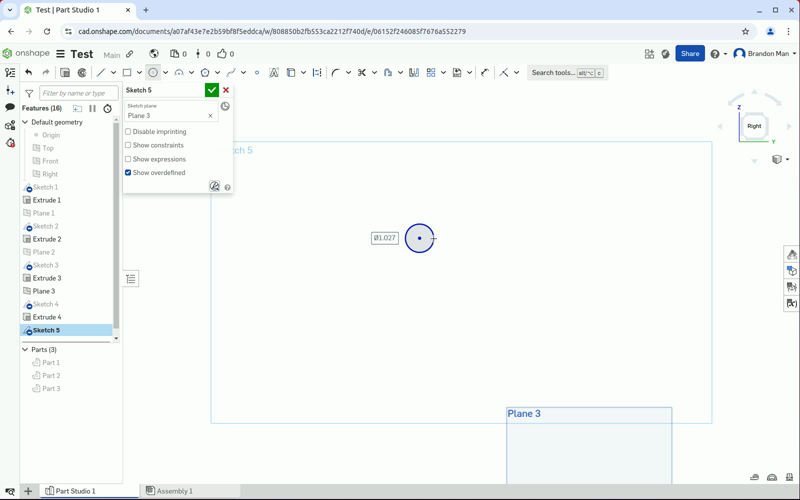
scroll(-6)
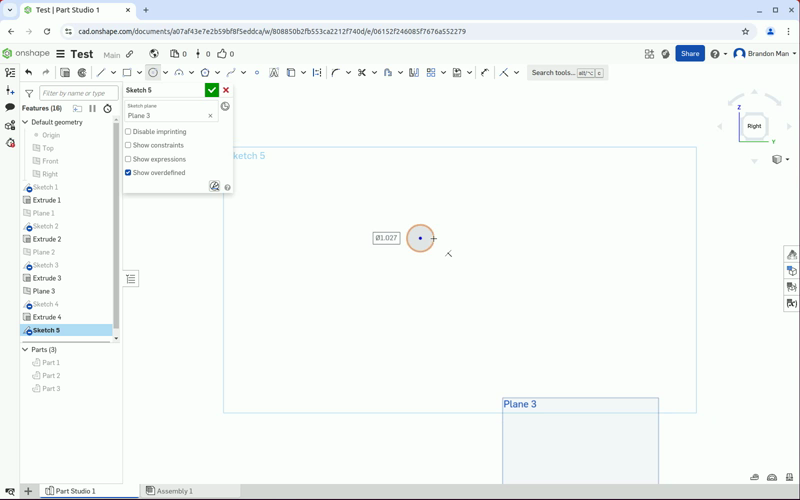
scroll(-6)
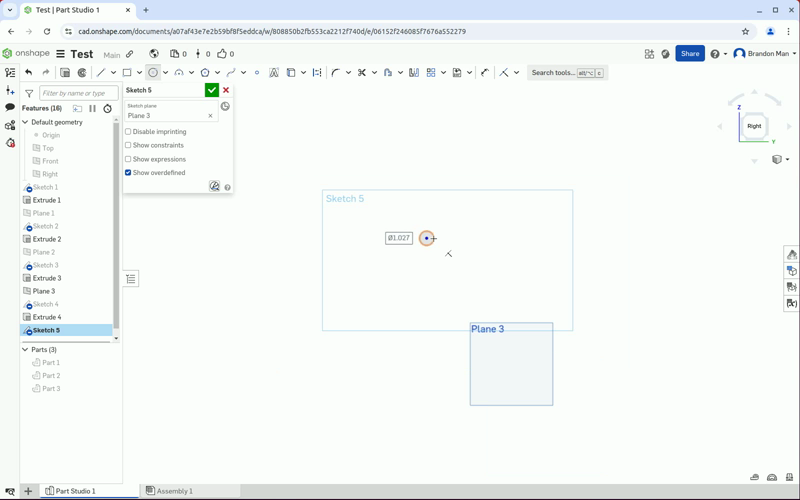
scroll(-6)
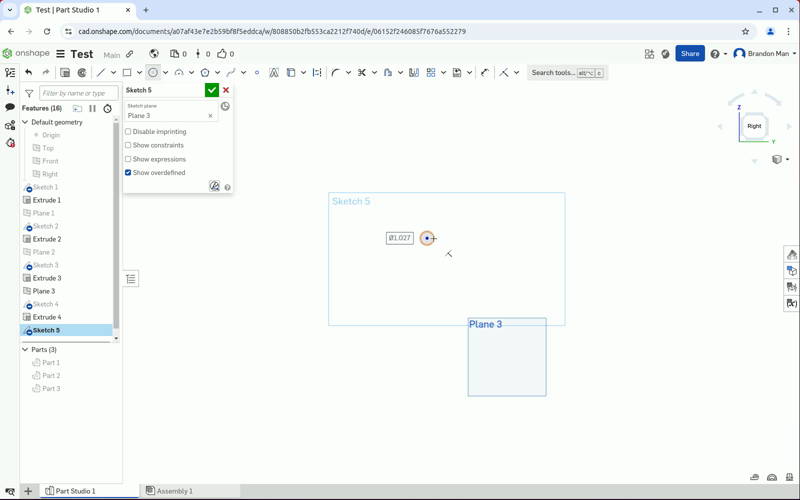
scroll(-6)
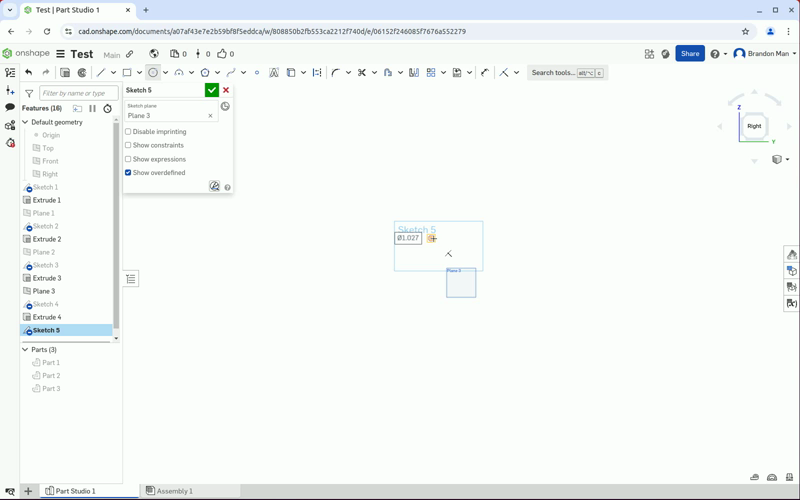
key(esc)
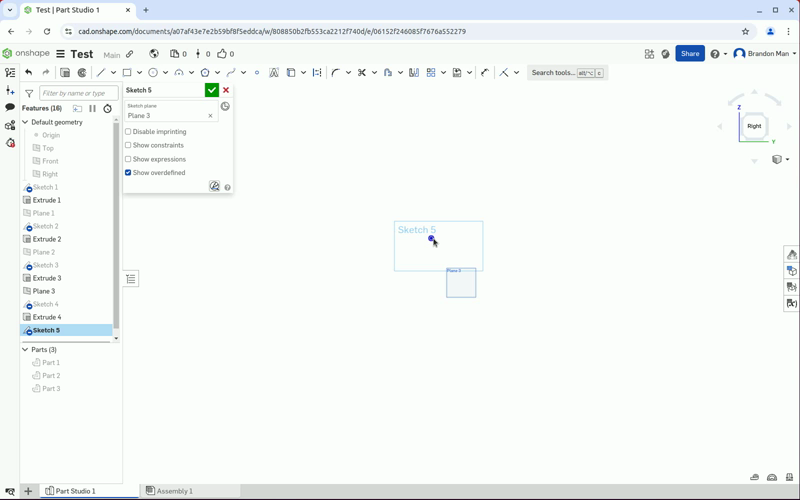
mouse_move(431, 237)
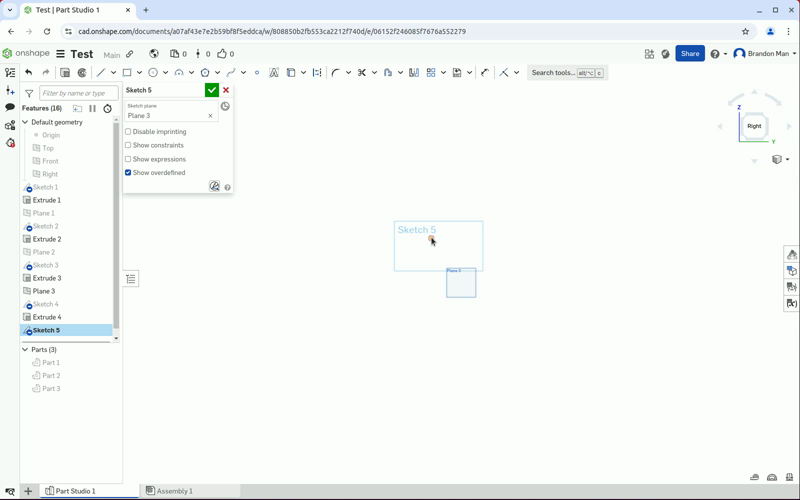
scroll(6)
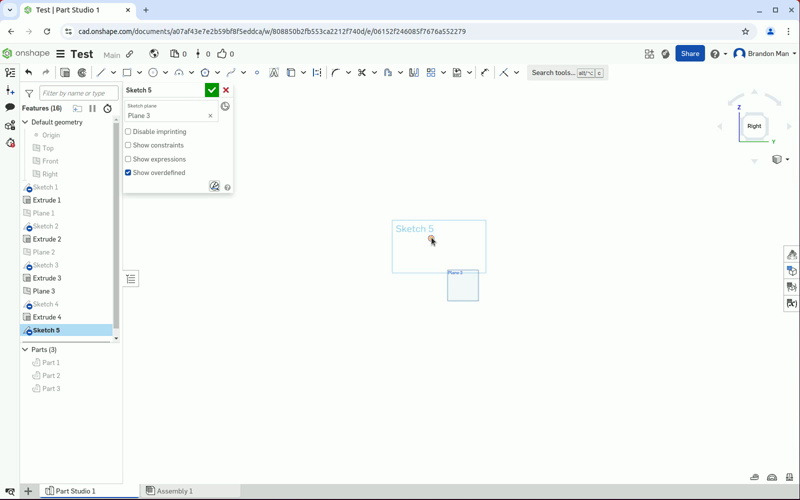
scroll(6)
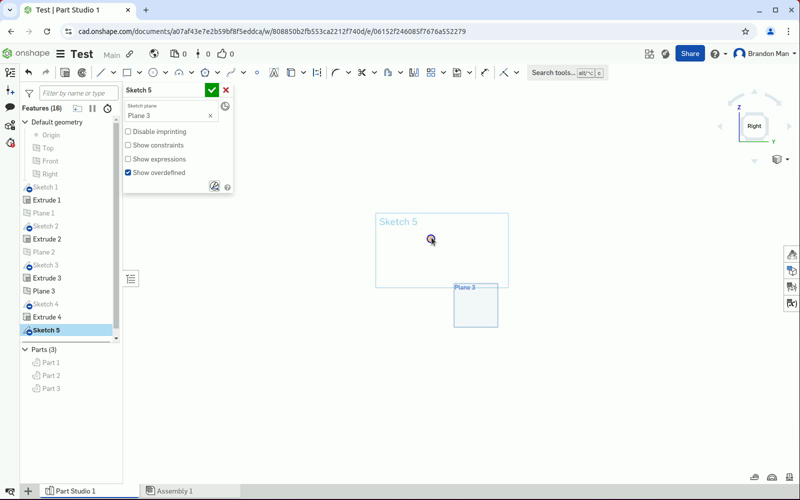
scroll(6)
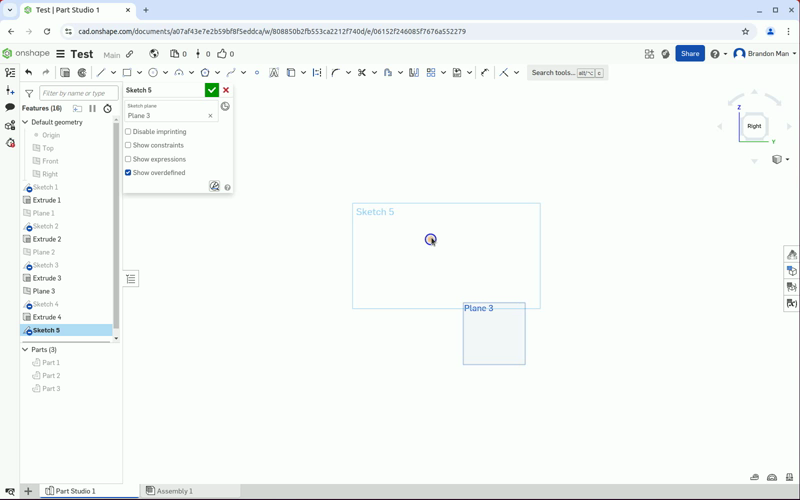
scroll(6)
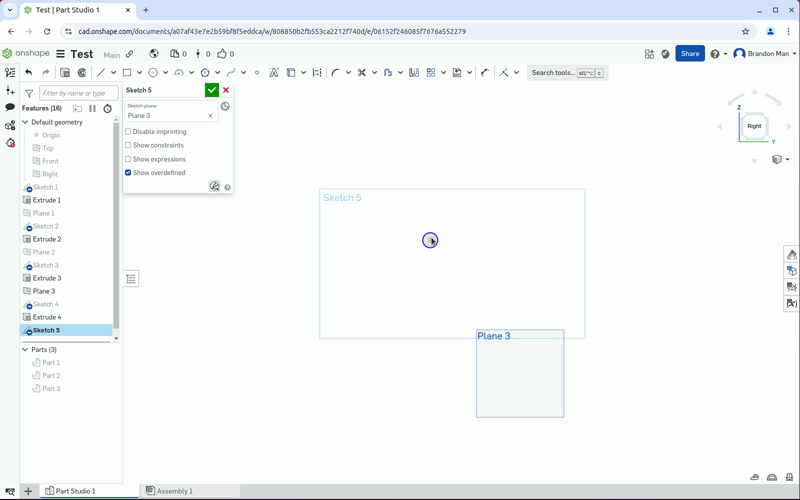
scroll(6)
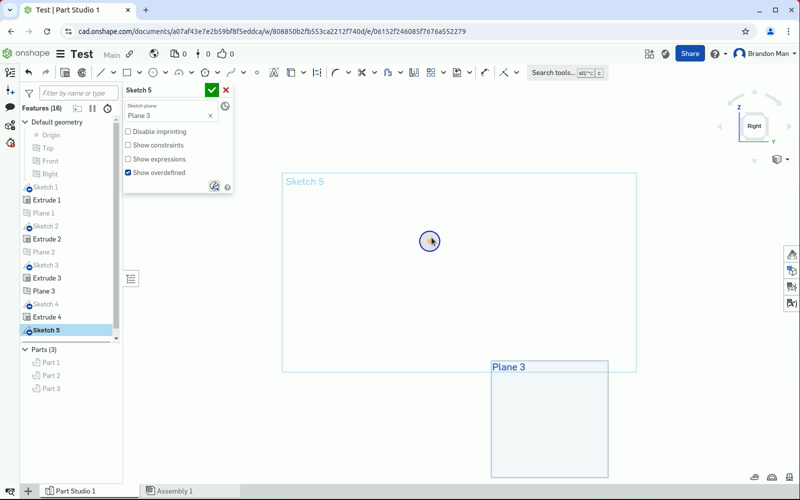
scroll(6)
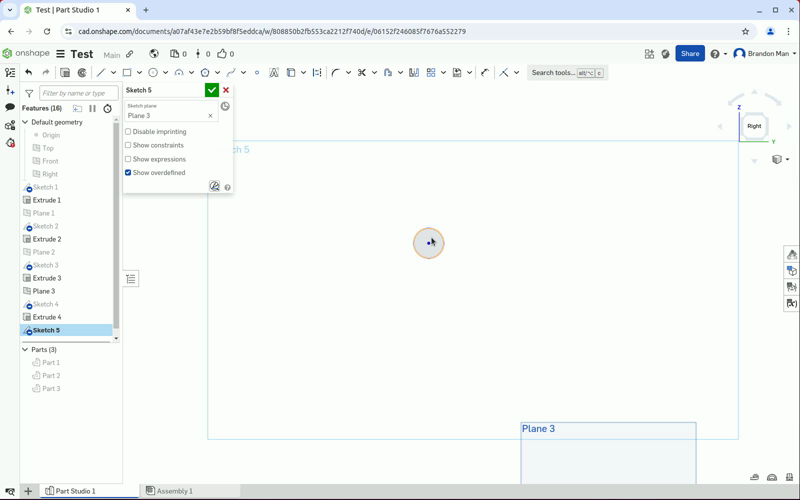
scroll(6)
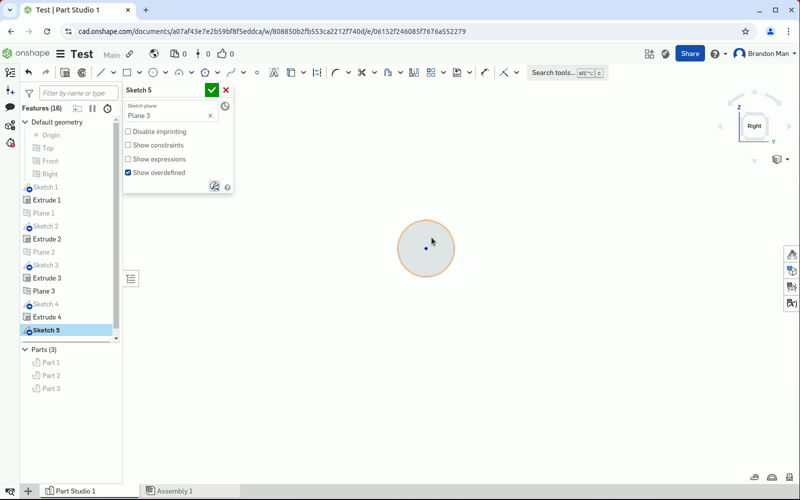
click(431, 237)
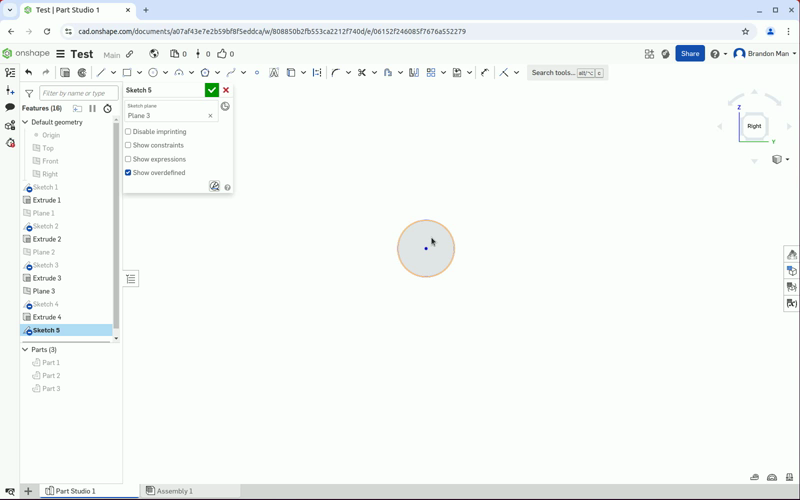
scroll(-6)
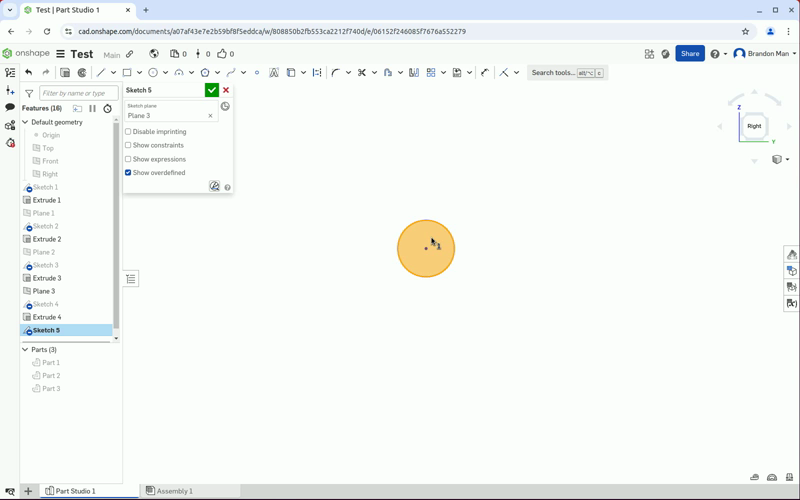
scroll(-6)
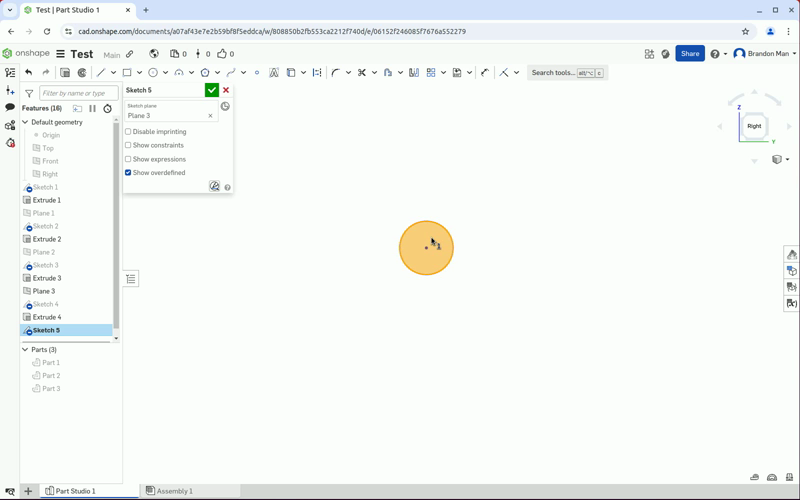
scroll(-6)
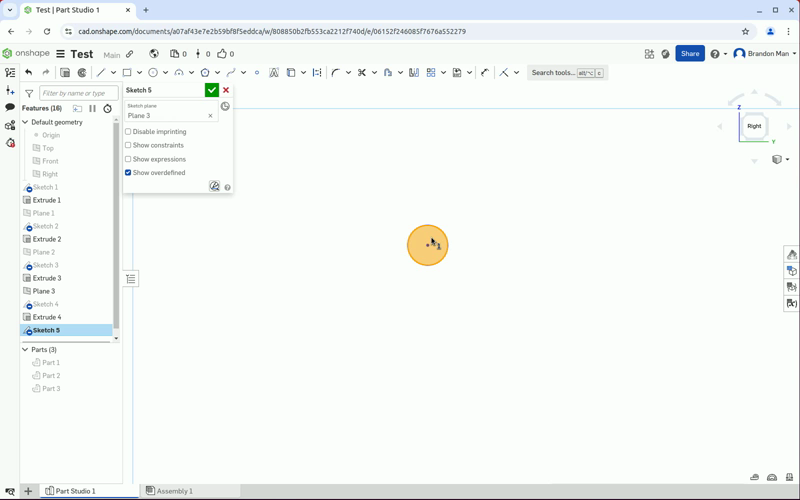
scroll(-6)
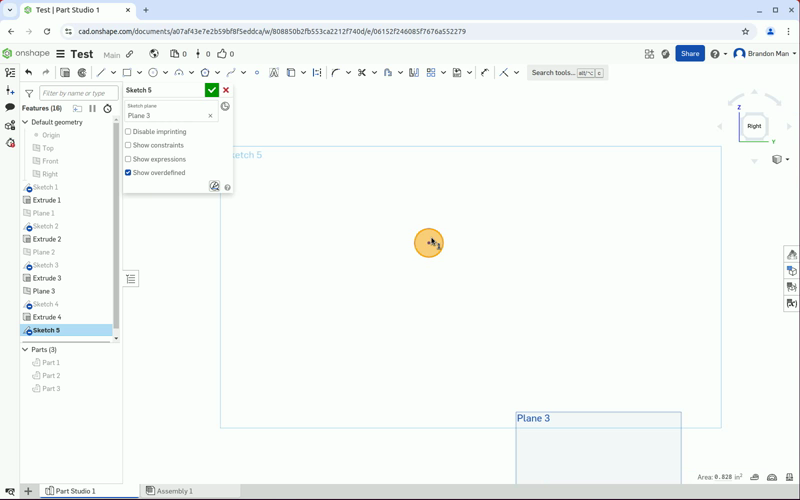
scroll(-6)
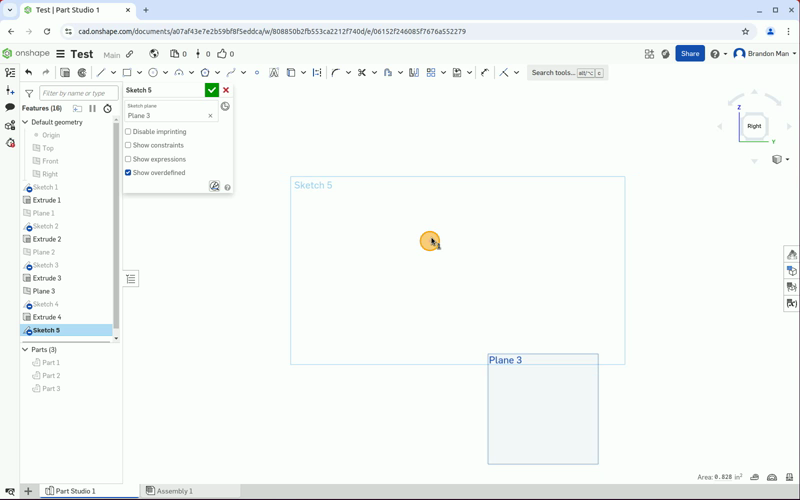
scroll(-6)
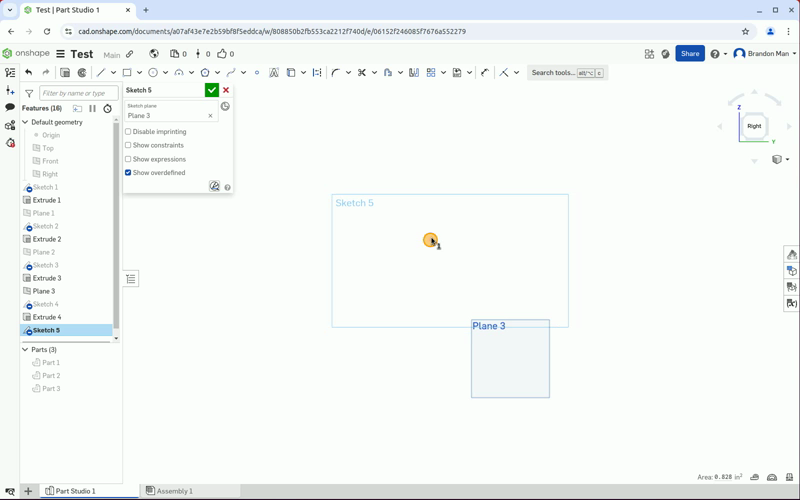
scroll(-6)
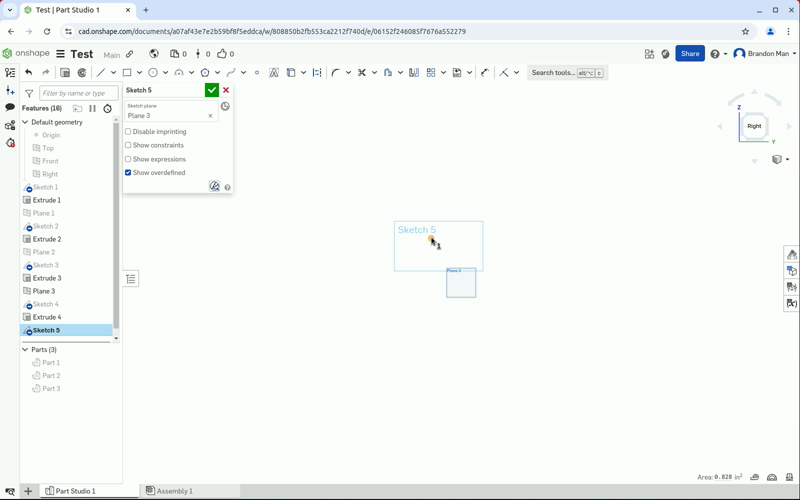
mouse_move(73, 352)
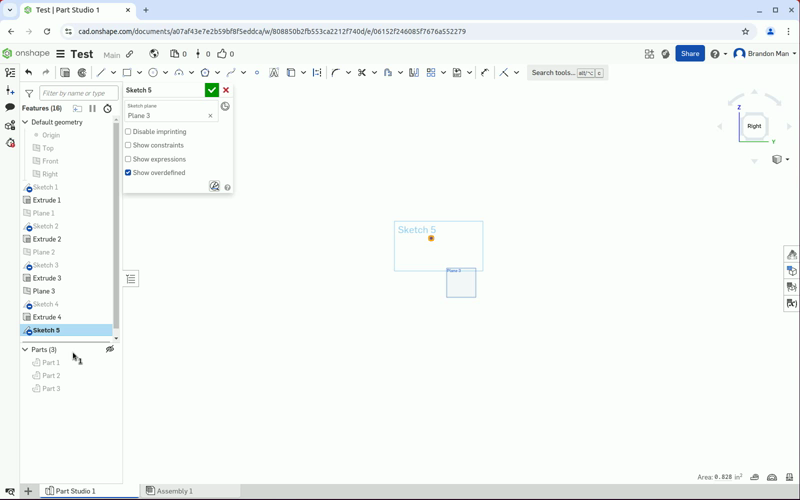
key(shift+y)
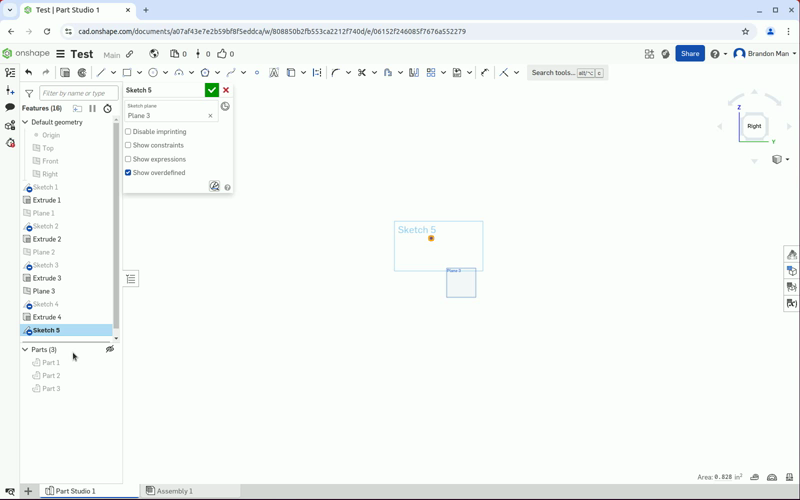
key(shift+e)
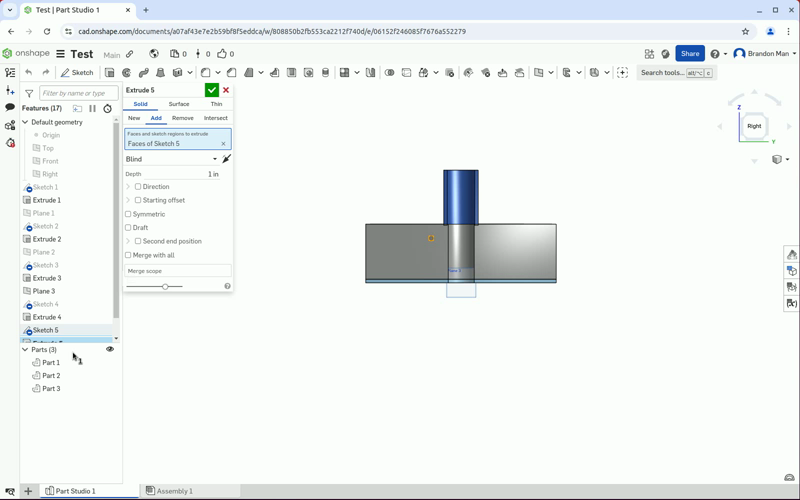
mouse_move(143, 106)
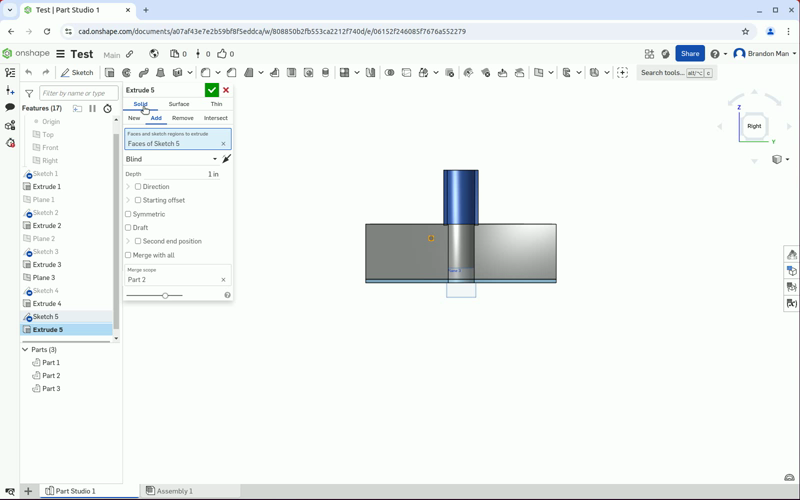
click(143, 106)
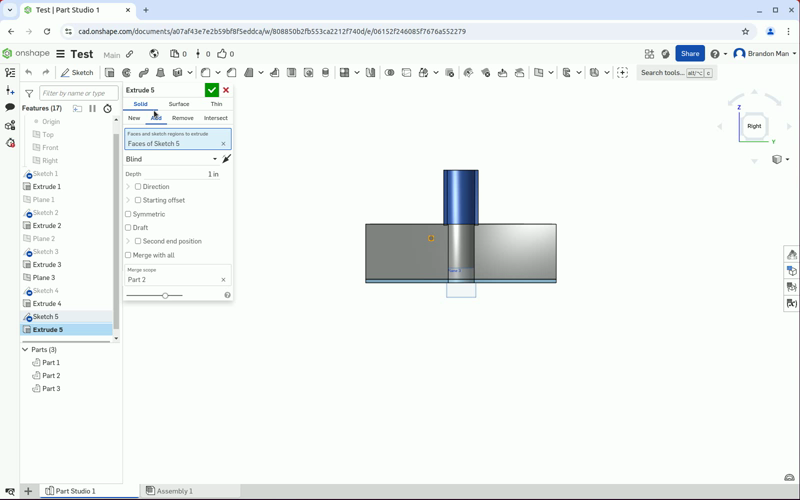
mouse_move(186, 120)
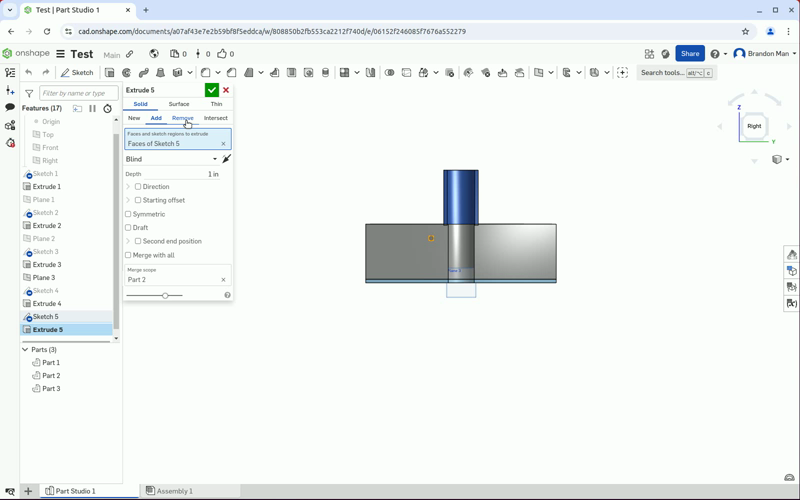
click(186, 120)
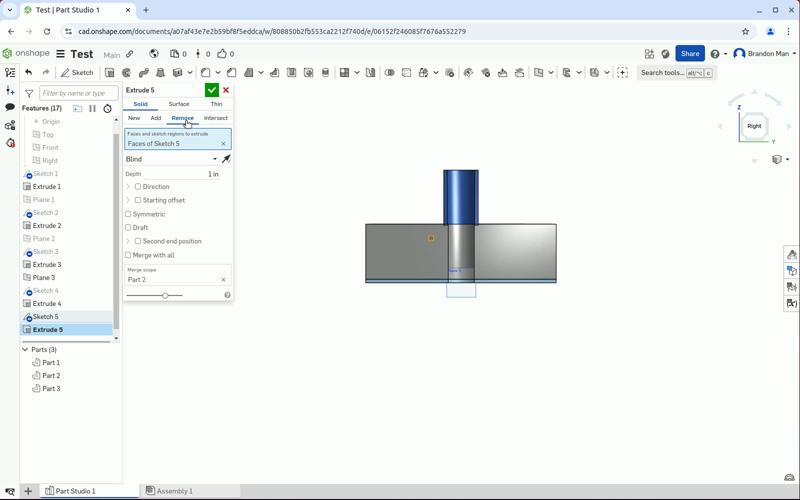
key(tab, 4)
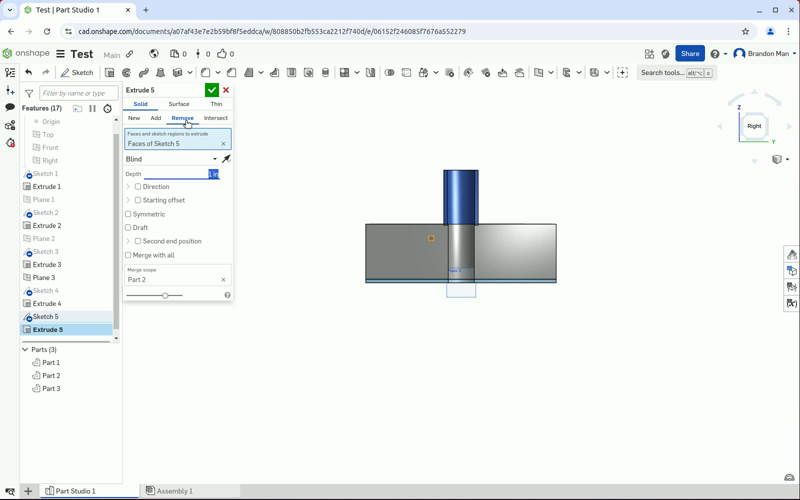
text(0.722)
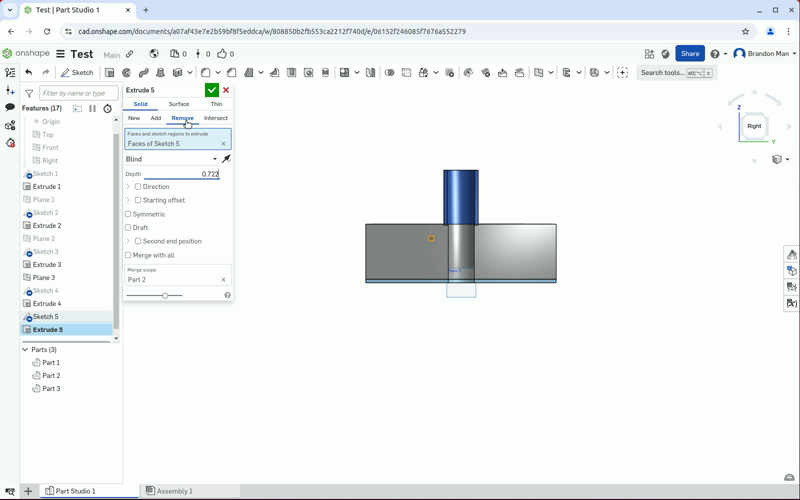
key(tab, 6)
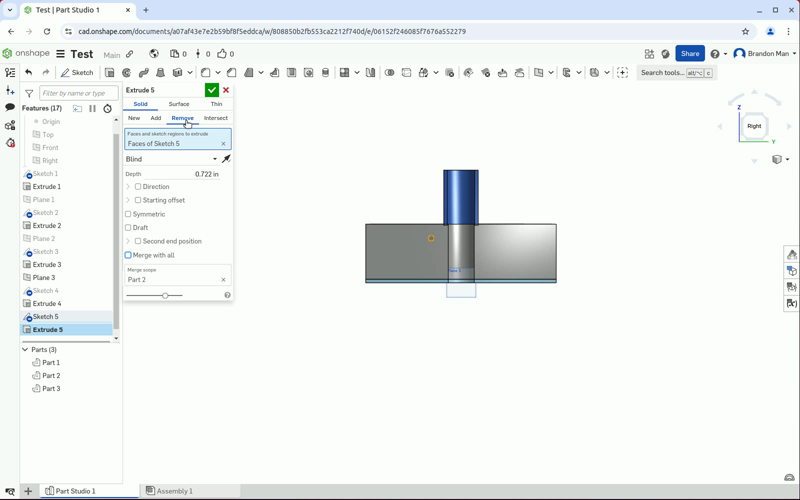
key(space)
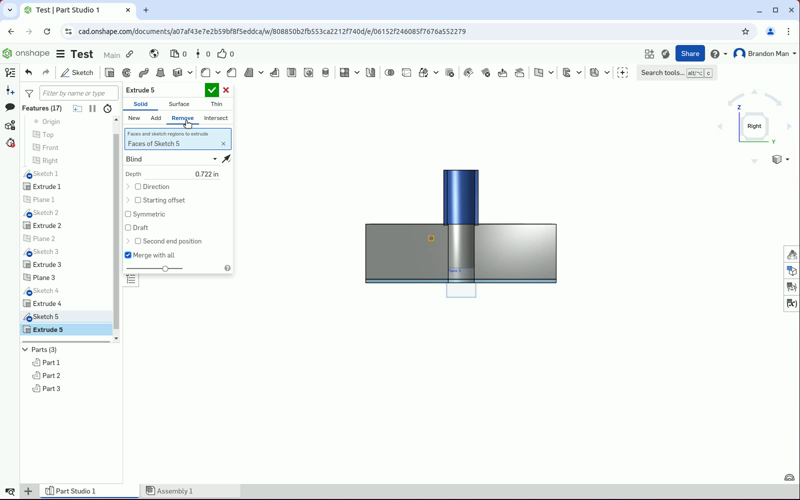
key(enter)
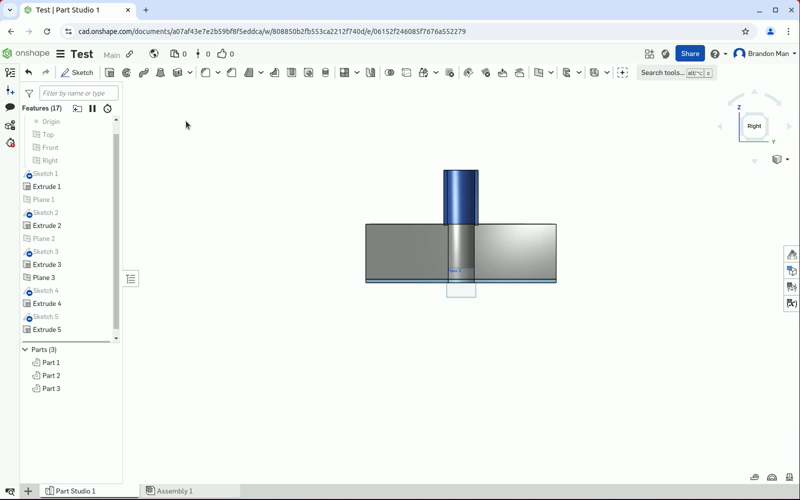
key(shift+h)
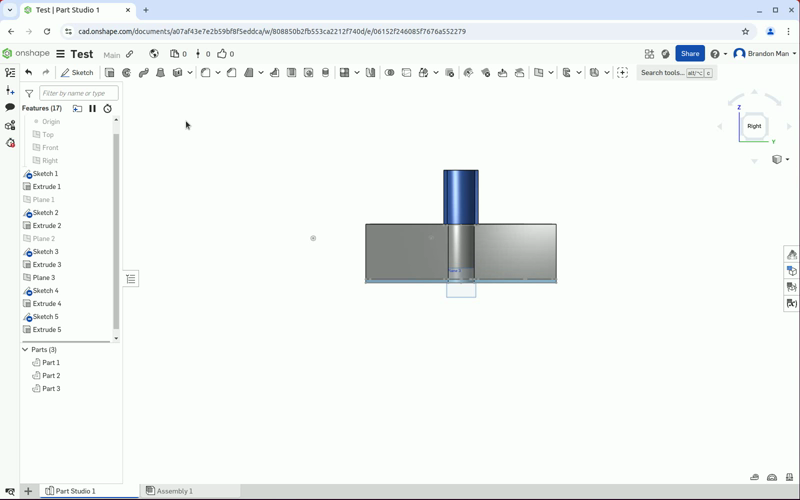
key(shift+h)
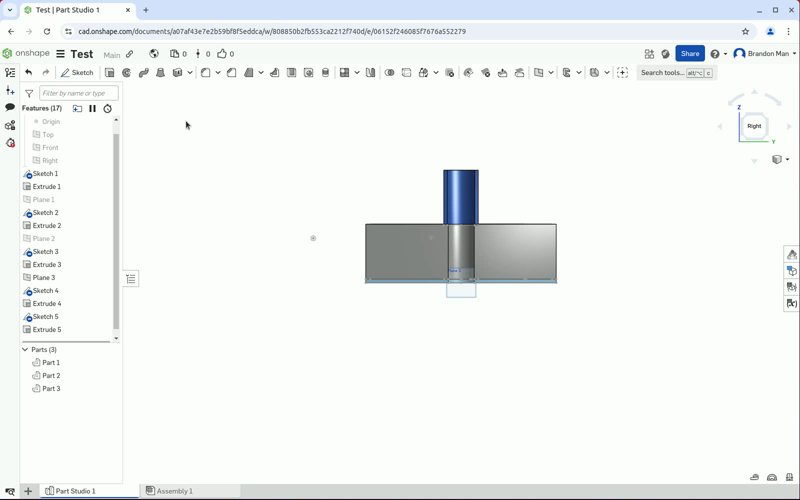
key(shift+7)
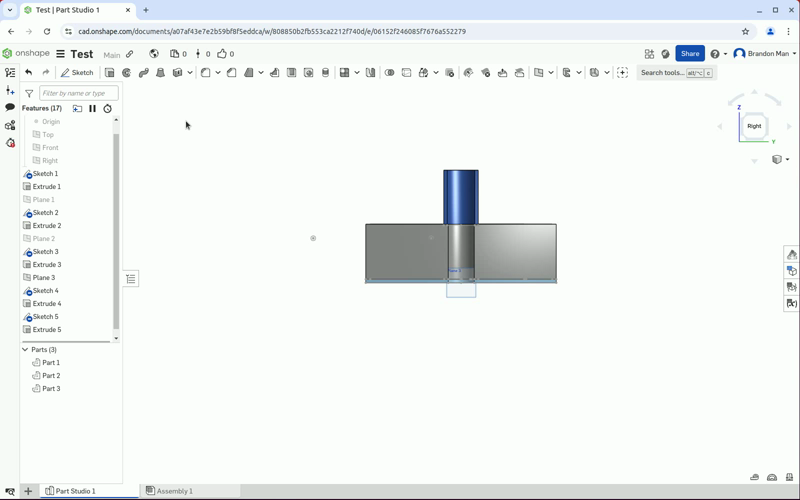
key(right, 2)
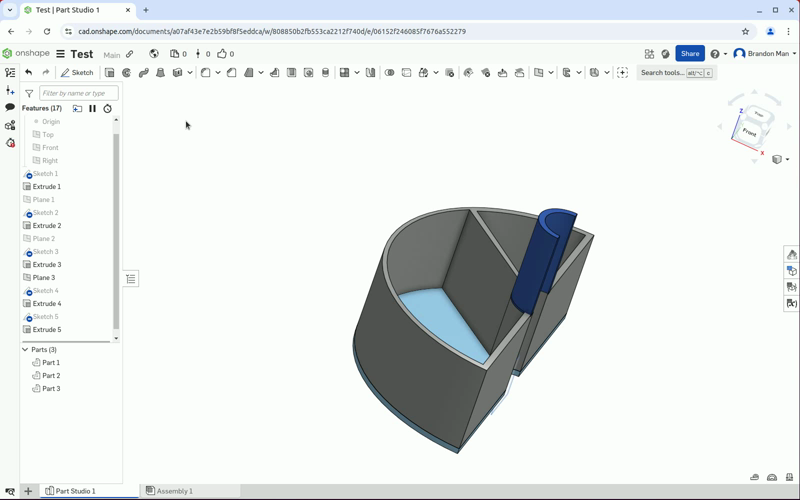
key(down, 2)
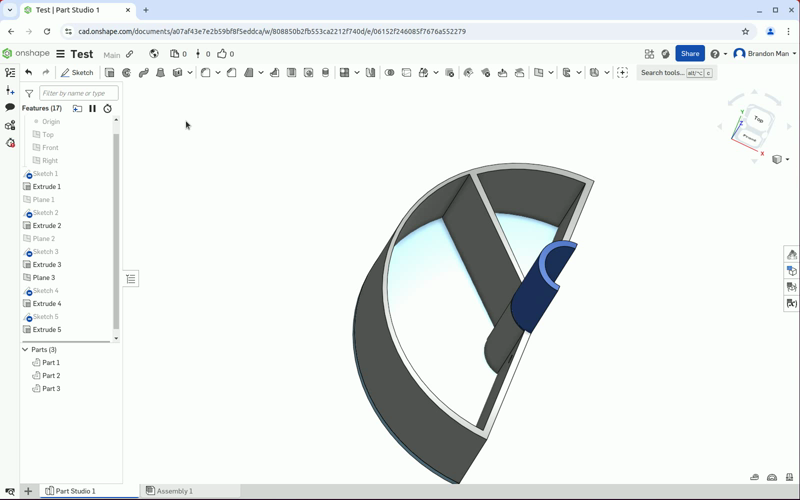
key(up, 2)
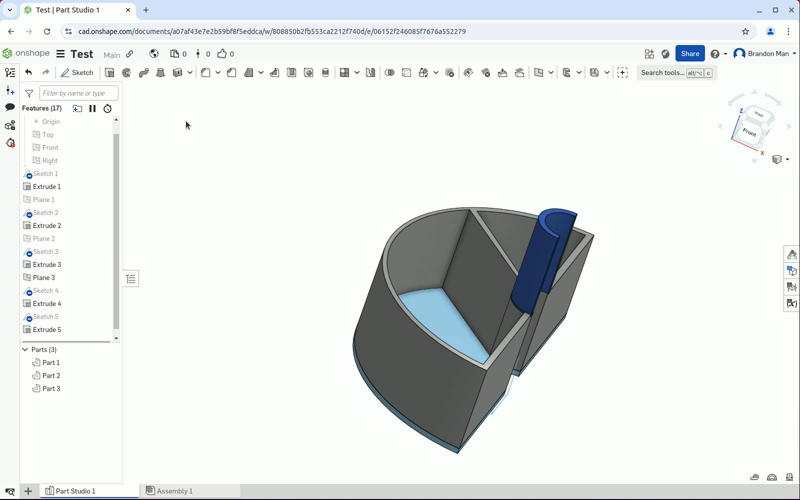
key(left, 2)
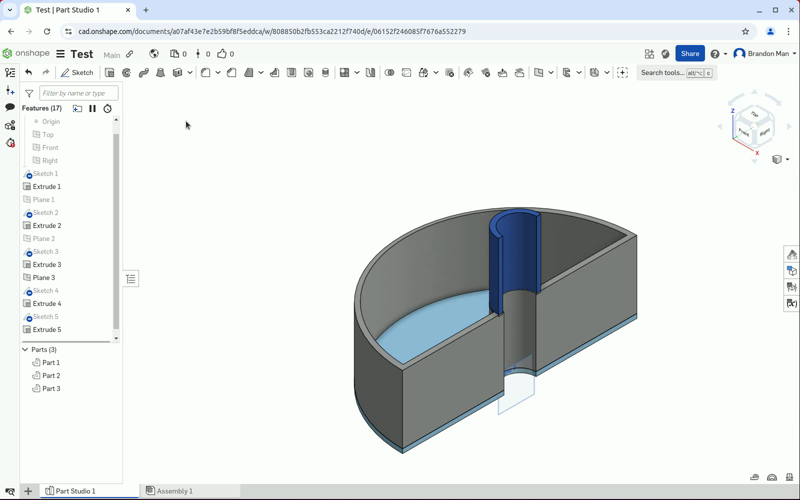
mouse_move(69, 176)
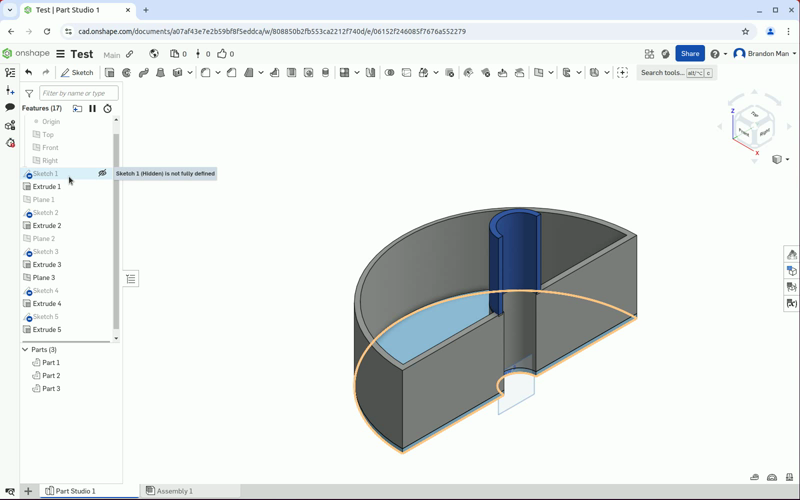
click(69, 176)